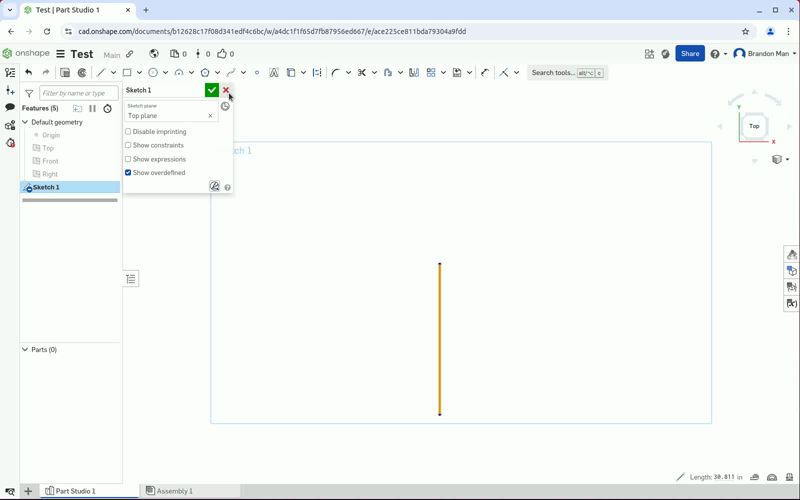
key(shift+h)
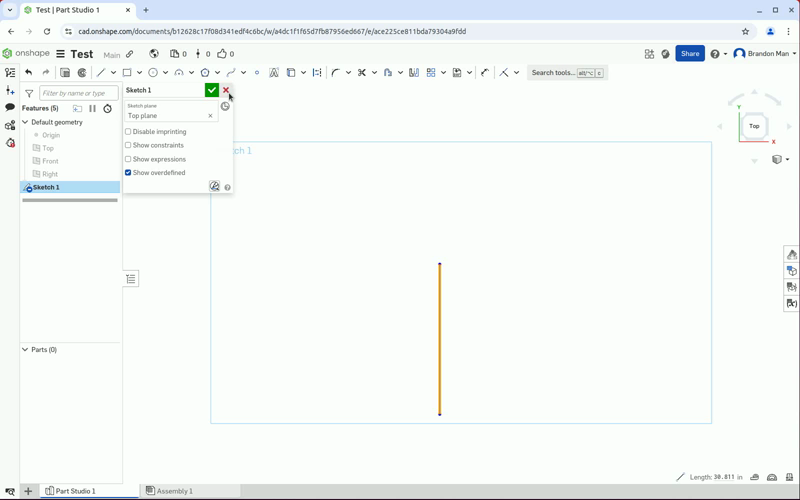
key(shift+s)
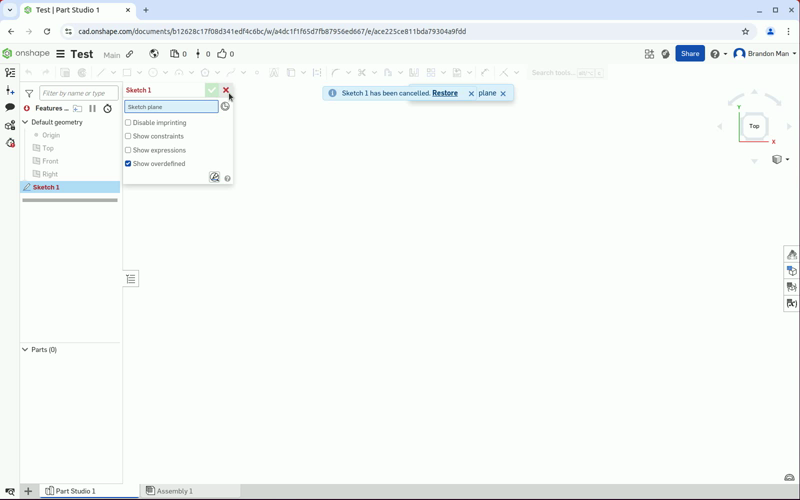
mouse_move(73, 150)
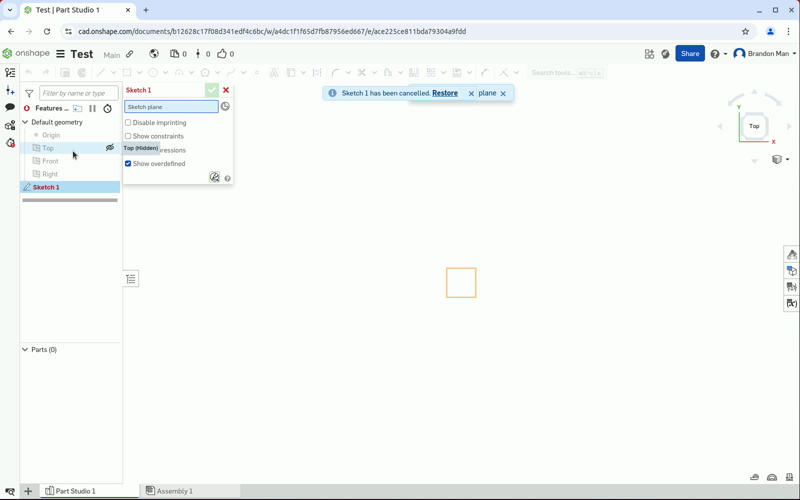
click(73, 150)
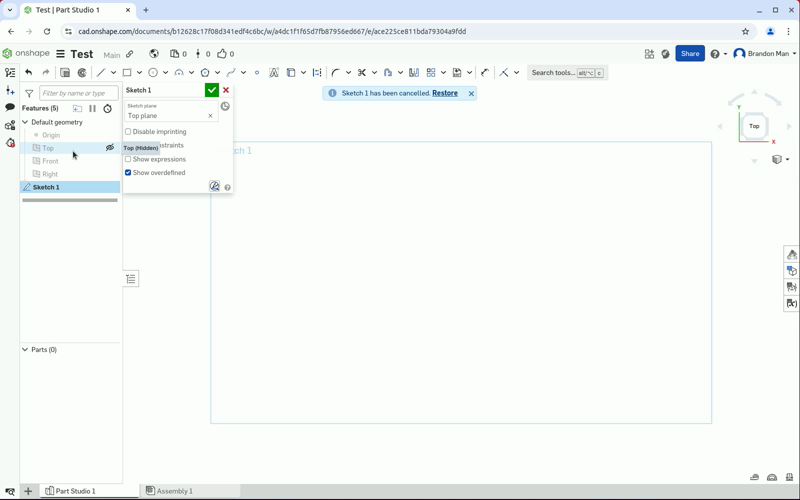
mouse_move(73, 352)
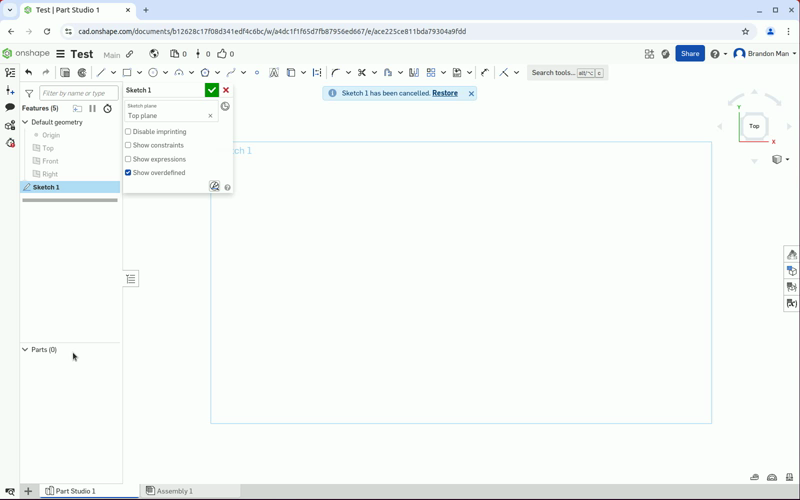
key(y)
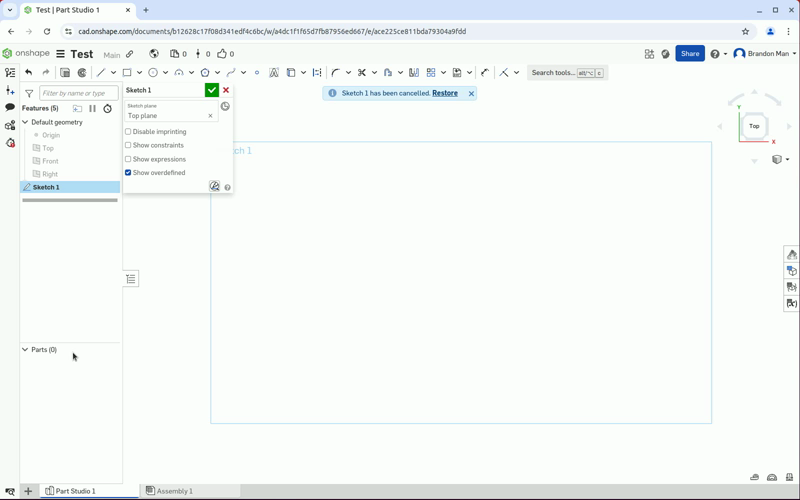
key(l)
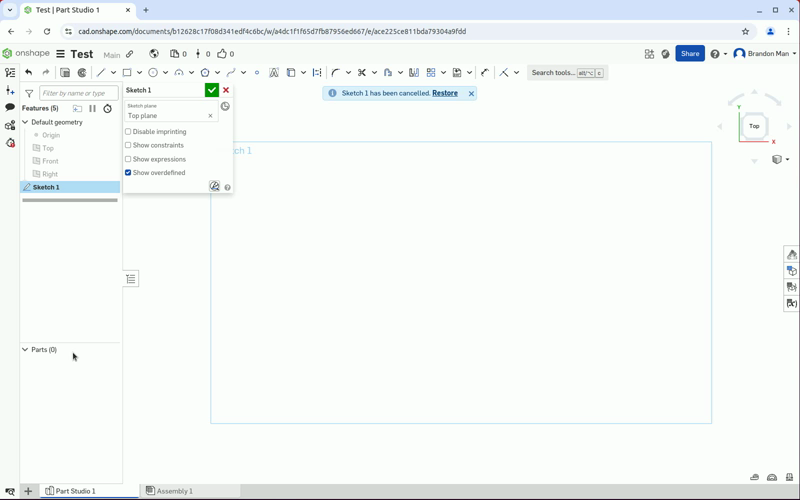
key_down(shift)
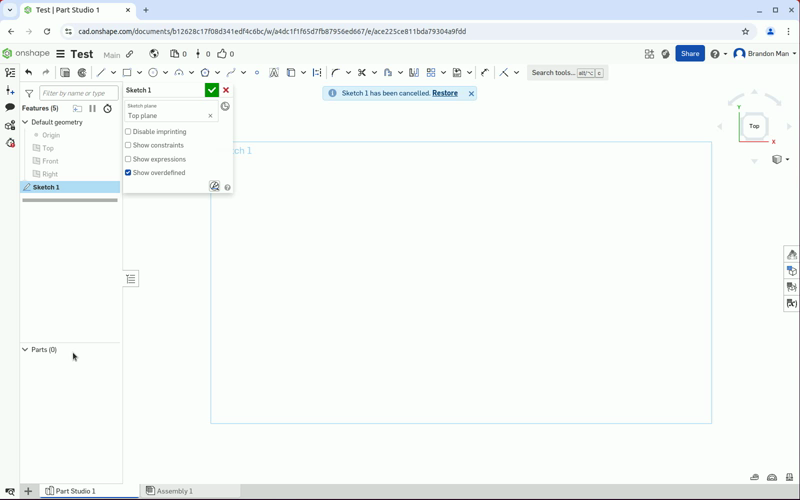
mouse_move(348, 351)
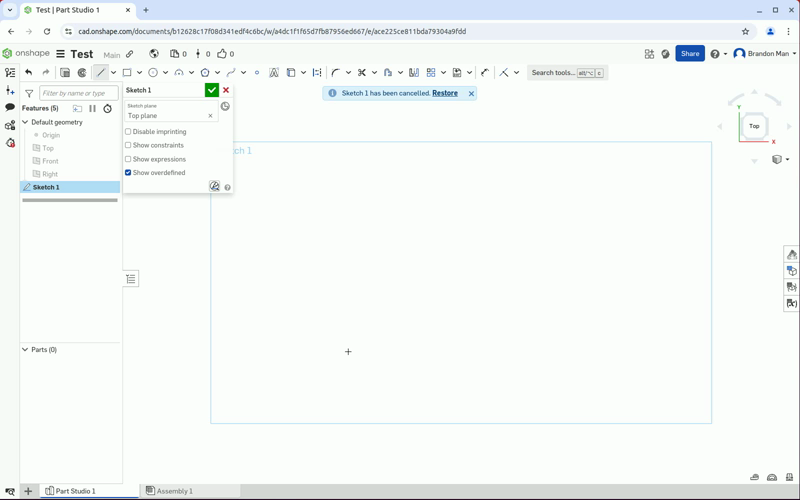
click(348, 351)
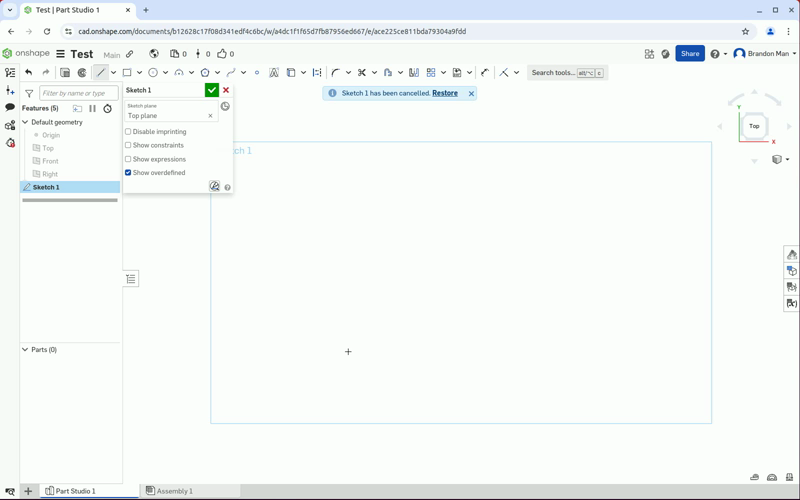
key_up(shift)
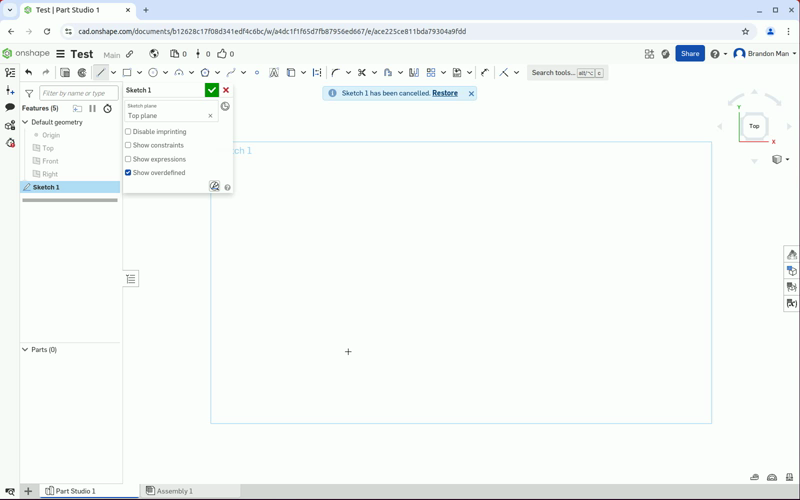
key_down(shift)
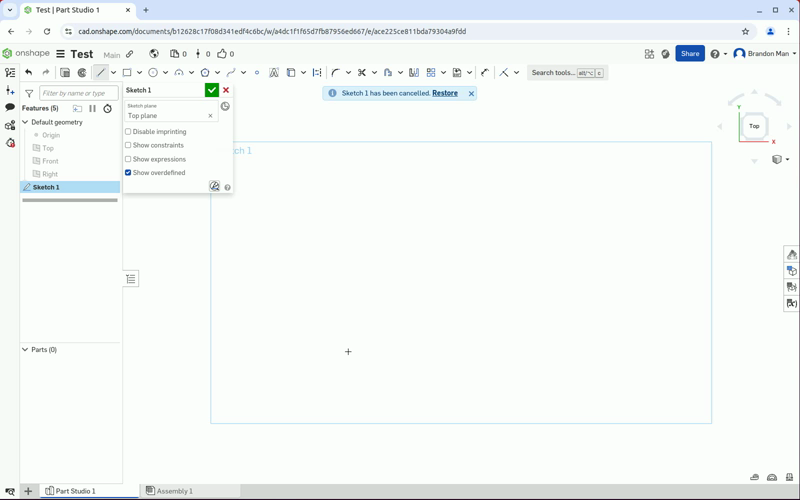
mouse_move(572, 351)
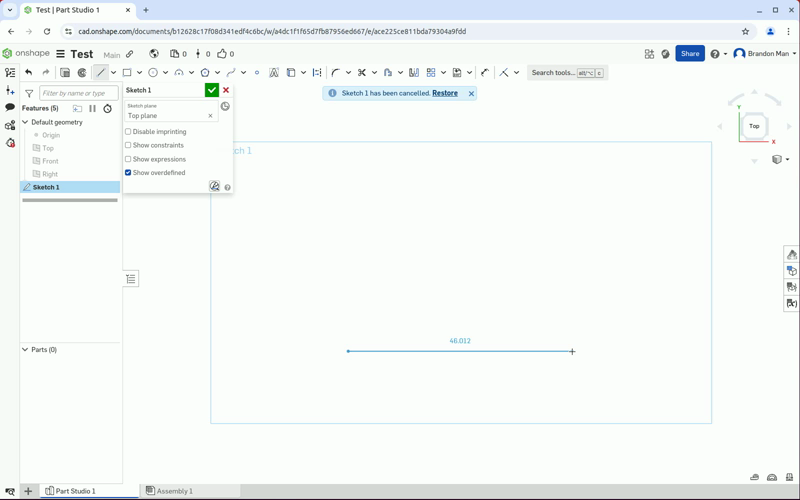
click(572, 351)
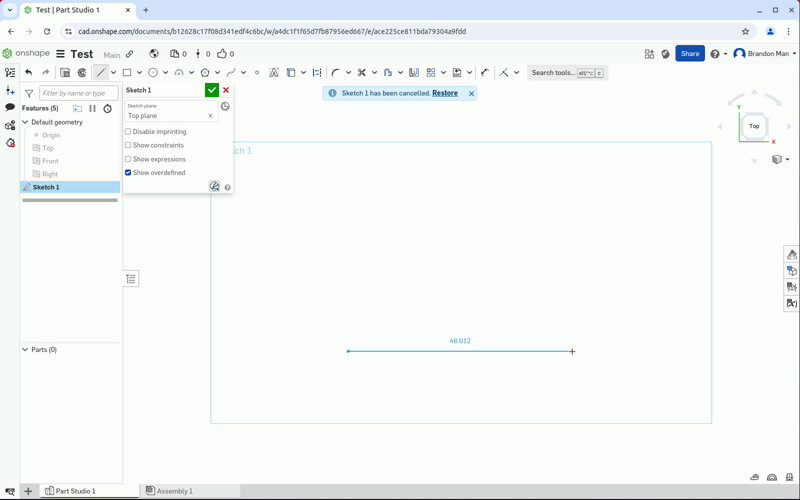
key_up(shift)
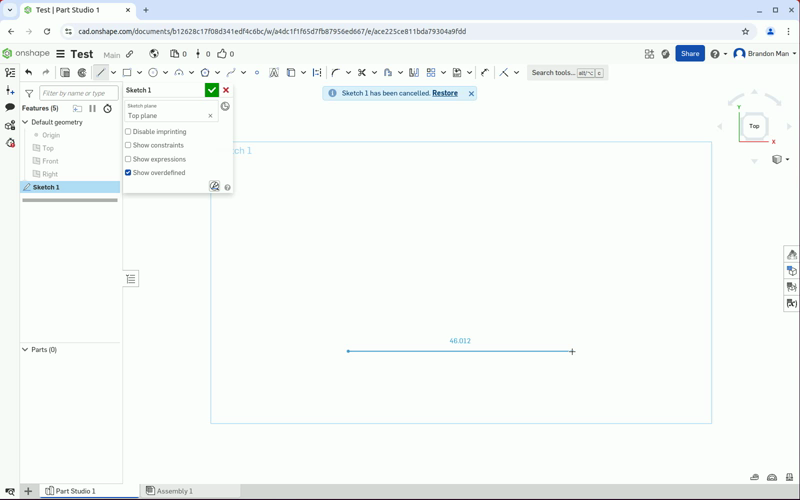
key_down(shift)
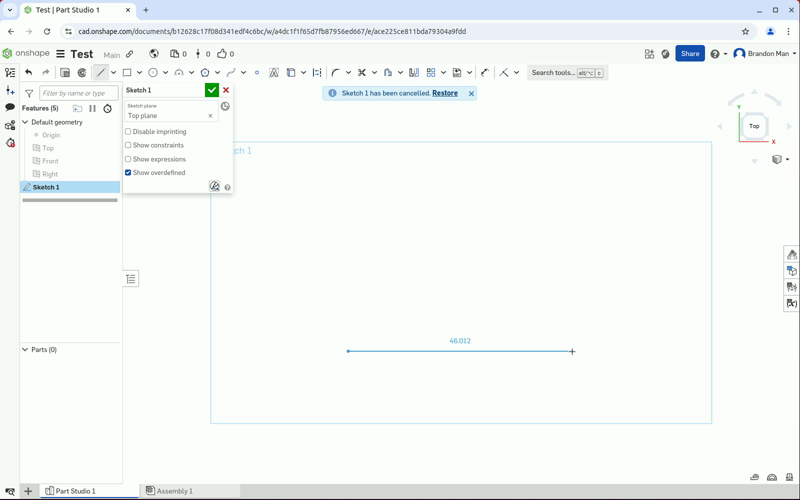
mouse_move(572, 183)
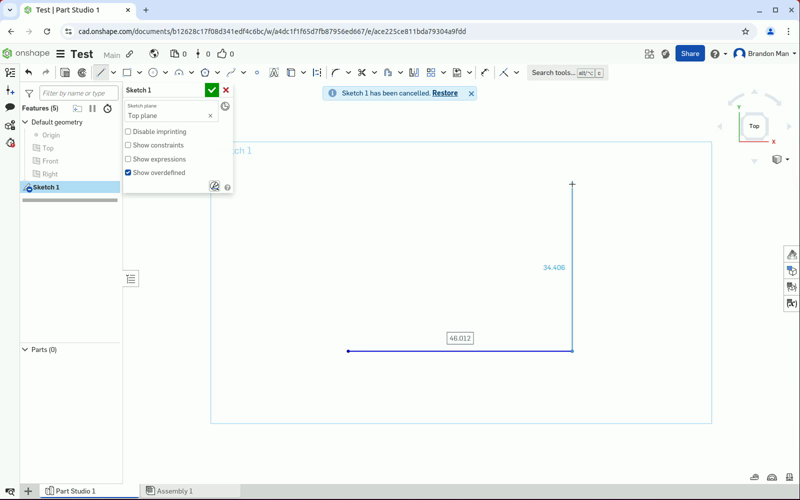
click(572, 183)
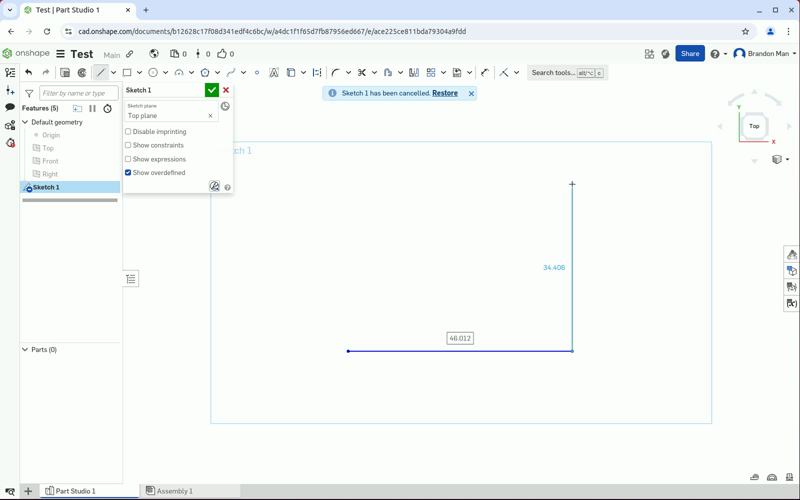
key_up(shift)
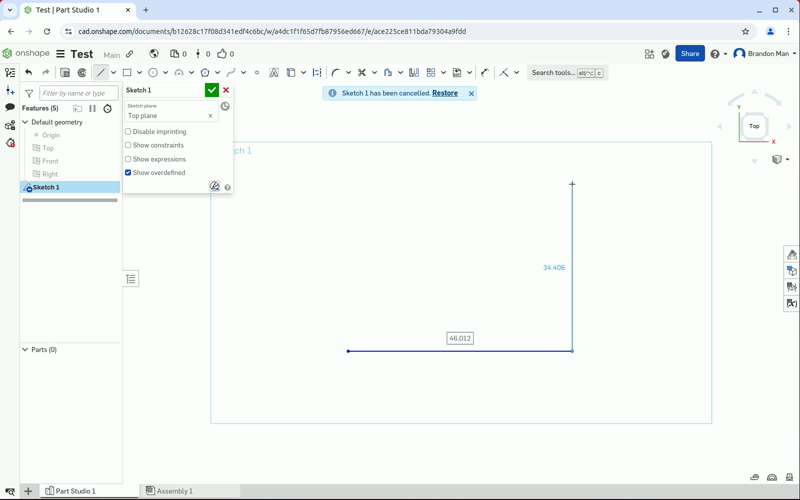
key_down(shift)
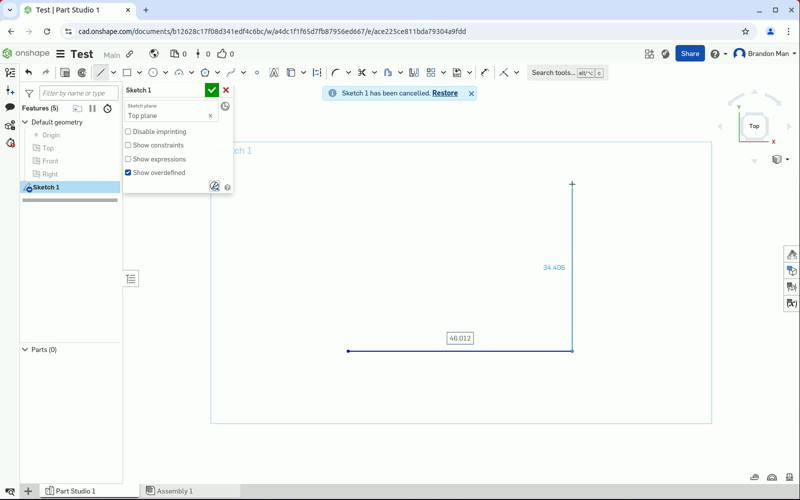
mouse_move(348, 183)
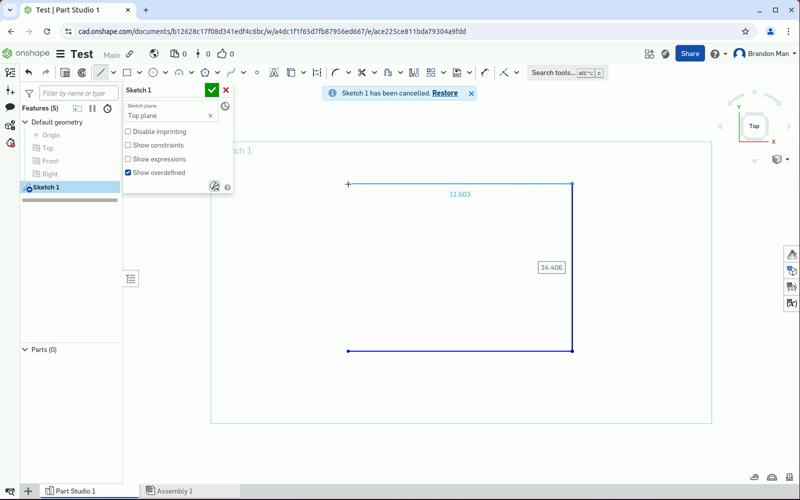
click(348, 183)
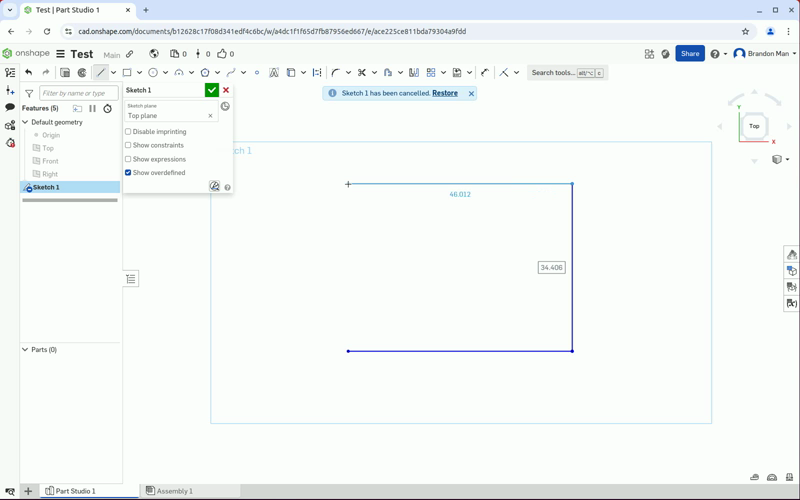
key_up(shift)
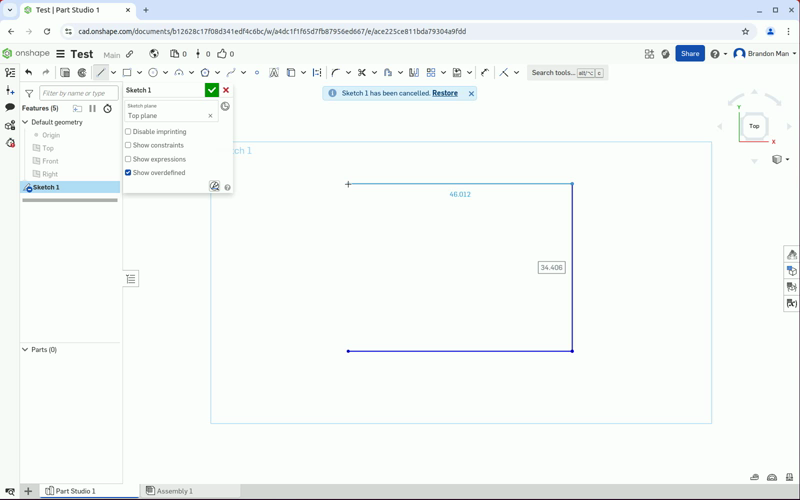
key_down(shift)
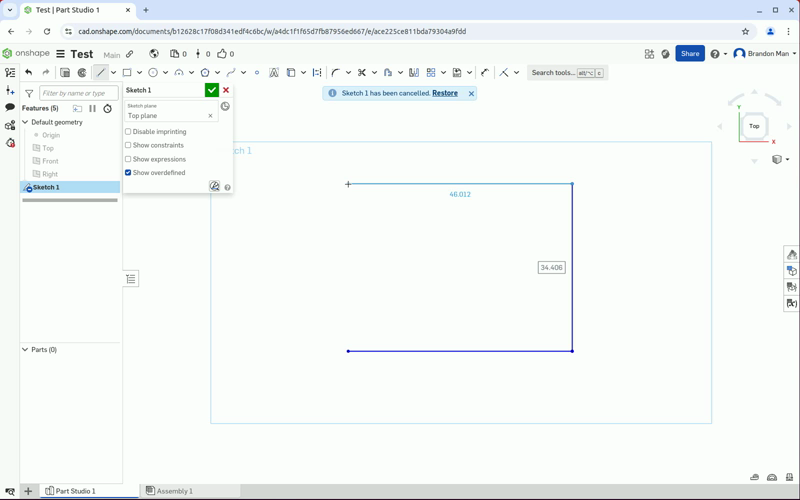
mouse_move(348, 351)
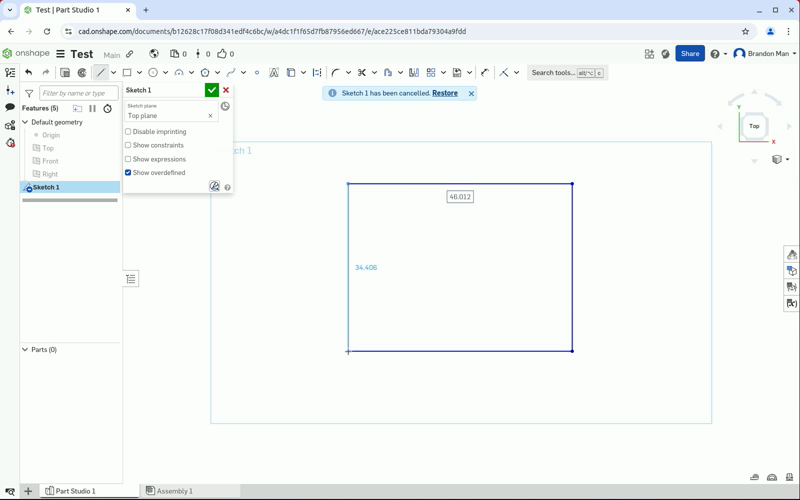
key_up(shift)
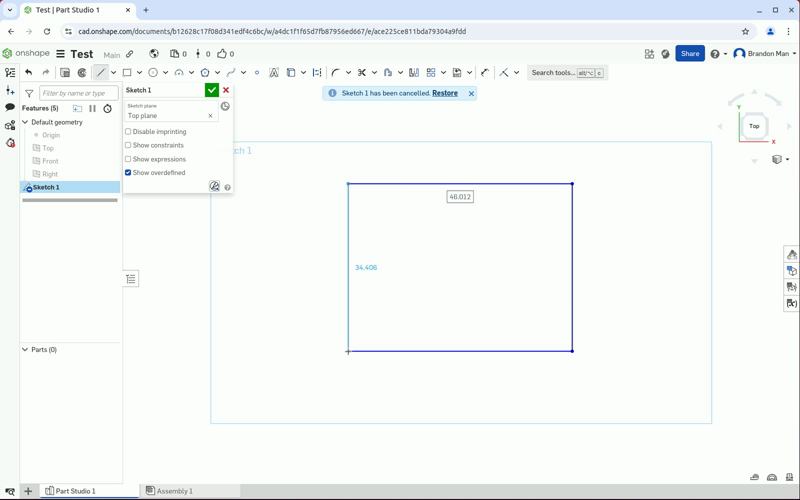
click(348, 351)
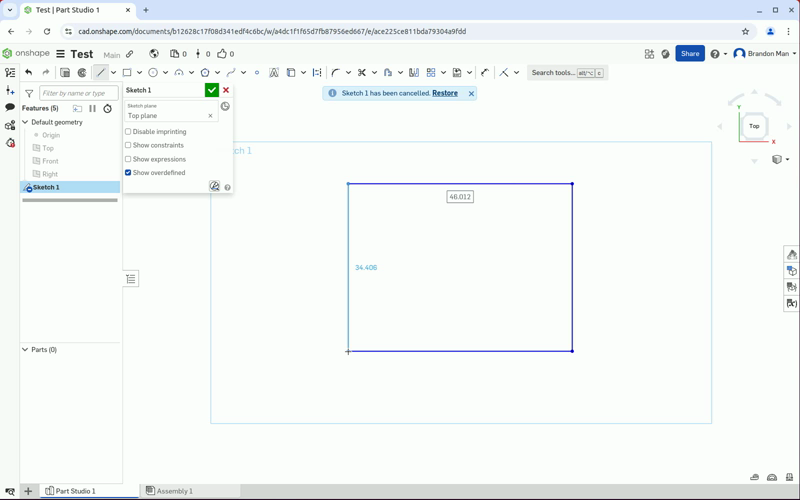
key(esc)
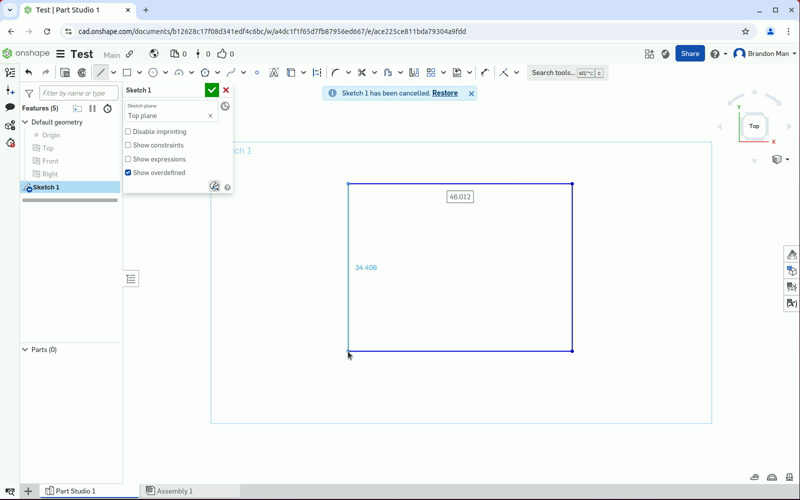
mouse_move(495, 309)
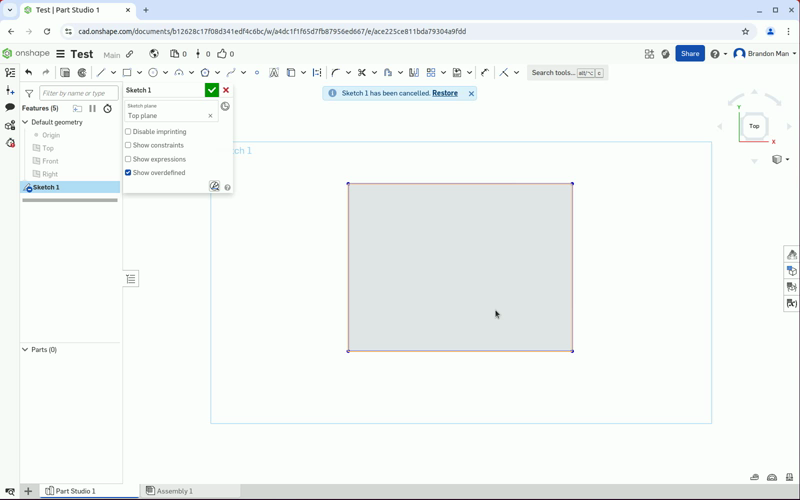
click(495, 309)
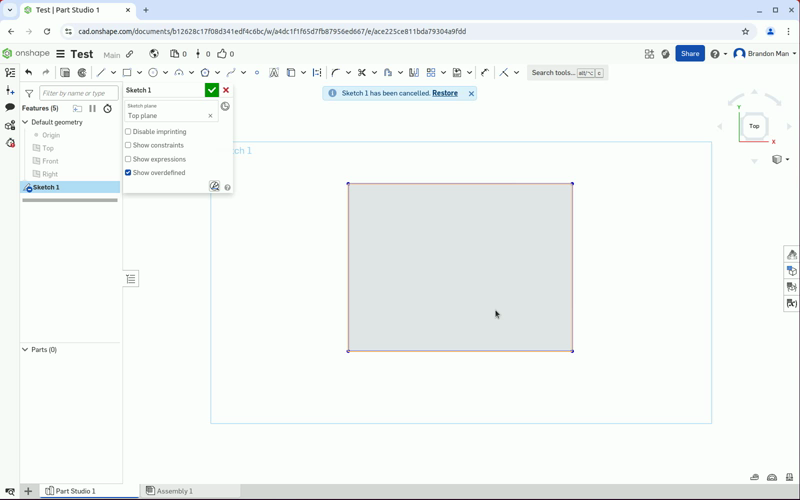
mouse_move(73, 352)
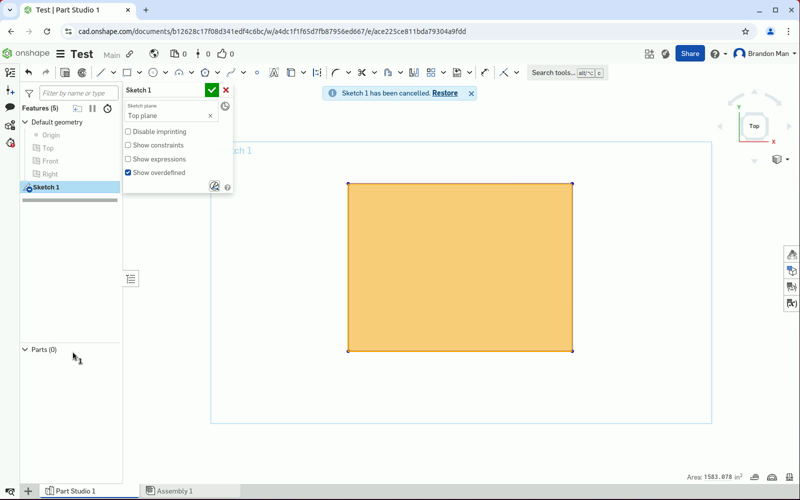
key(shift+y)
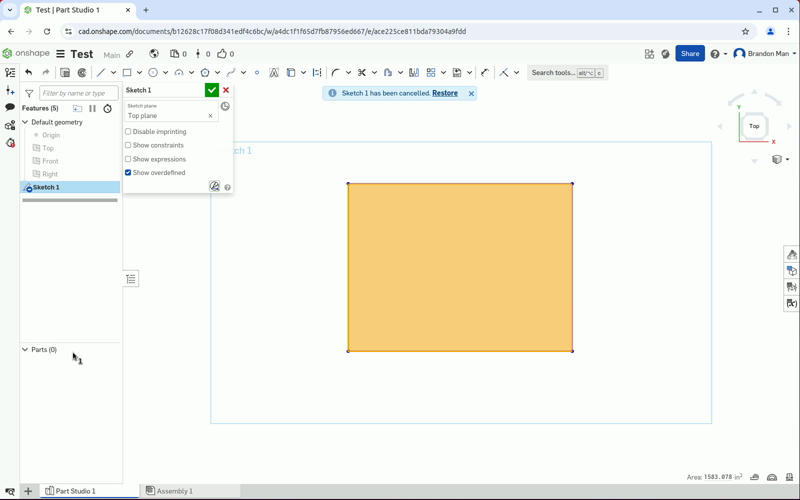
key(shift+e)
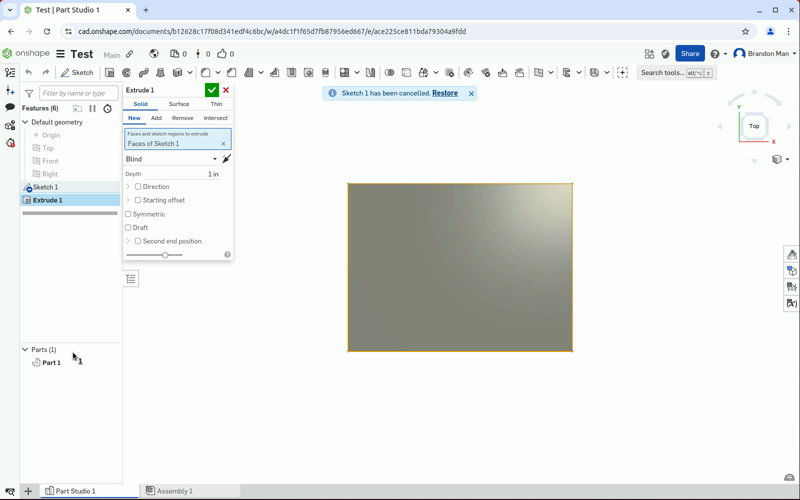
mouse_move(143, 106)
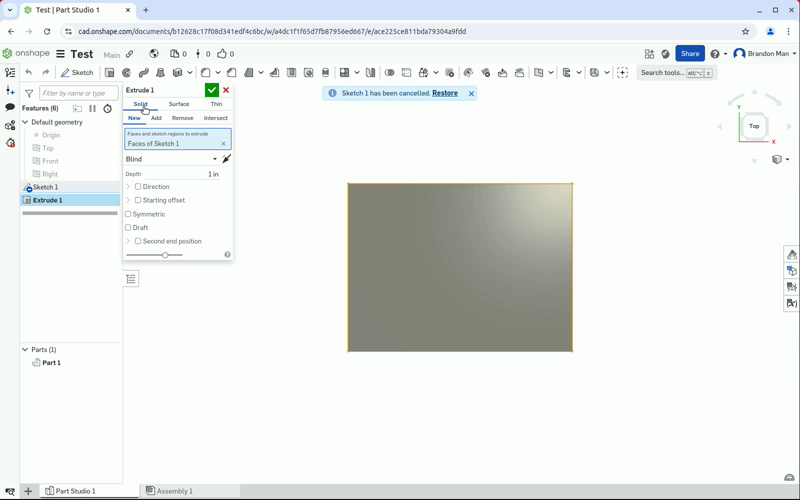
click(143, 106)
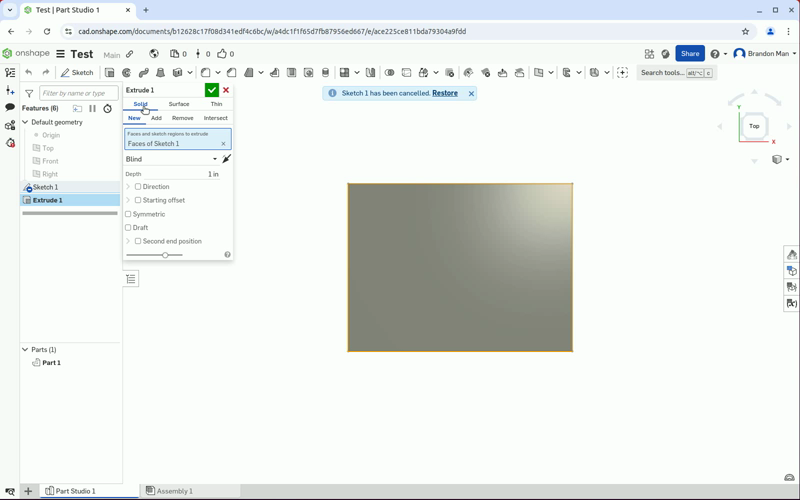
mouse_move(137, 120)
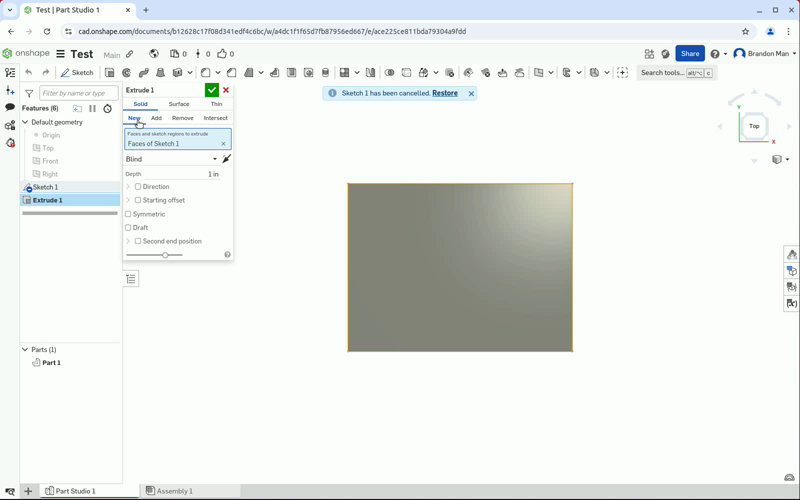
click(137, 120)
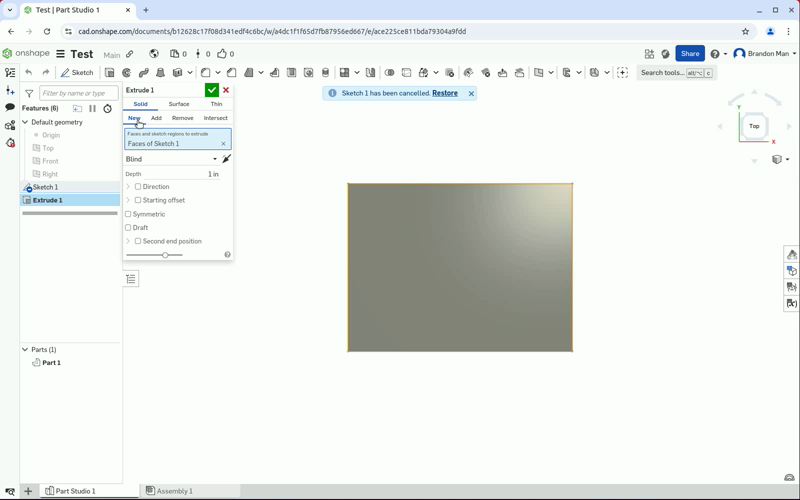
key(tab, 4)
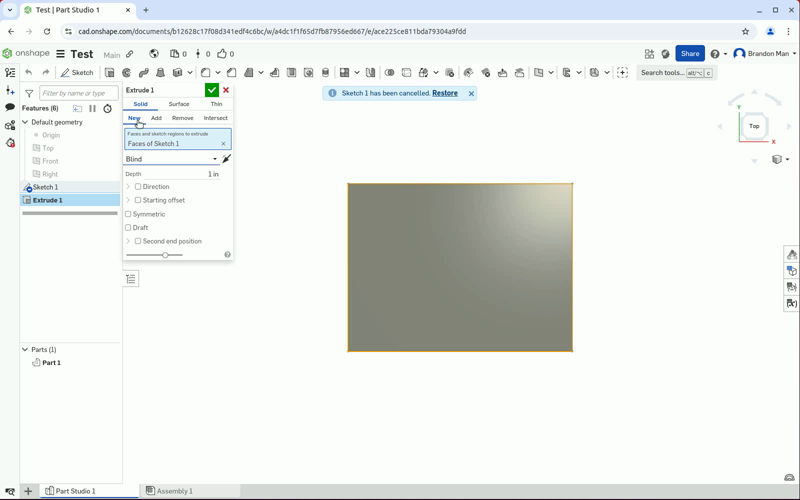
text(0.963)
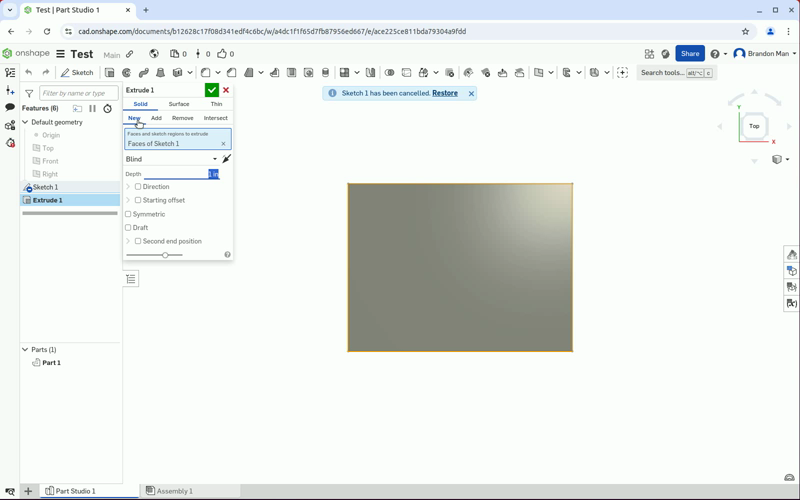
key(enter)
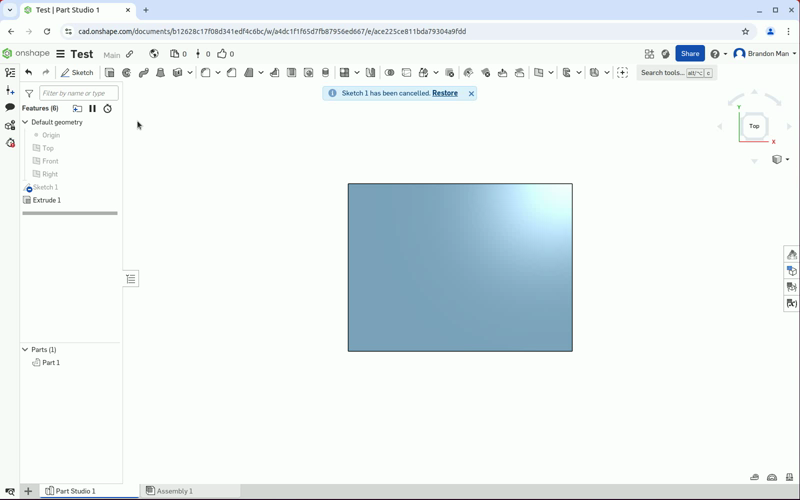
key(shift+h)
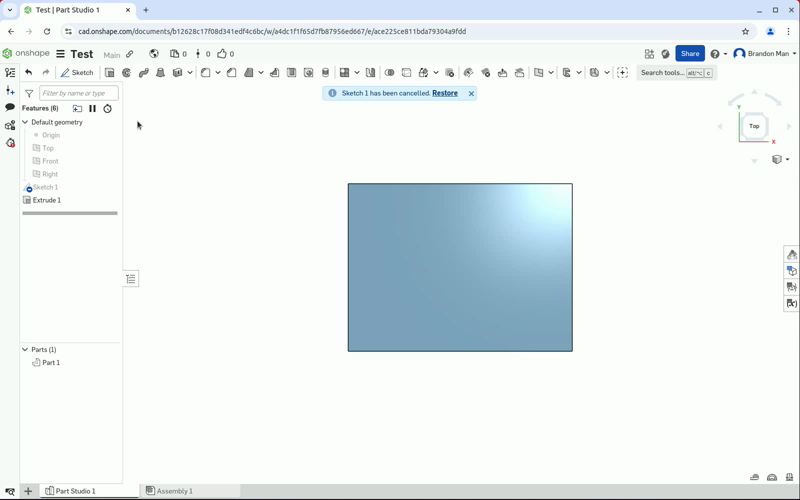
key(shift+h)
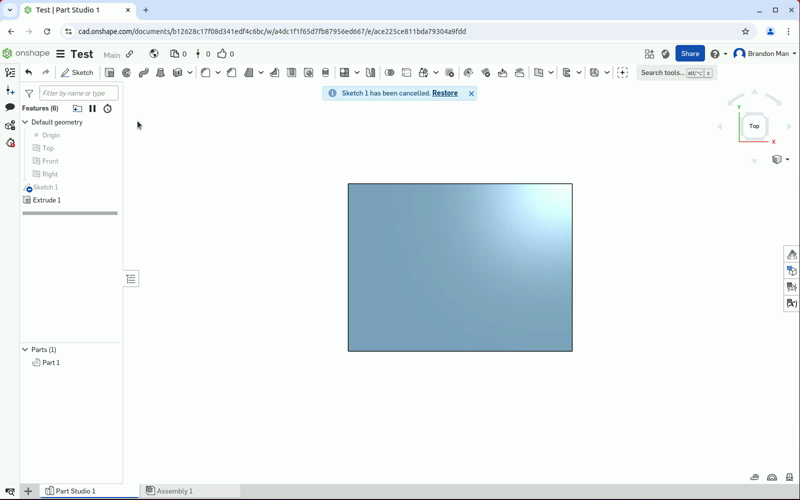
mouse_move(73, 189)
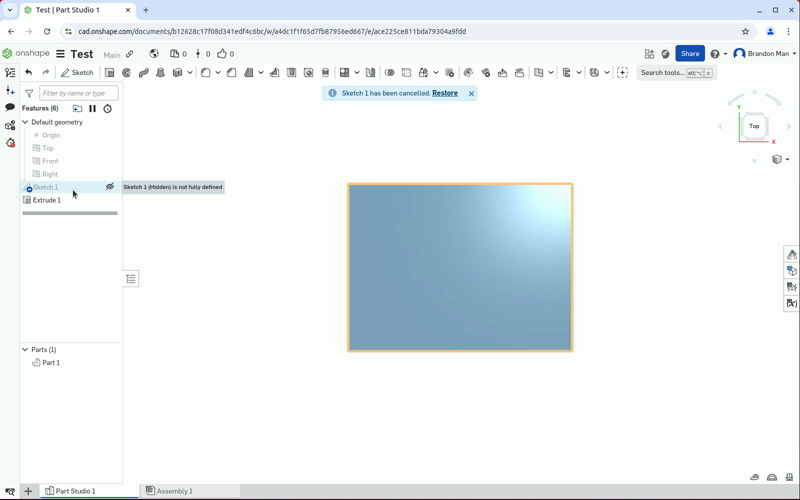
click(73, 189)
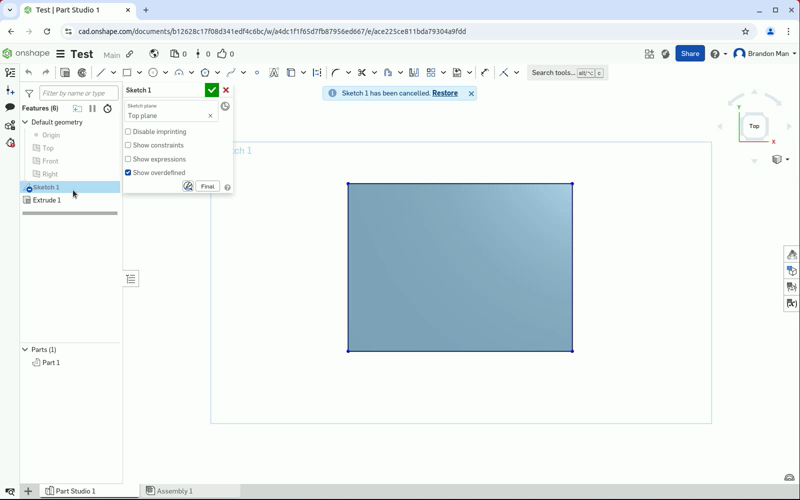
mouse_move(229, 92)
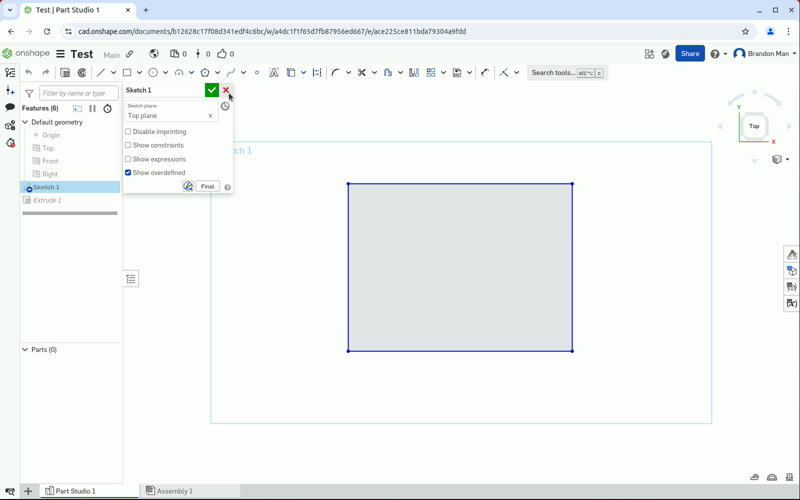
click(229, 92)
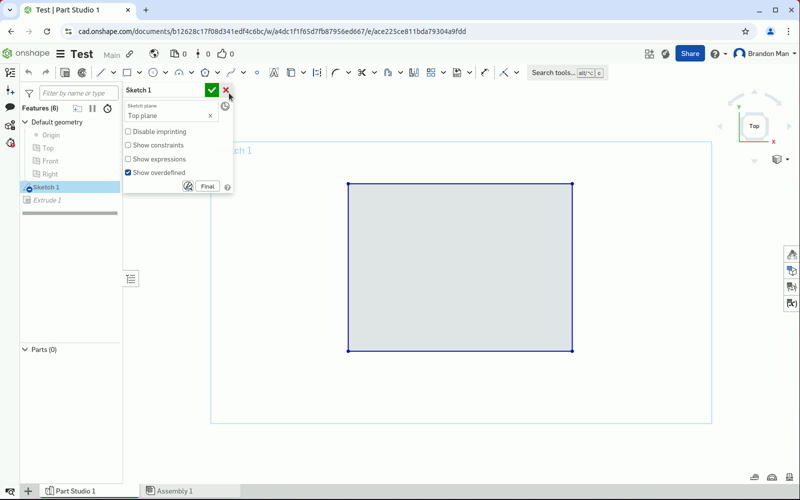
key(shift+s)
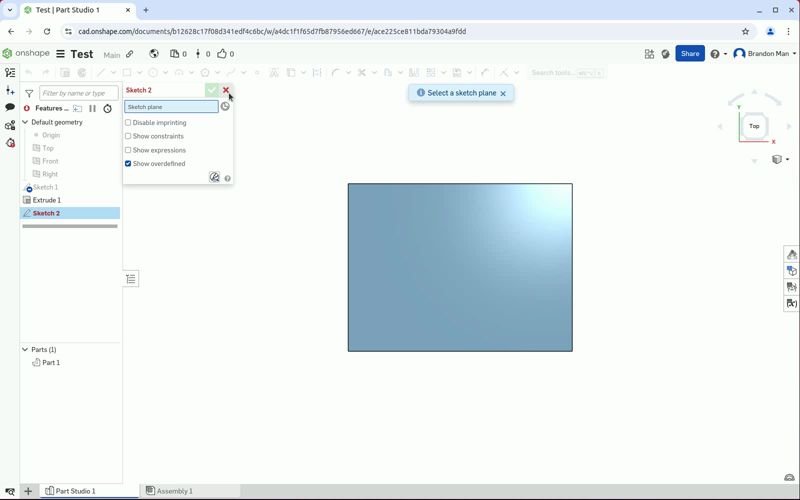
mouse_move(73, 150)
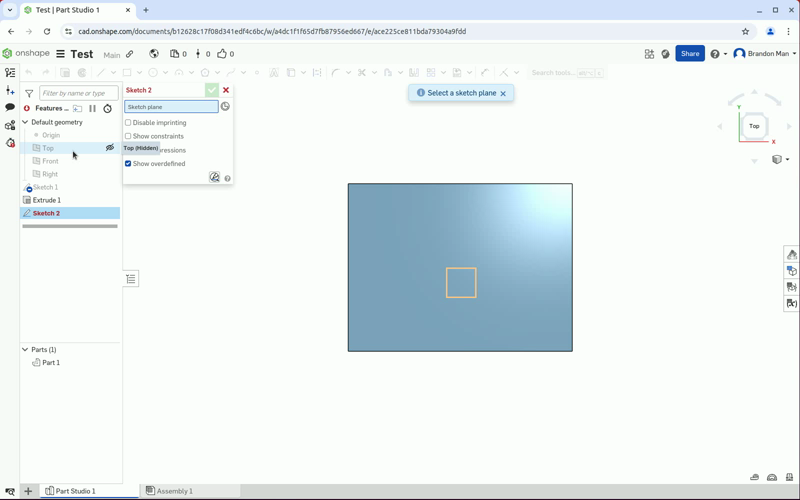
click(73, 150)
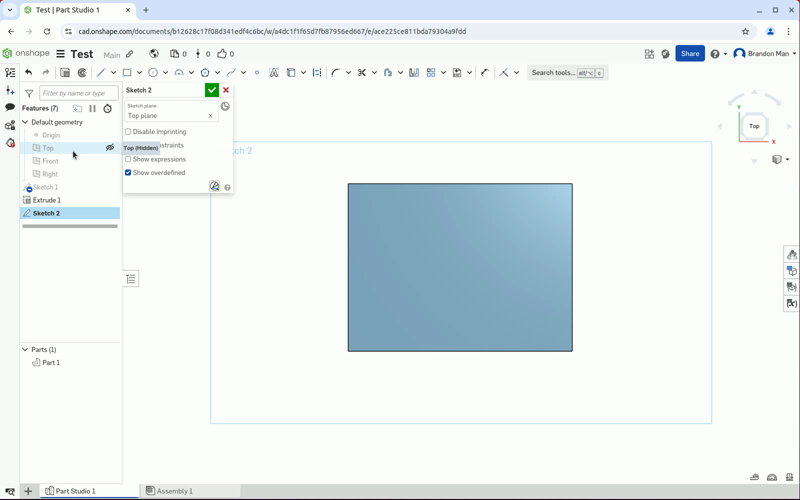
mouse_move(73, 352)
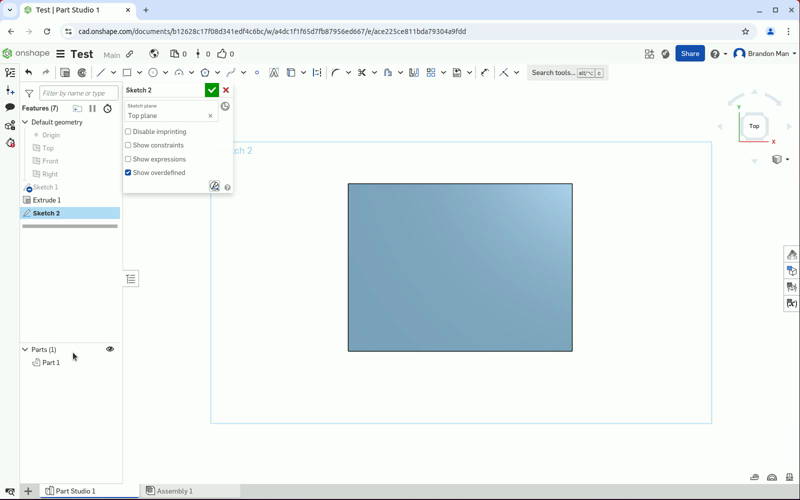
key(y)
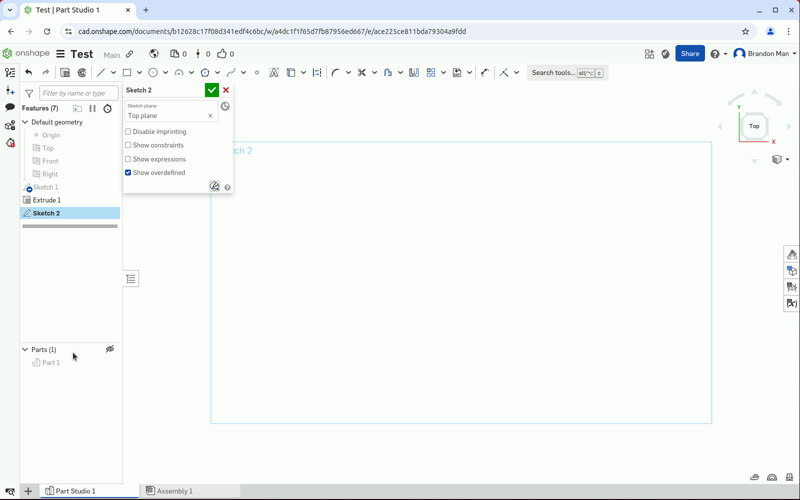
key(l)
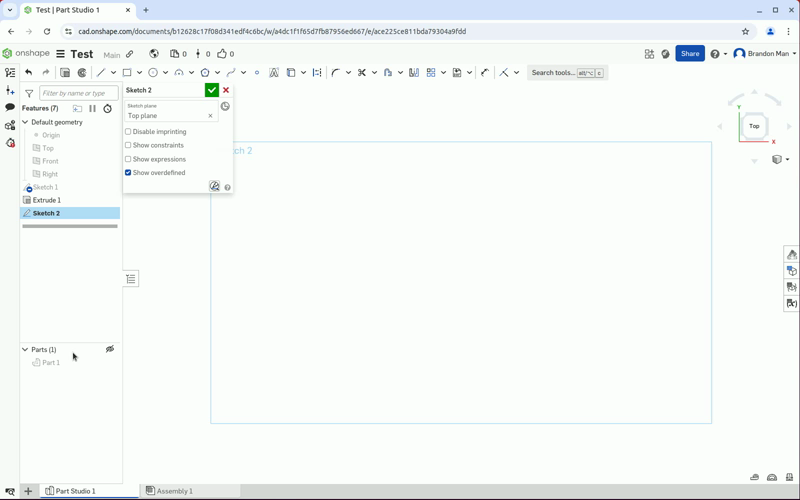
key_down(shift)
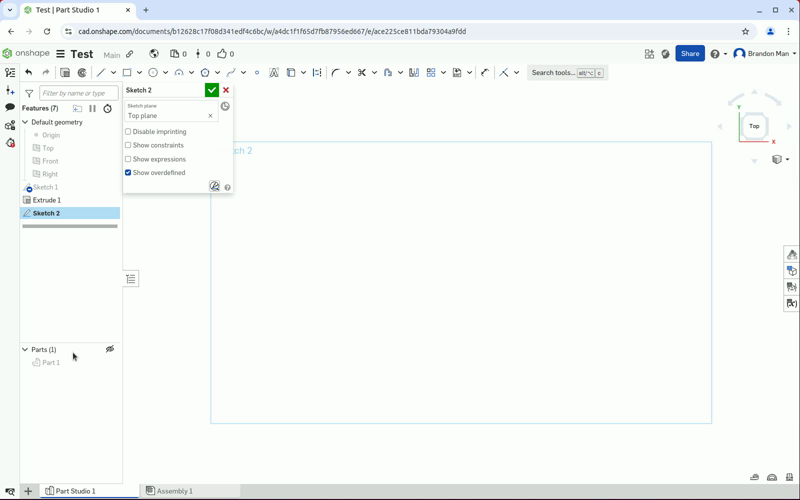
mouse_move(352, 251)
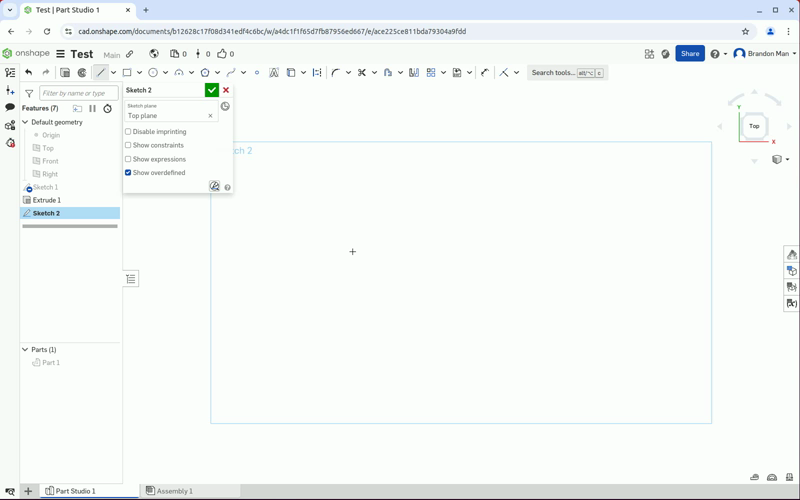
click(352, 251)
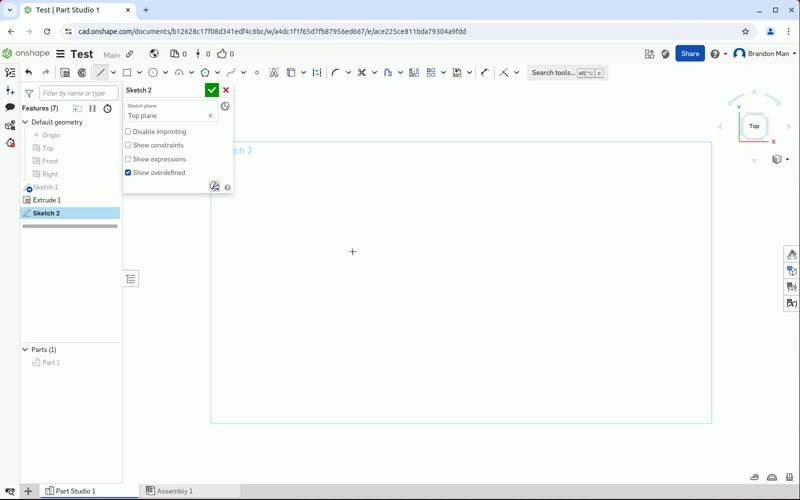
key_up(shift)
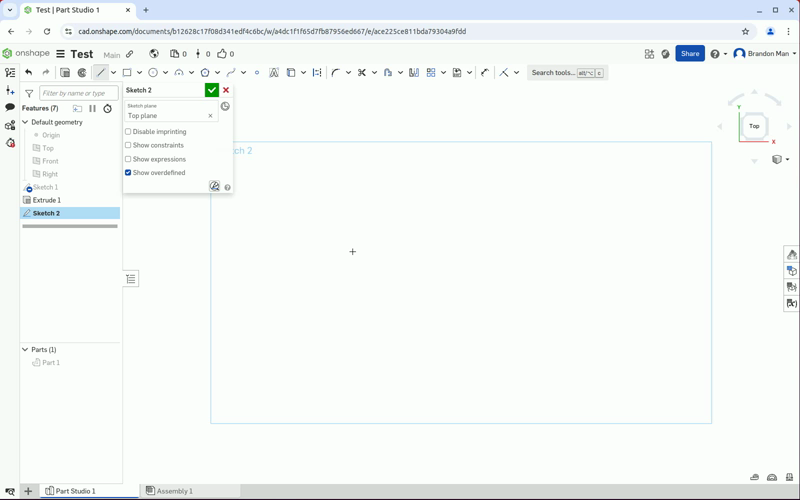
key_down(shift)
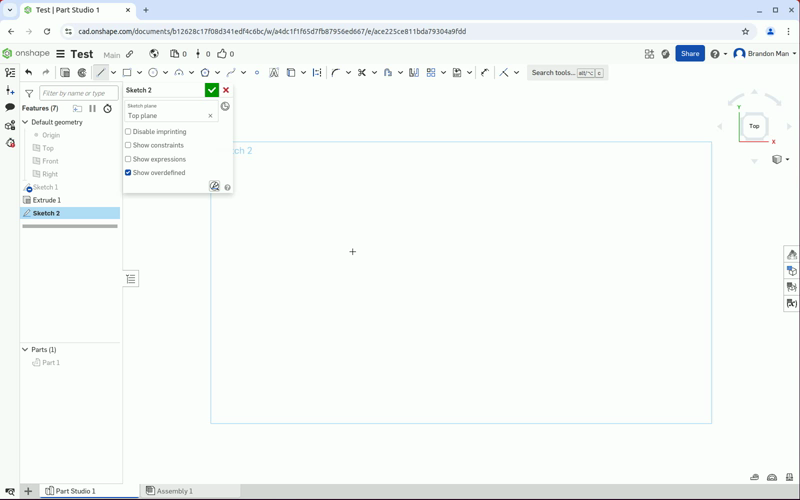
mouse_move(382, 251)
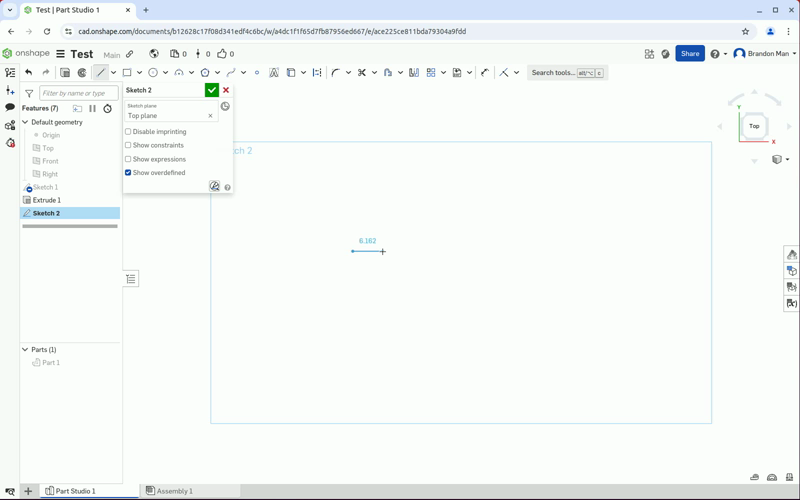
mouse_move(357, 251)
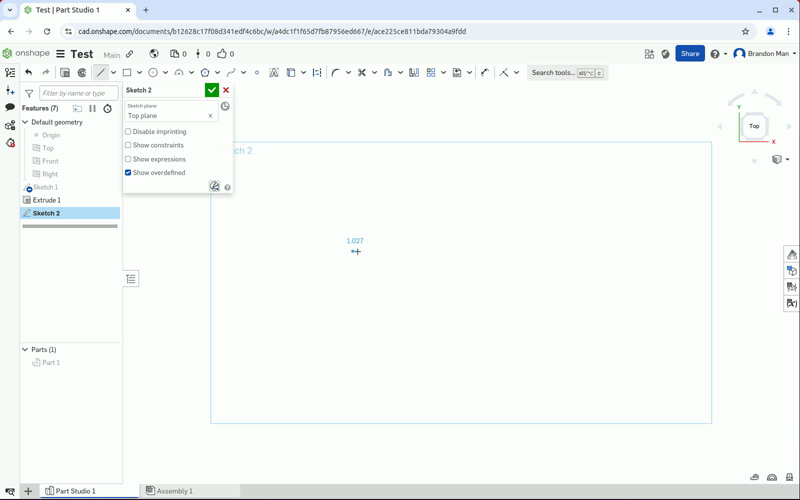
scroll(6)
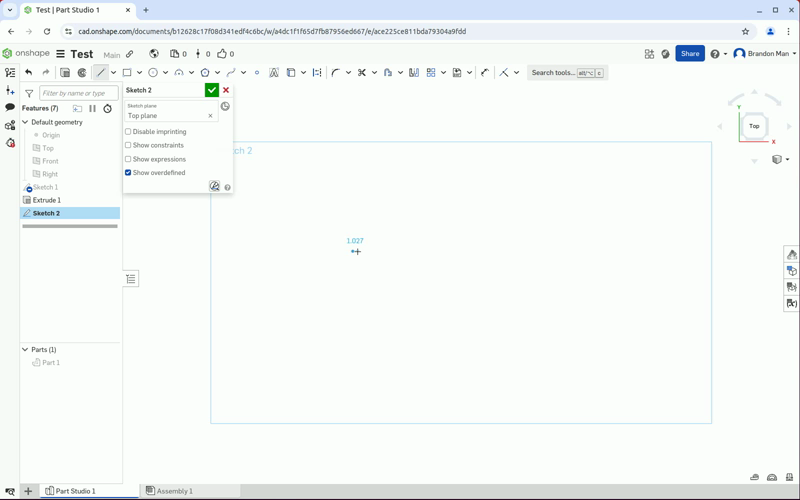
scroll(6)
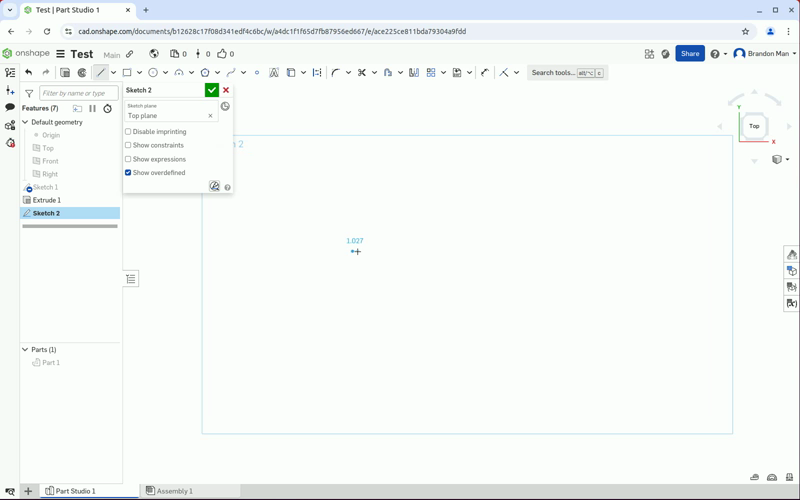
scroll(6)
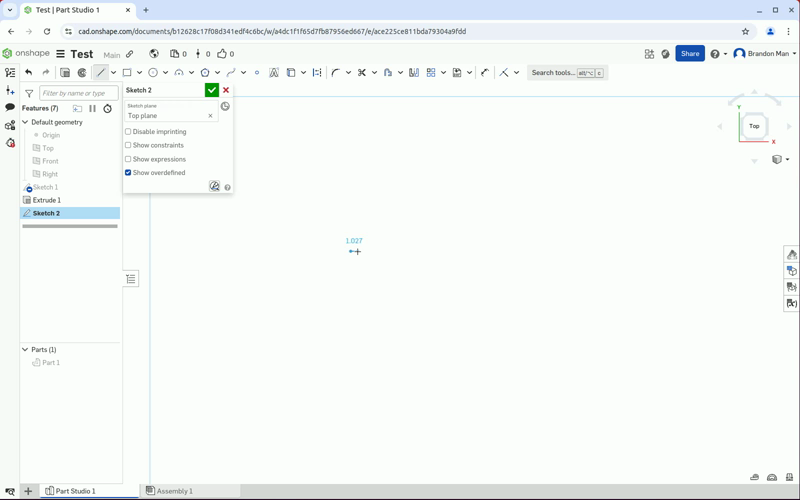
scroll(6)
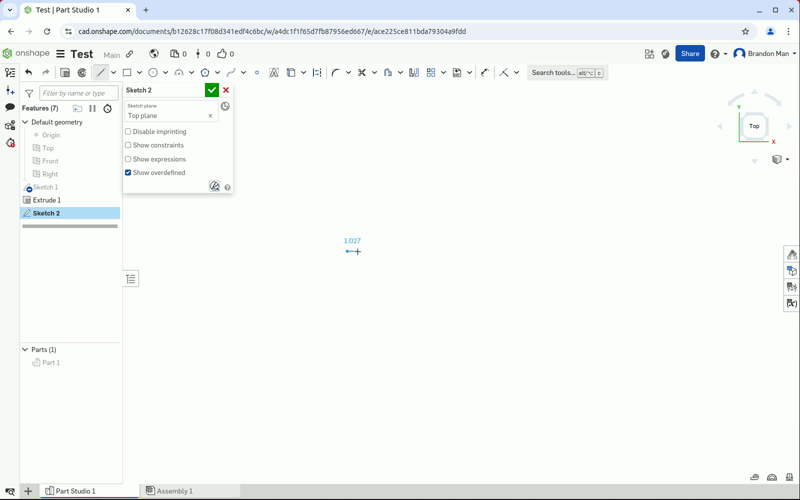
scroll(6)
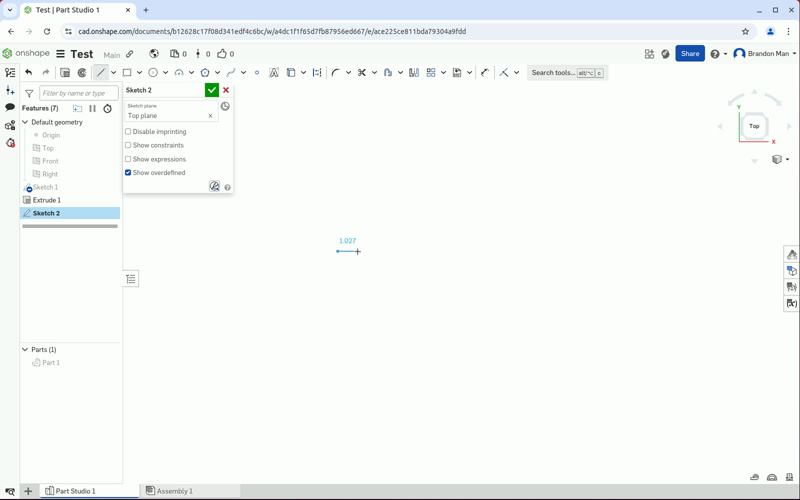
scroll(6)
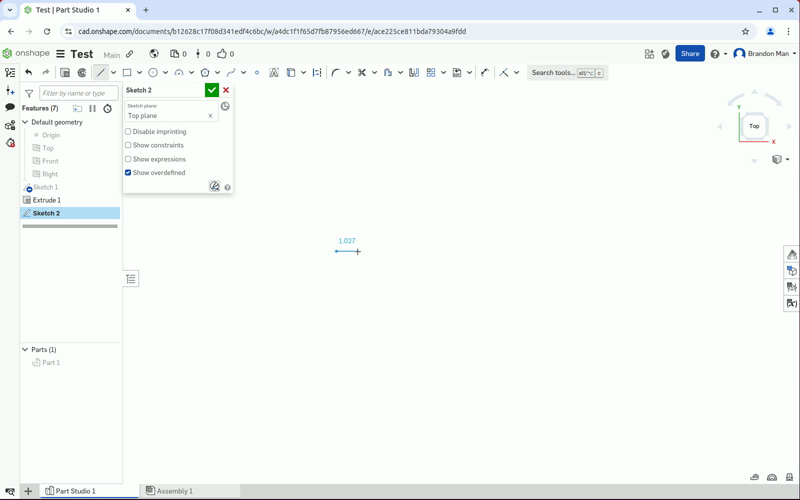
scroll(6)
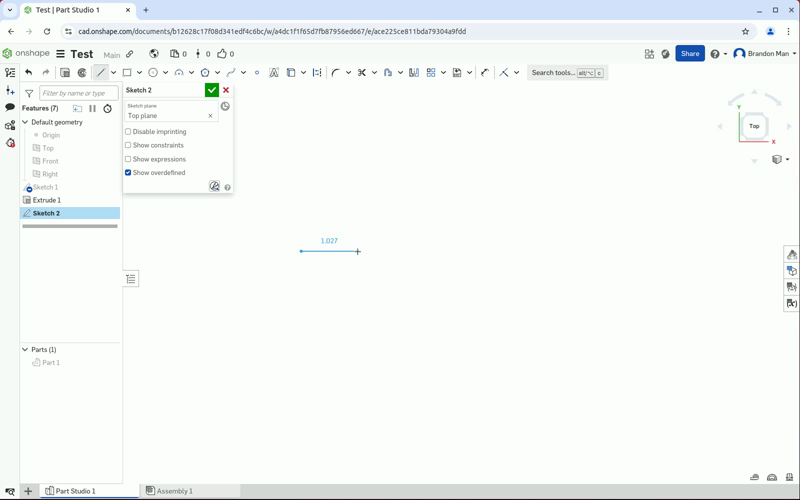
click(357, 251)
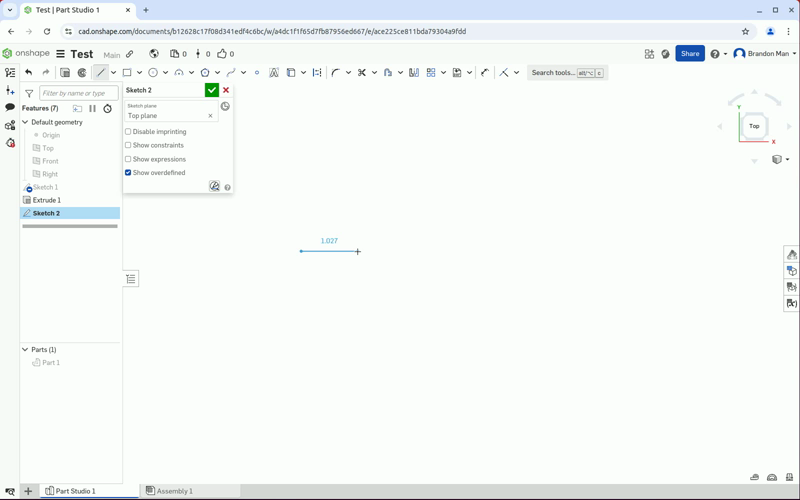
scroll(-6)
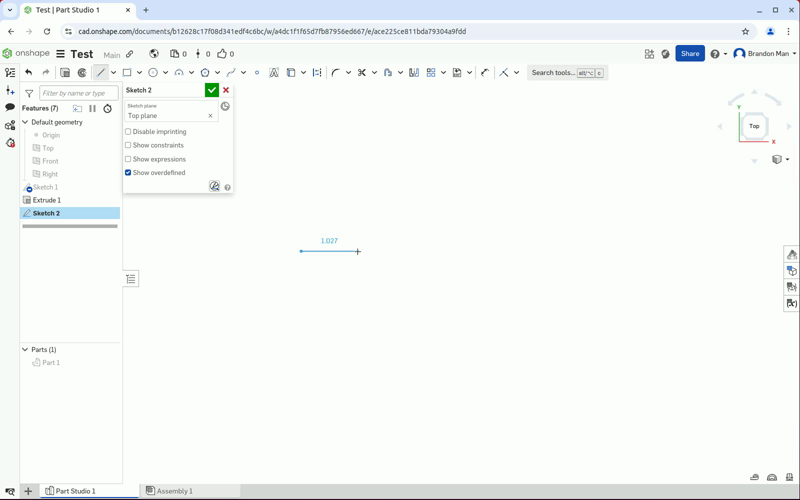
scroll(-6)
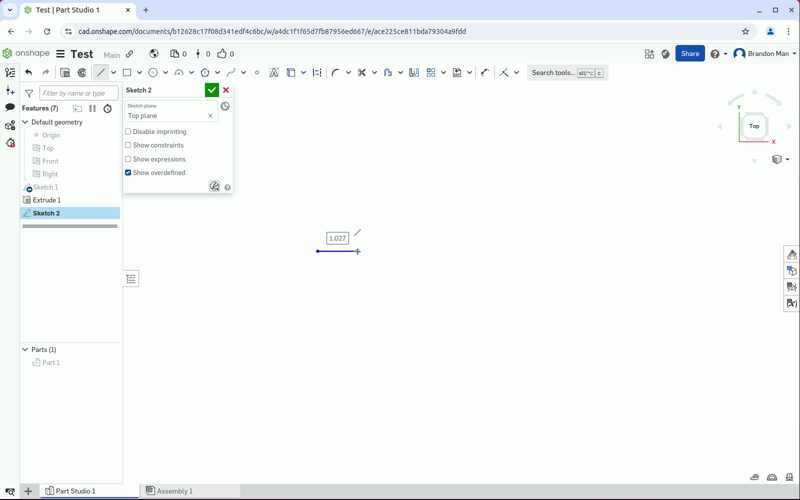
scroll(-6)
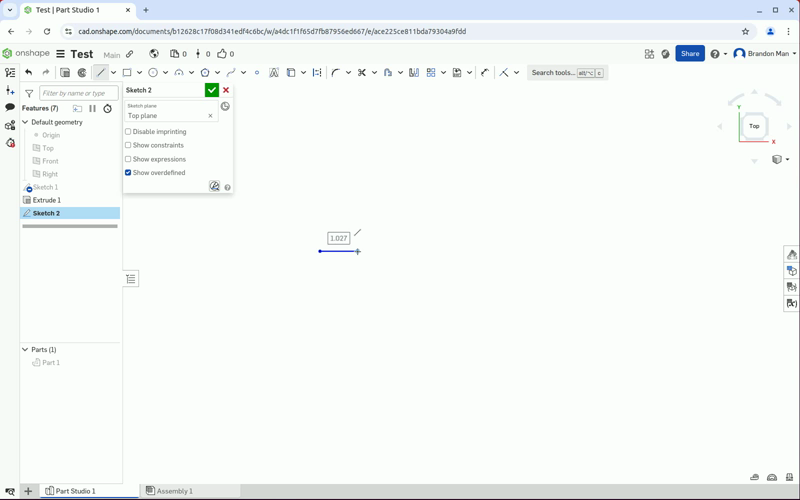
scroll(-6)
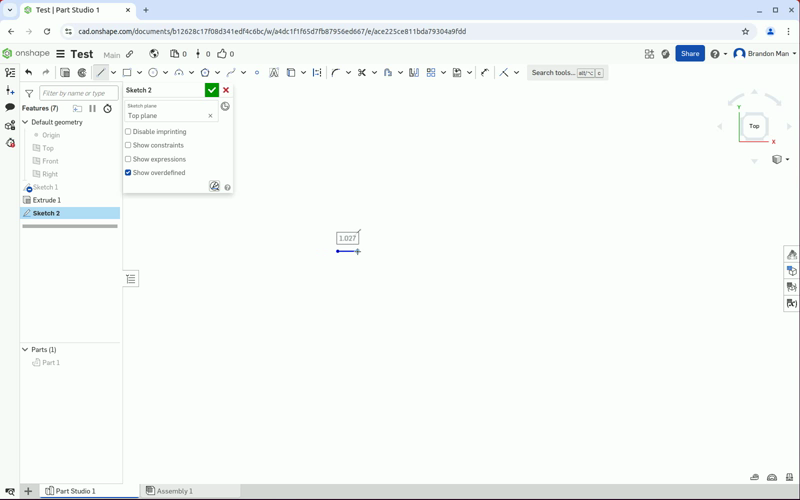
scroll(-6)
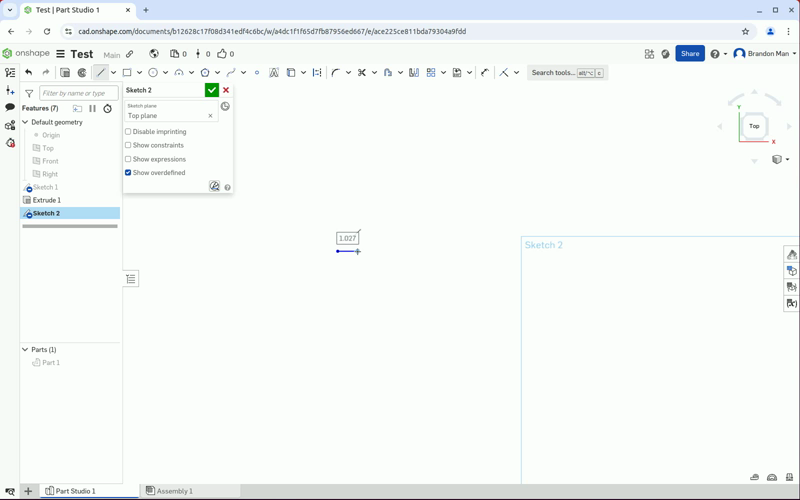
scroll(-6)
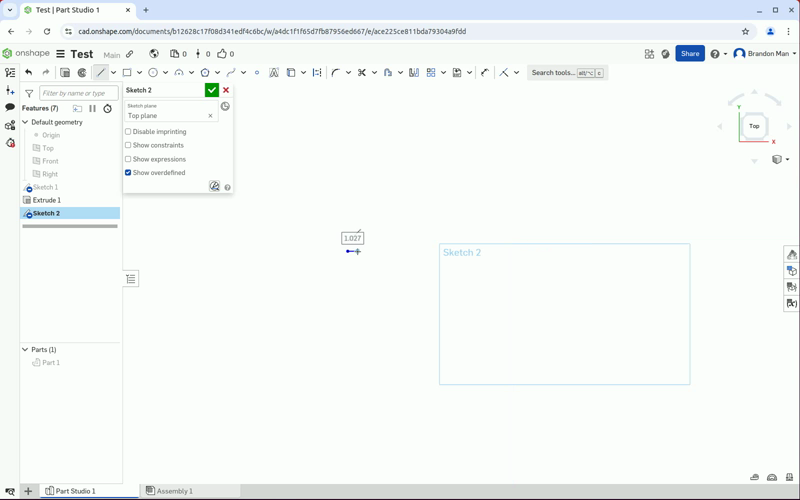
scroll(-6)
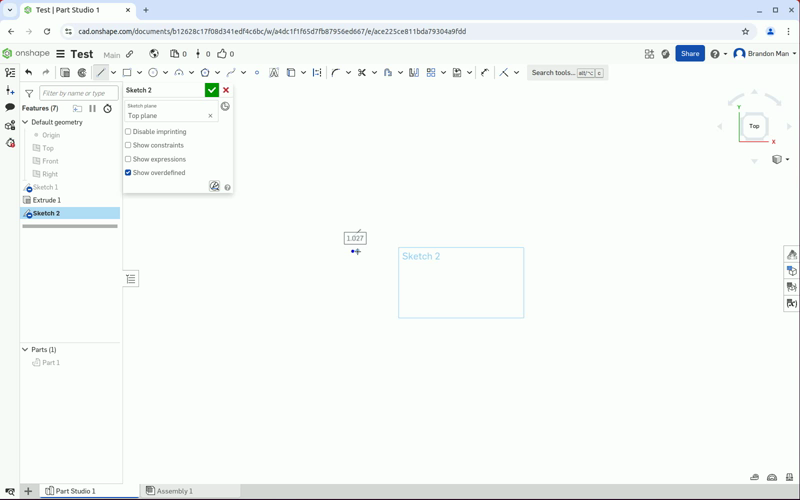
key_up(shift)
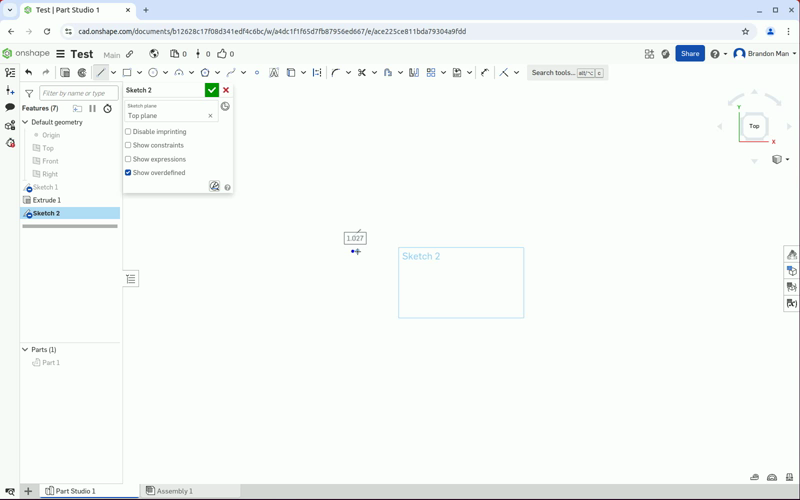
key_down(shift)
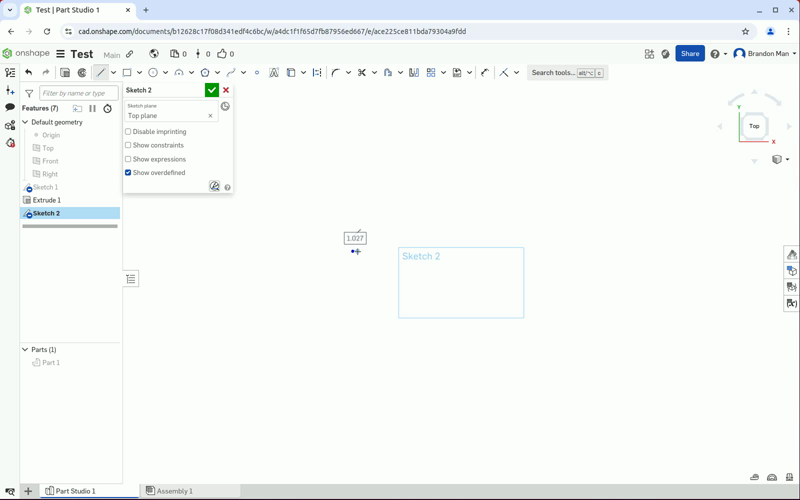
mouse_move(387, 251)
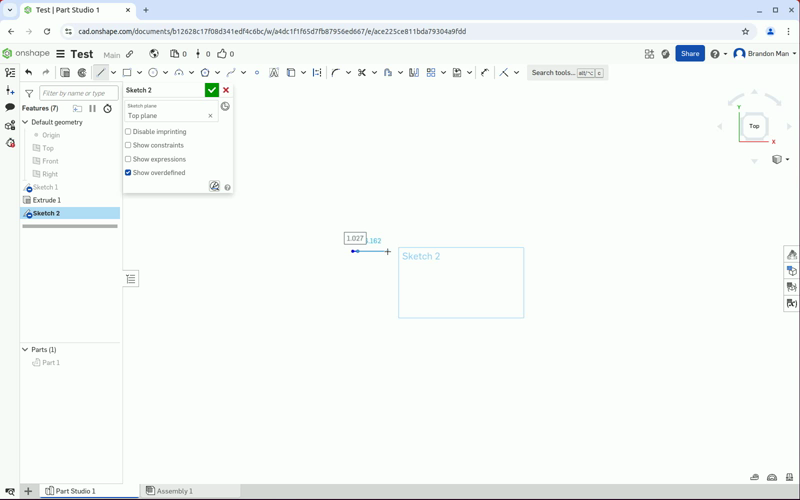
mouse_move(357, 206)
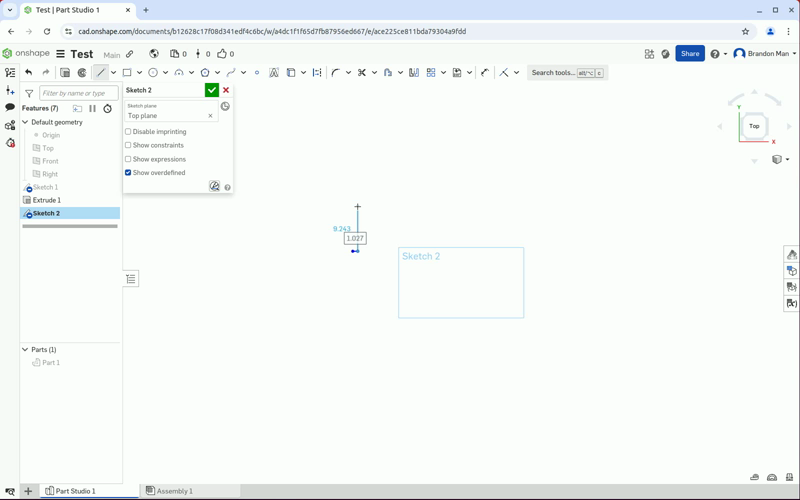
click(357, 206)
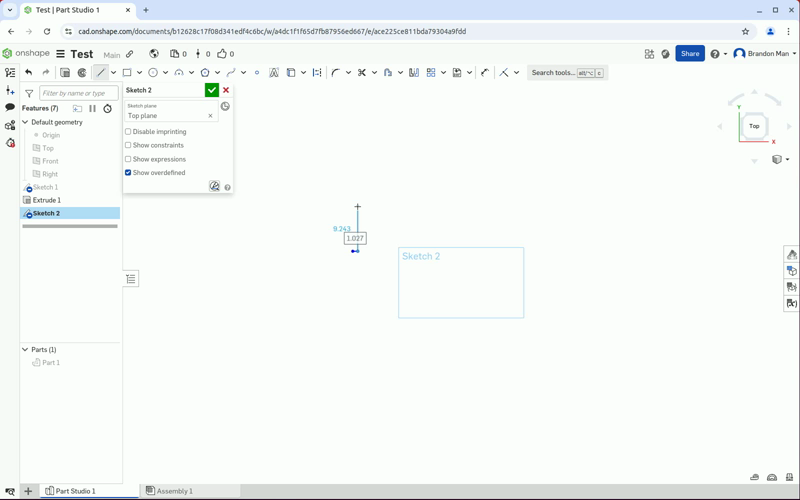
key_up(shift)
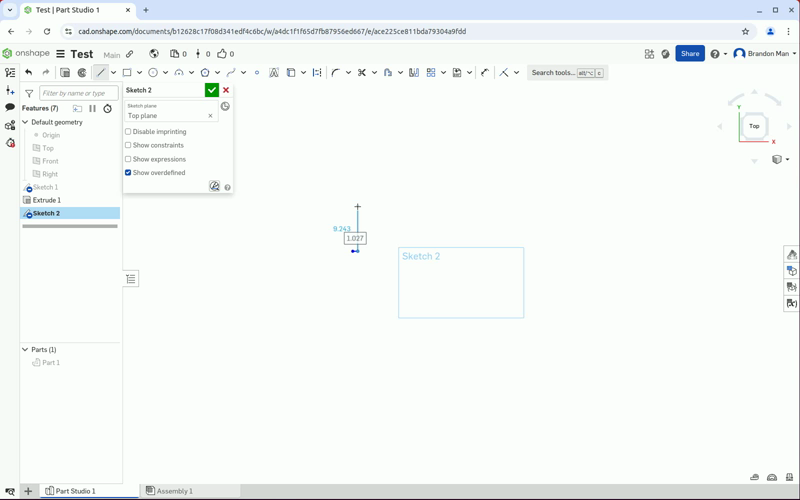
key_down(shift)
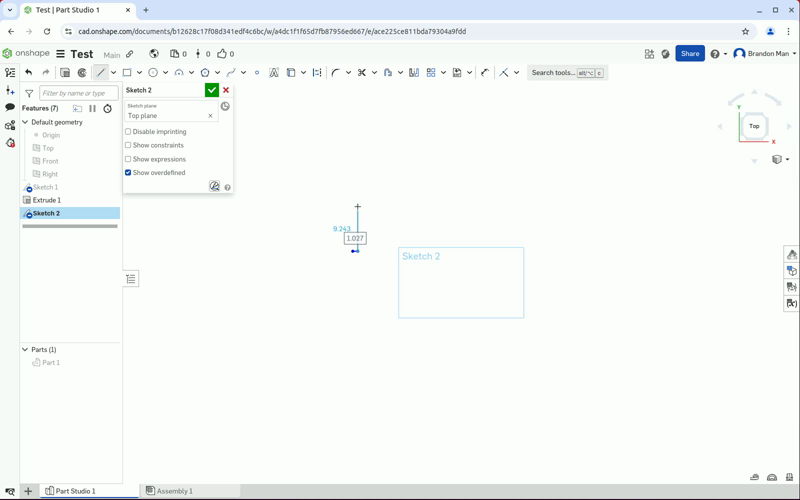
mouse_move(387, 206)
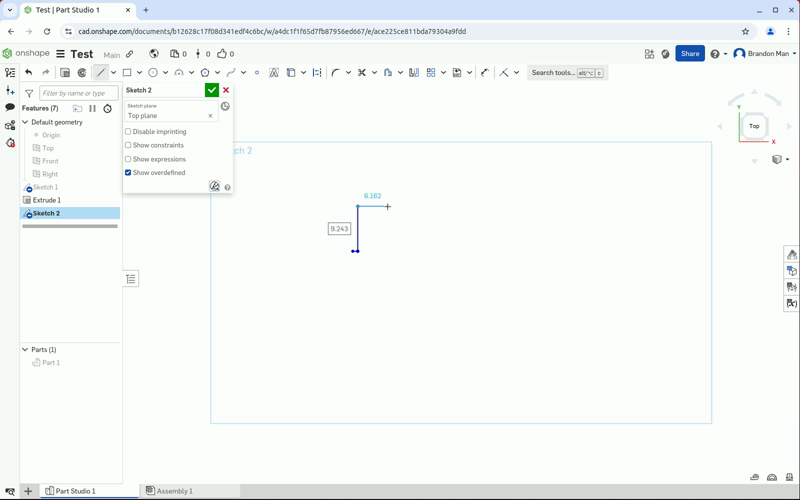
mouse_move(352, 206)
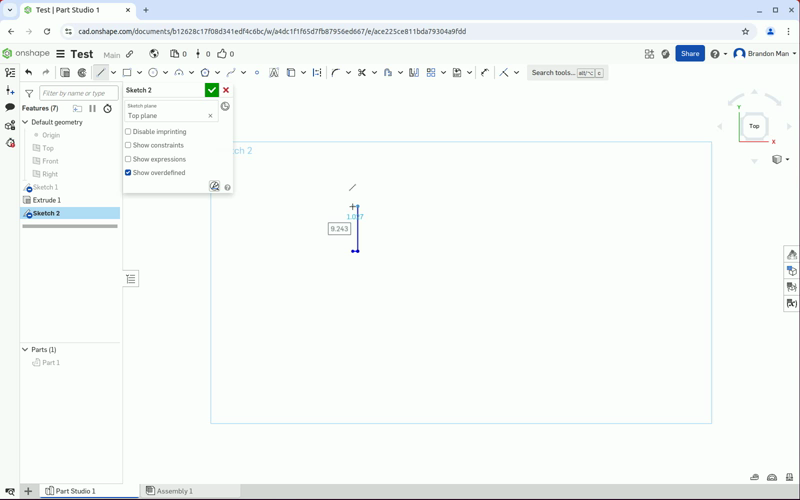
scroll(6)
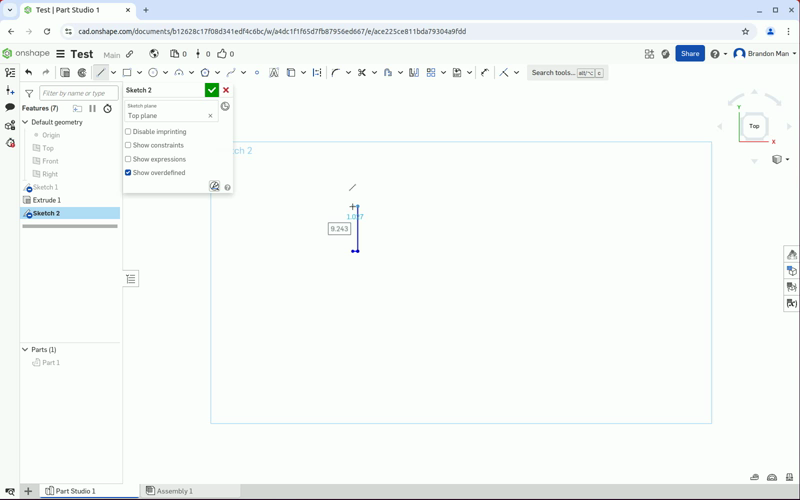
scroll(6)
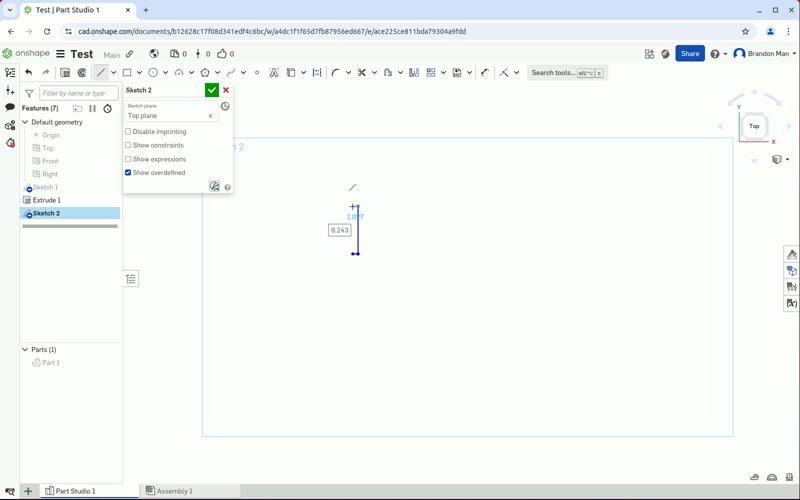
scroll(6)
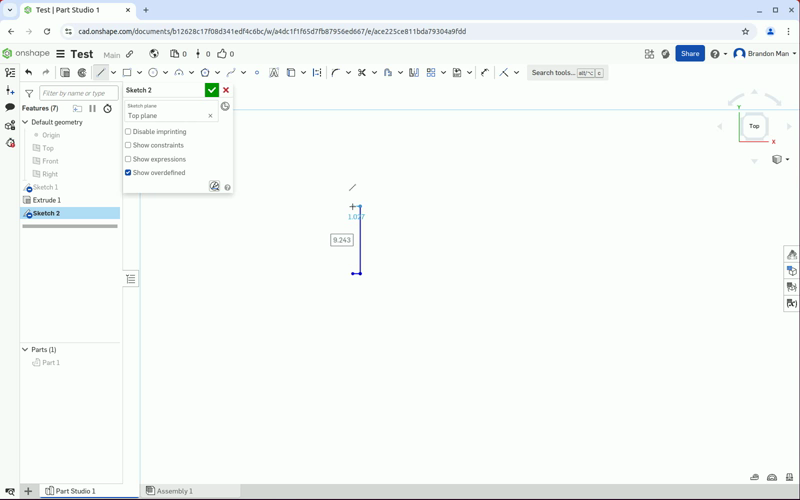
scroll(6)
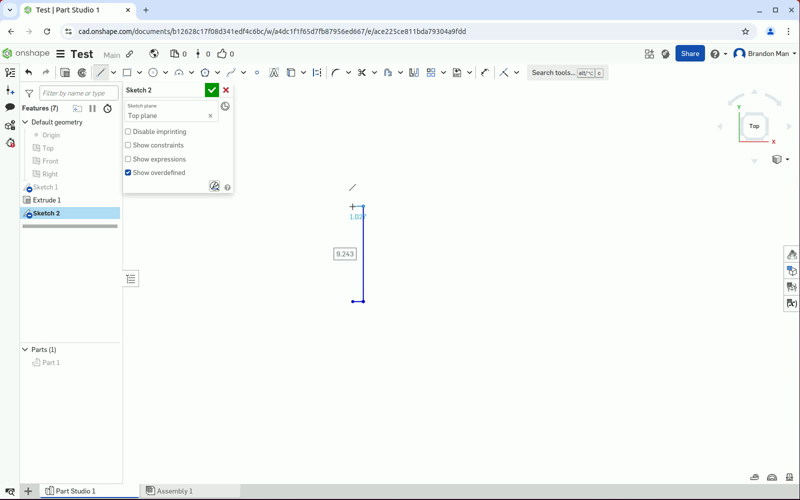
scroll(6)
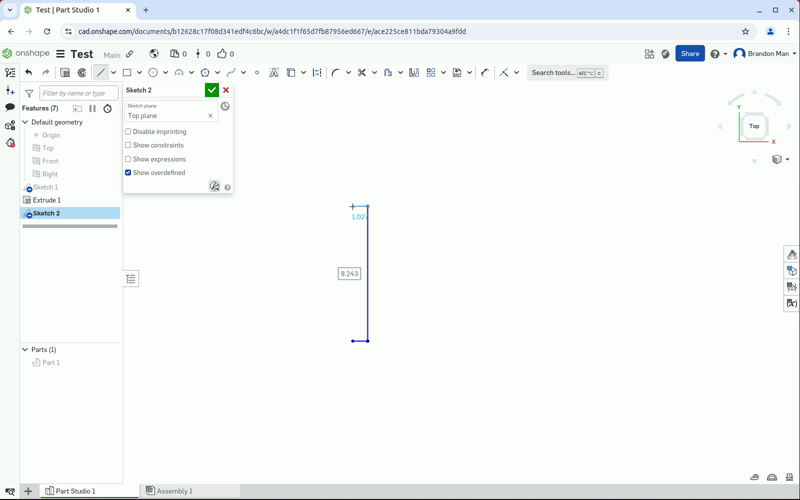
scroll(6)
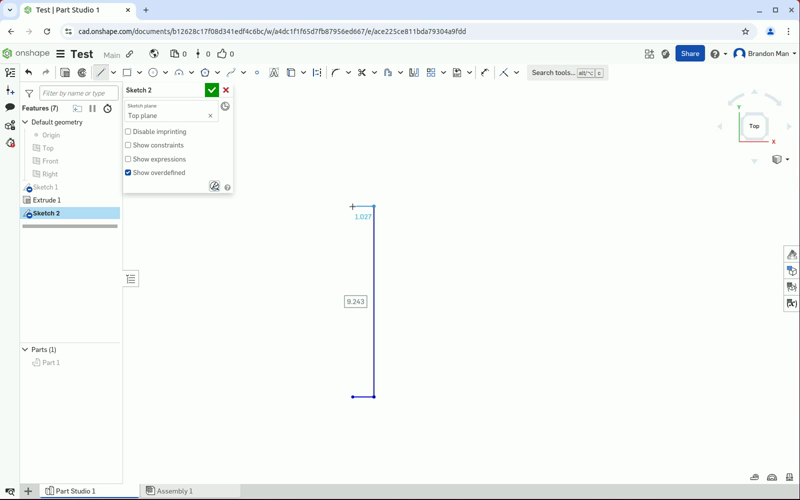
scroll(6)
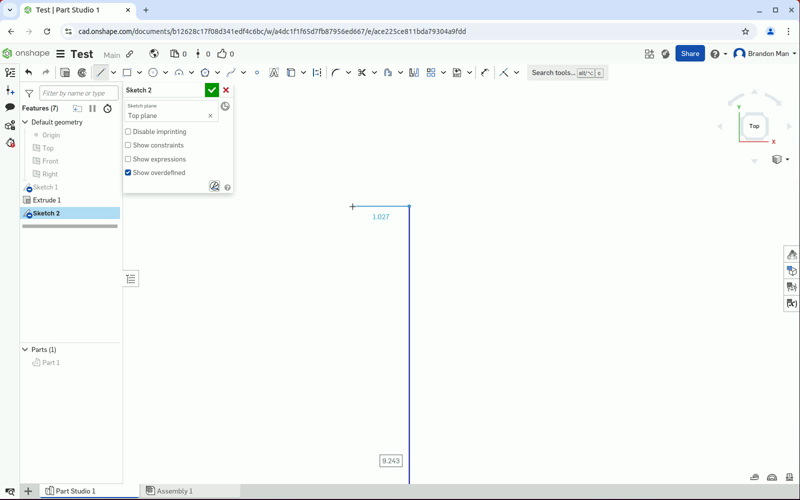
click(352, 206)
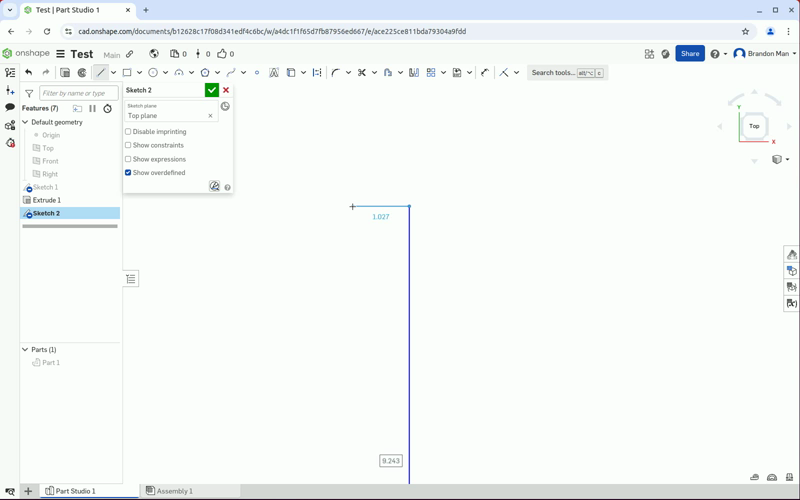
scroll(-6)
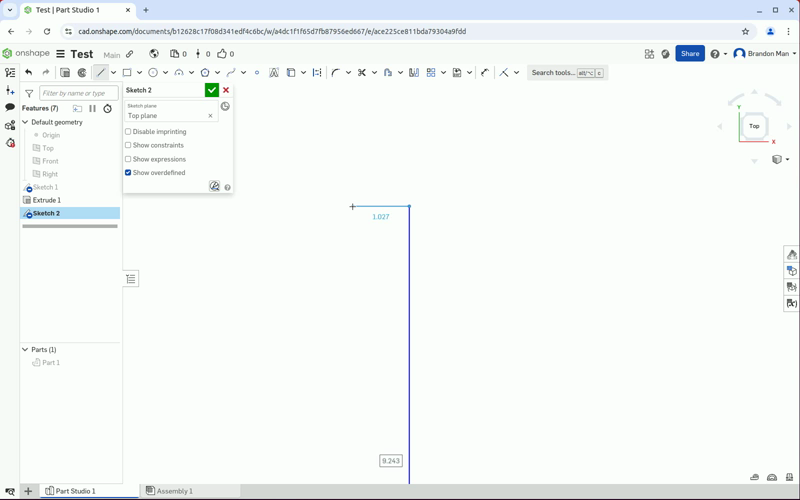
scroll(-6)
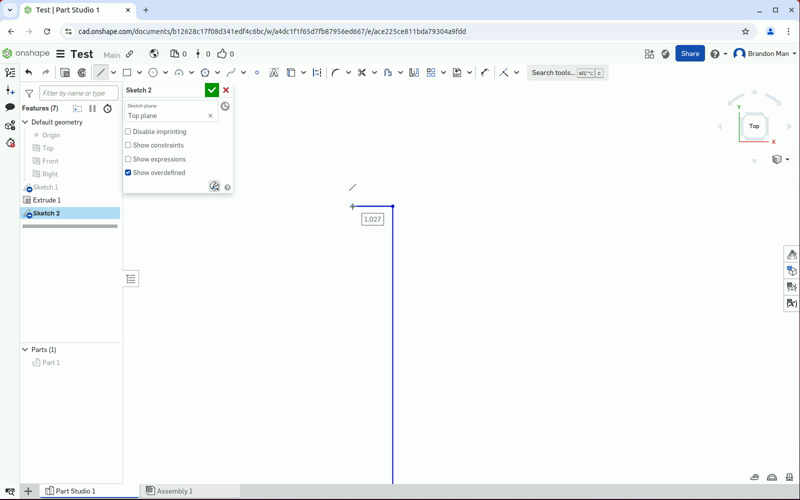
scroll(-6)
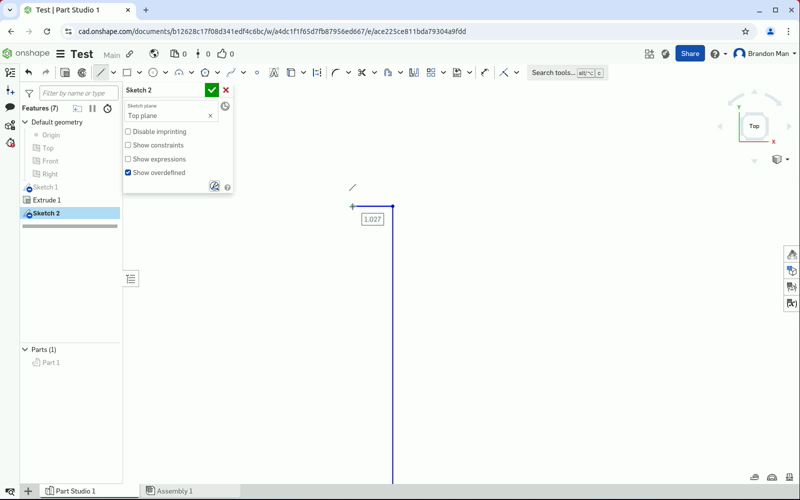
scroll(-6)
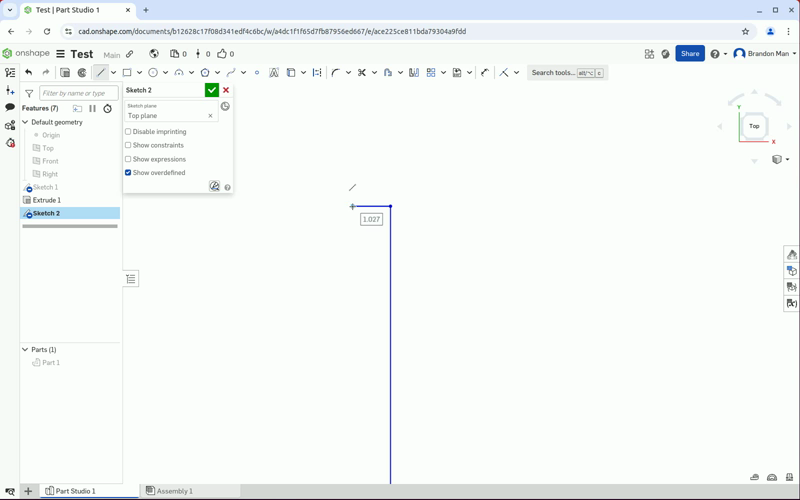
scroll(-6)
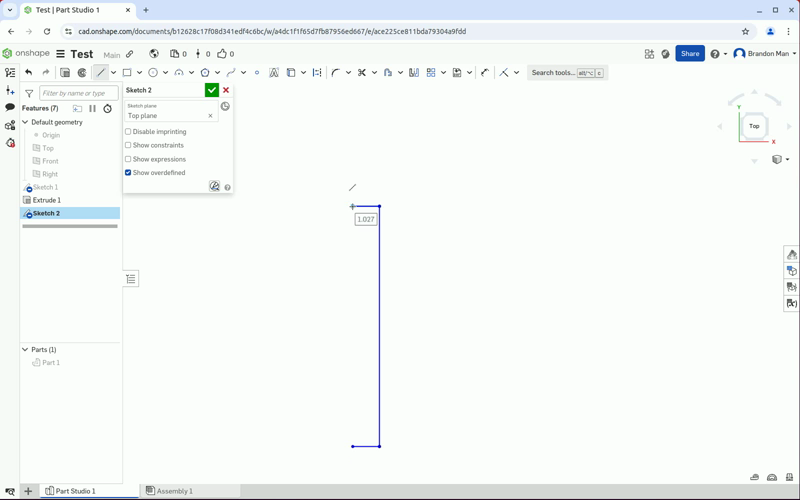
scroll(-6)
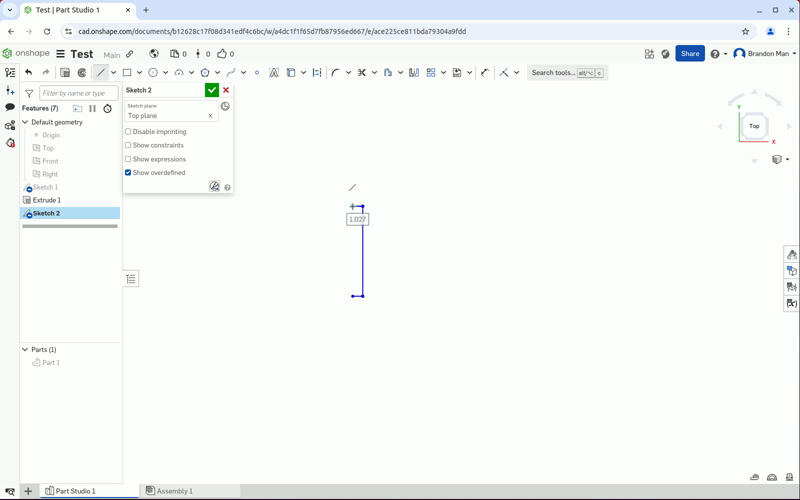
scroll(-6)
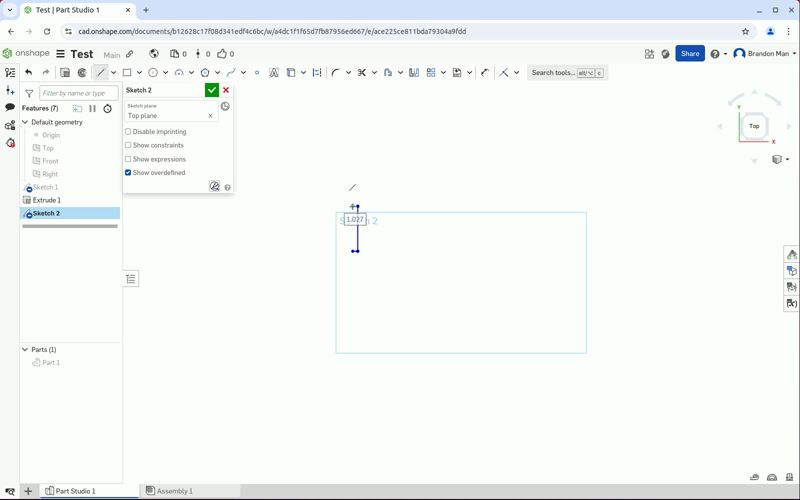
key_up(shift)
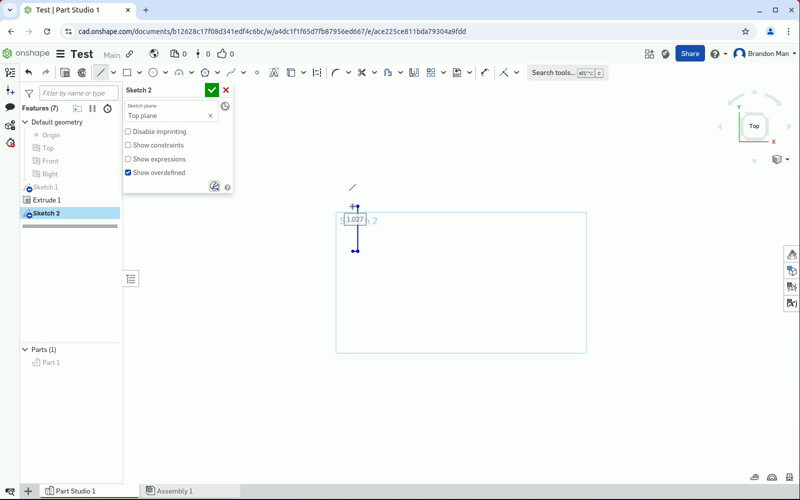
mouse_move(382, 206)
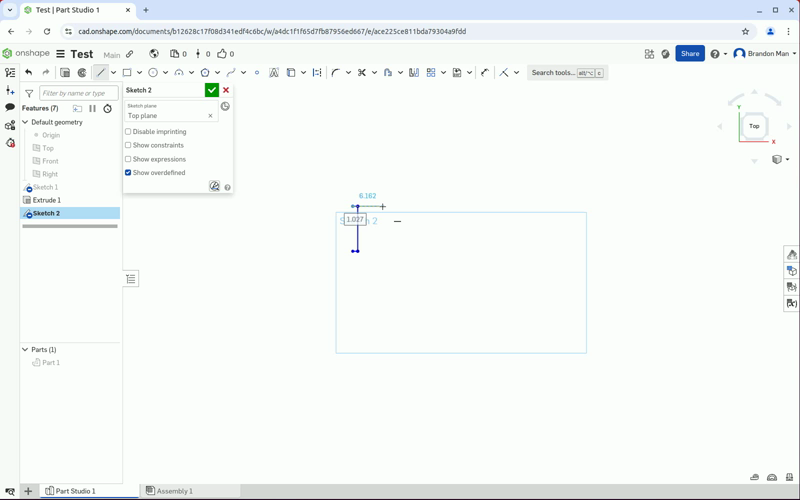
key_down(shift)
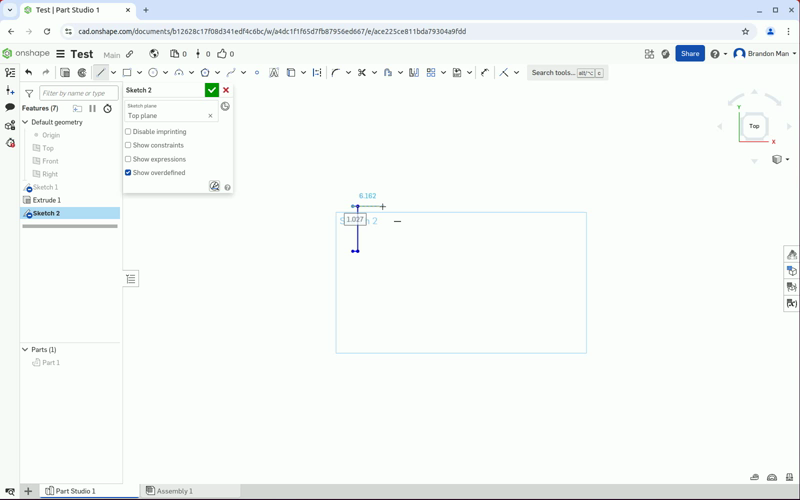
mouse_move(352, 251)
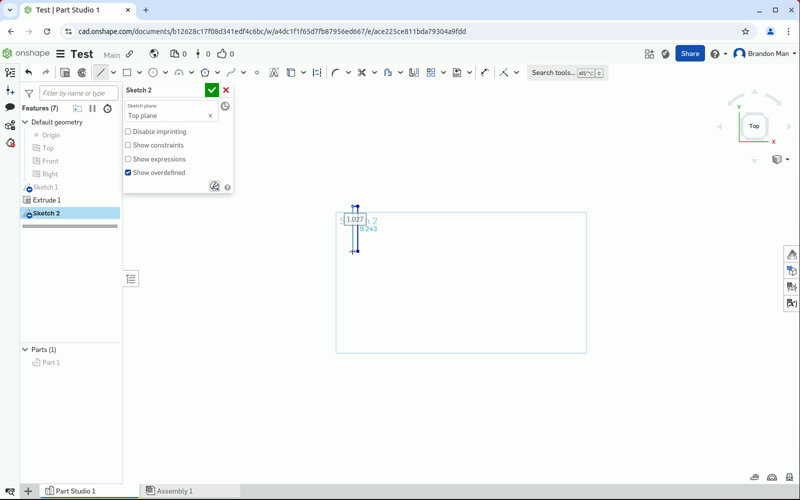
key_up(shift)
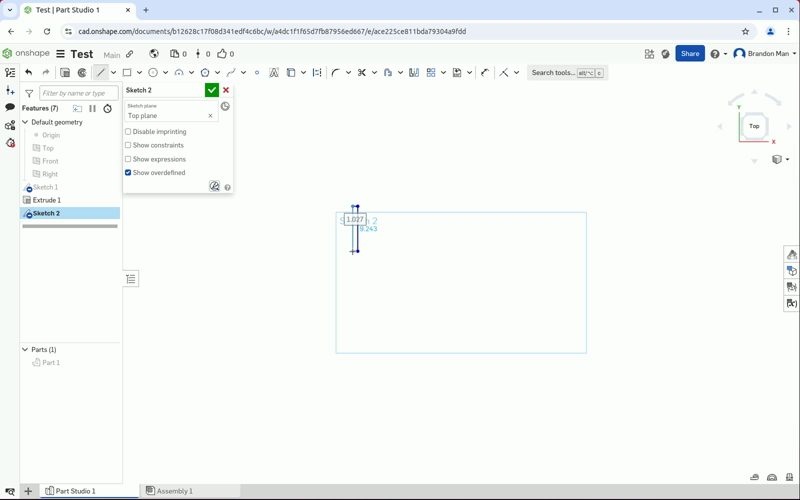
click(352, 251)
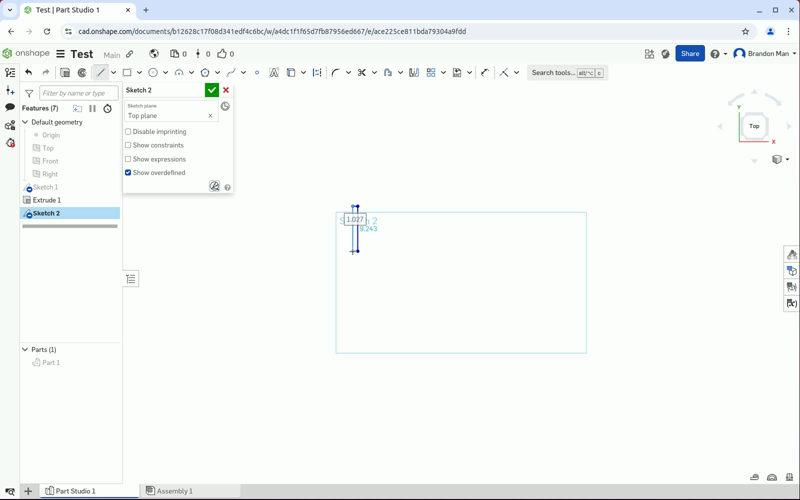
key(esc)
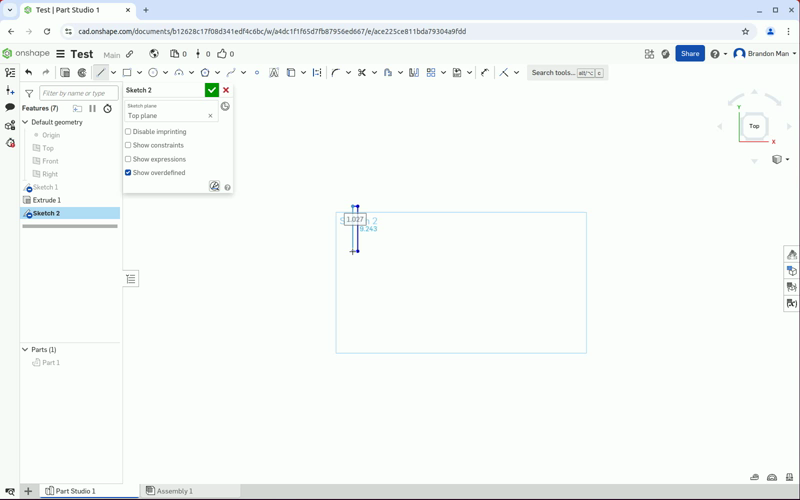
mouse_move(356, 247)
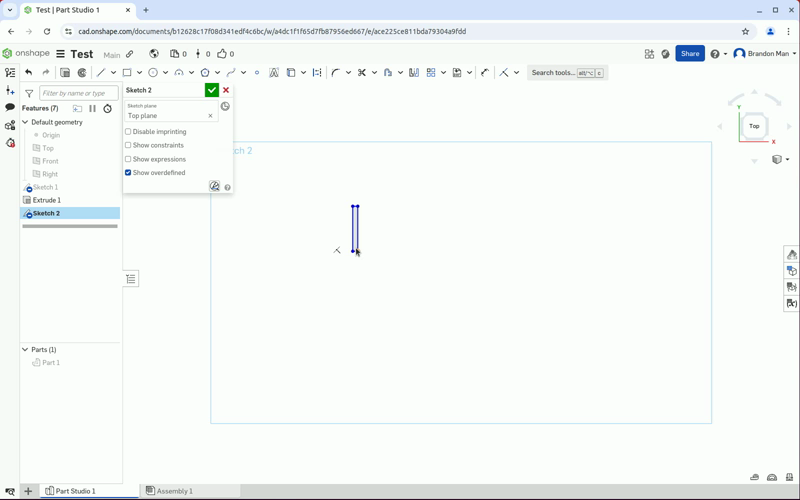
scroll(6)
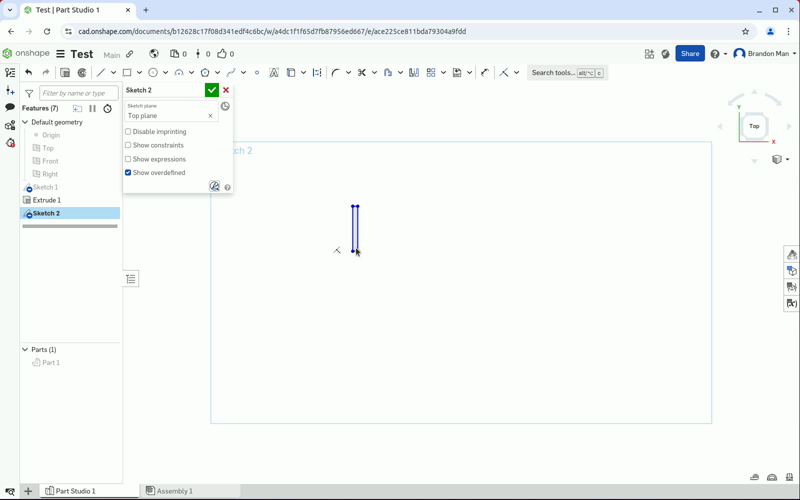
scroll(6)
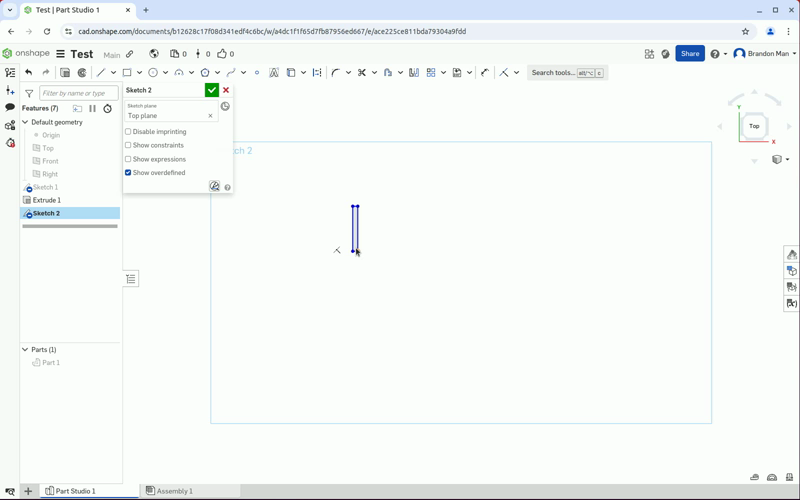
scroll(6)
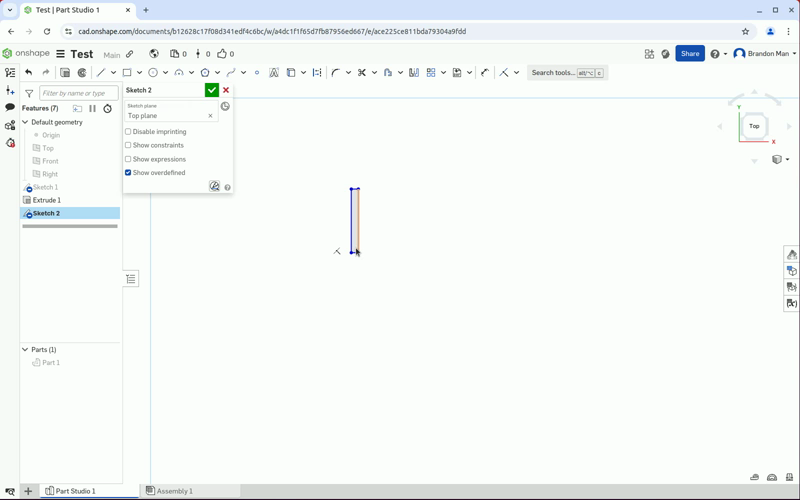
scroll(6)
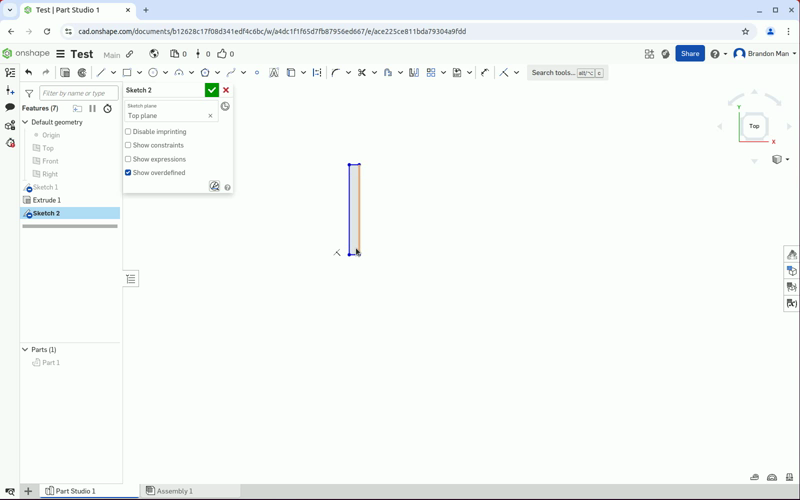
scroll(6)
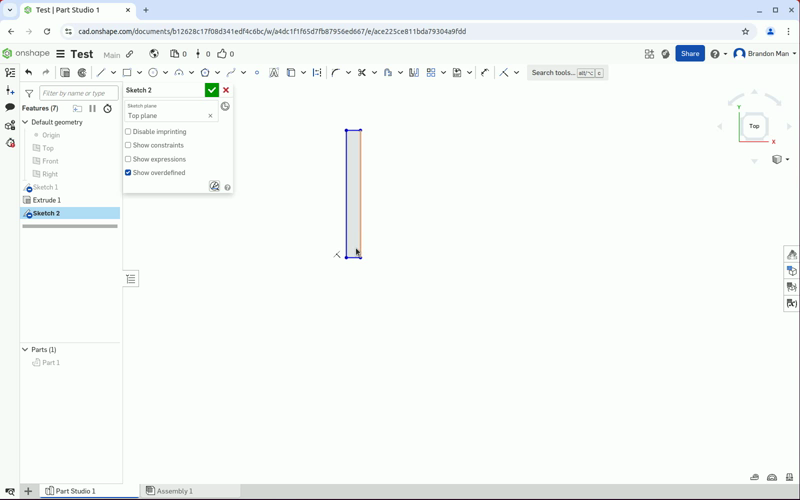
scroll(6)
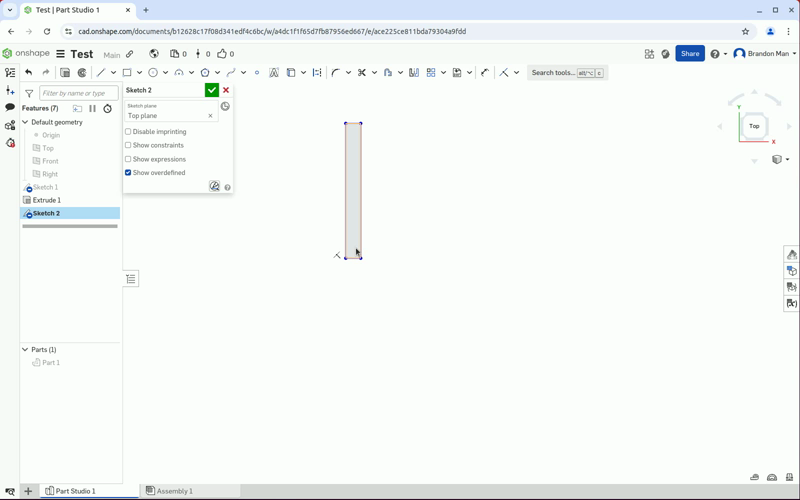
scroll(6)
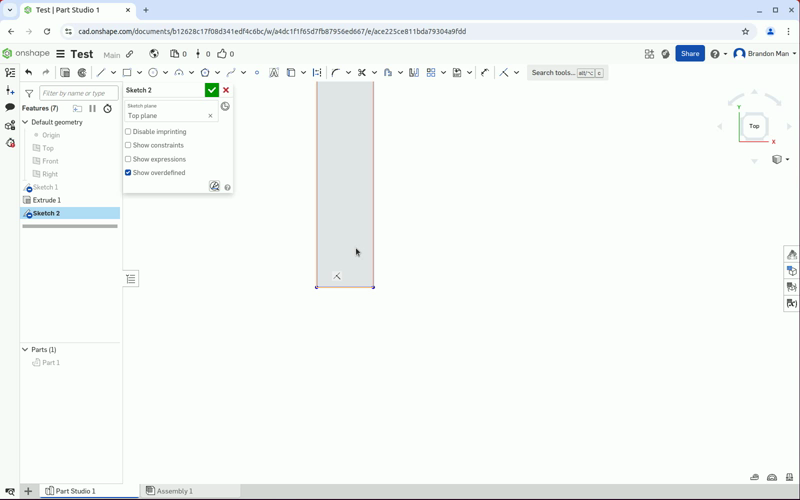
click(356, 247)
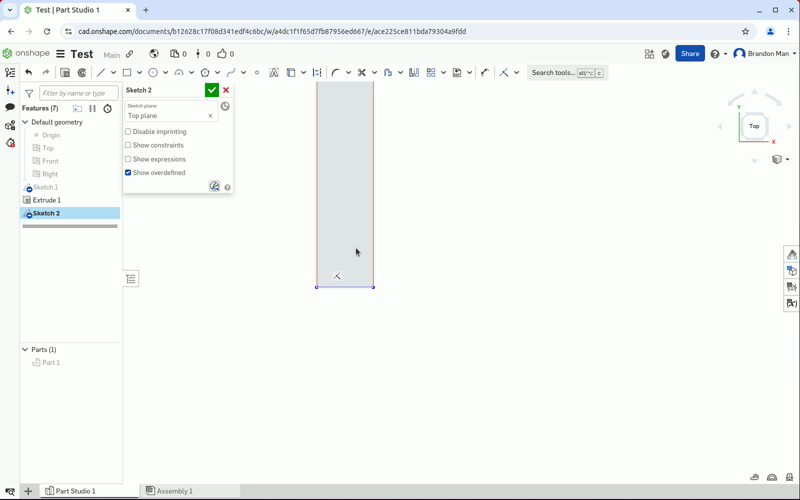
scroll(-6)
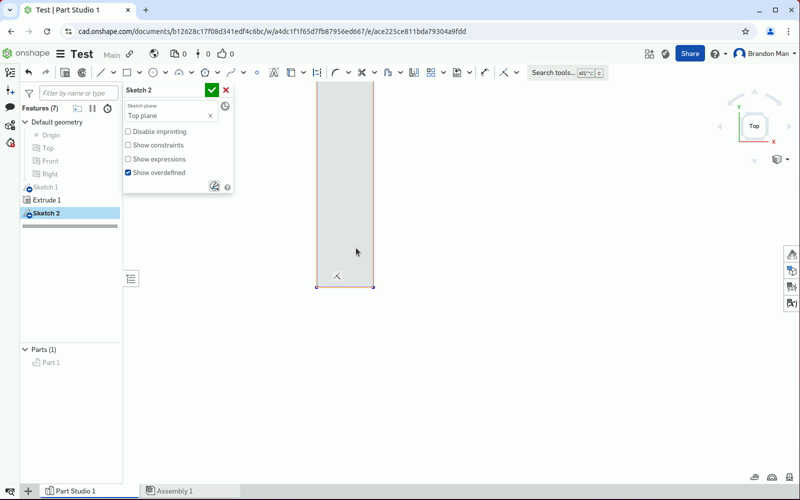
scroll(-6)
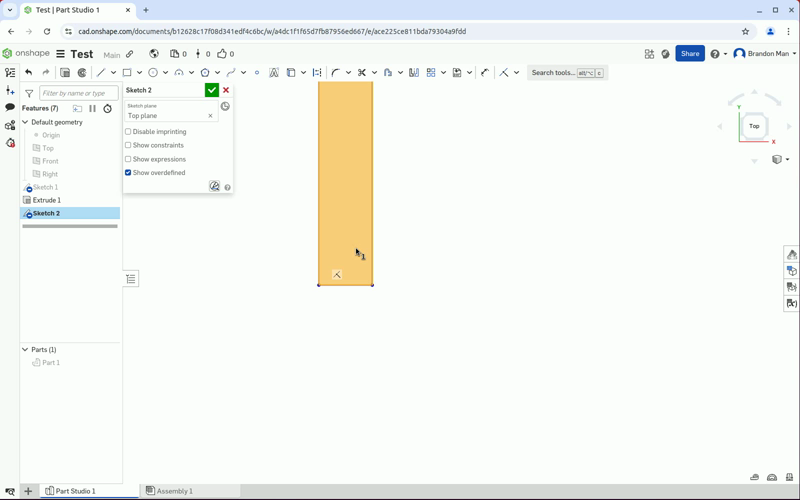
scroll(-6)
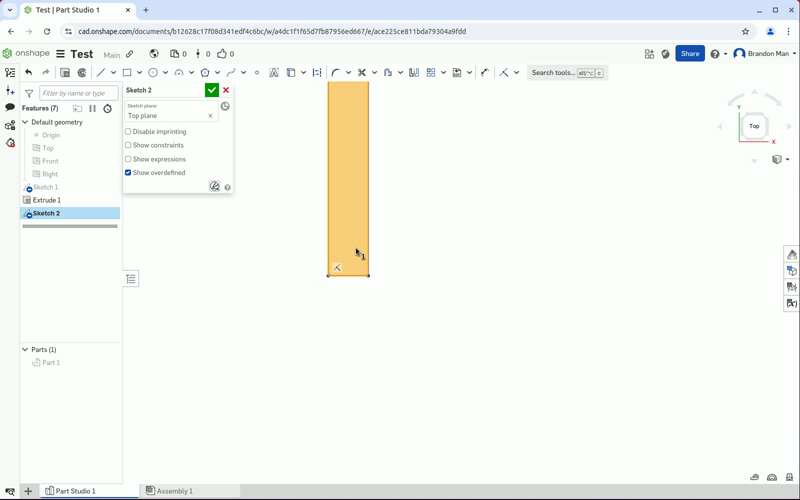
scroll(-6)
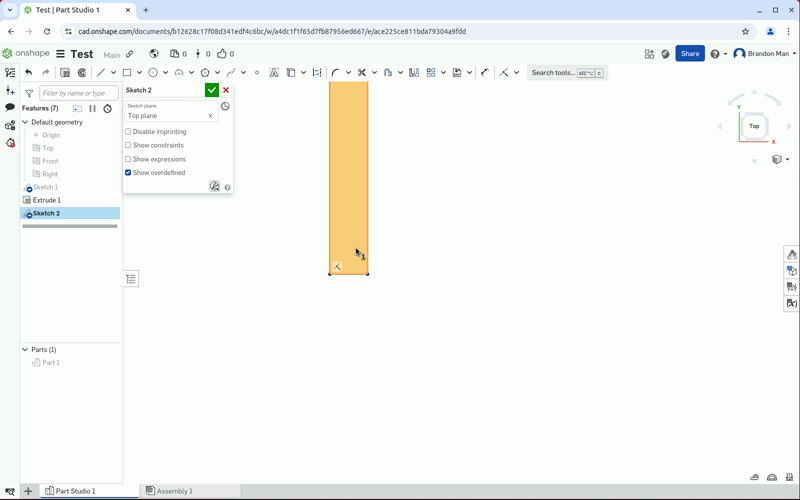
scroll(-6)
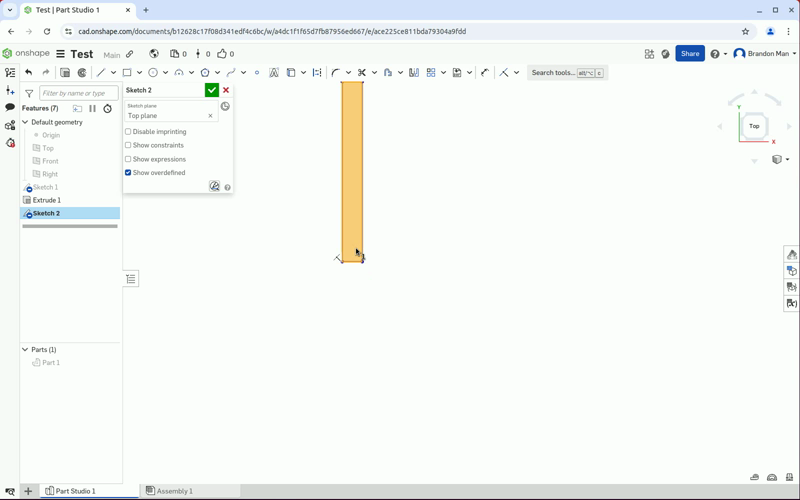
scroll(-6)
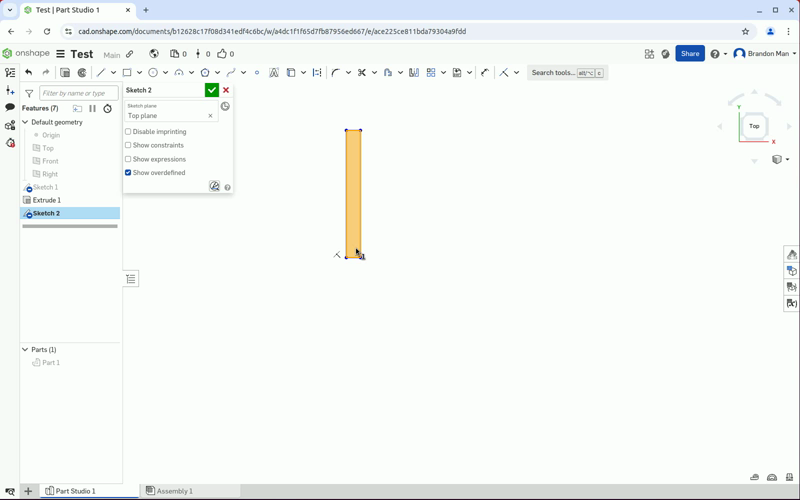
scroll(-6)
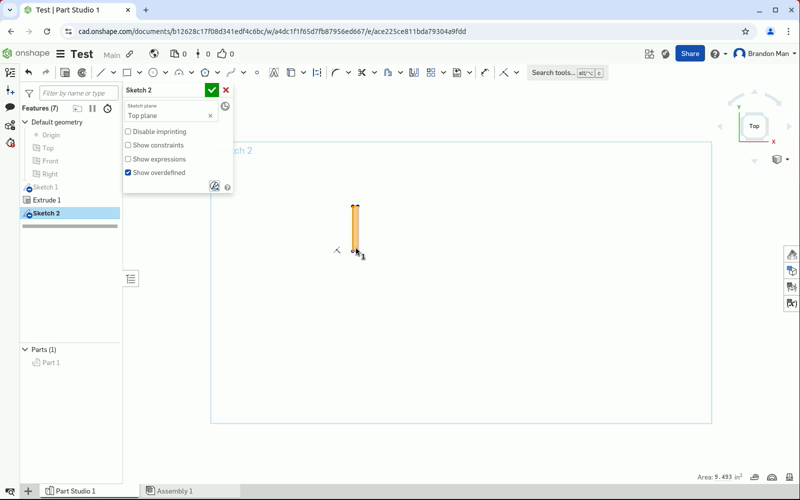
mouse_move(73, 352)
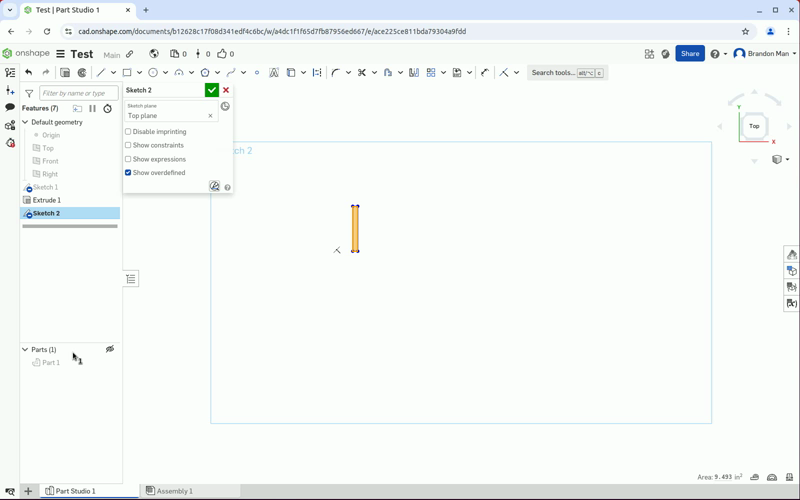
key(shift+y)
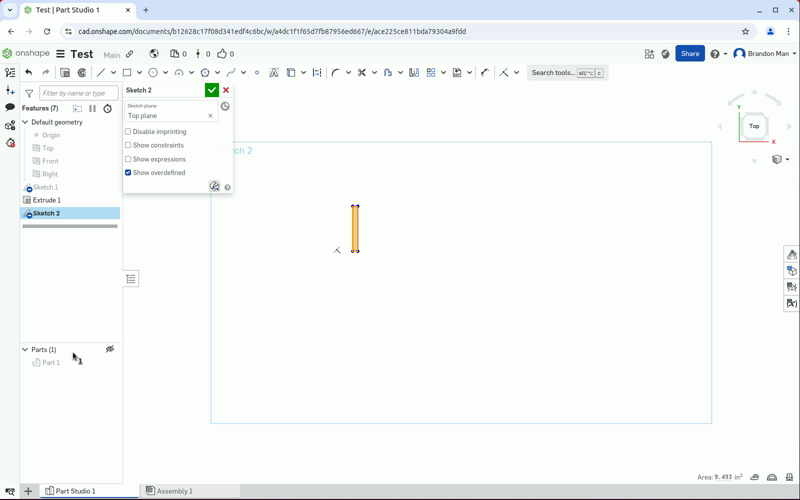
key(shift+e)
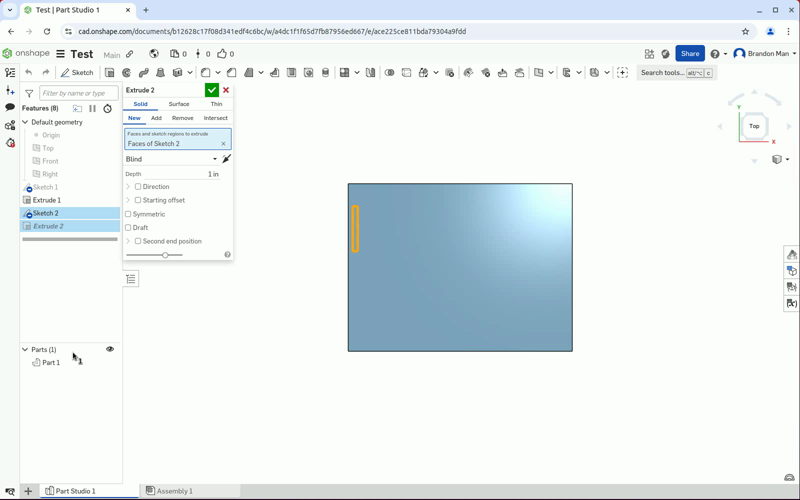
mouse_move(143, 106)
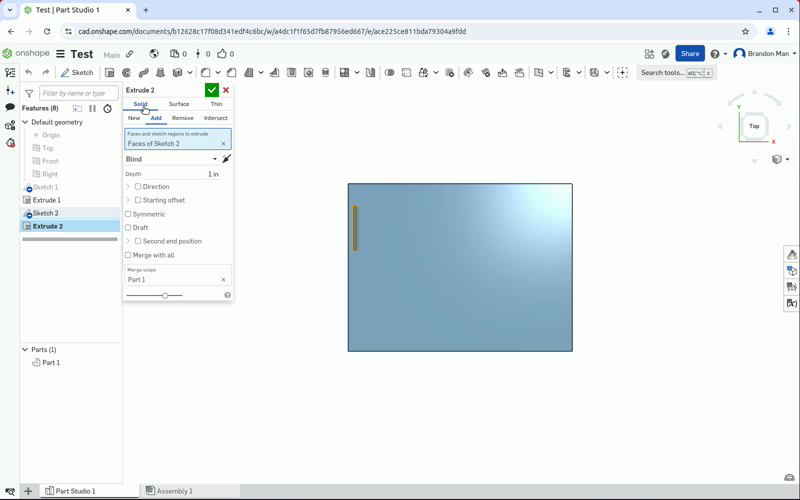
click(143, 106)
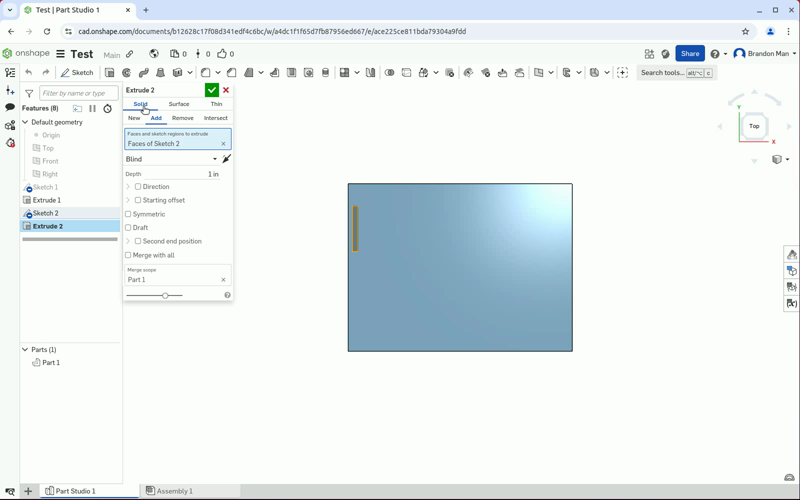
mouse_move(186, 120)
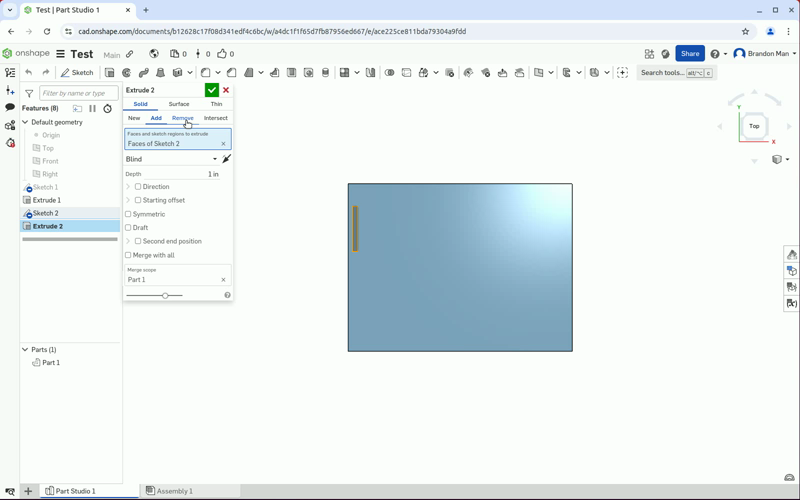
click(186, 120)
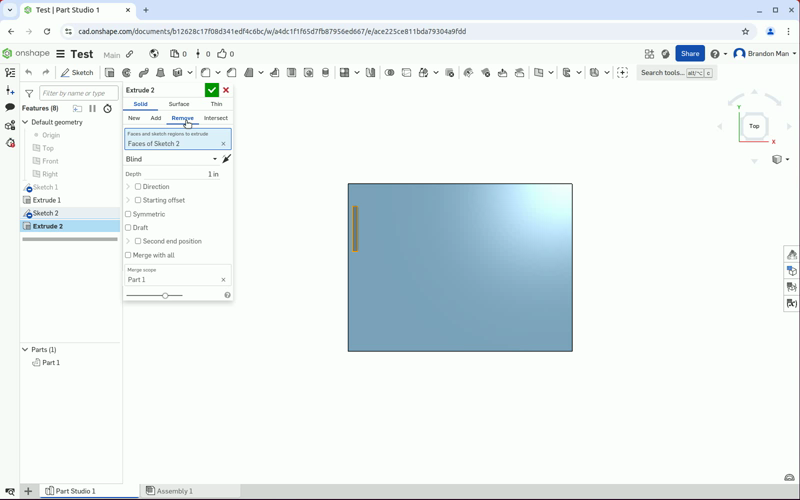
key(tab, 4)
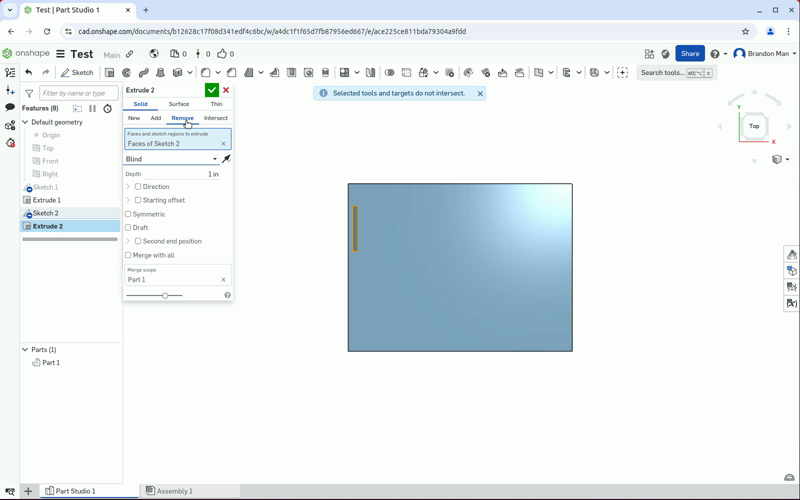
text(-0.963)
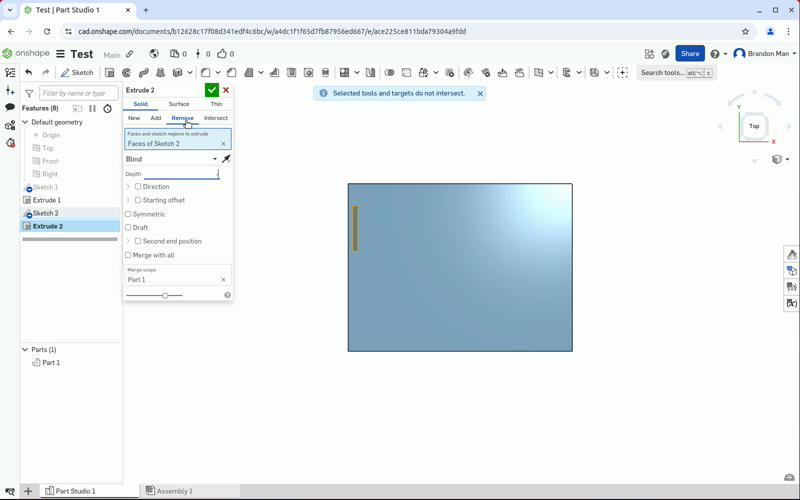
key(tab, 6)
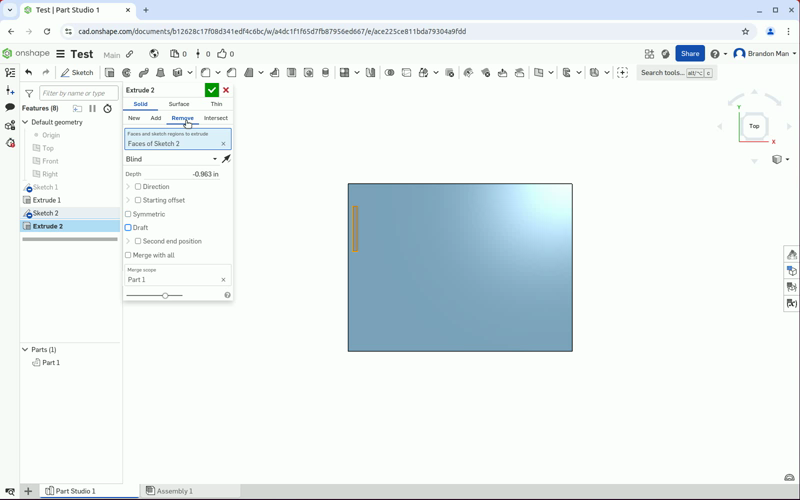
key(space)
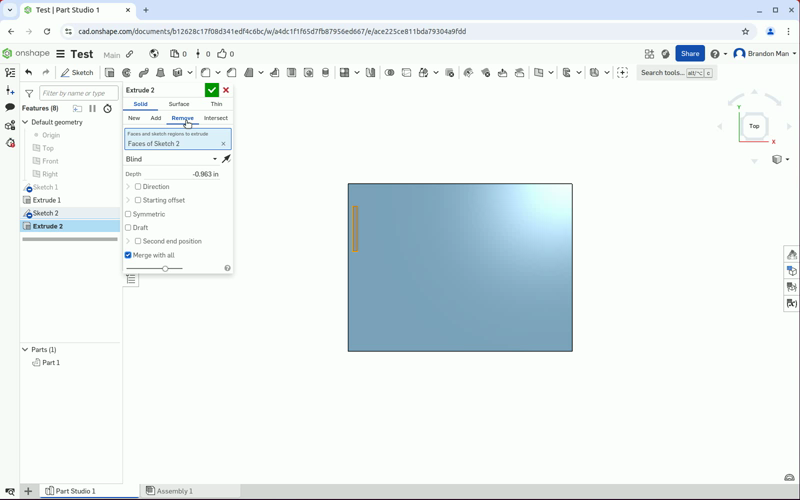
key(enter)
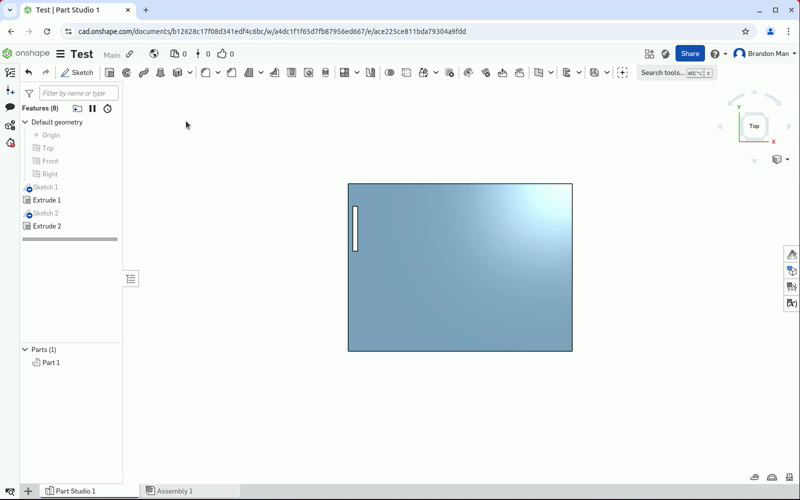
key(shift+h)
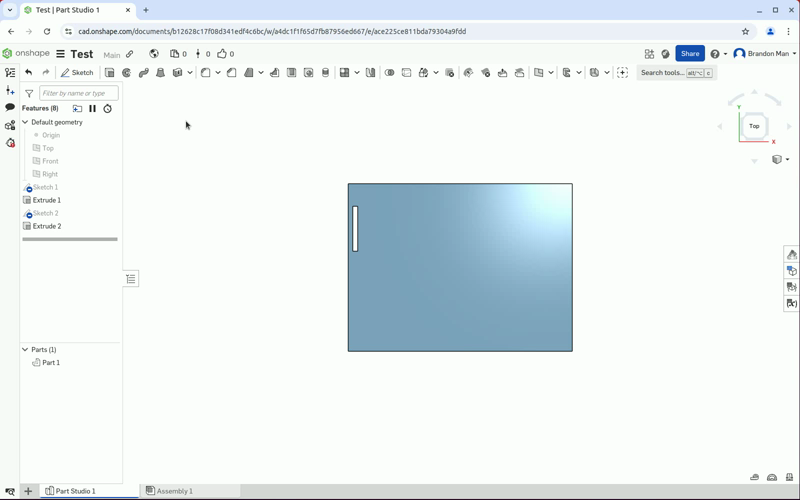
key(shift+h)
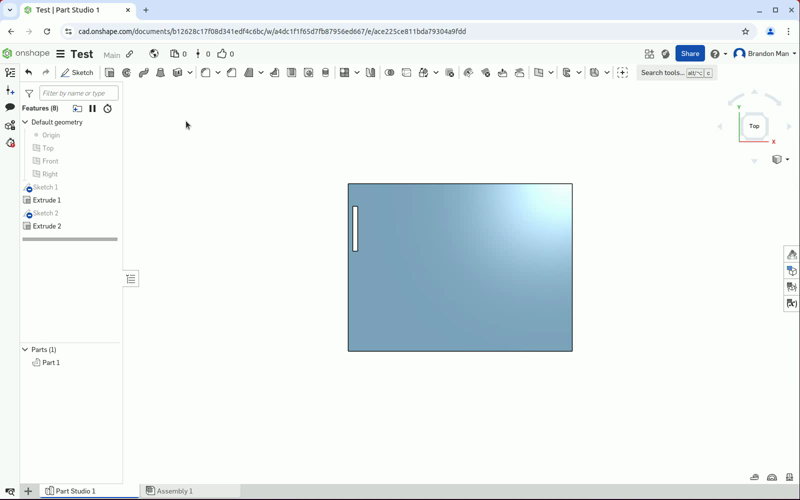
mouse_move(73, 189)
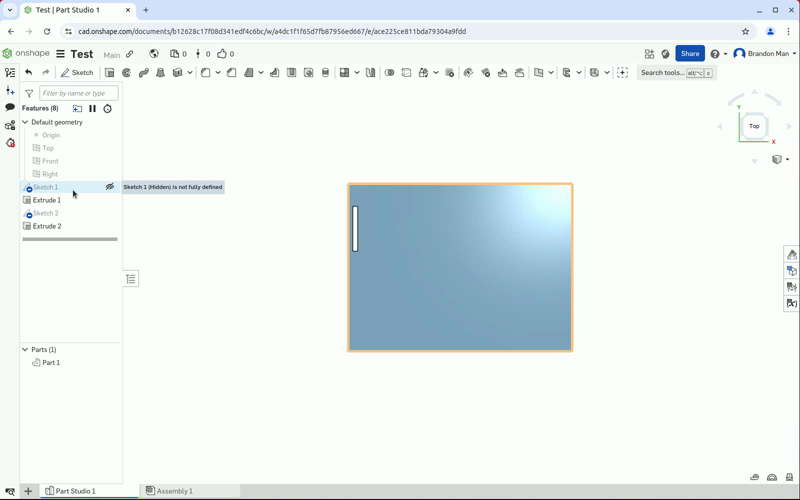
click(73, 189)
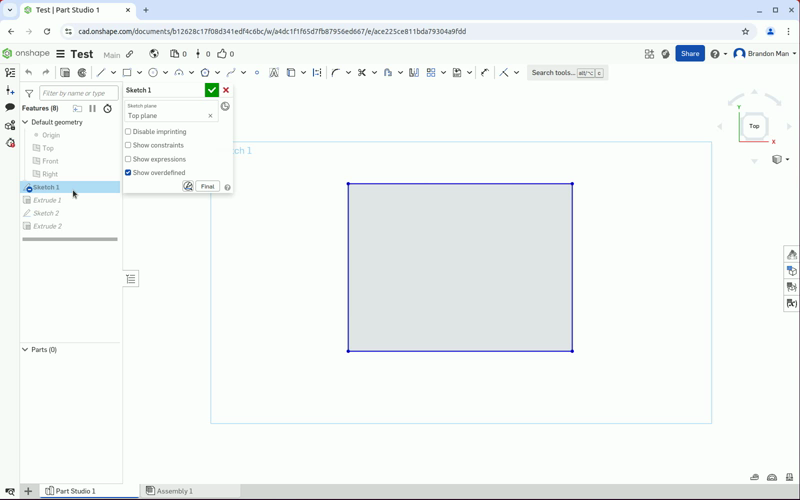
mouse_move(229, 92)
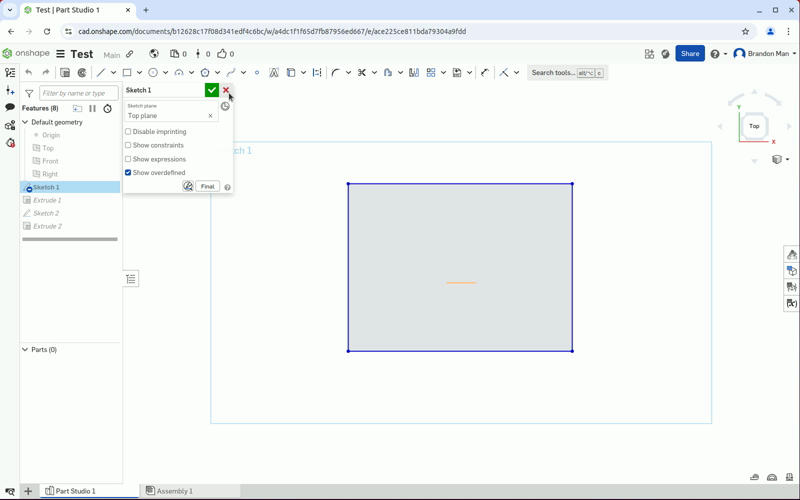
click(229, 92)
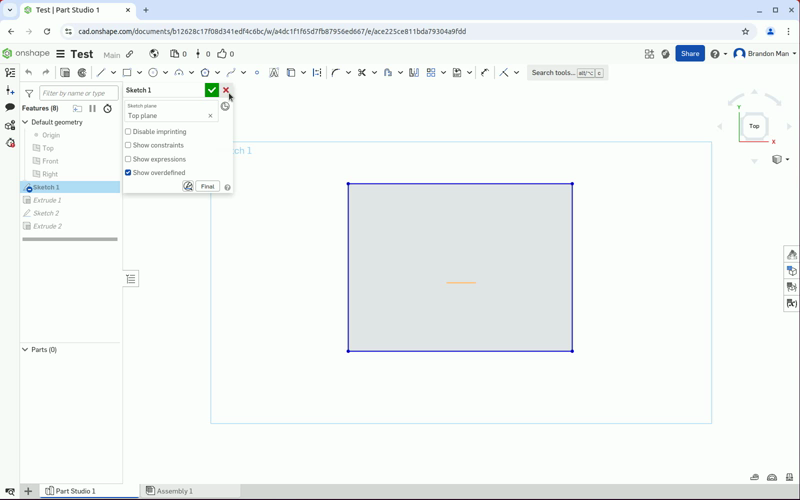
key(shift+s)
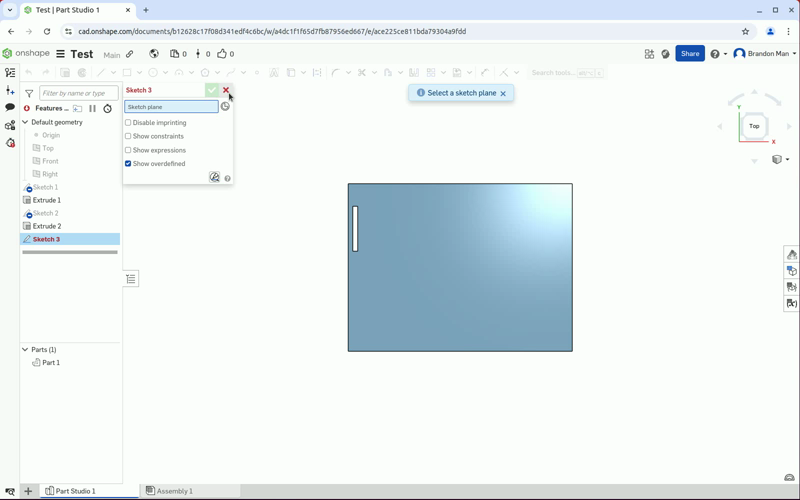
mouse_move(73, 150)
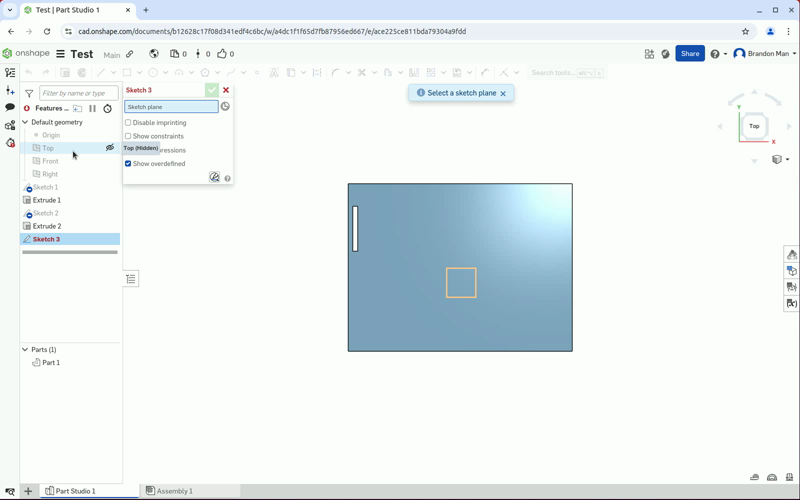
click(73, 150)
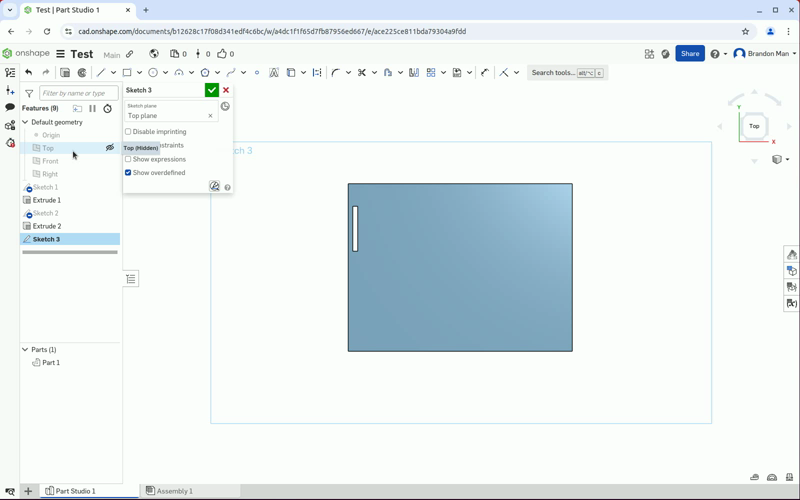
mouse_move(73, 352)
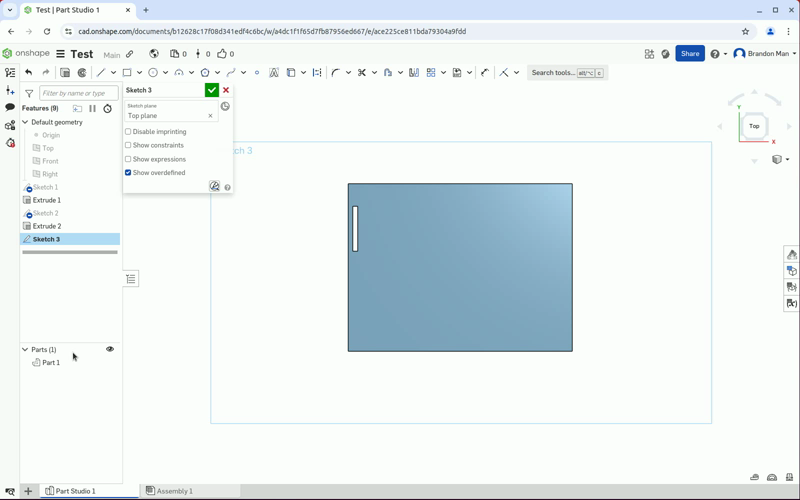
key(y)
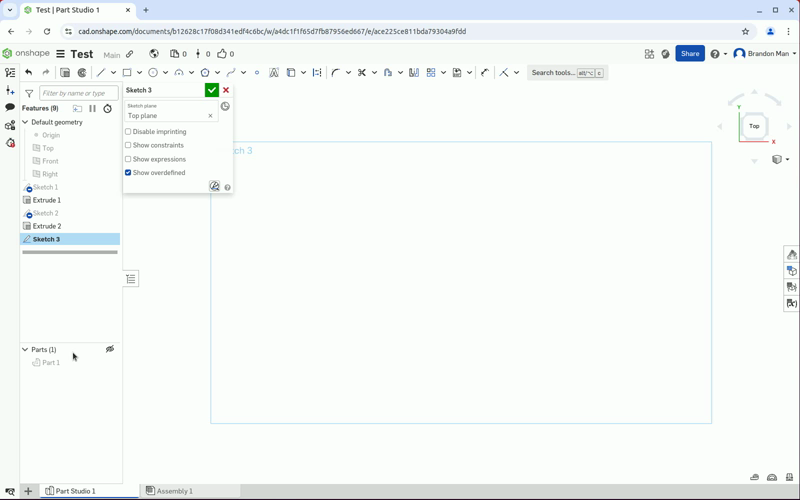
key(l)
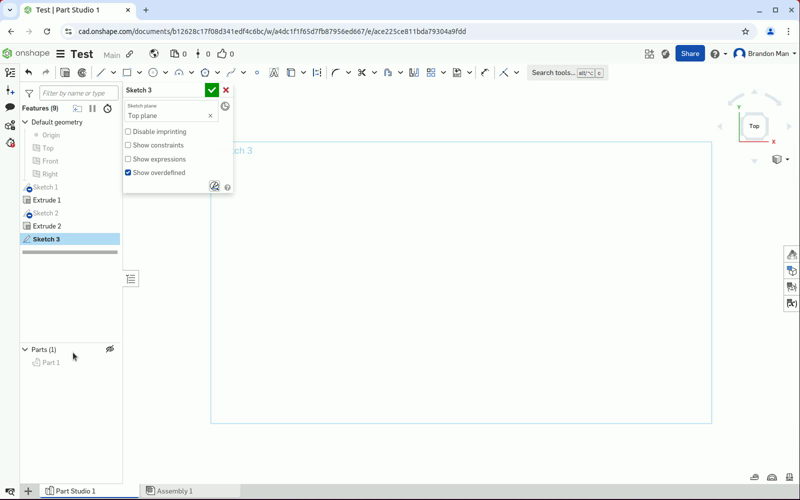
key_down(shift)
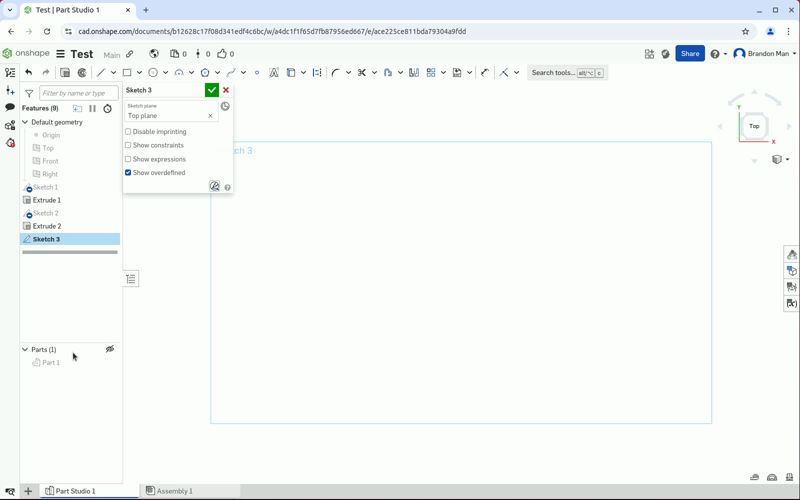
mouse_move(352, 332)
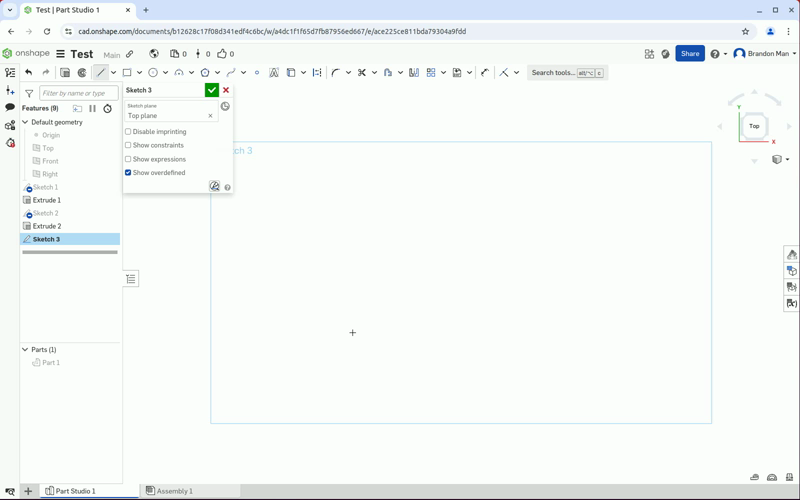
click(352, 332)
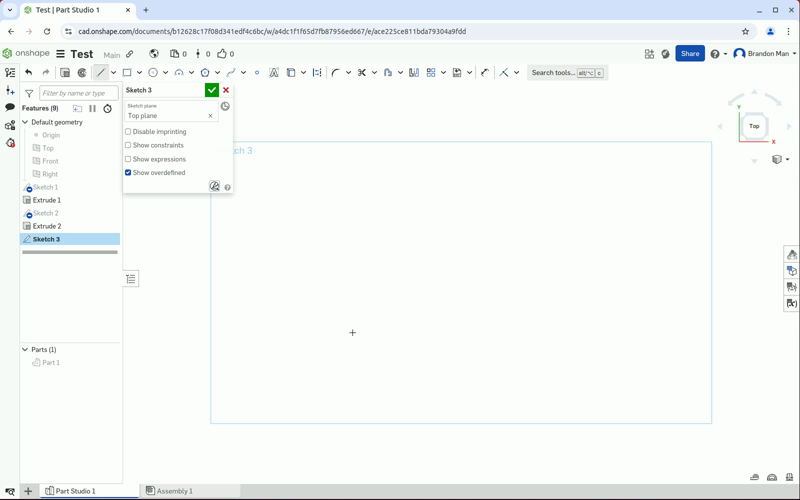
key_up(shift)
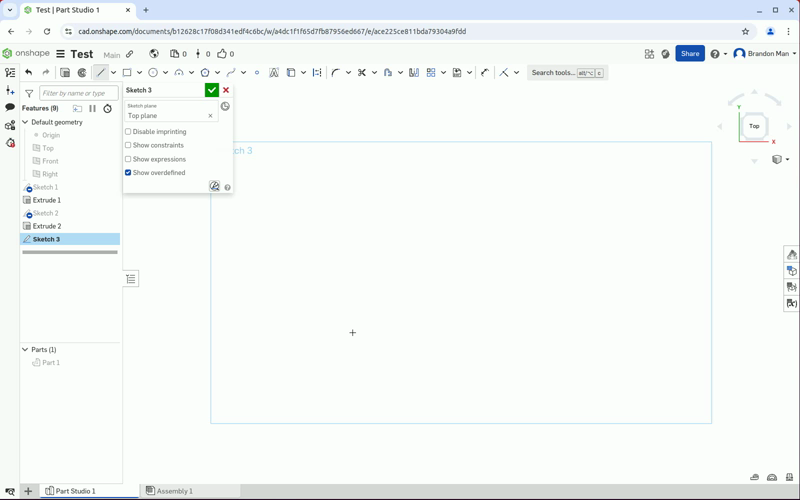
key_down(shift)
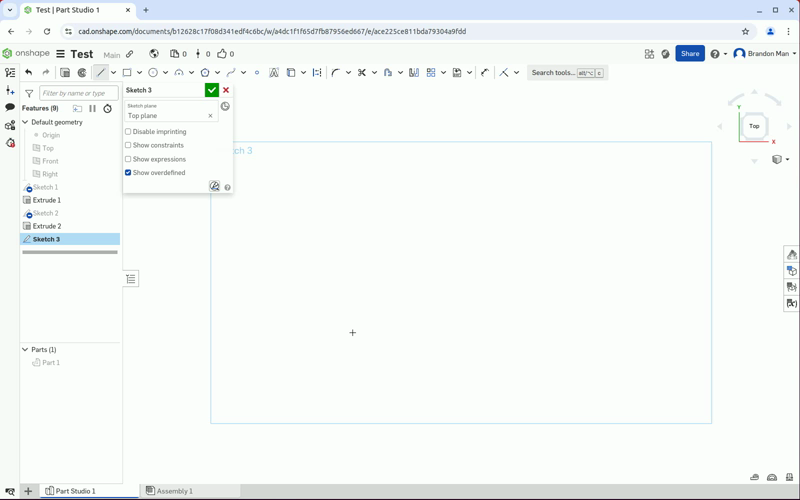
mouse_move(382, 332)
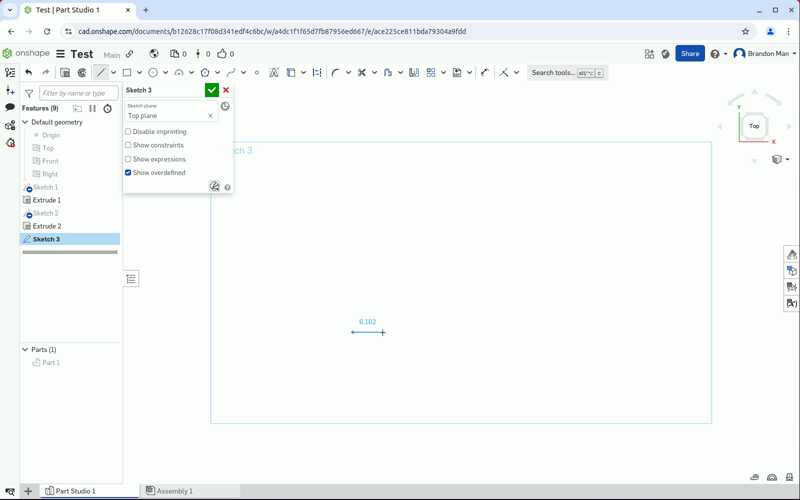
mouse_move(357, 332)
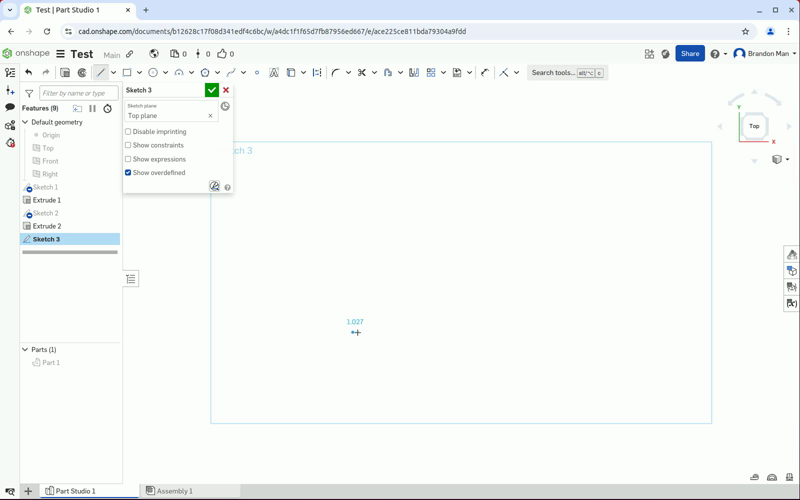
scroll(6)
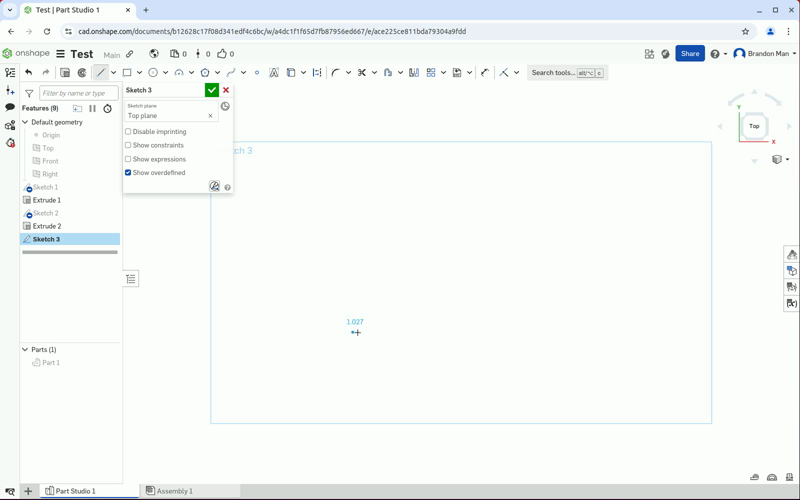
scroll(6)
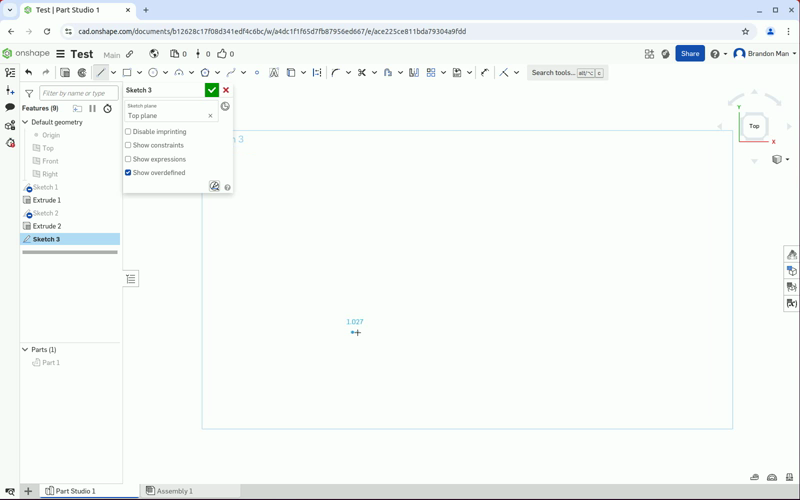
scroll(6)
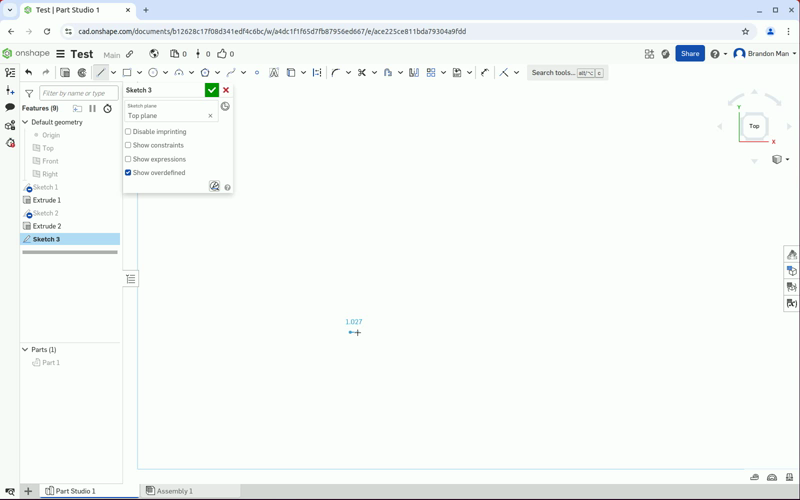
scroll(6)
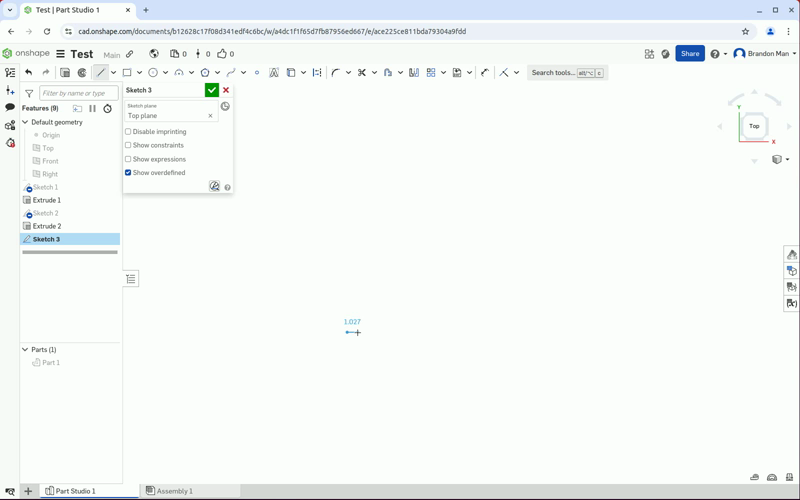
scroll(6)
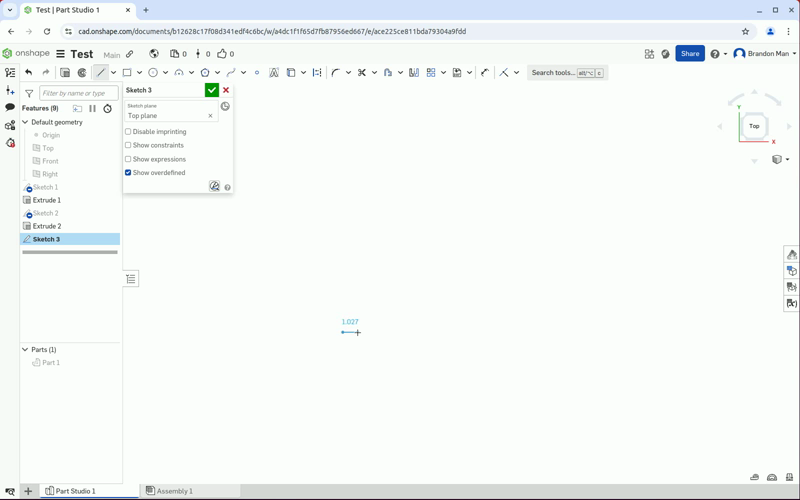
scroll(6)
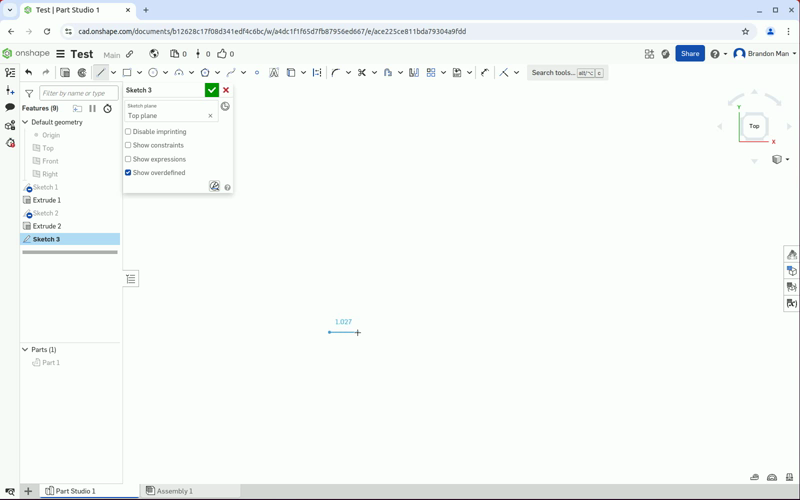
scroll(6)
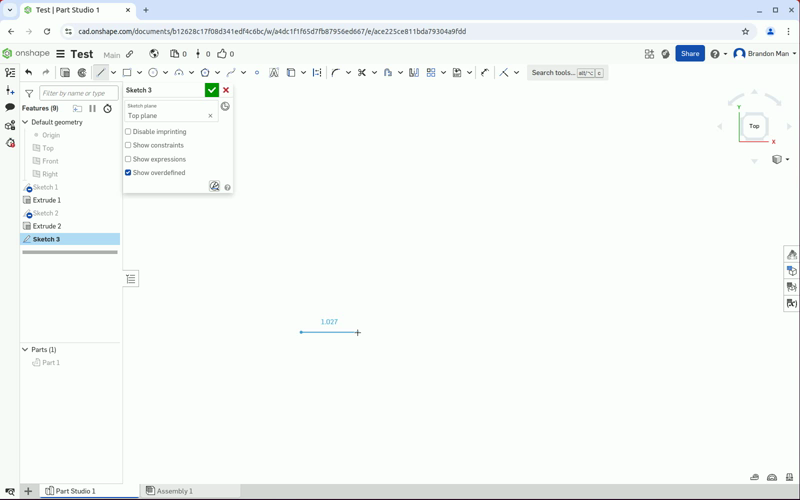
click(357, 332)
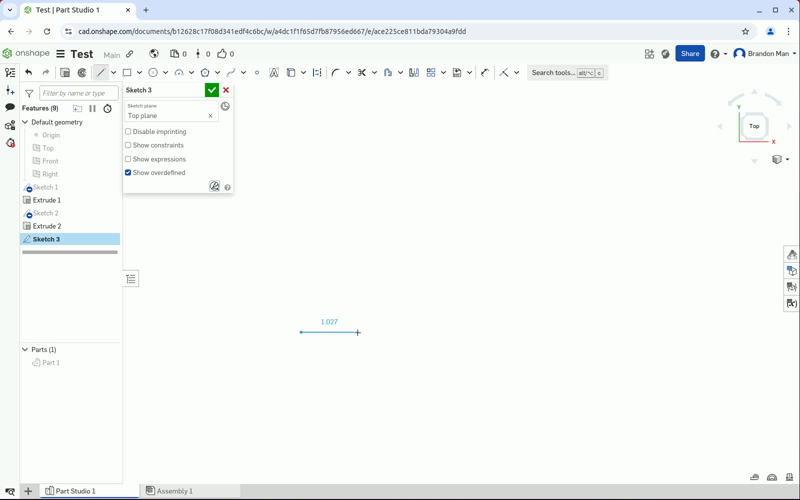
scroll(-6)
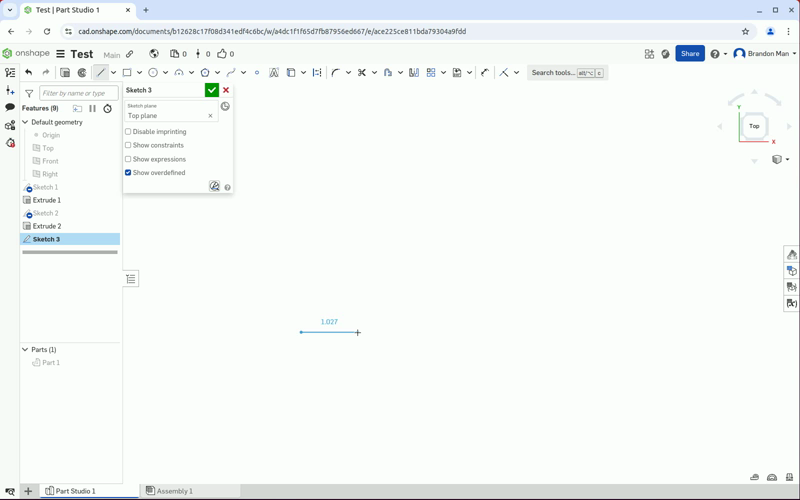
scroll(-6)
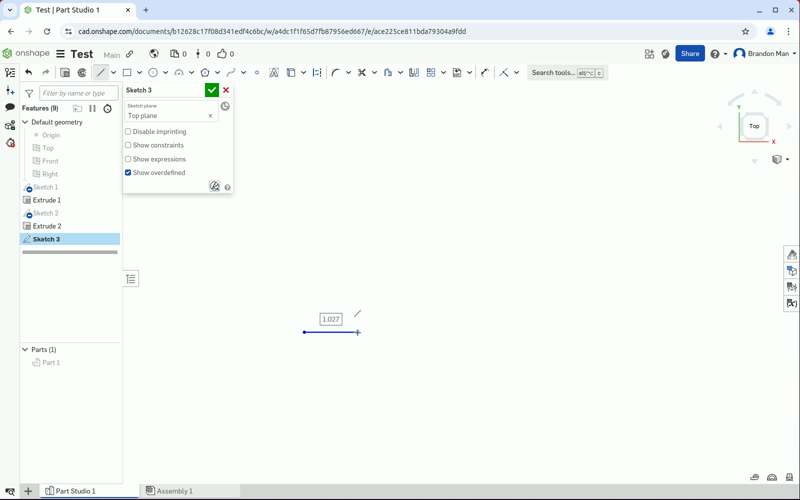
scroll(-6)
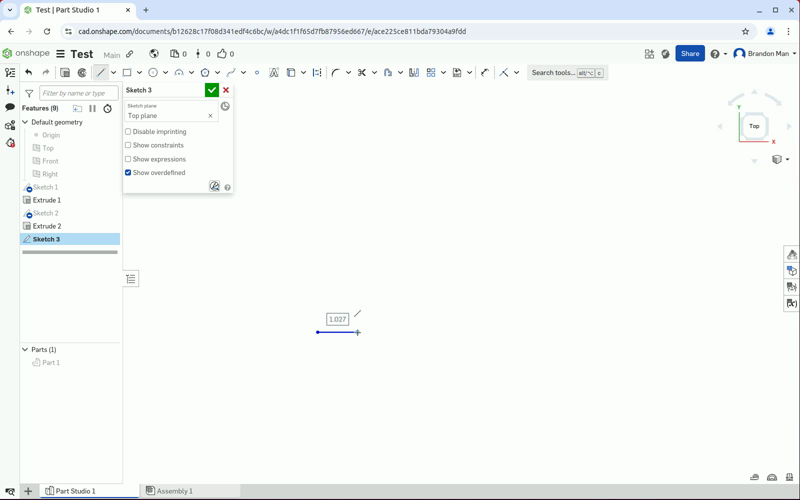
scroll(-6)
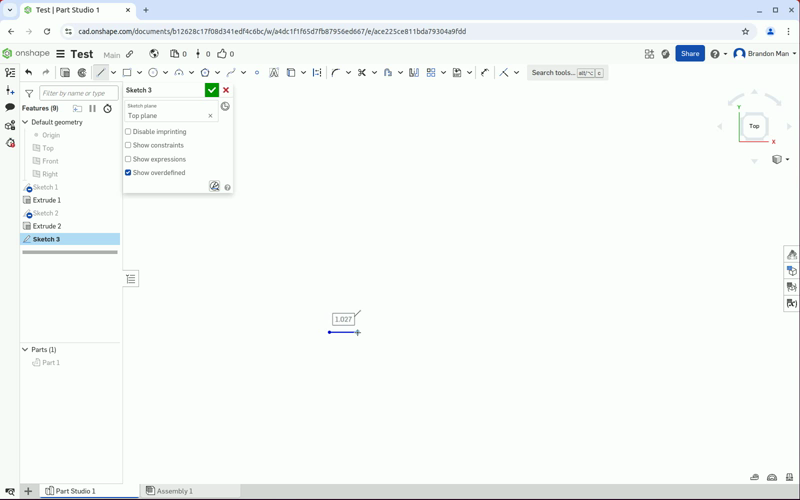
scroll(-6)
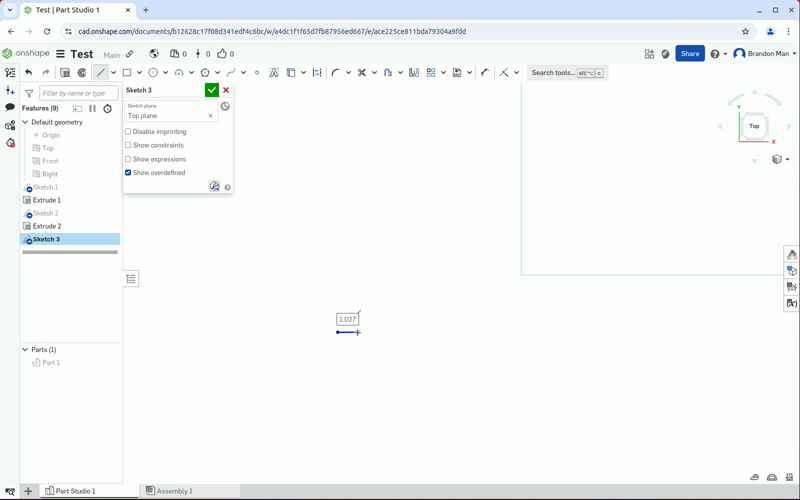
scroll(-6)
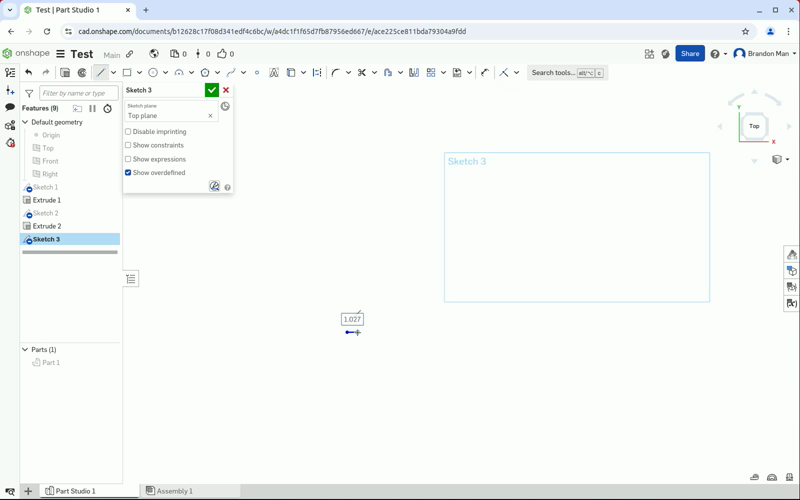
scroll(-6)
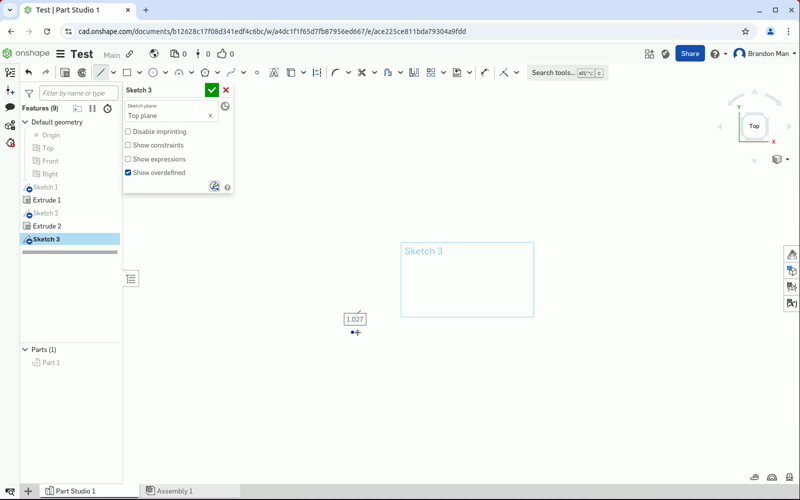
key_up(shift)
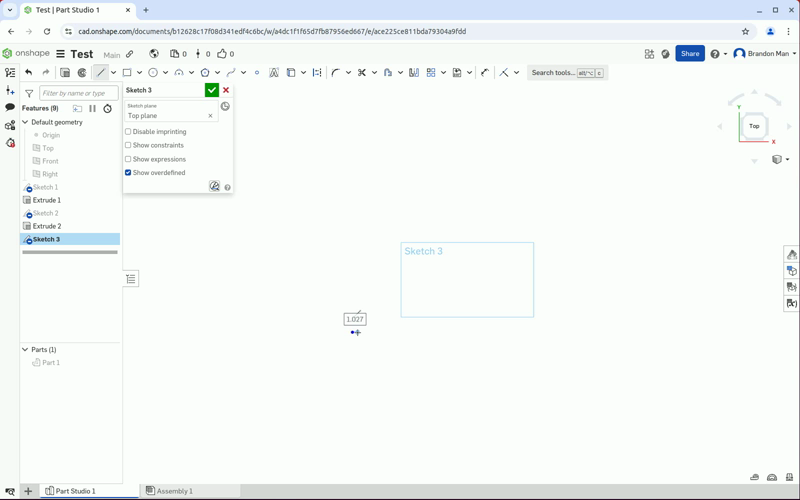
key_down(shift)
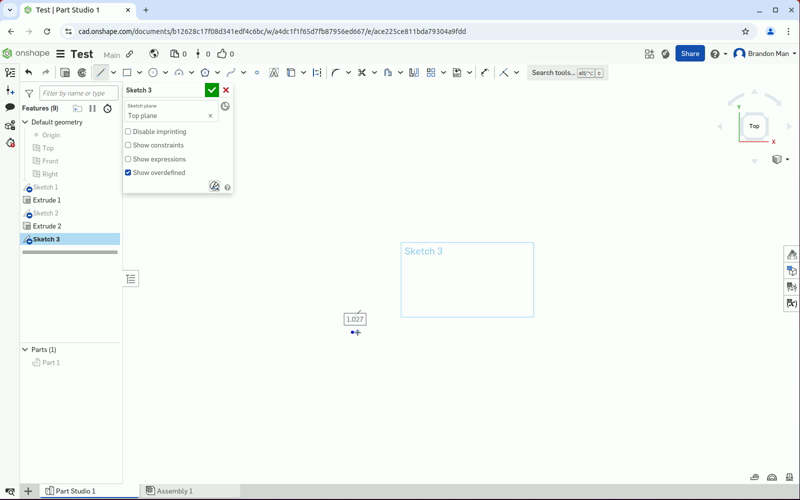
mouse_move(387, 332)
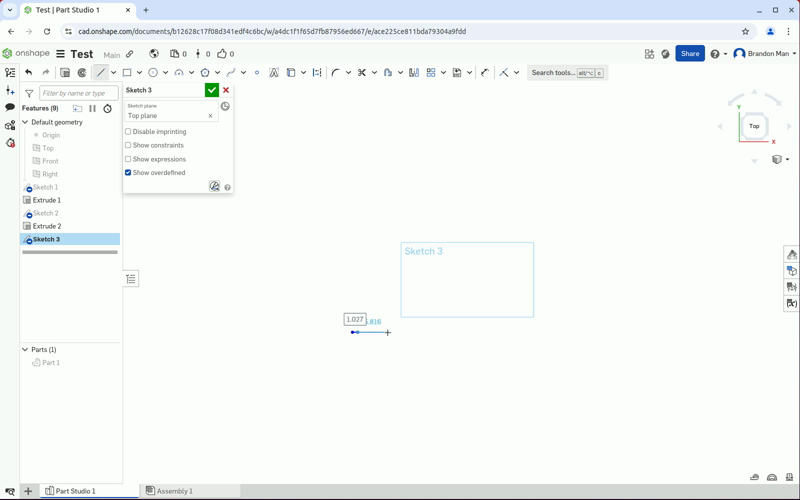
mouse_move(357, 286)
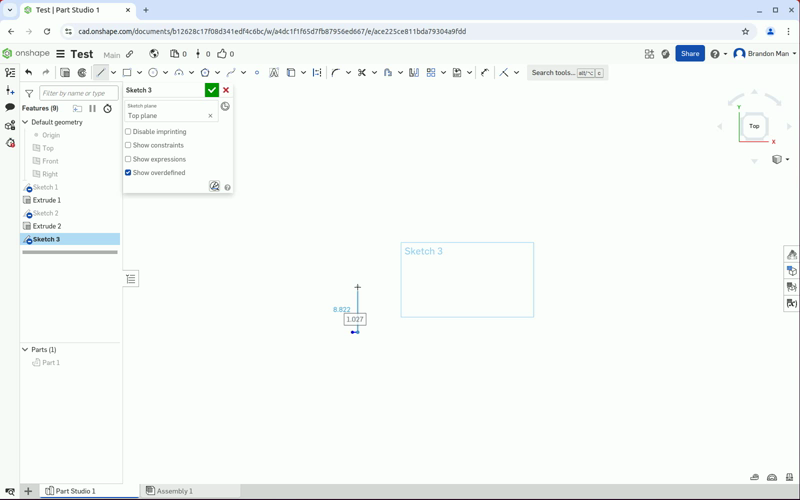
click(357, 286)
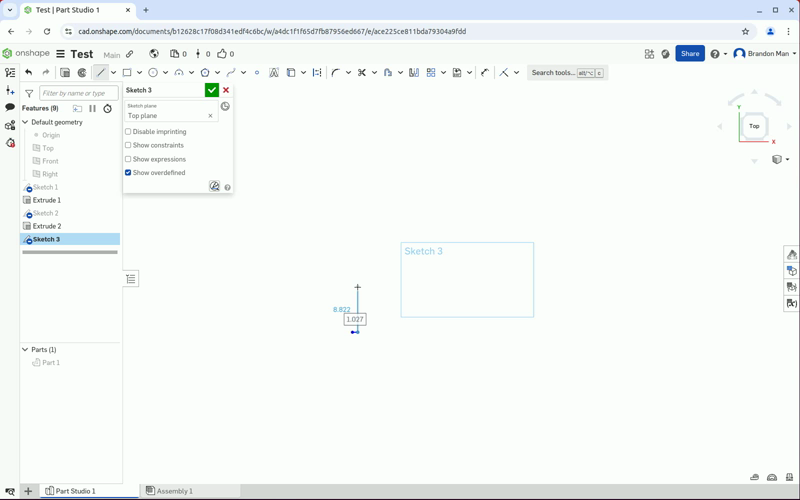
key_up(shift)
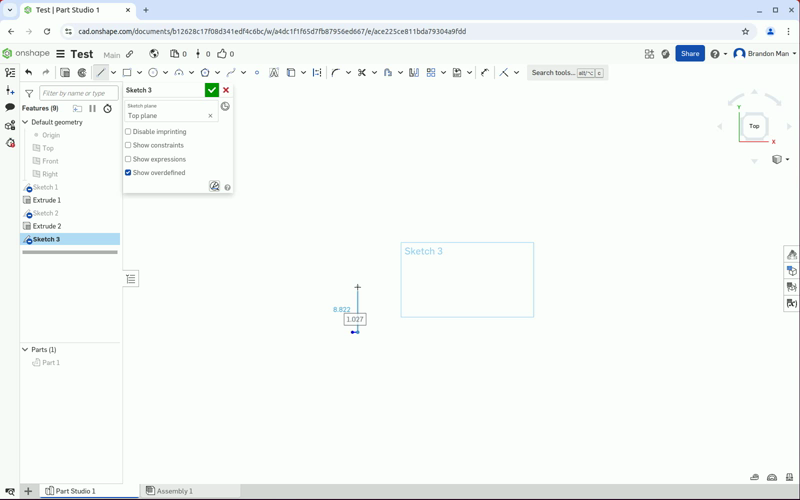
key_down(shift)
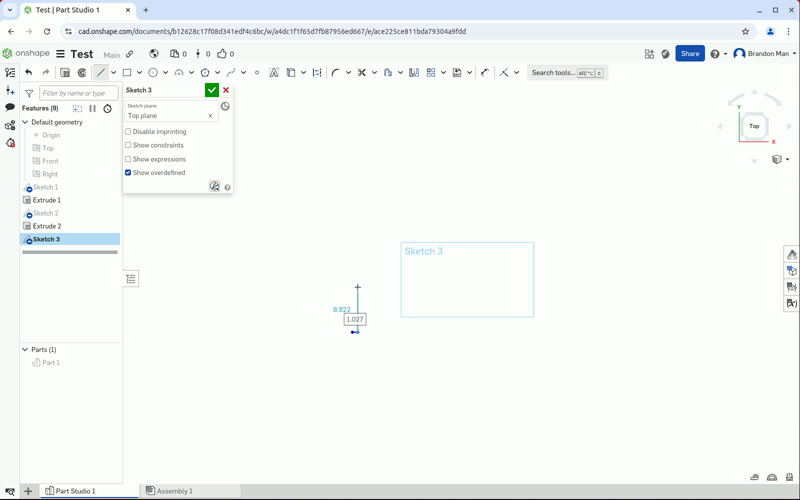
mouse_move(387, 286)
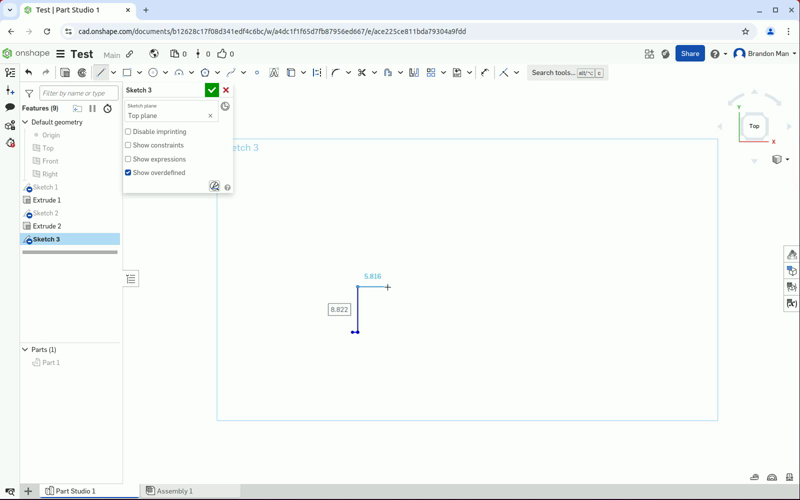
mouse_move(352, 286)
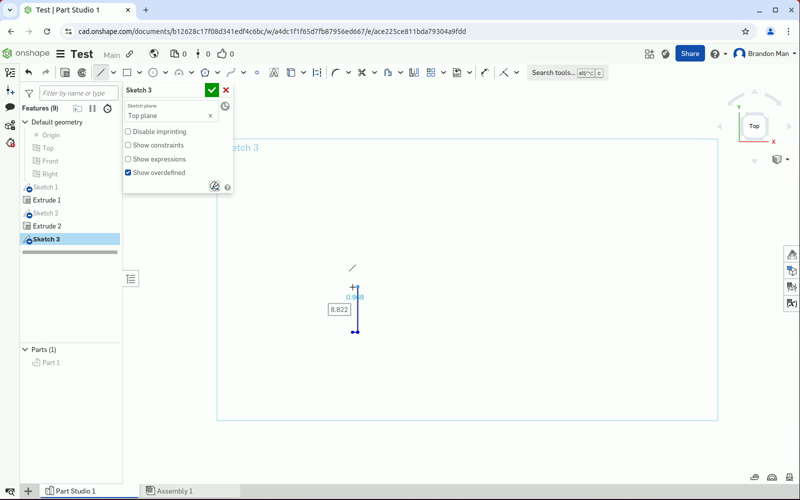
scroll(6)
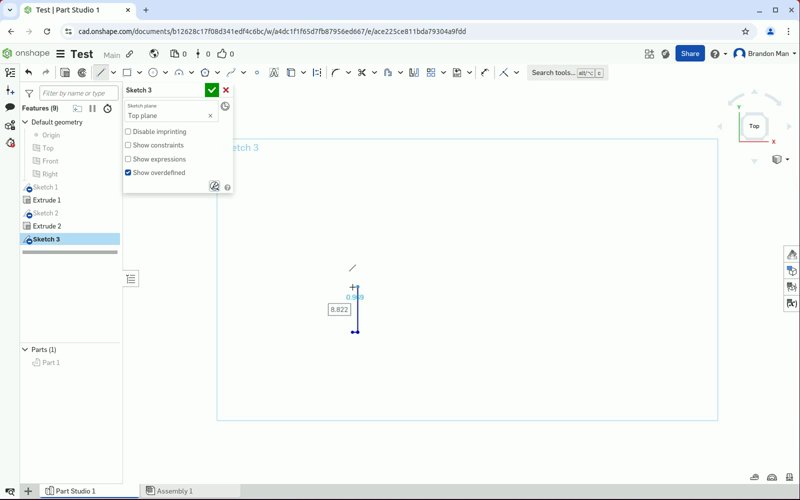
scroll(6)
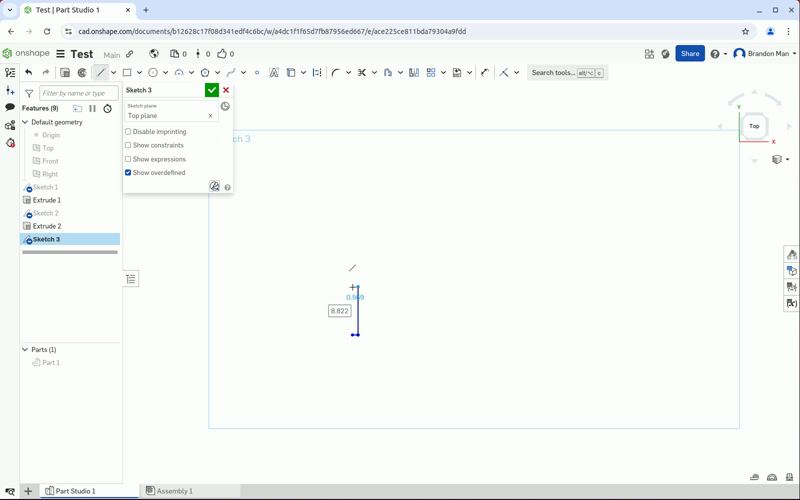
scroll(6)
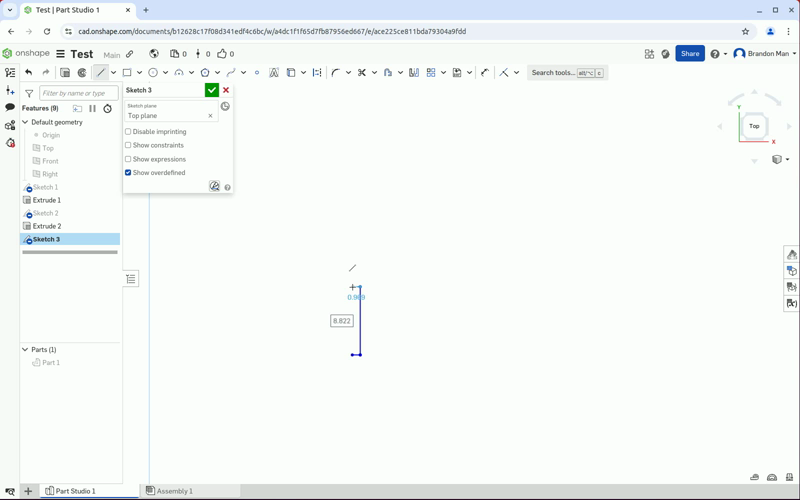
scroll(6)
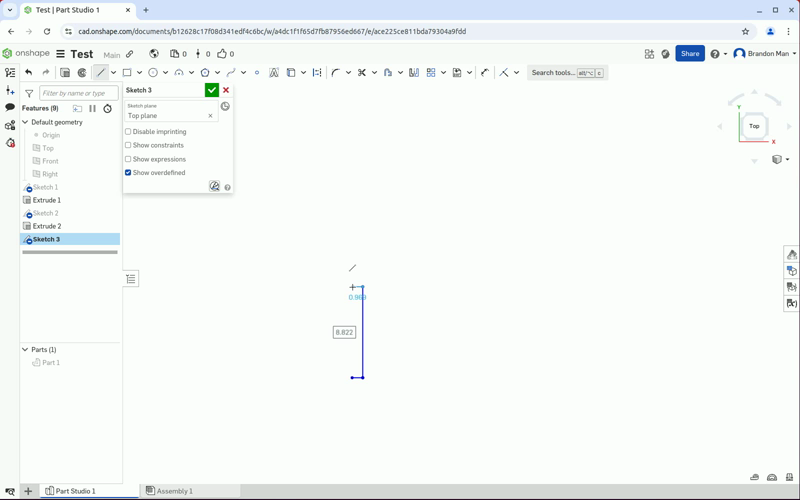
scroll(6)
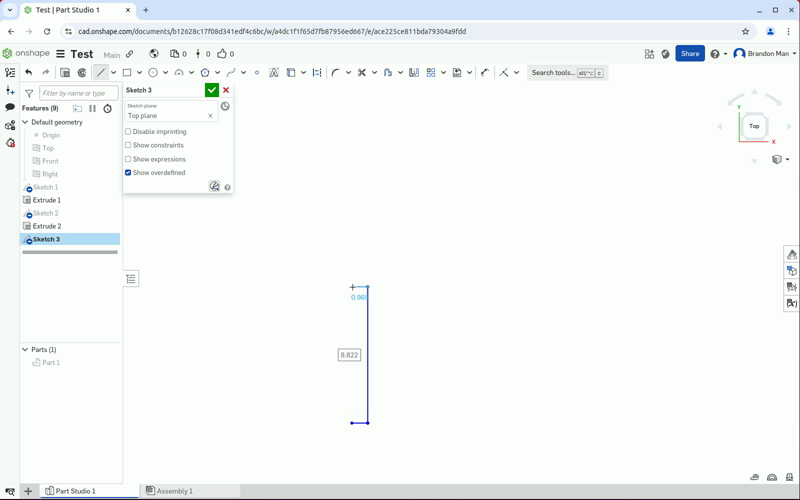
scroll(6)
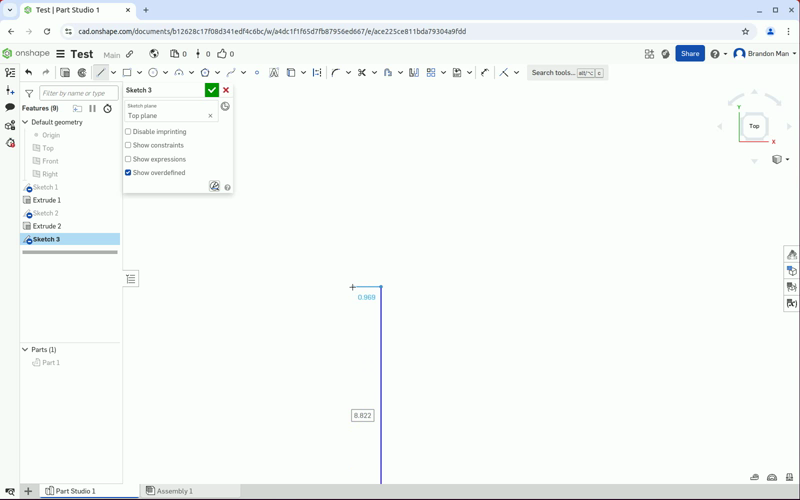
scroll(6)
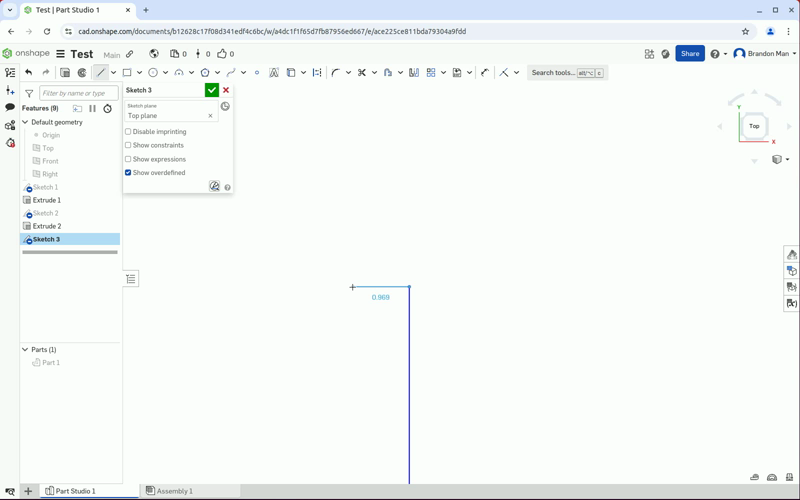
click(352, 286)
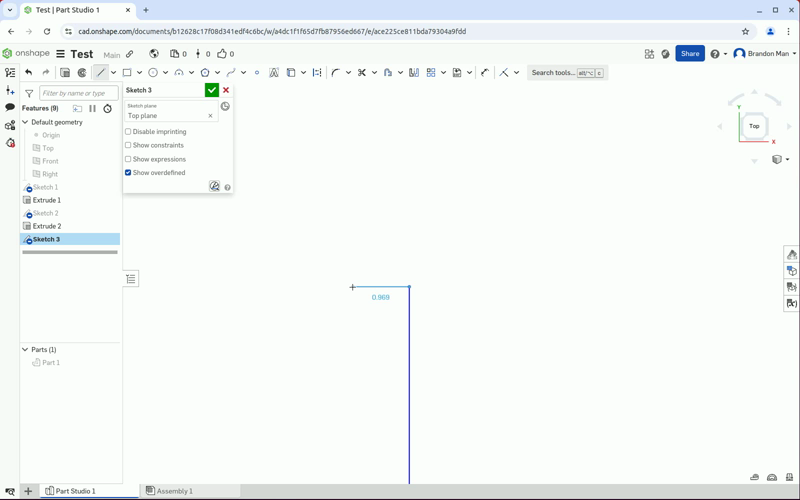
scroll(-6)
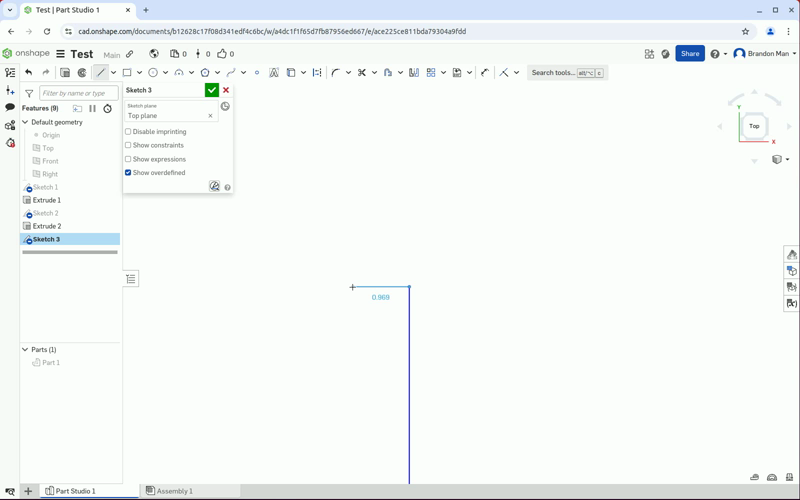
scroll(-6)
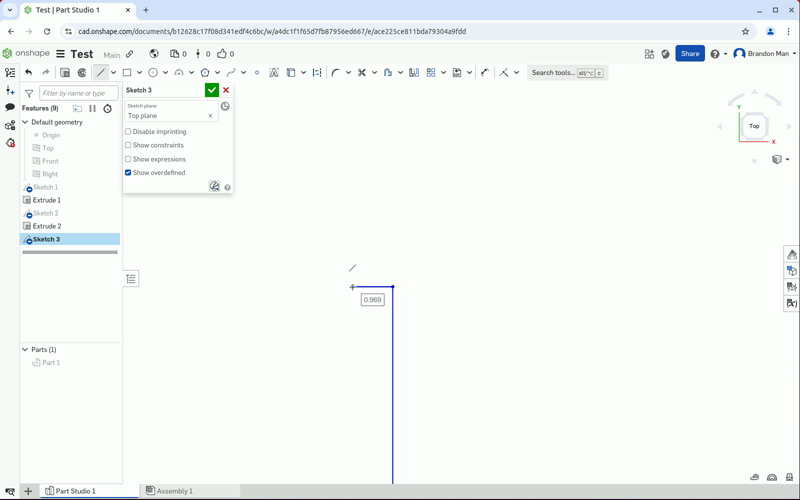
scroll(-6)
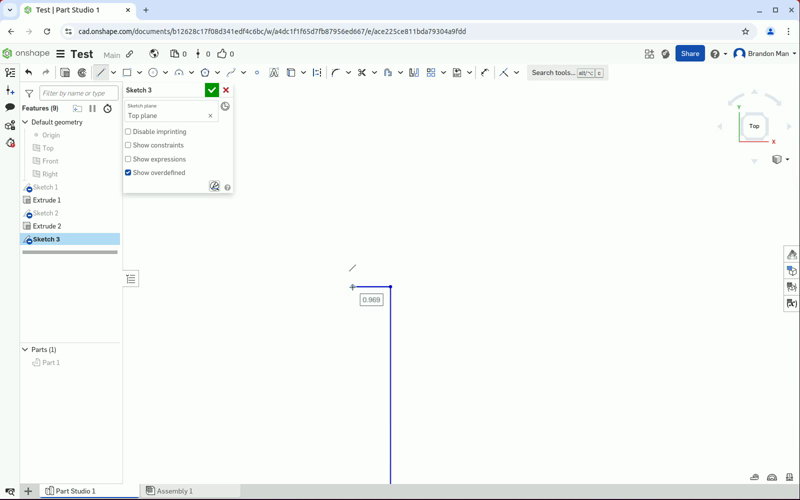
scroll(-6)
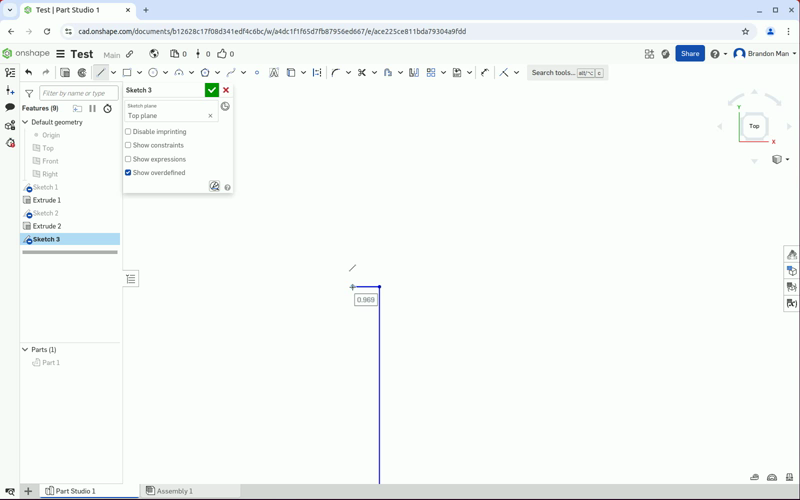
scroll(-6)
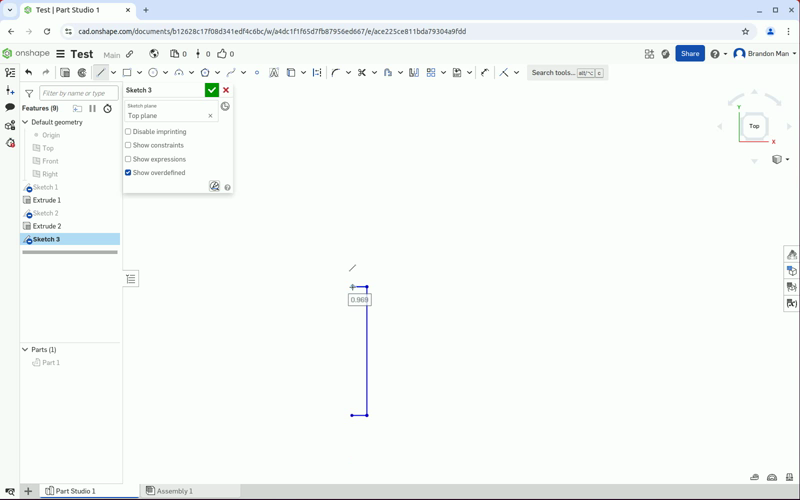
scroll(-6)
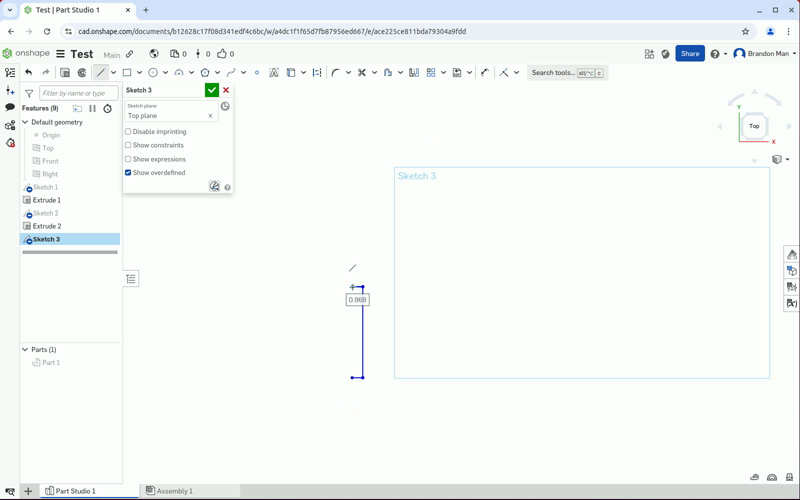
scroll(-6)
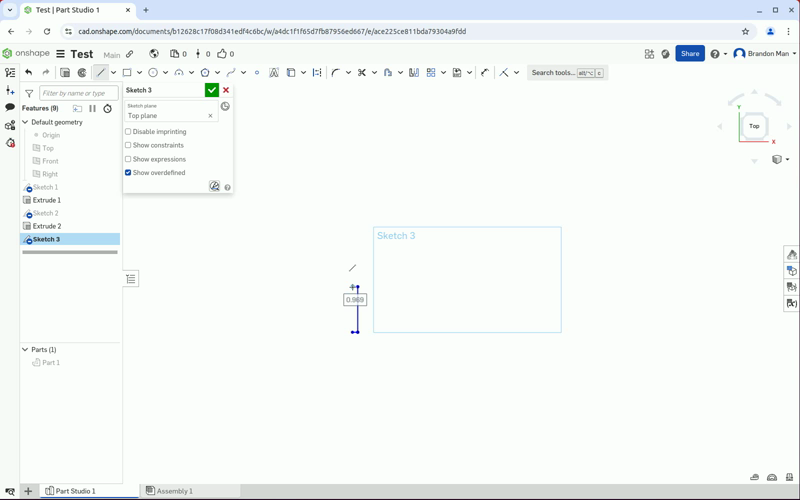
key_up(shift)
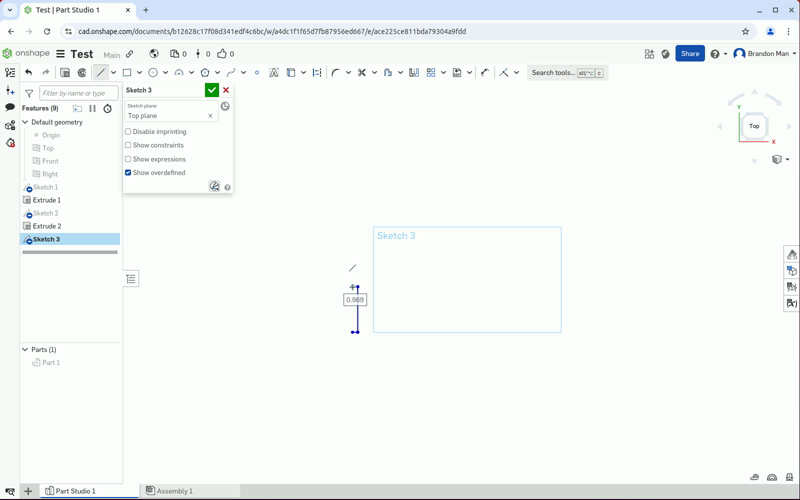
mouse_move(382, 286)
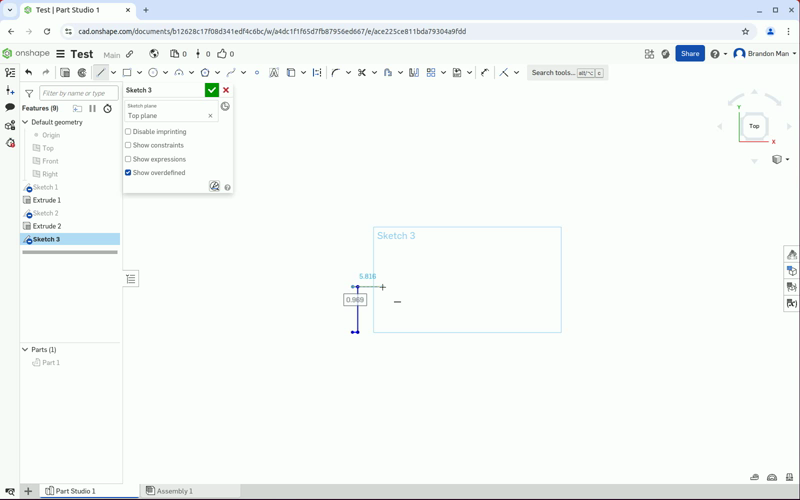
key_down(shift)
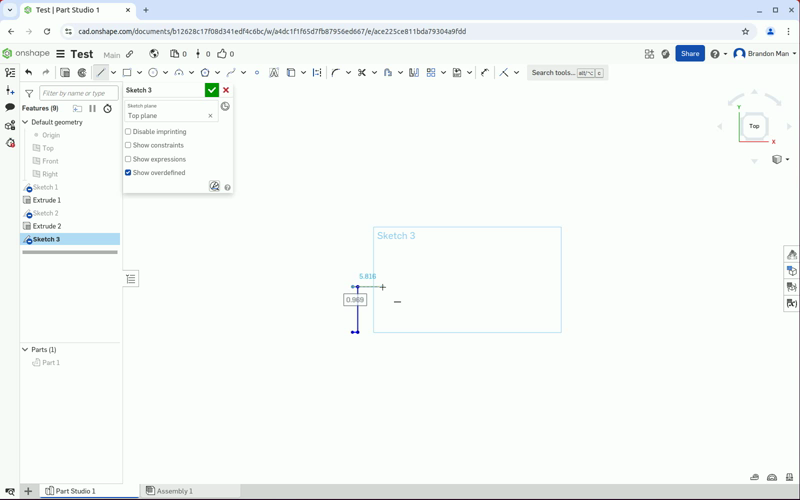
mouse_move(352, 332)
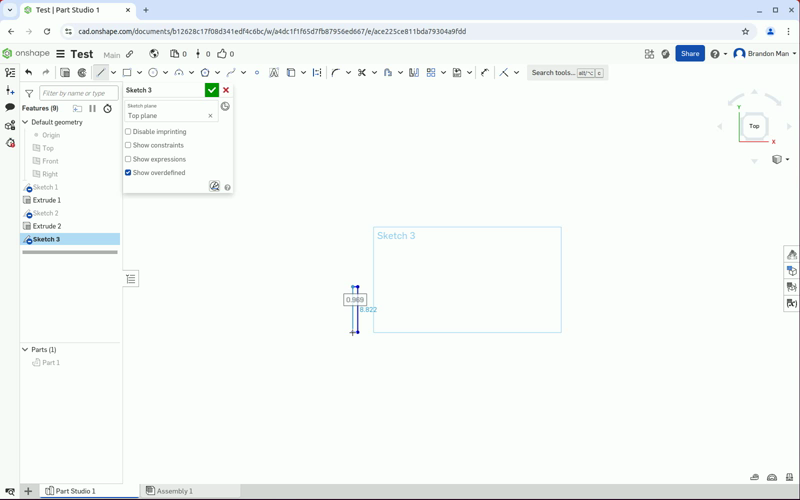
key_up(shift)
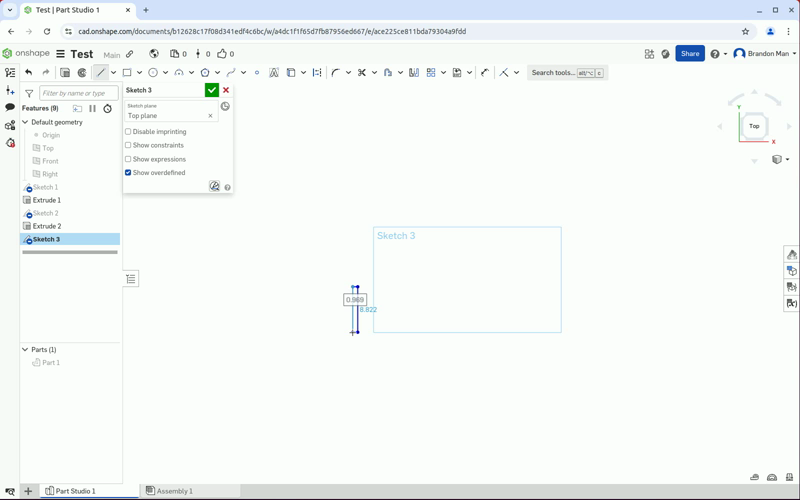
click(352, 332)
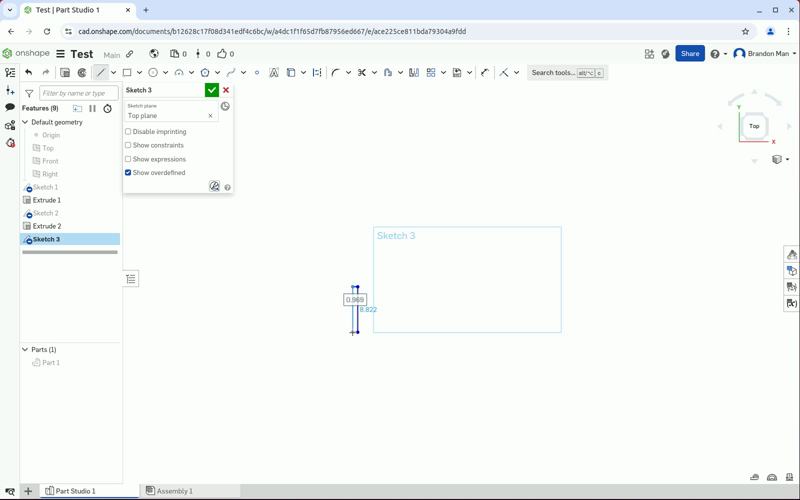
key(esc)
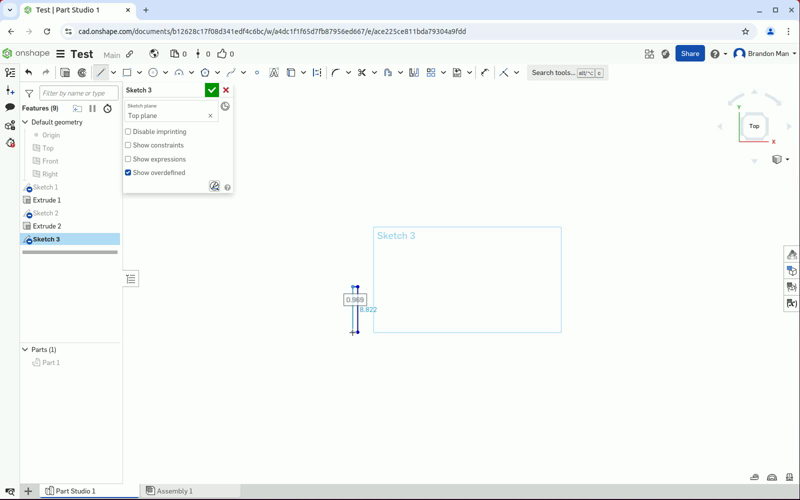
mouse_move(353, 301)
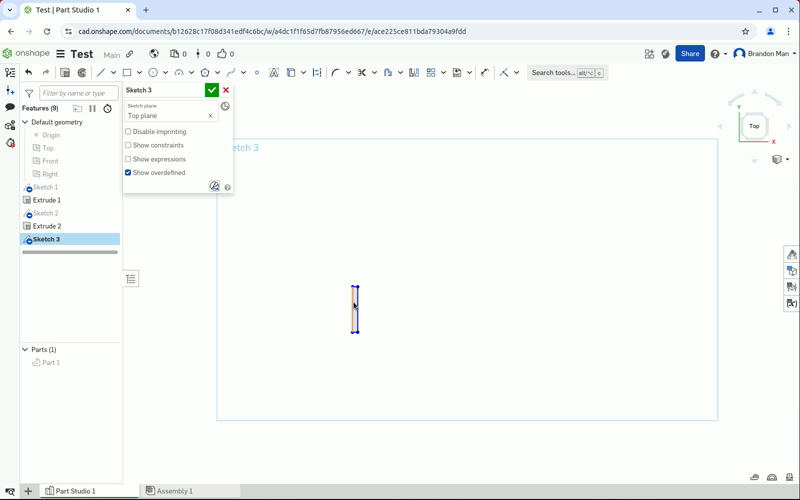
scroll(6)
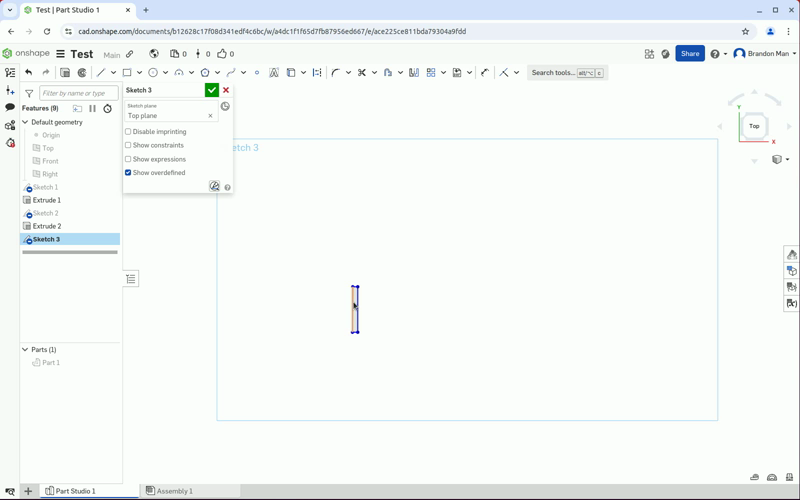
scroll(6)
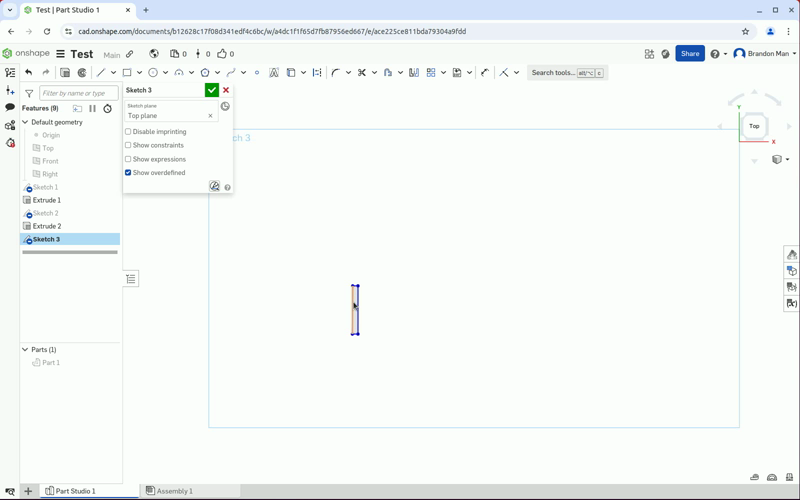
scroll(6)
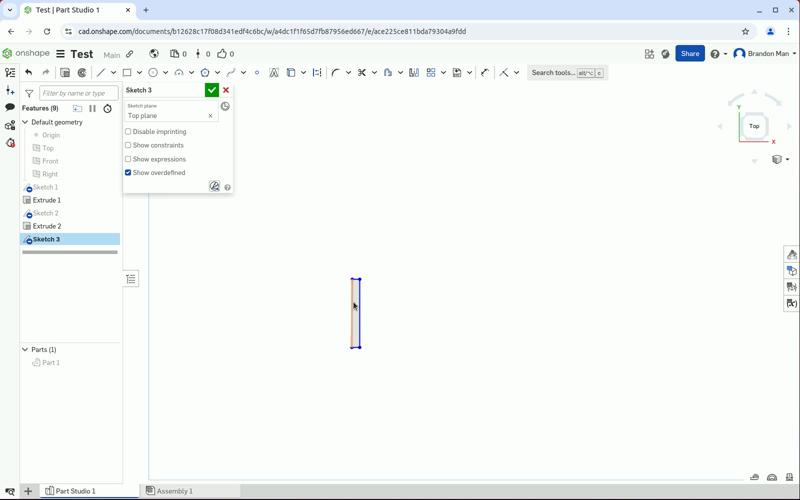
scroll(6)
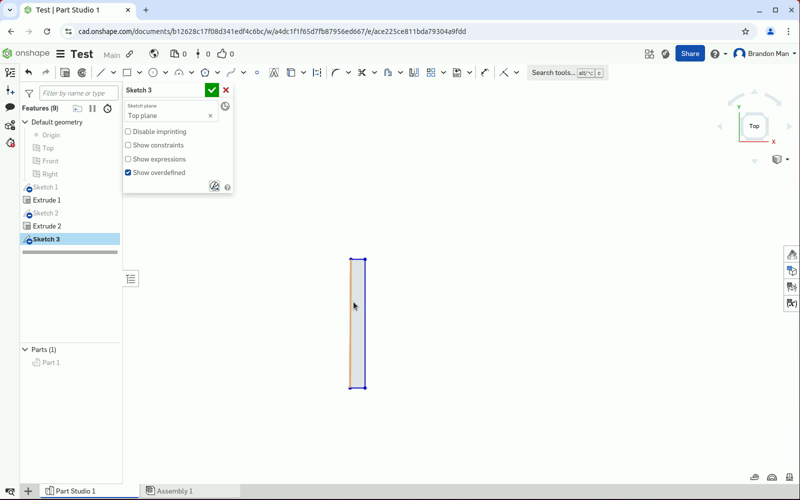
scroll(6)
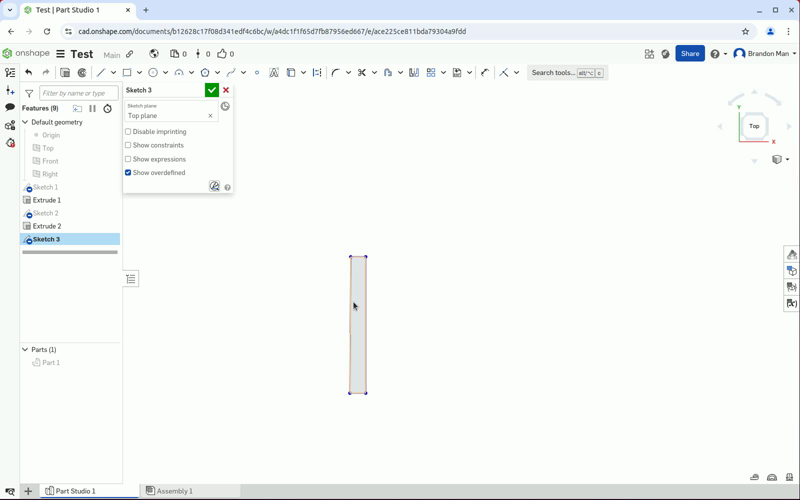
scroll(6)
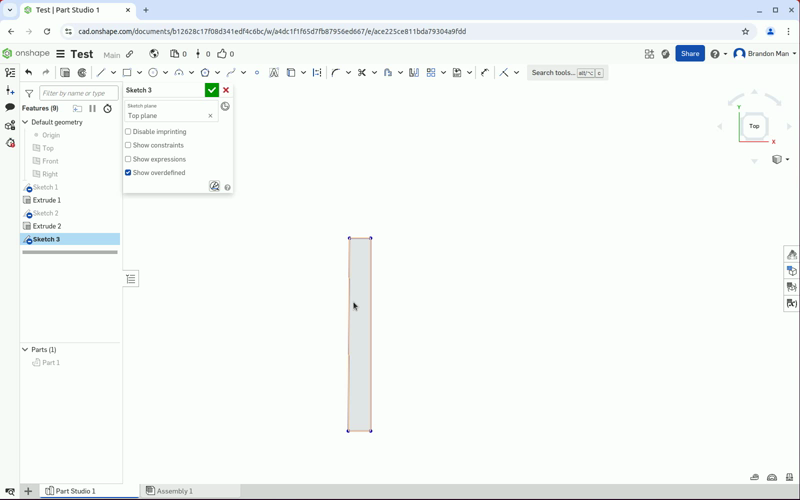
scroll(6)
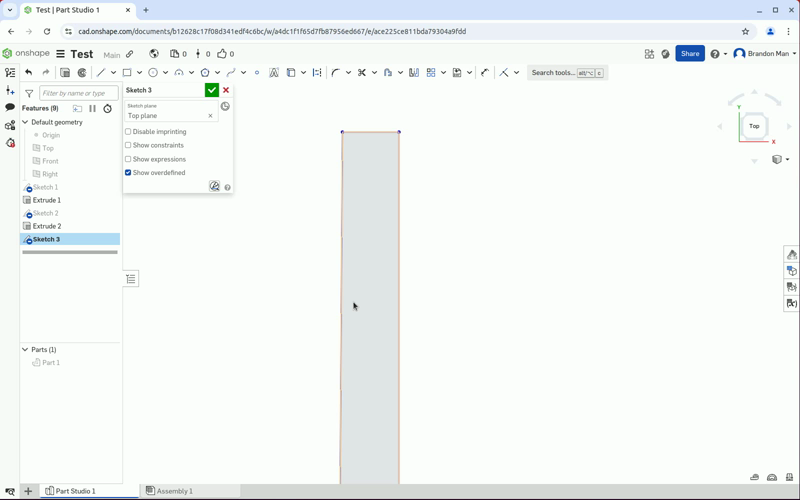
click(353, 301)
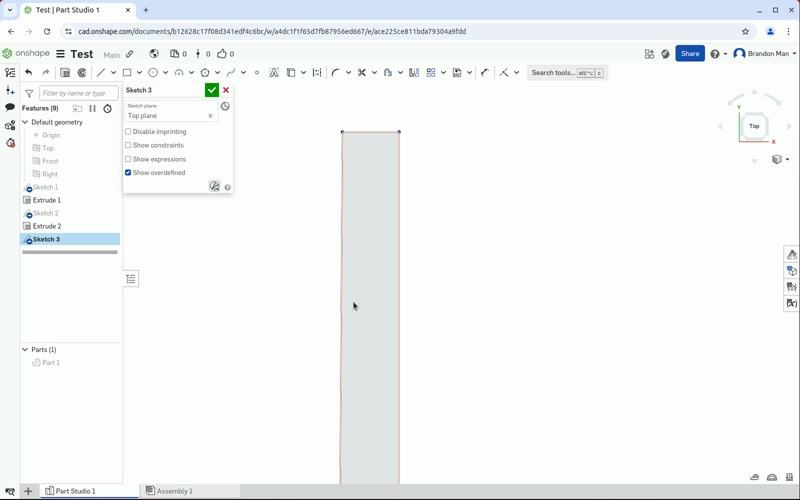
scroll(-6)
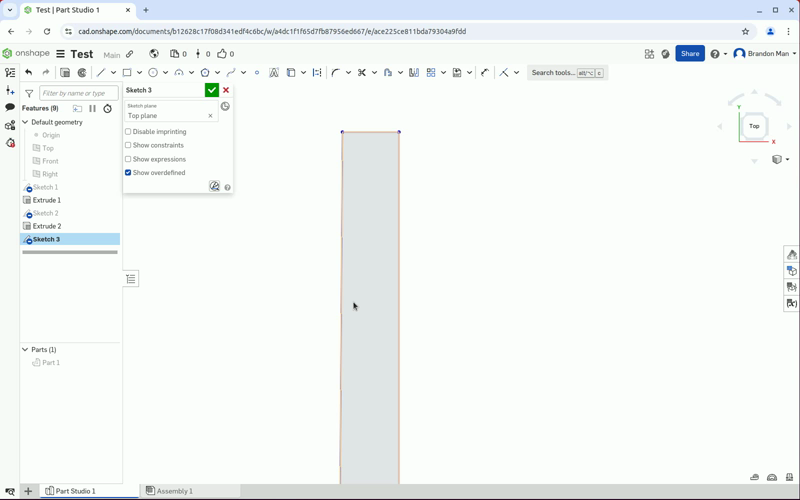
scroll(-6)
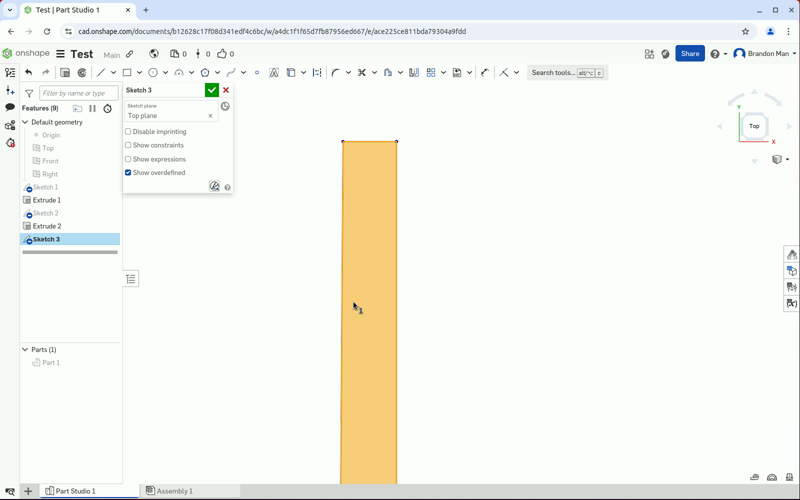
scroll(-6)
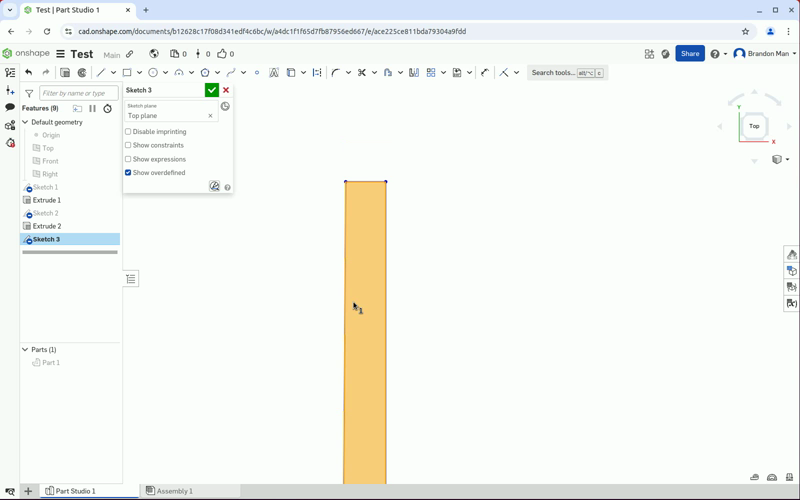
scroll(-6)
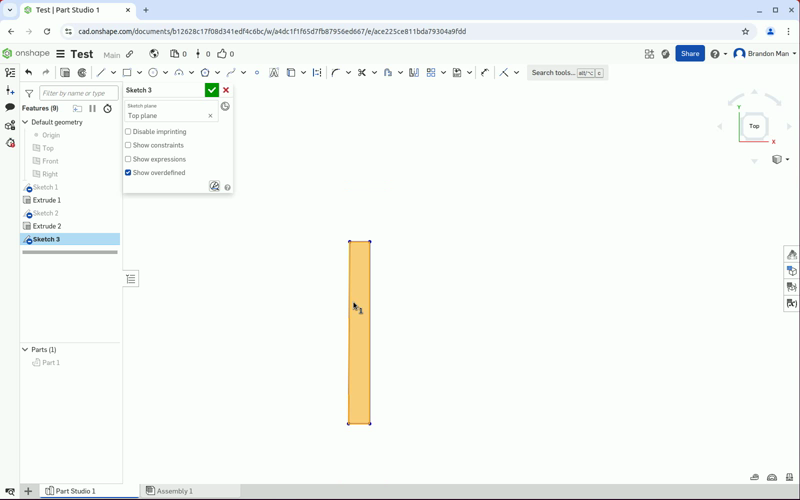
scroll(-6)
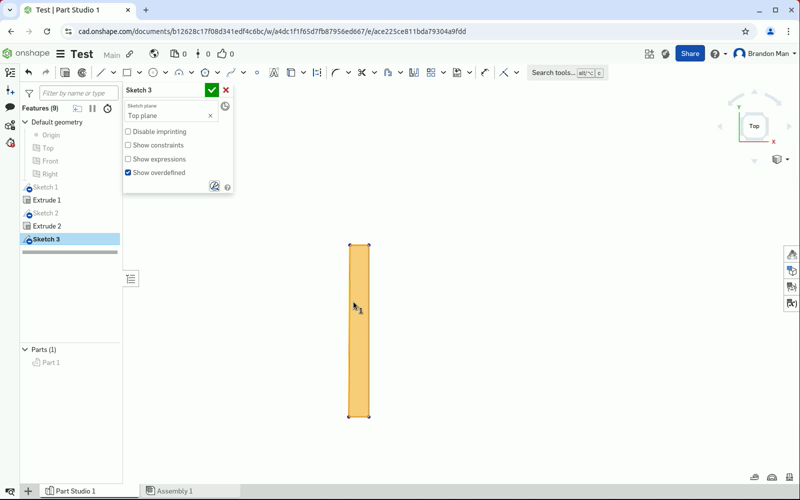
scroll(-6)
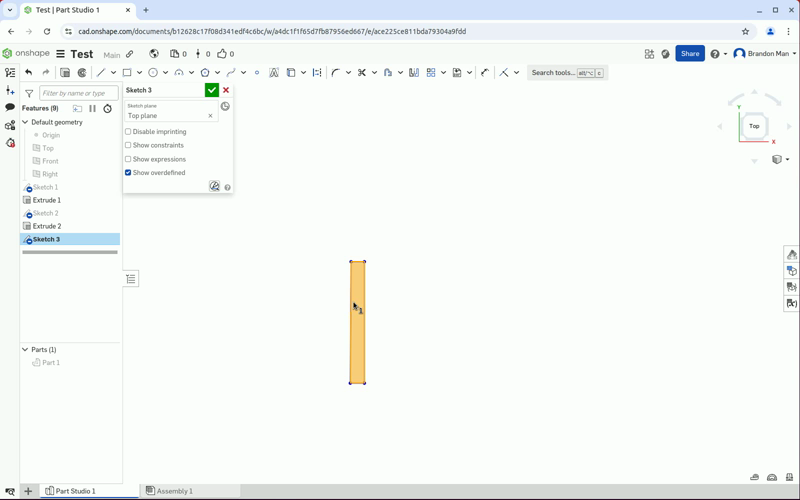
scroll(-6)
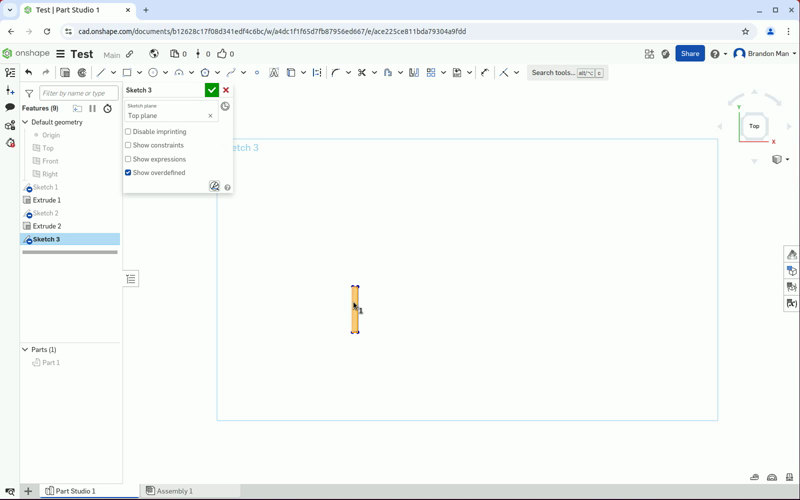
mouse_move(73, 352)
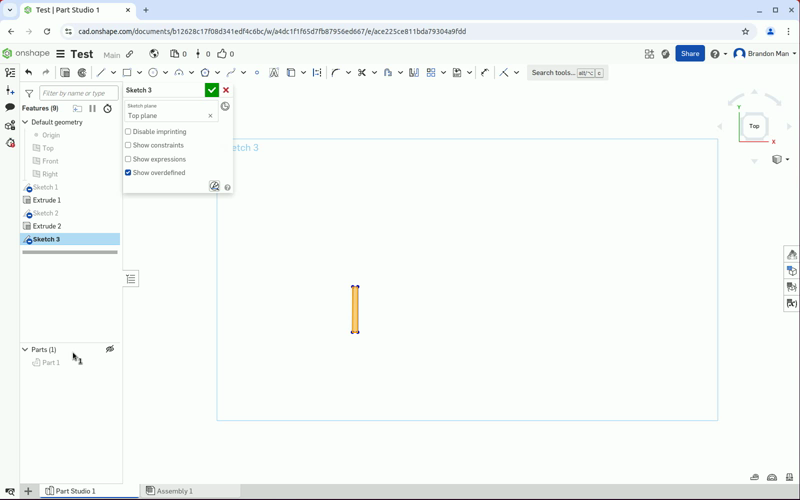
key(shift+y)
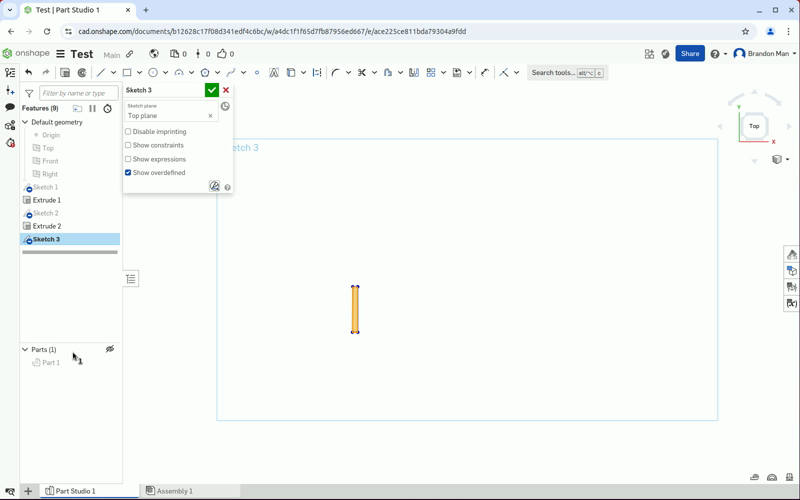
key(shift+e)
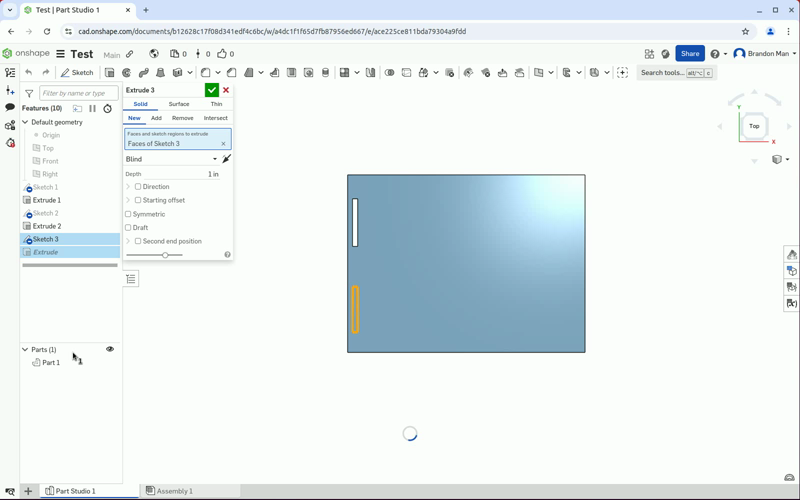
mouse_move(143, 106)
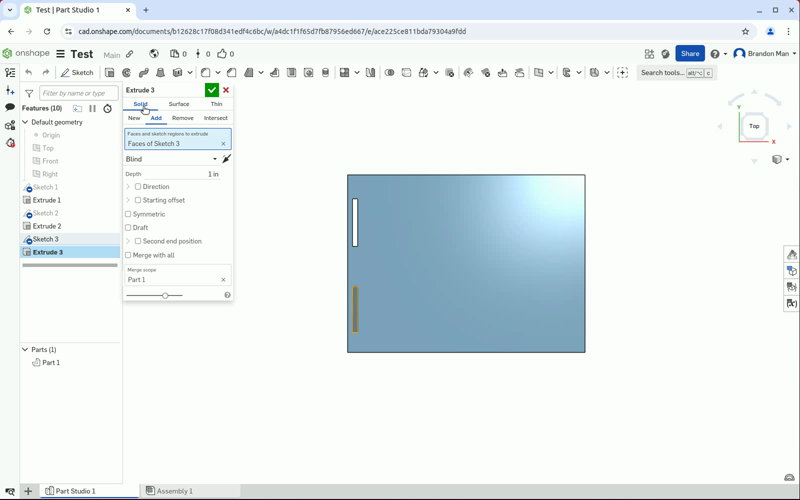
click(143, 106)
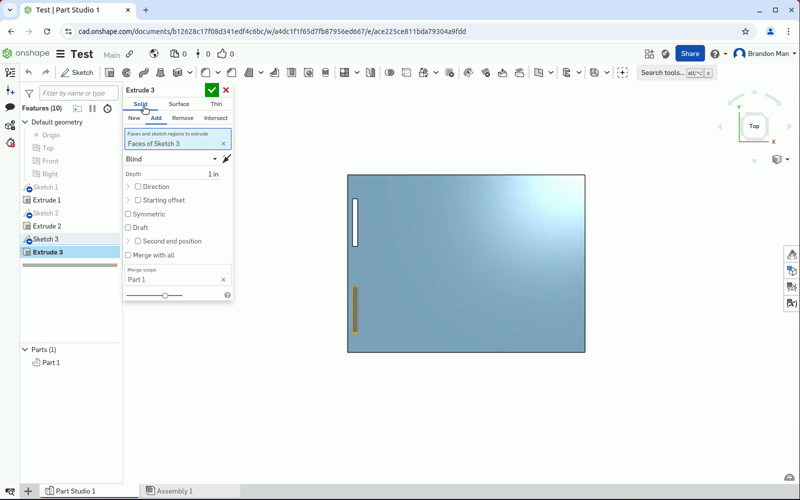
mouse_move(186, 120)
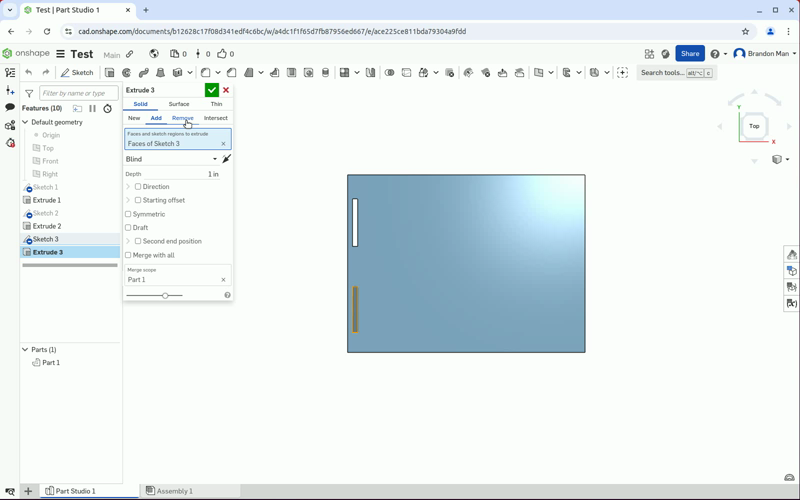
click(186, 120)
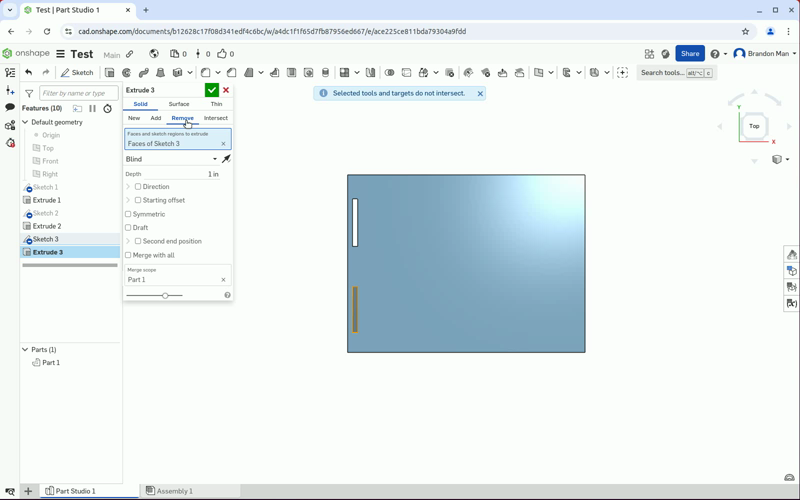
key(tab, 4)
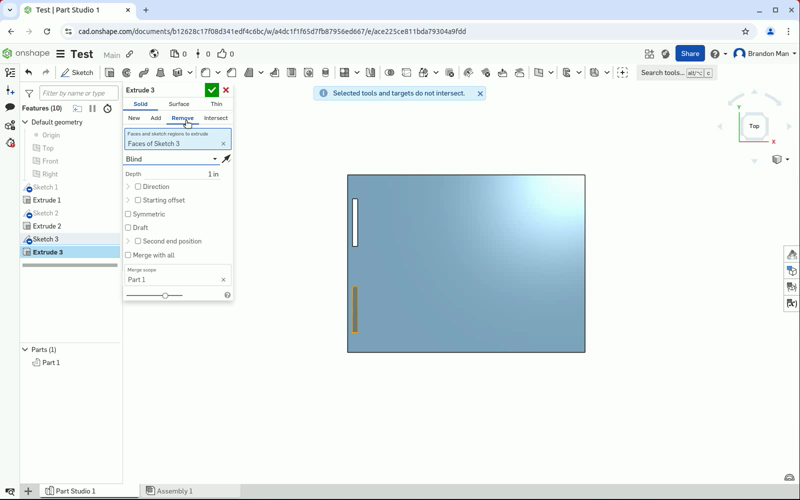
text(-0.963)
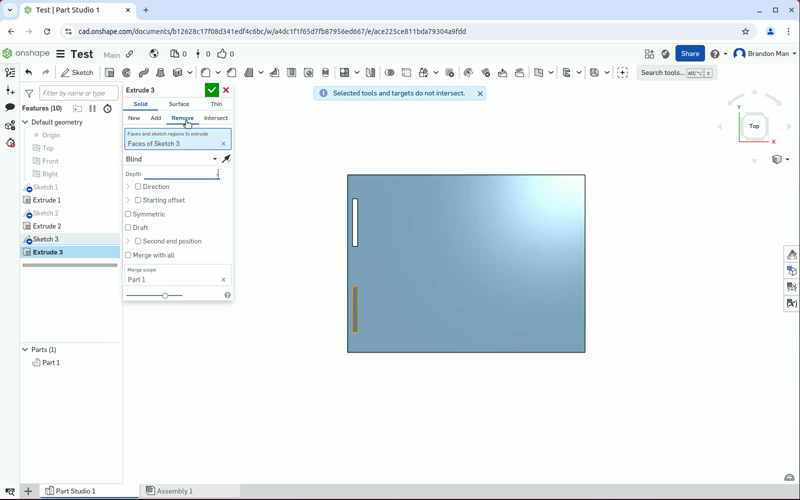
key(tab, 6)
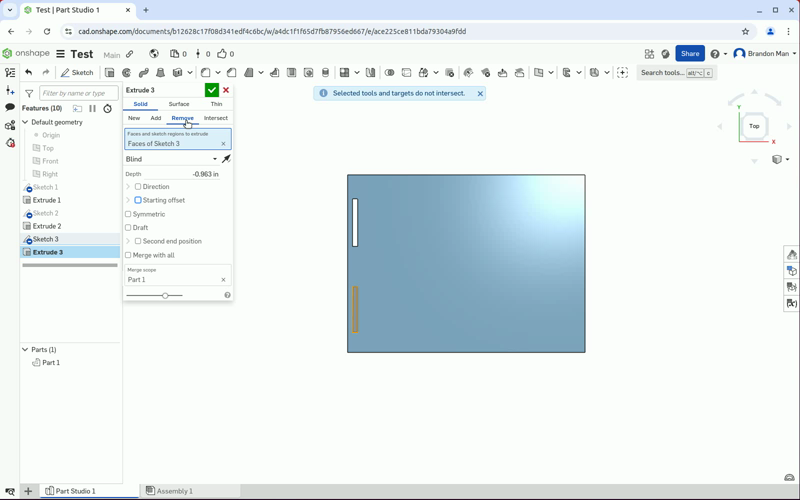
key(space)
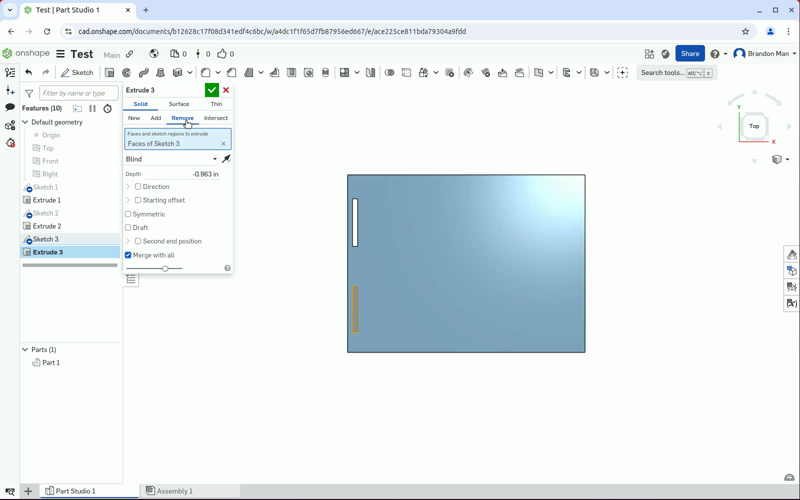
key(enter)
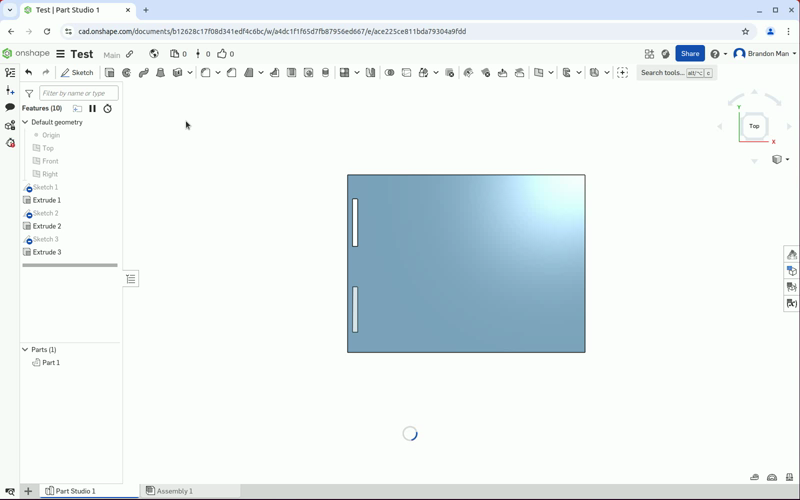
key(shift+h)
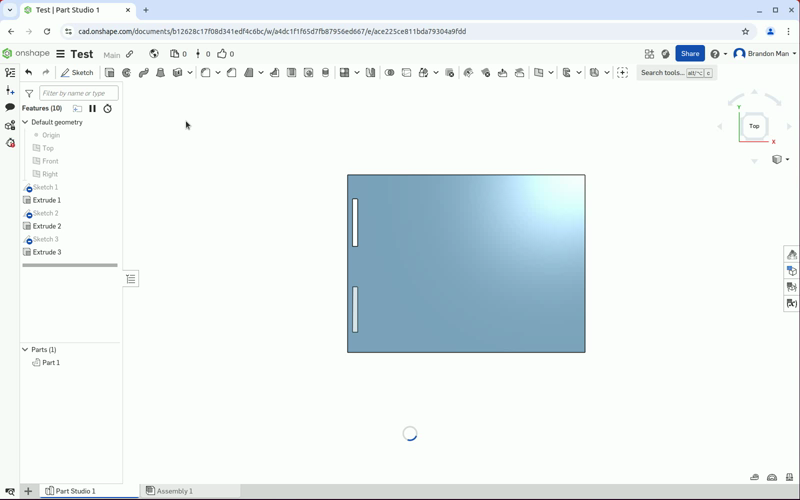
key(shift+h)
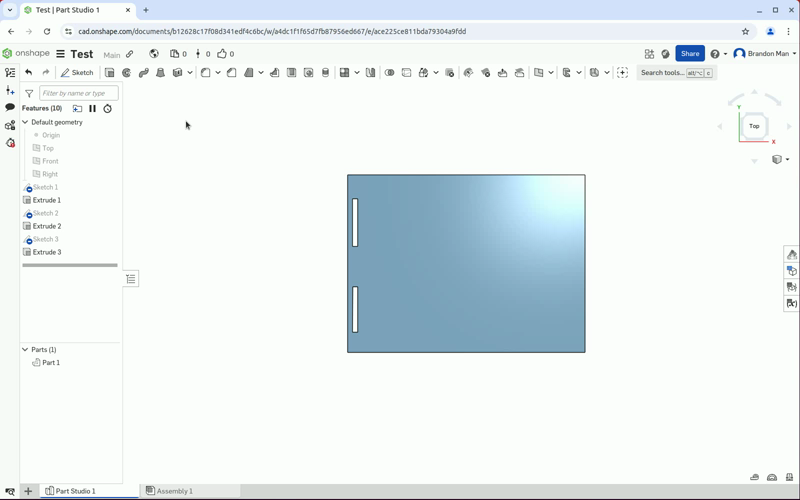
mouse_move(73, 189)
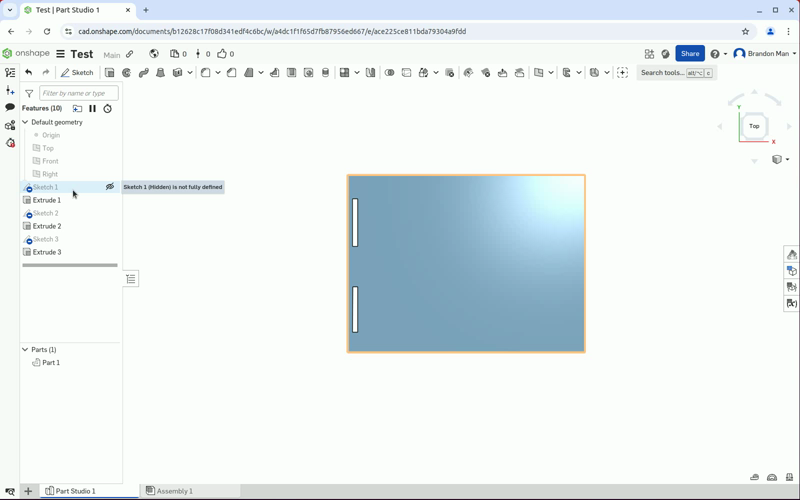
click(73, 189)
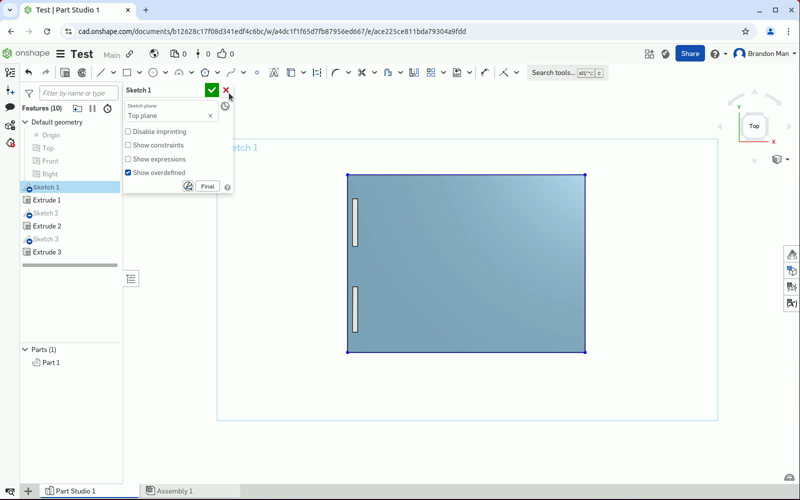
mouse_move(229, 92)
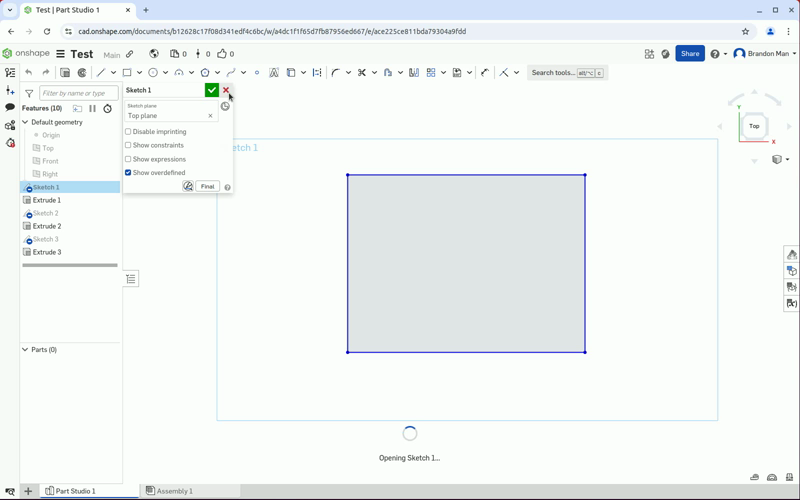
click(229, 92)
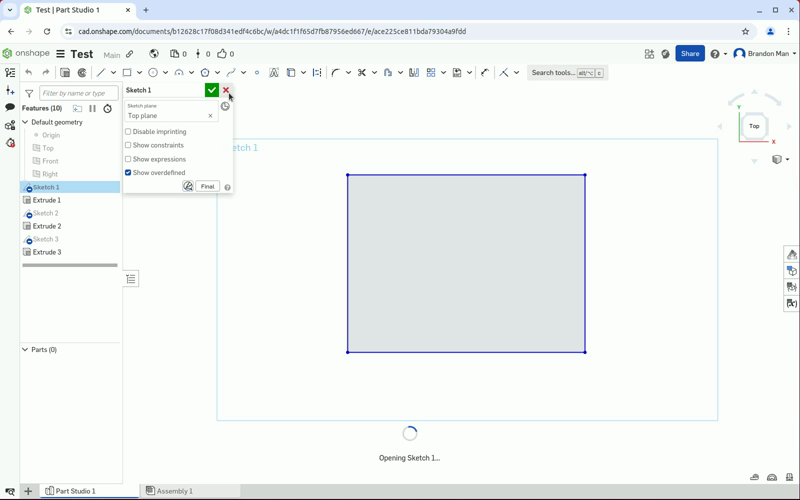
key(shift+s)
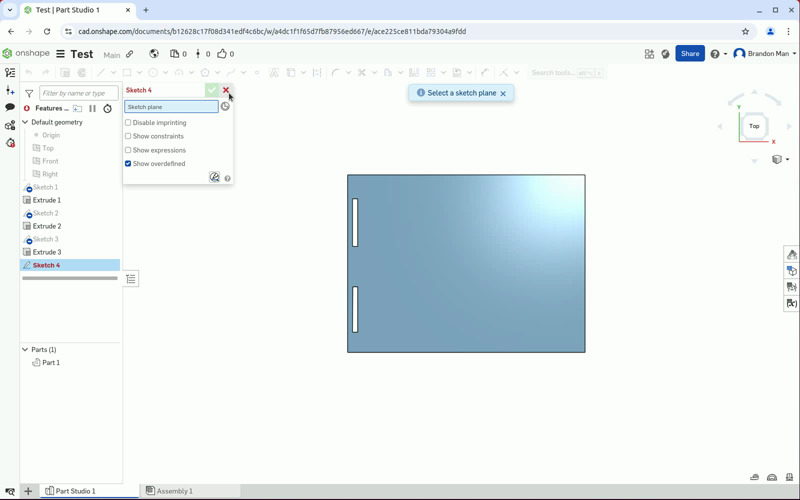
mouse_move(73, 150)
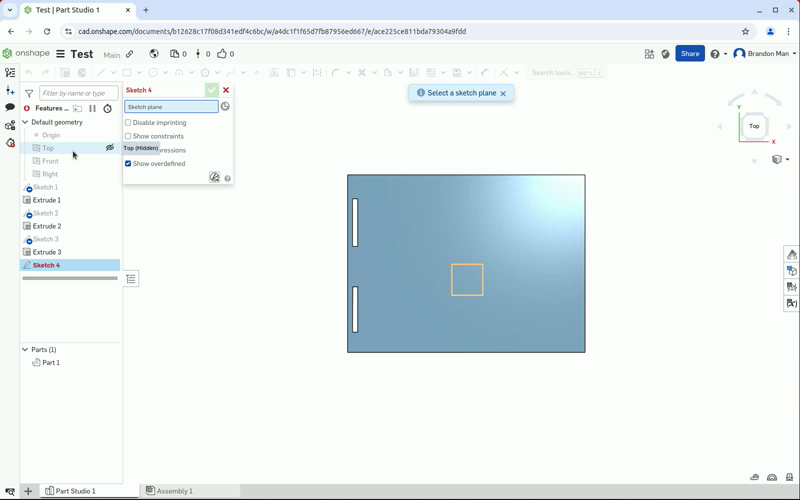
click(73, 150)
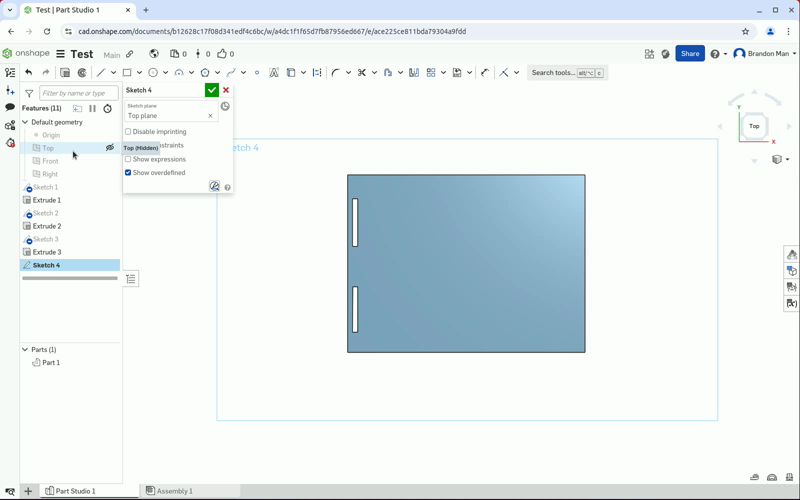
mouse_move(73, 352)
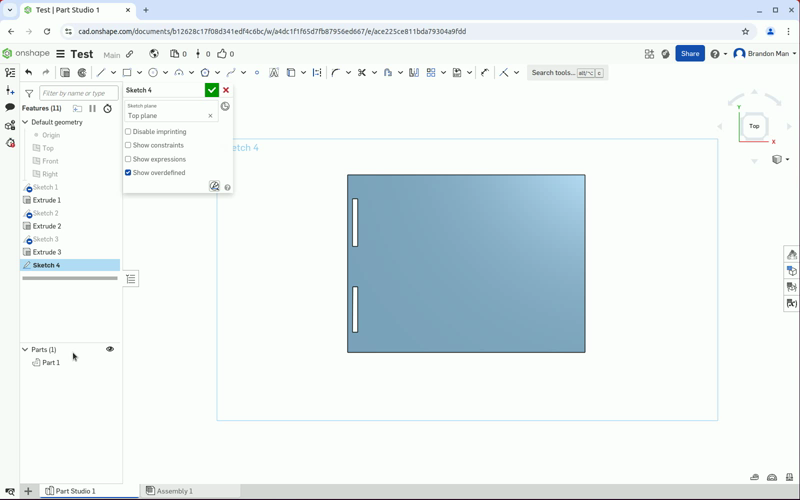
key(y)
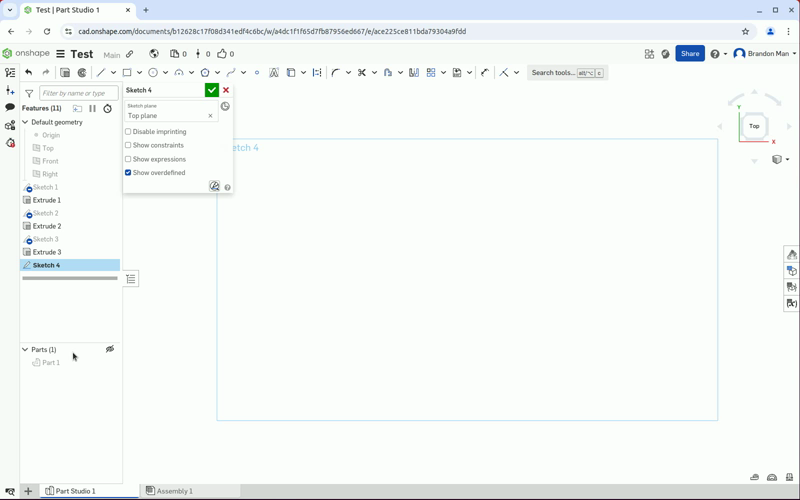
key(l)
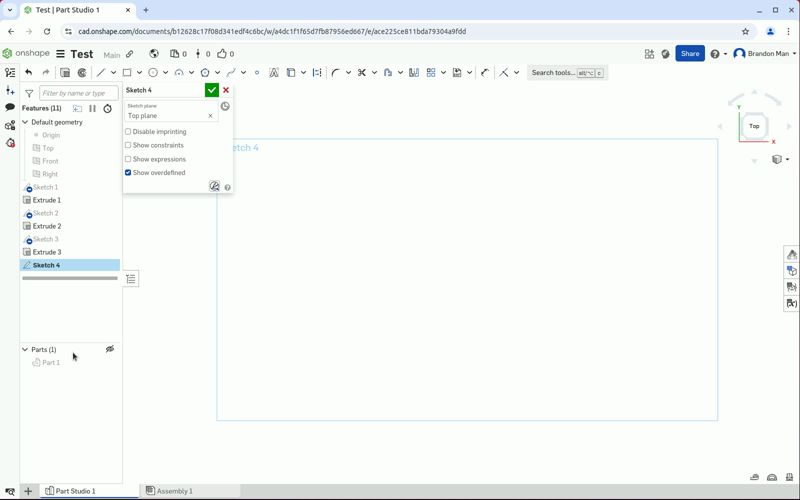
key_down(shift)
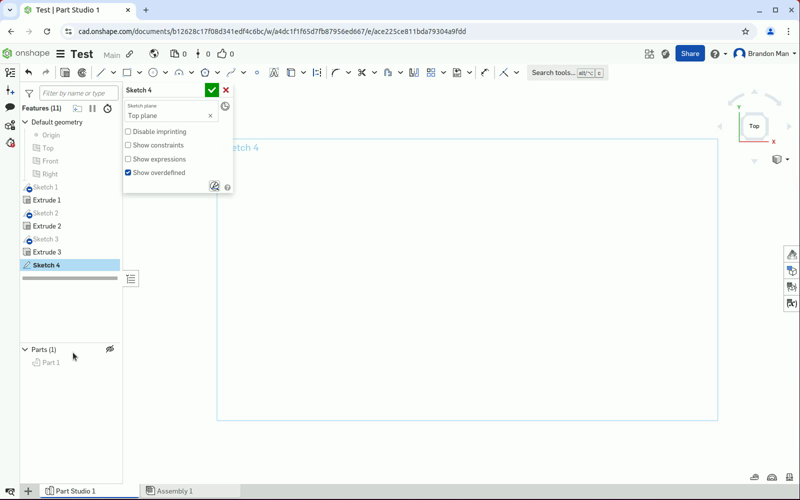
mouse_move(564, 251)
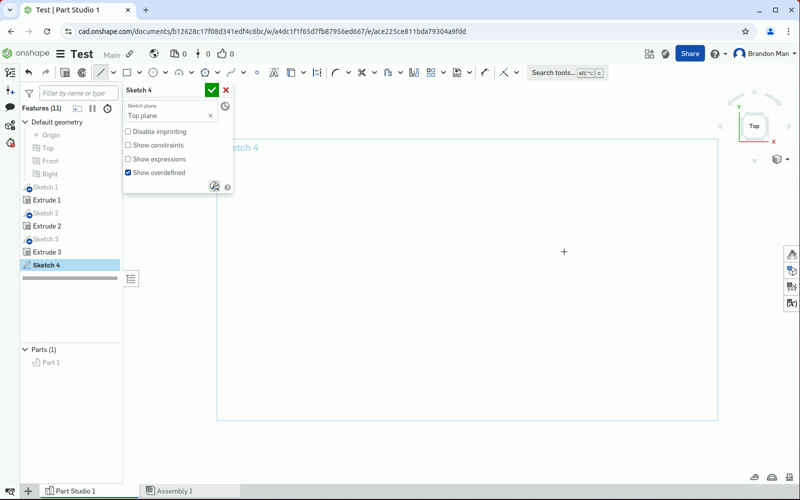
click(564, 251)
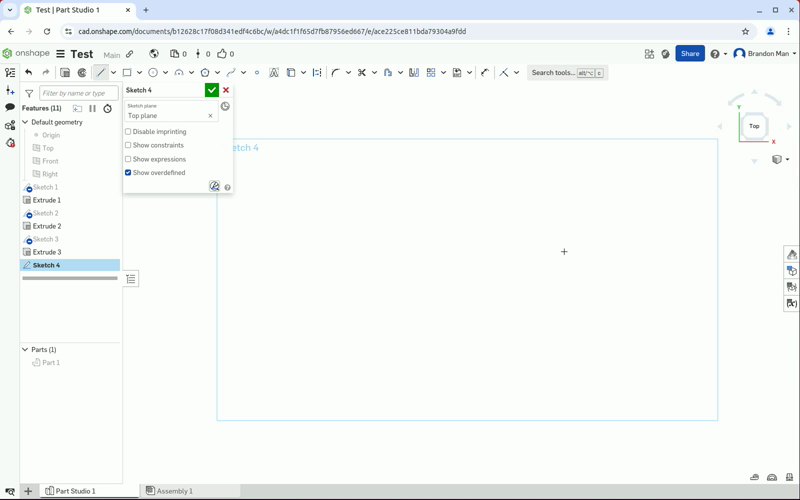
key_up(shift)
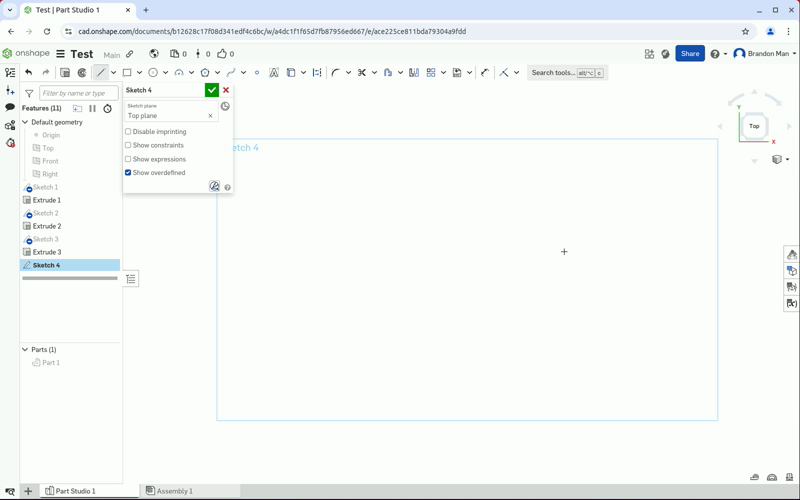
key_down(shift)
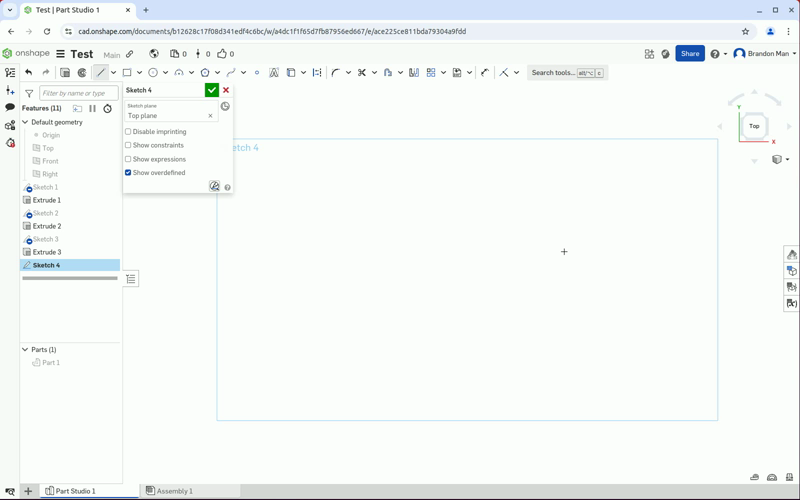
mouse_move(589, 251)
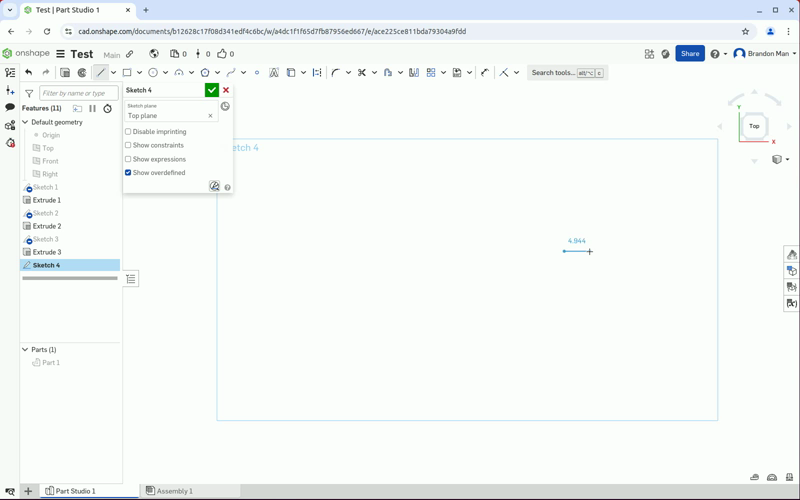
mouse_move(568, 251)
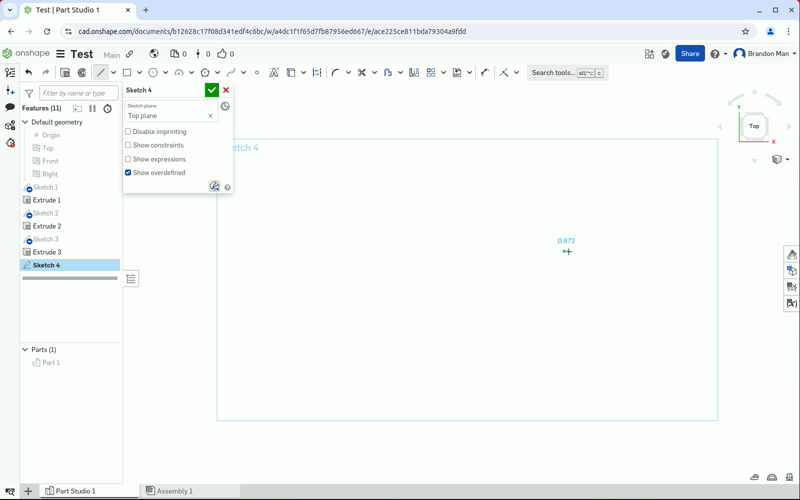
scroll(6)
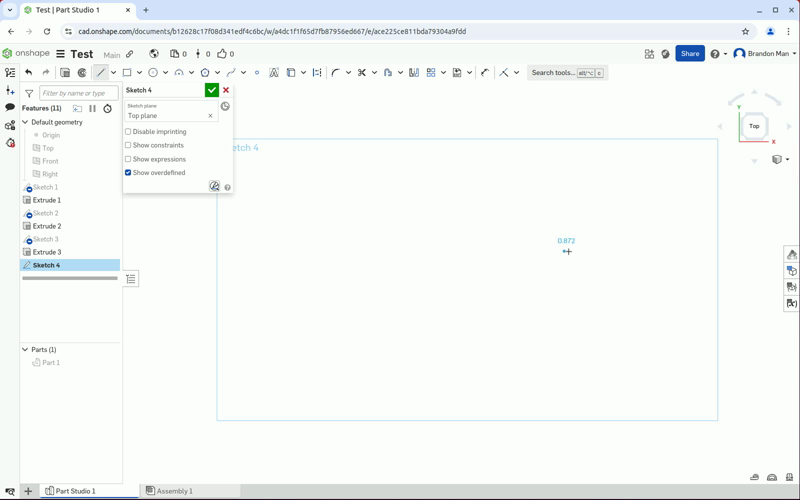
scroll(6)
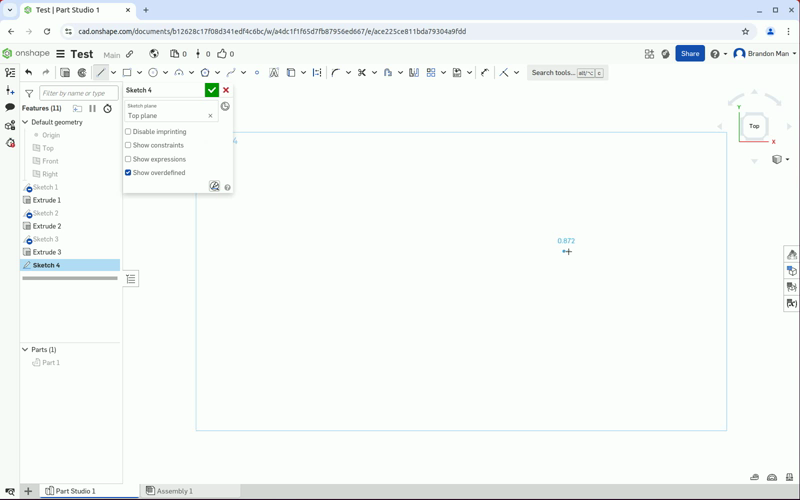
scroll(6)
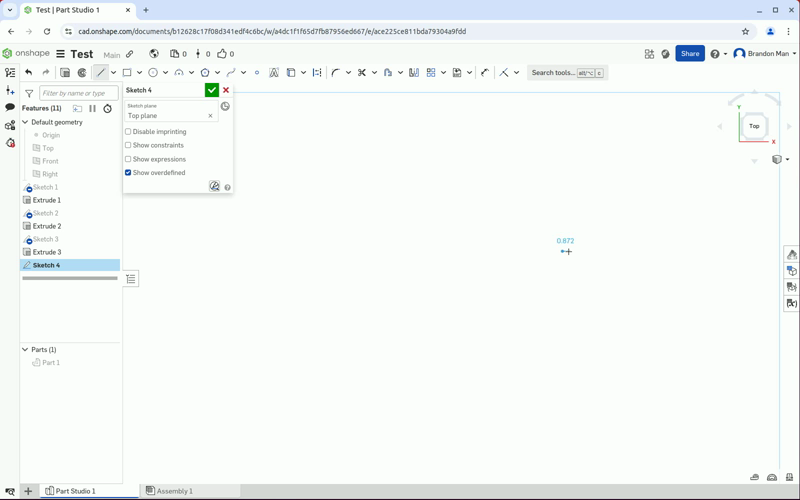
scroll(6)
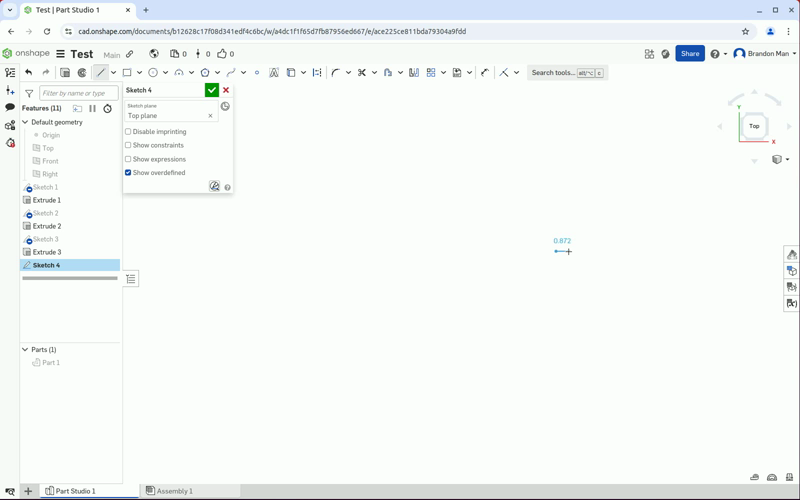
scroll(6)
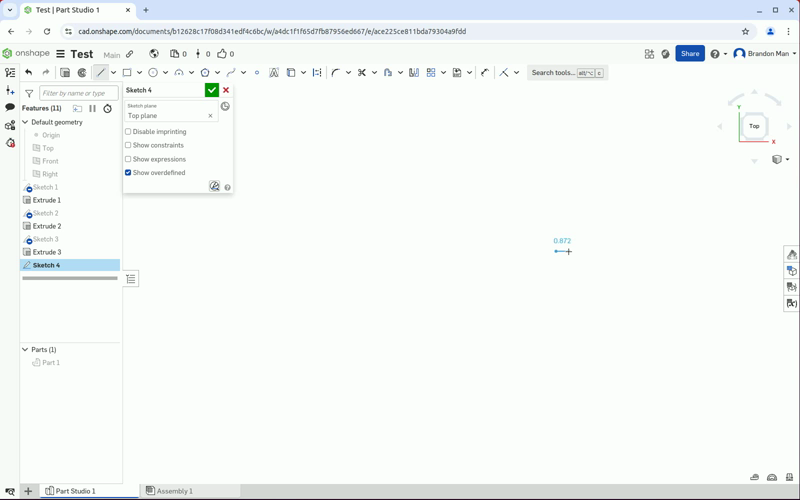
scroll(6)
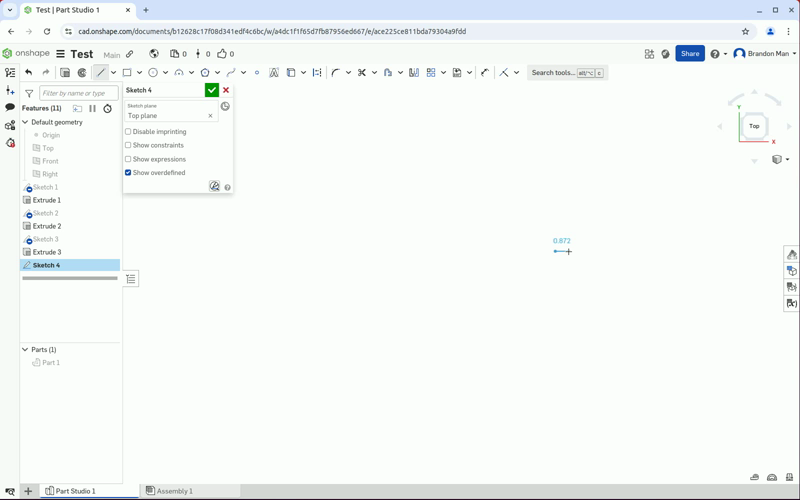
scroll(6)
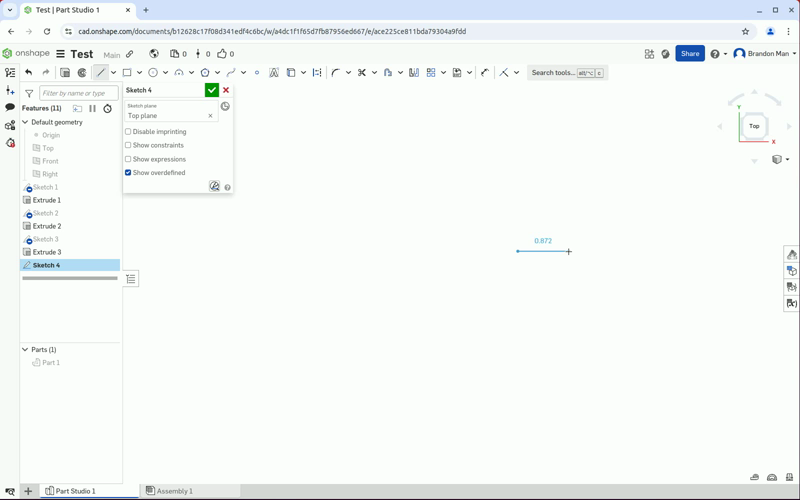
click(568, 251)
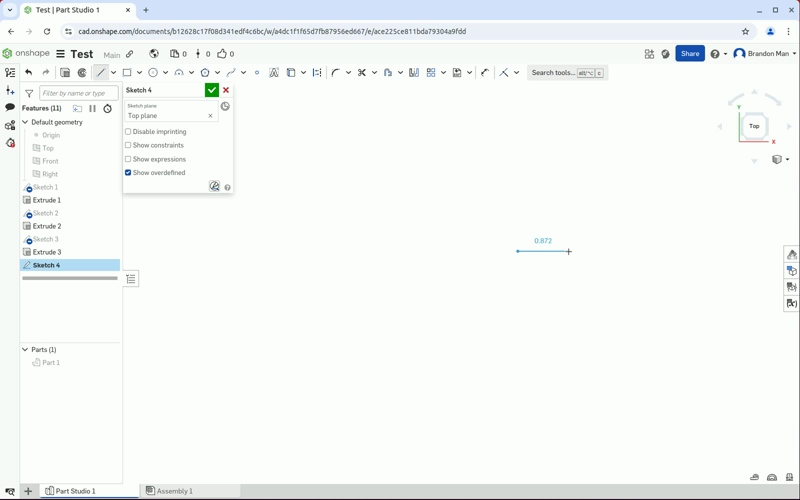
scroll(-6)
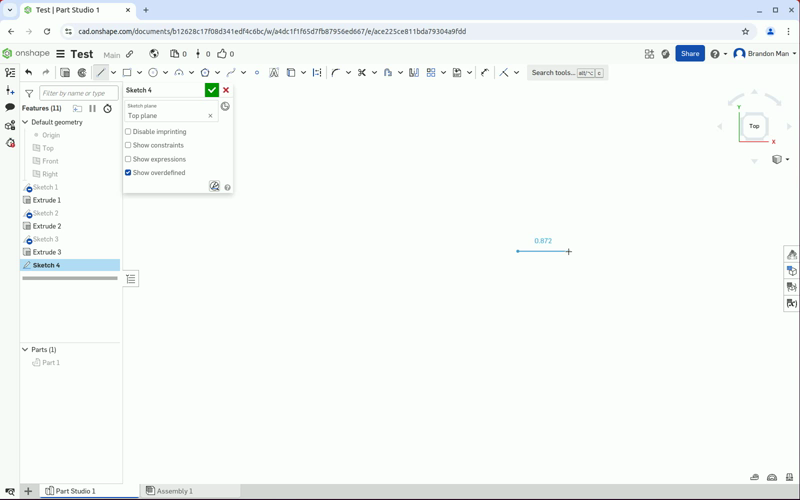
scroll(-6)
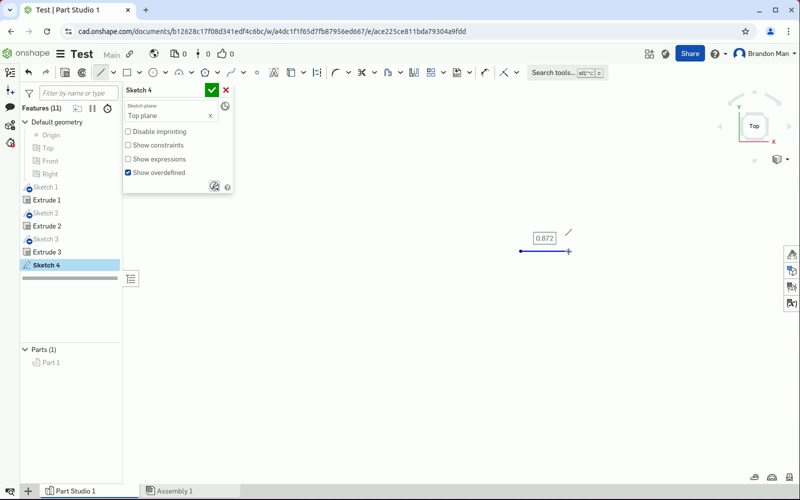
scroll(-6)
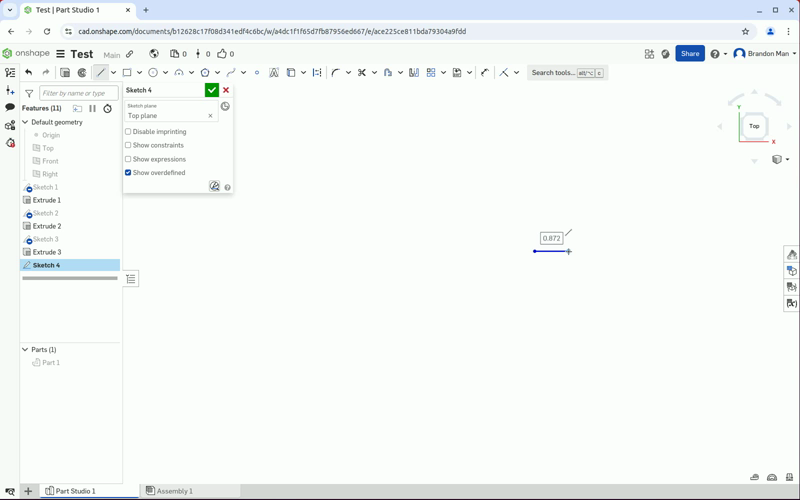
scroll(-6)
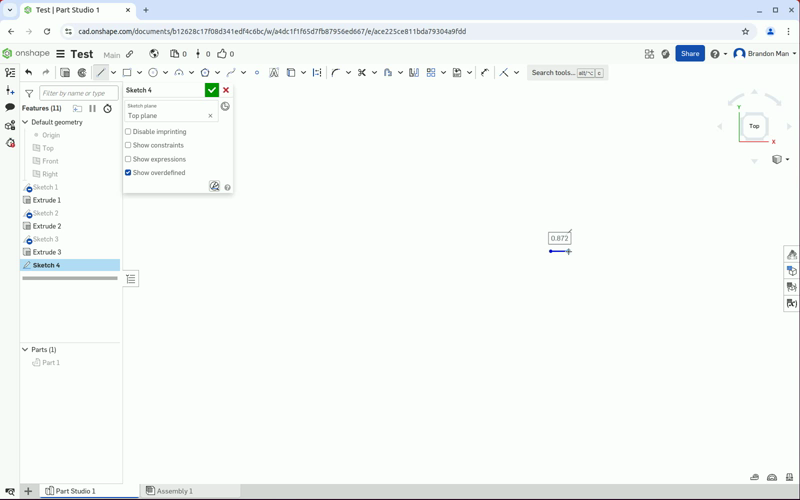
scroll(-6)
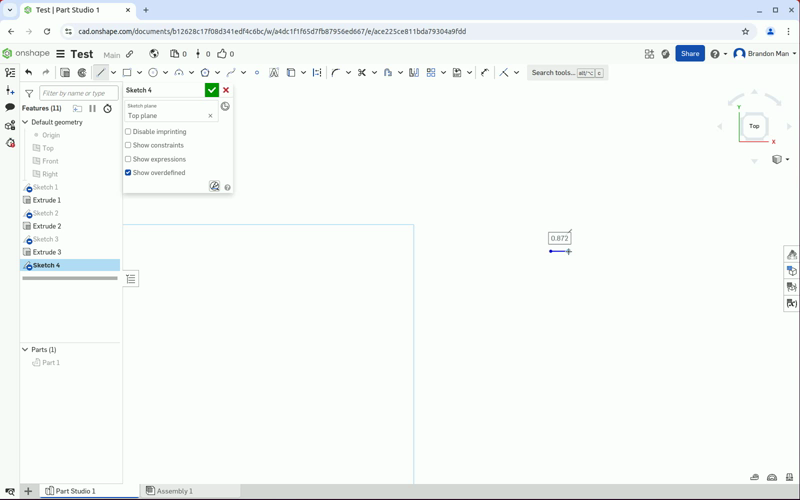
scroll(-6)
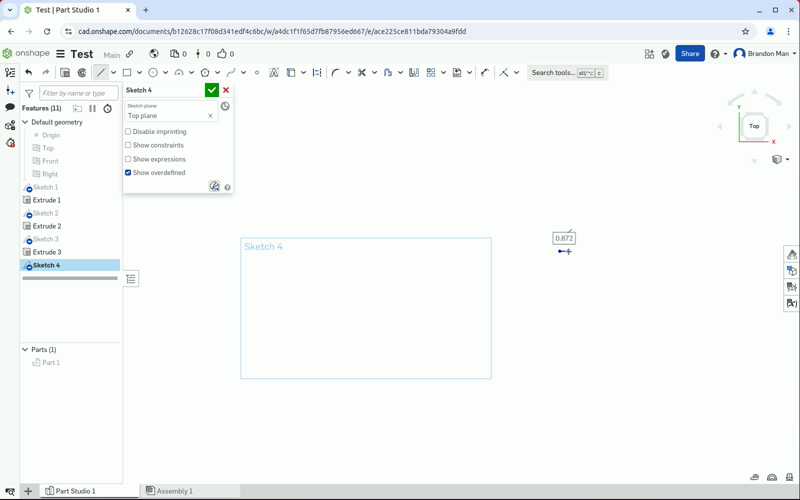
scroll(-6)
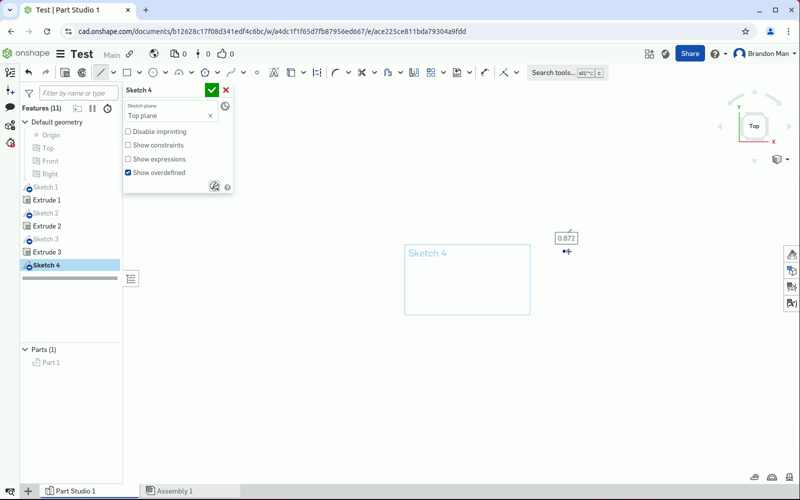
key_up(shift)
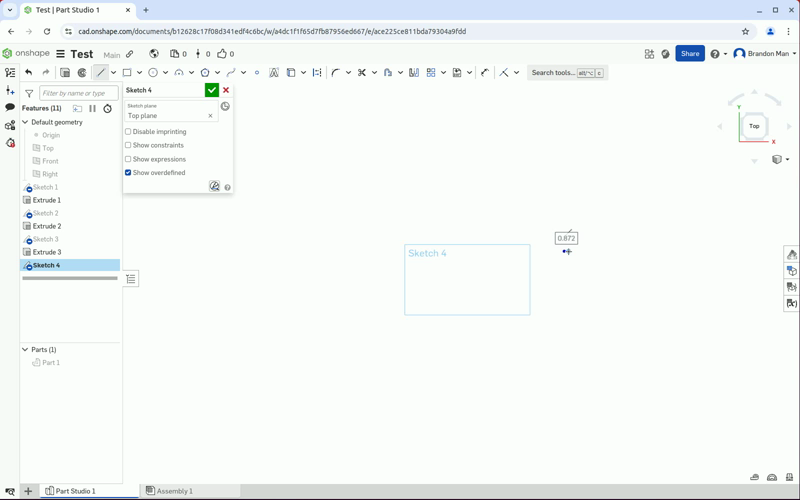
key_down(shift)
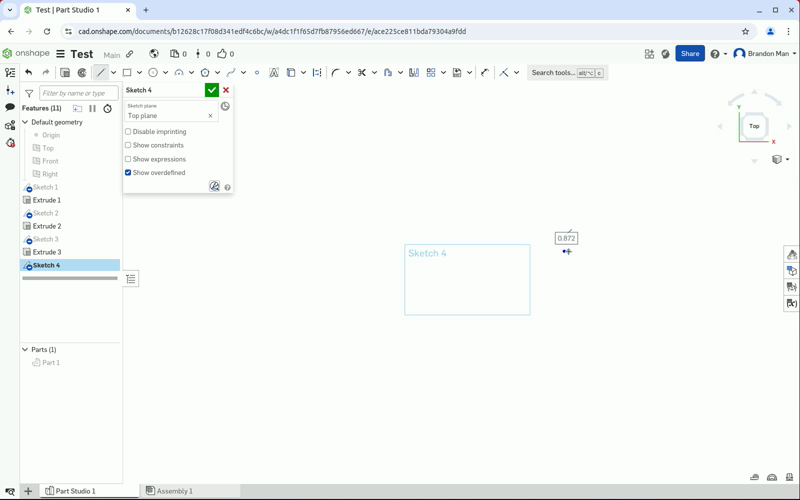
mouse_move(589, 251)
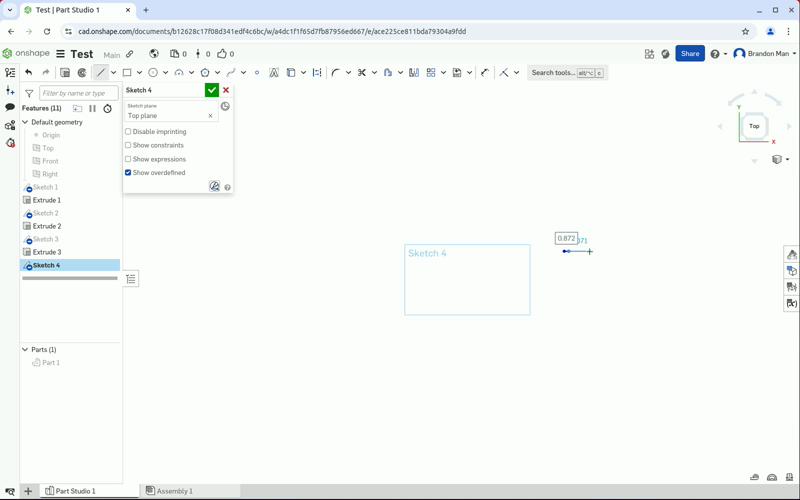
mouse_move(568, 206)
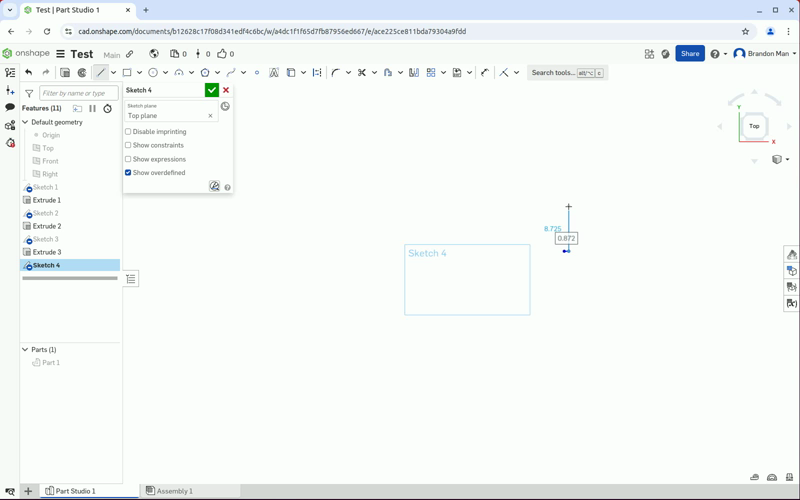
click(568, 206)
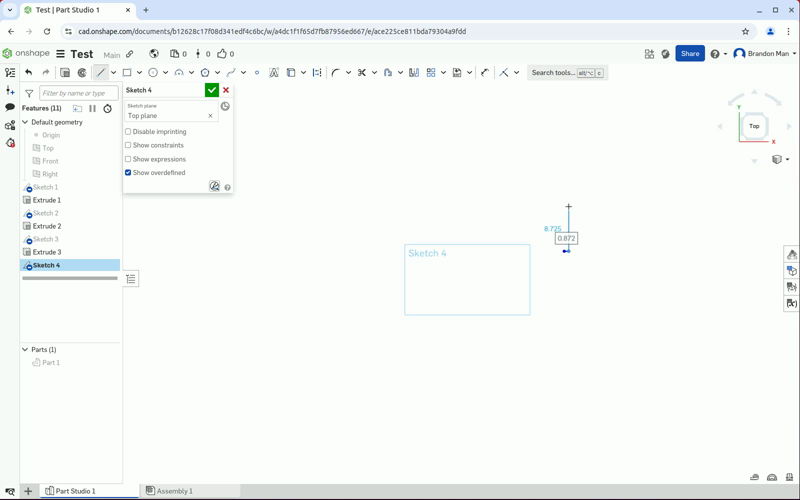
key_up(shift)
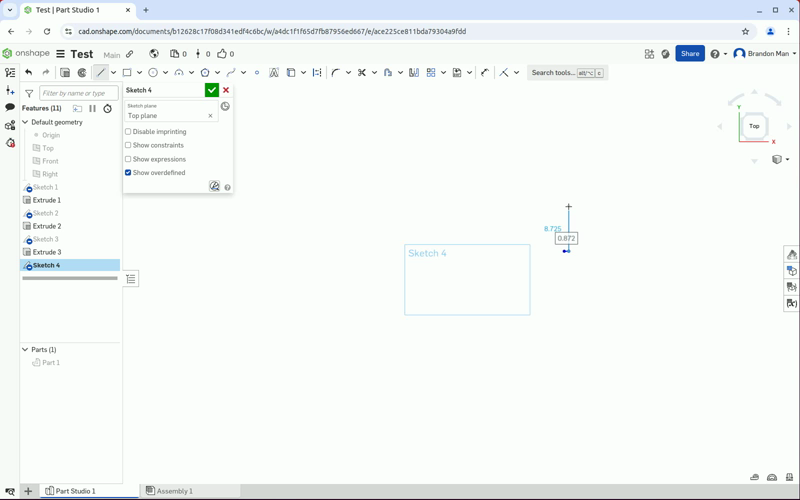
key_down(shift)
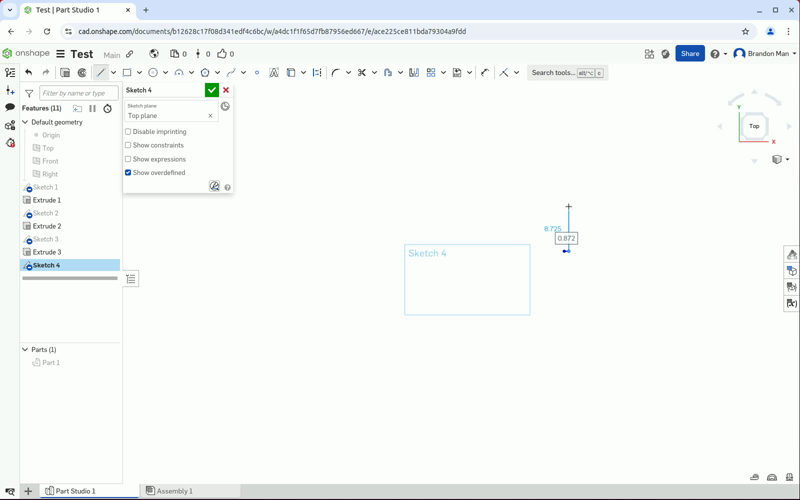
mouse_move(589, 206)
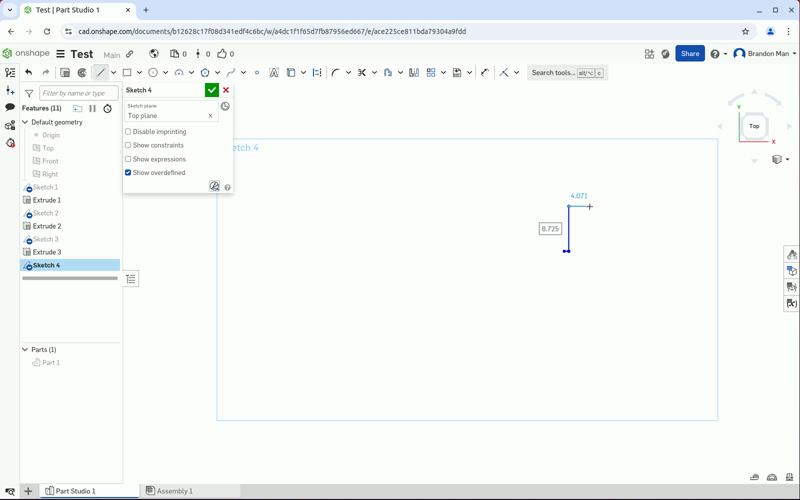
mouse_move(564, 206)
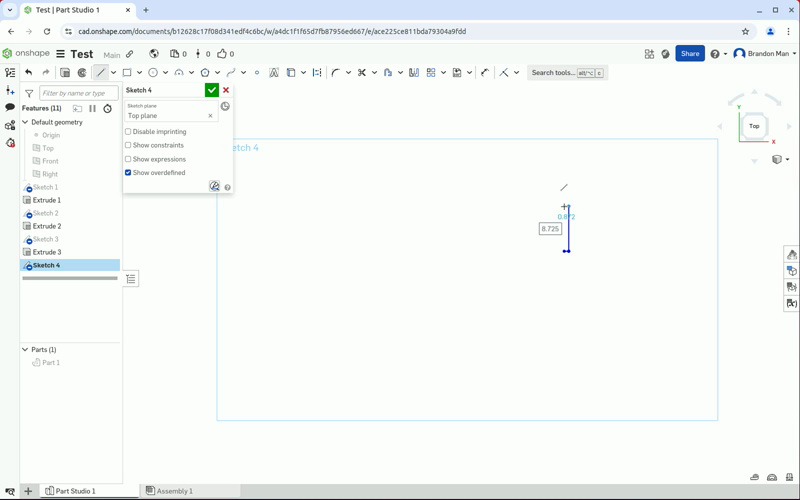
scroll(6)
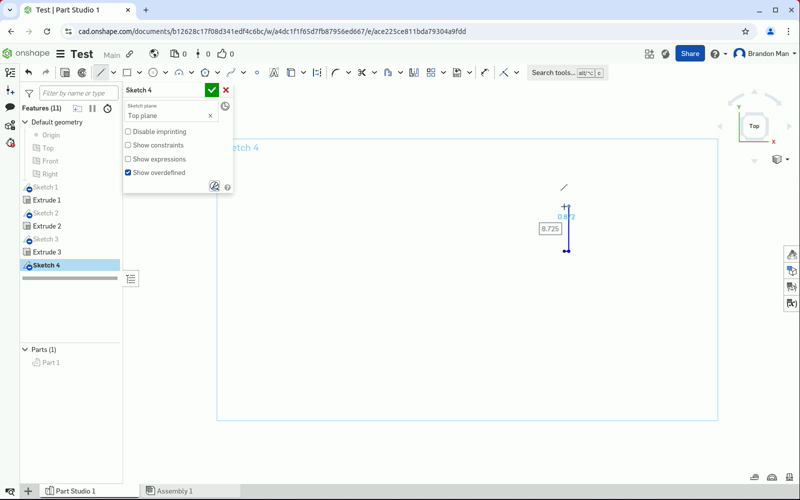
scroll(6)
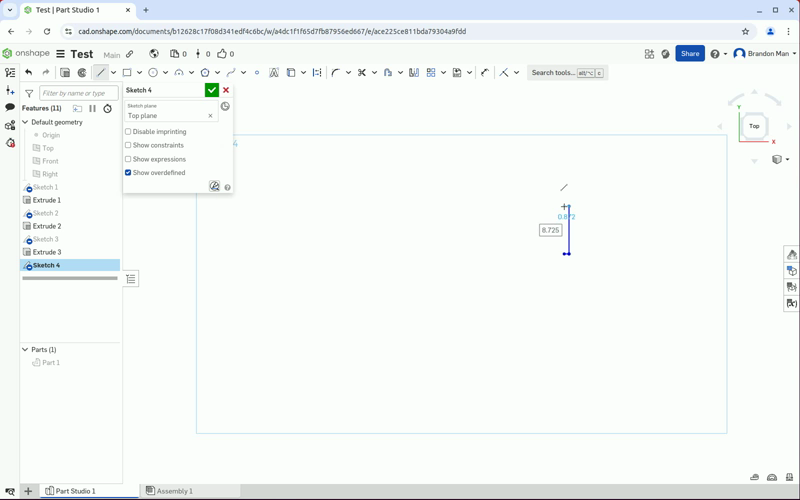
scroll(6)
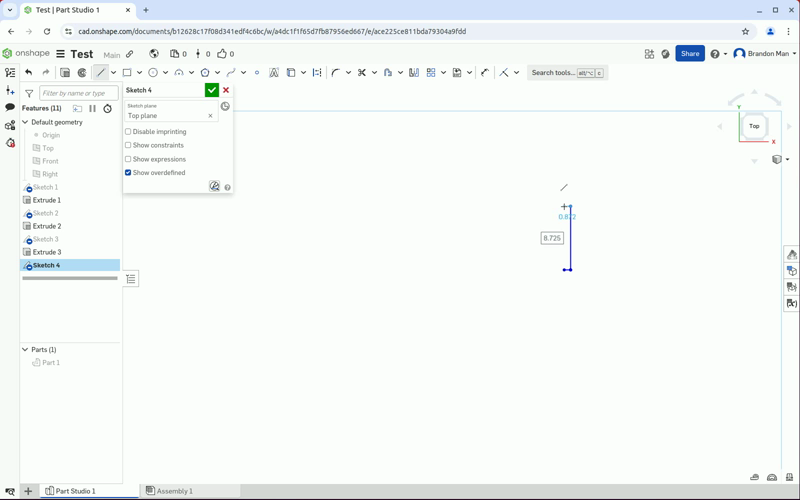
scroll(6)
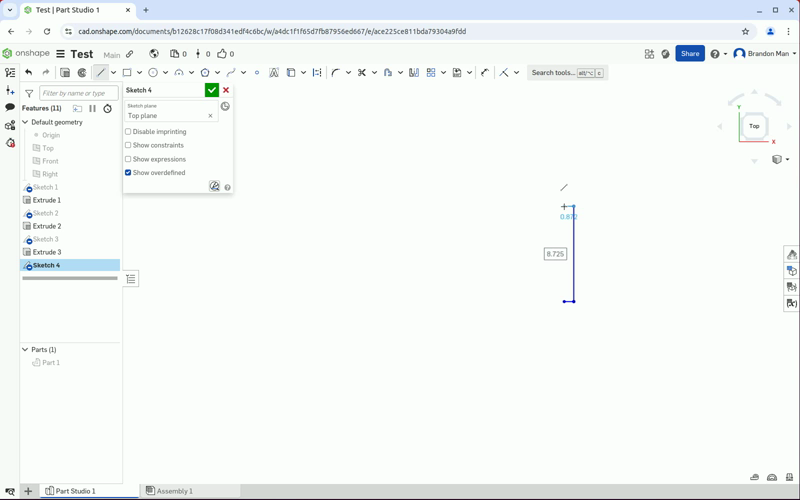
scroll(6)
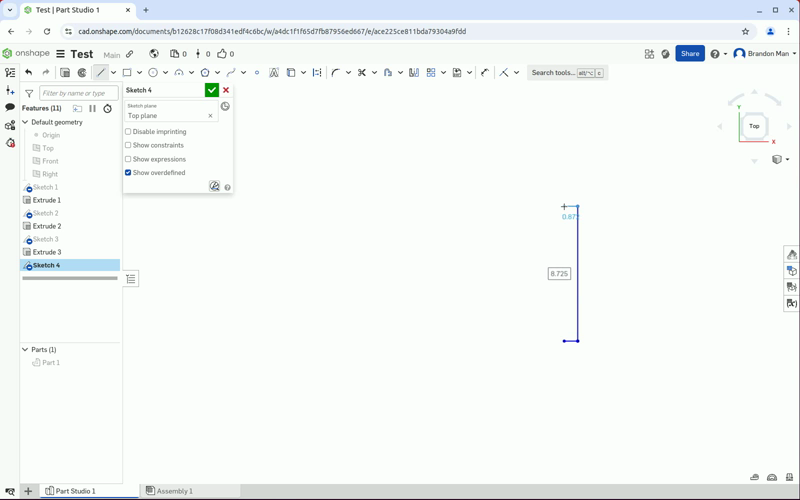
scroll(6)
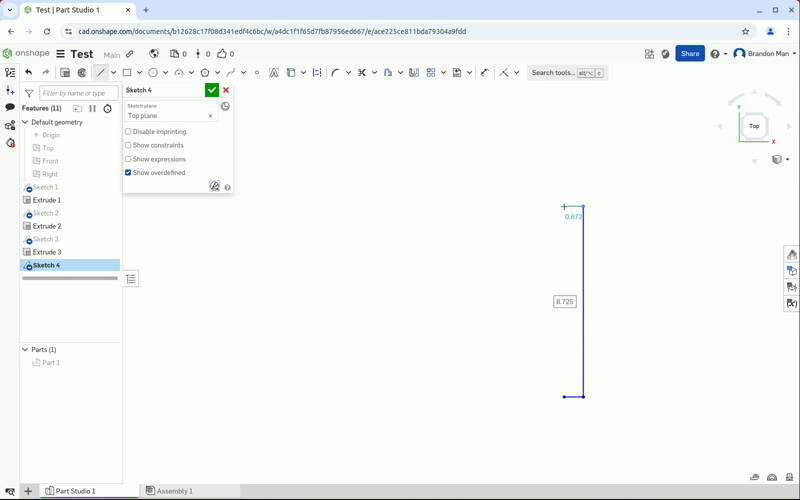
scroll(6)
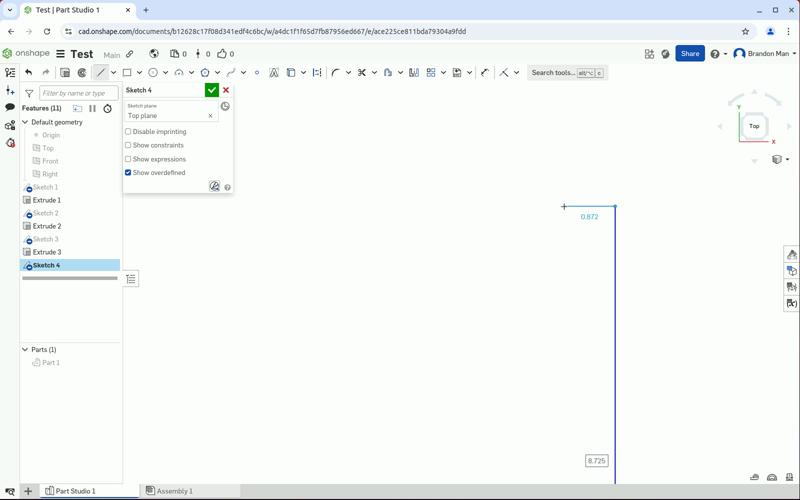
click(564, 206)
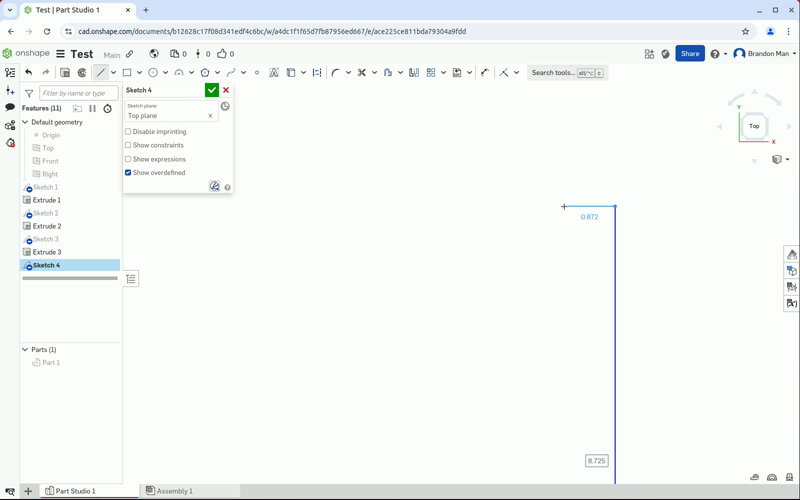
scroll(-6)
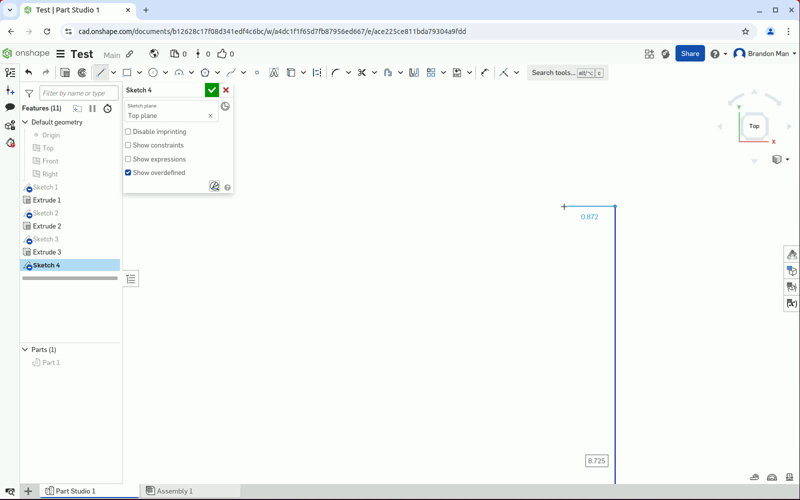
scroll(-6)
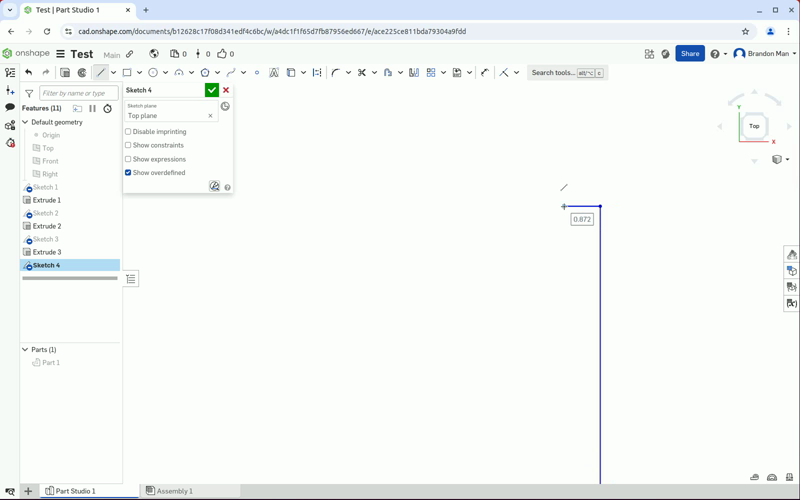
scroll(-6)
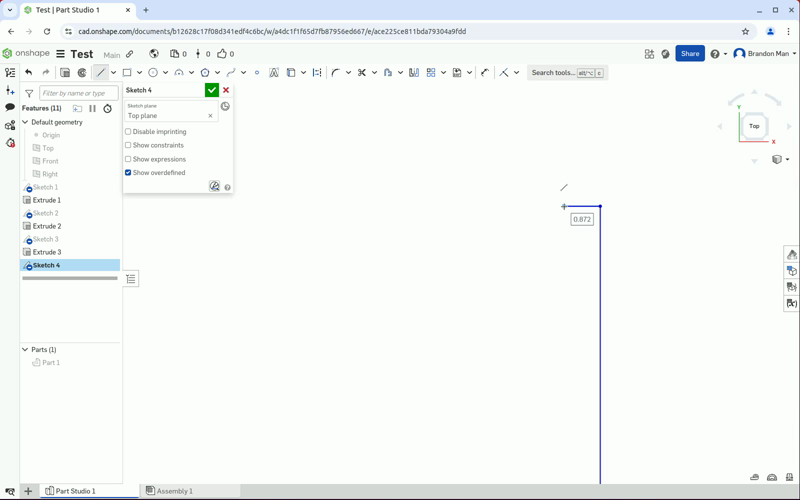
scroll(-6)
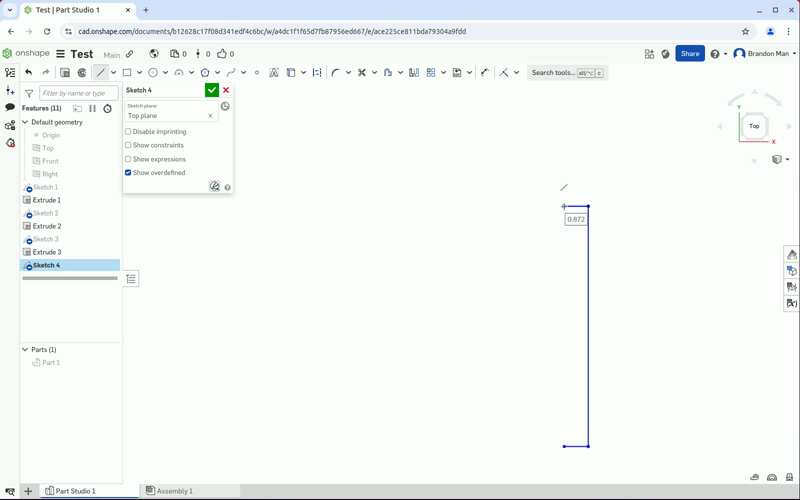
scroll(-6)
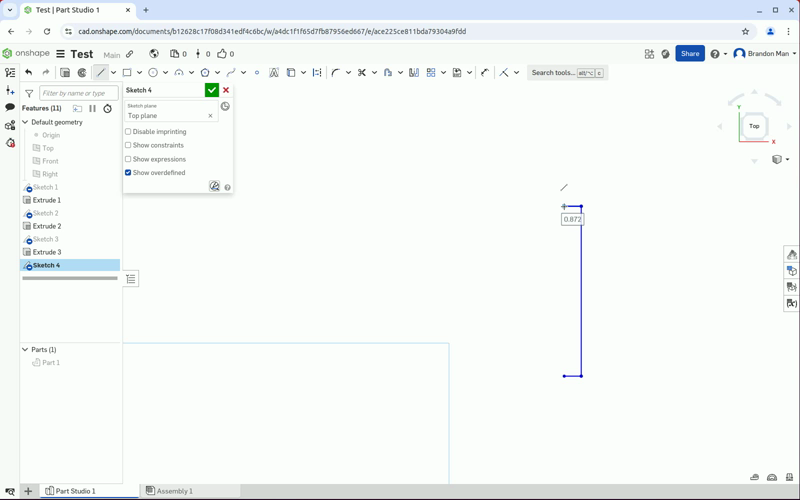
scroll(-6)
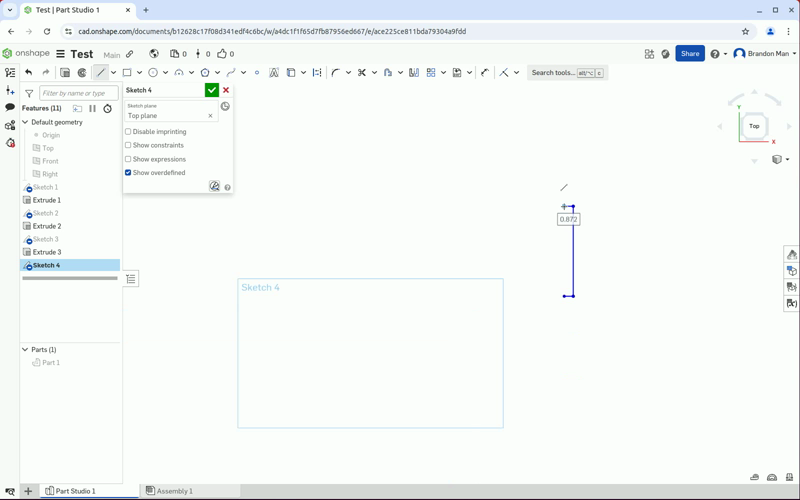
scroll(-6)
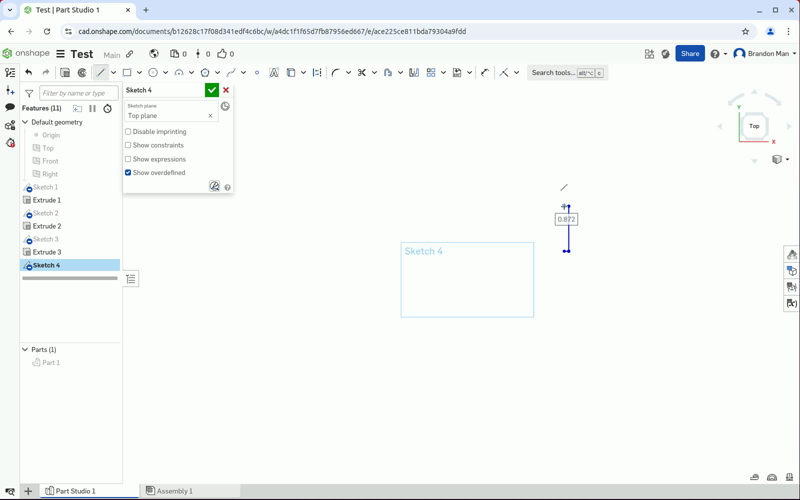
key_up(shift)
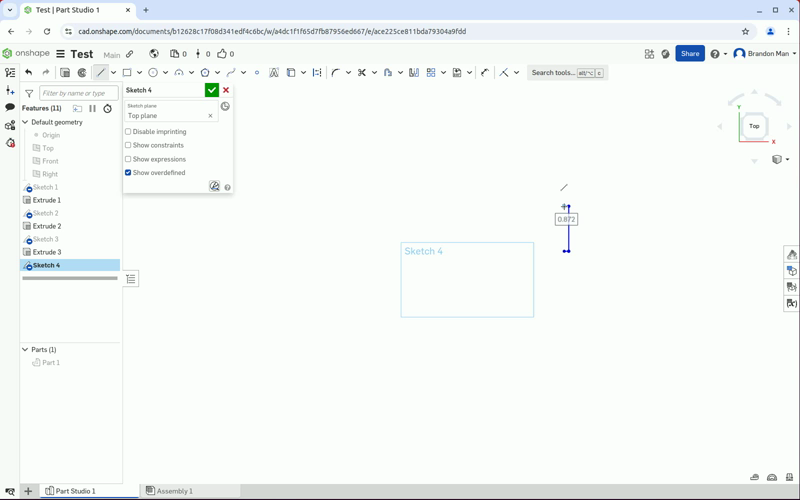
mouse_move(589, 206)
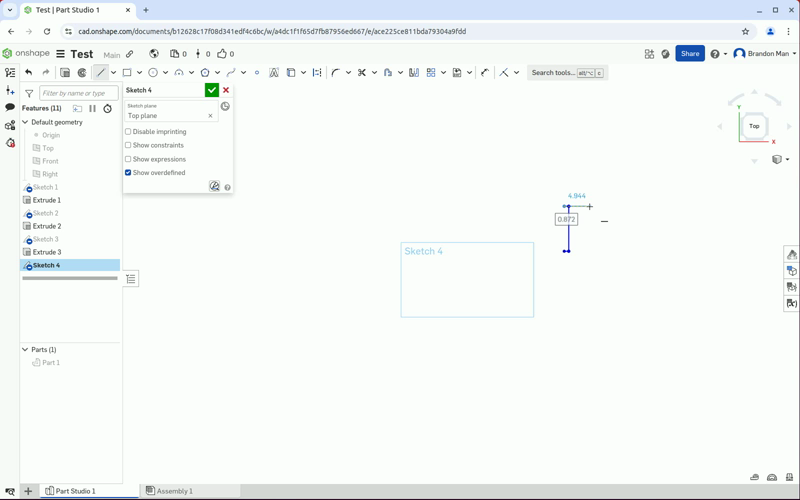
key_down(shift)
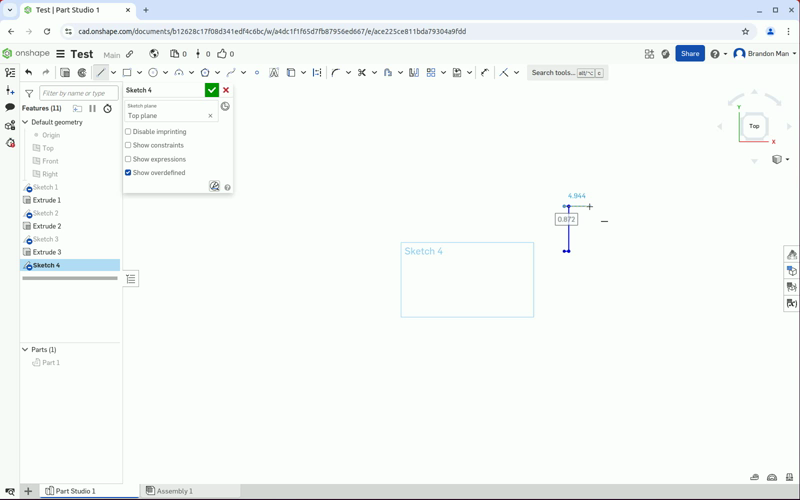
mouse_move(564, 251)
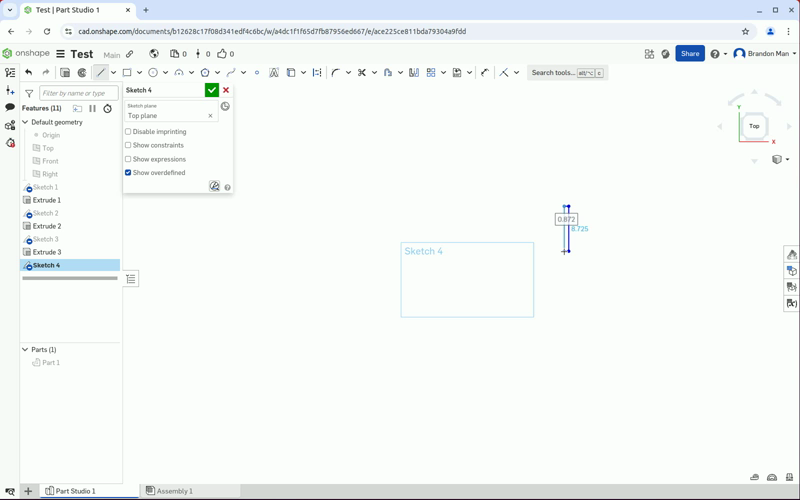
key_up(shift)
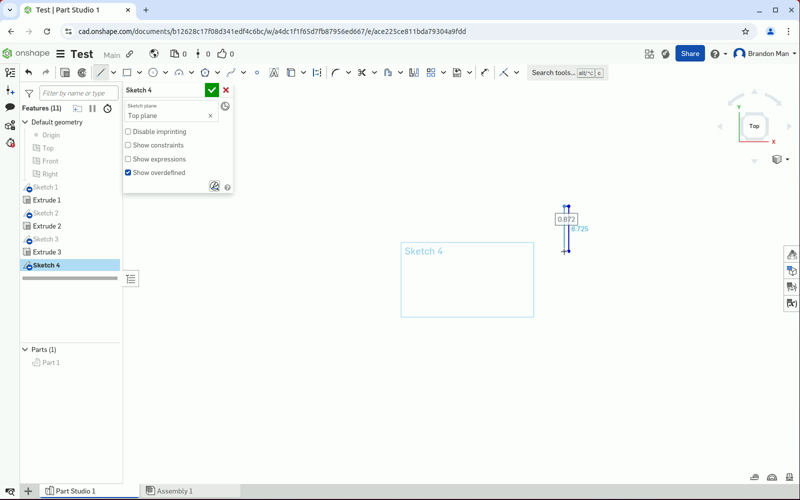
click(564, 251)
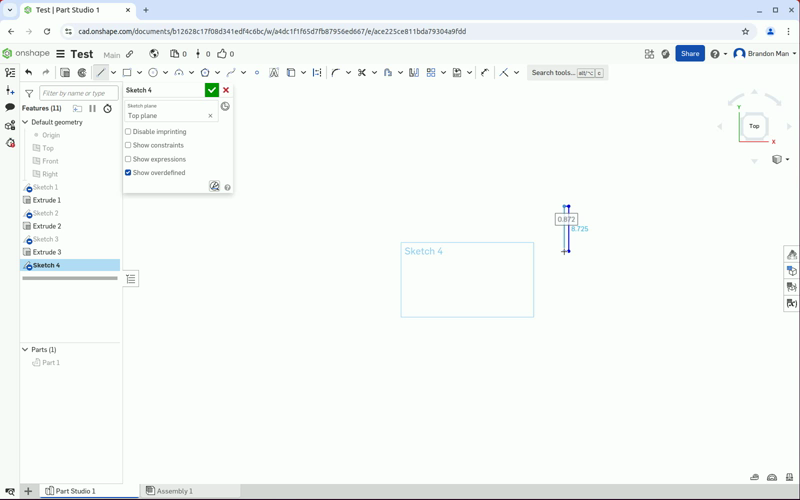
key(esc)
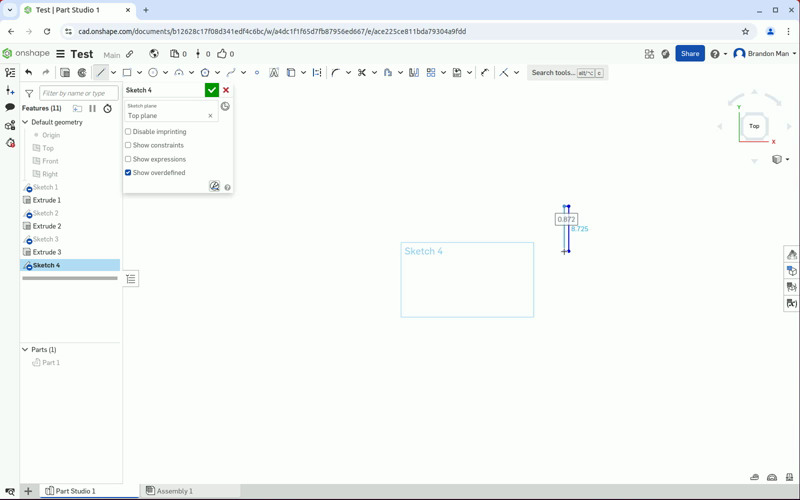
mouse_move(567, 208)
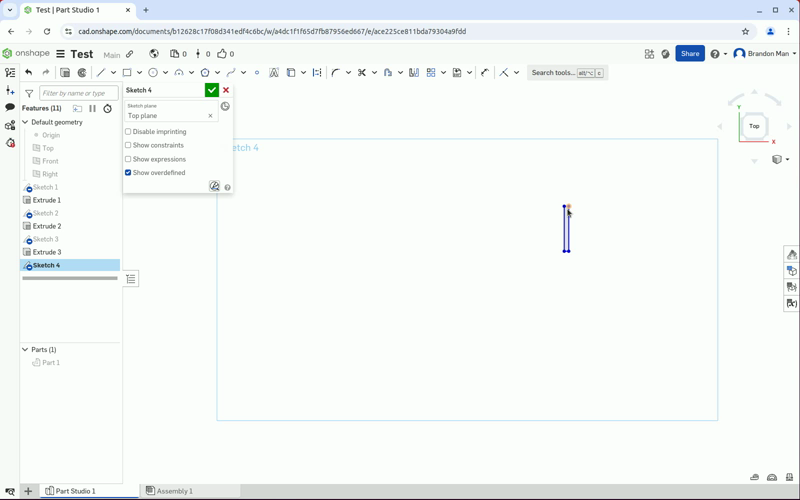
scroll(6)
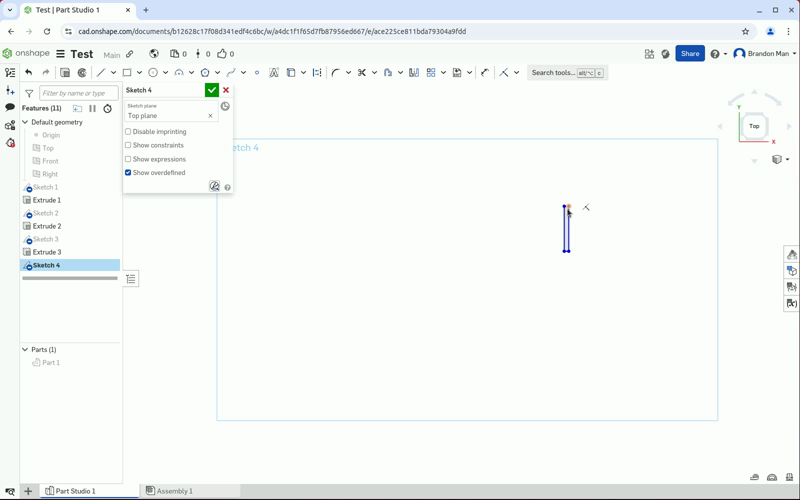
scroll(6)
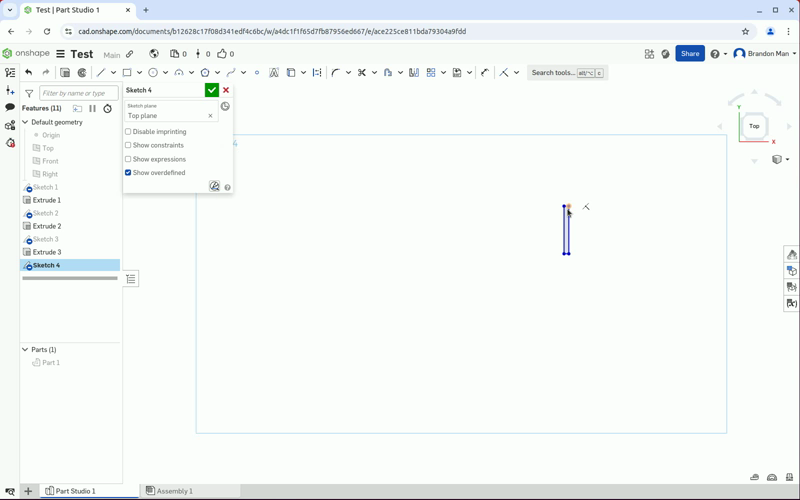
scroll(6)
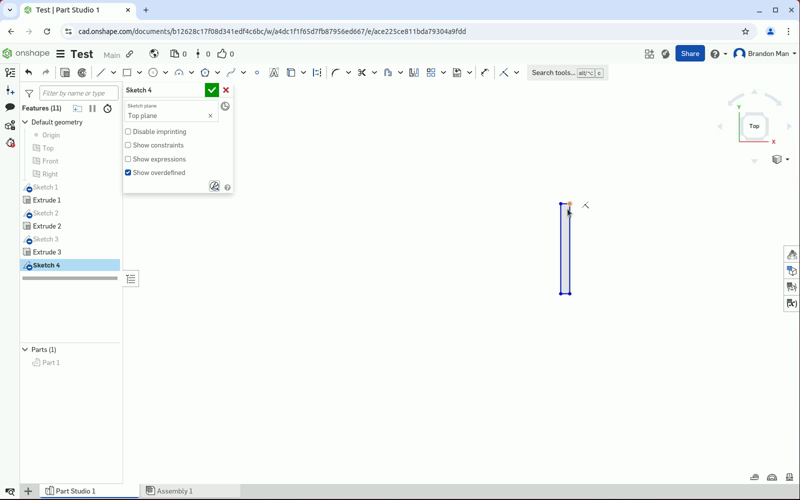
scroll(6)
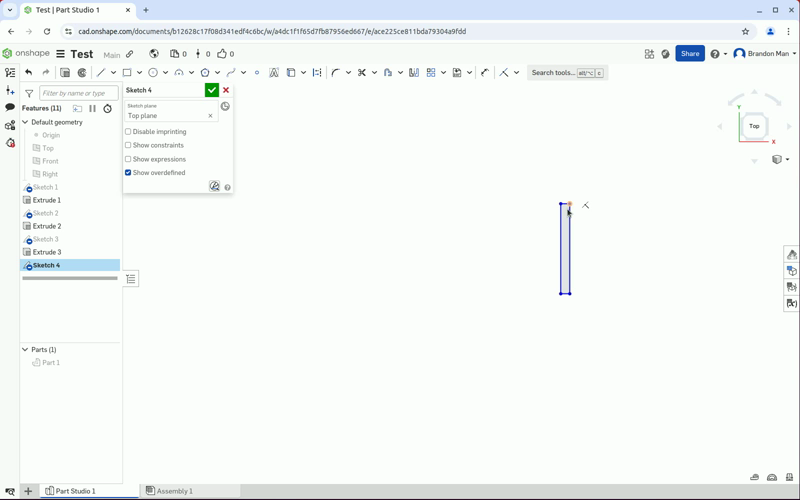
scroll(6)
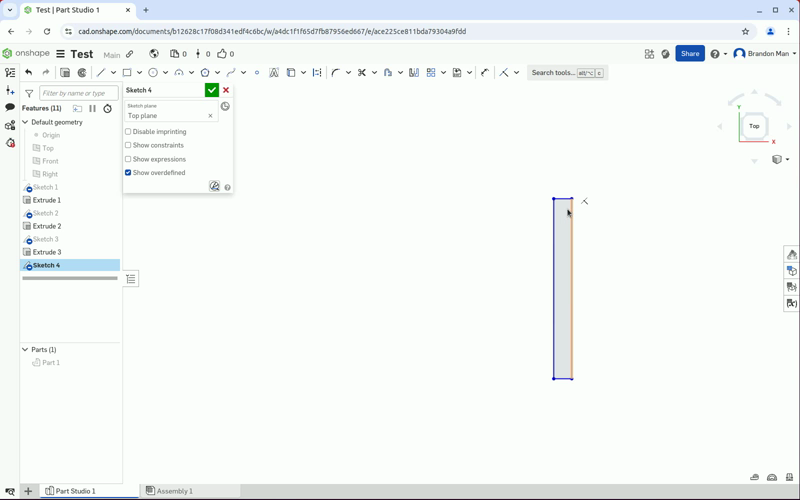
scroll(6)
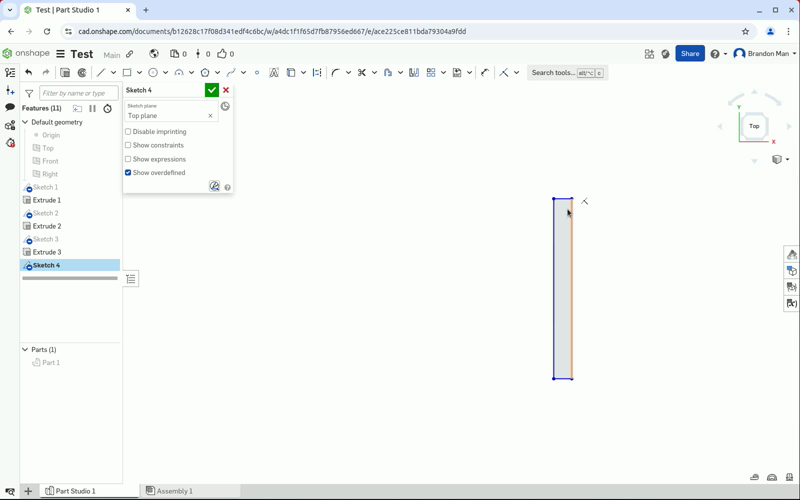
scroll(6)
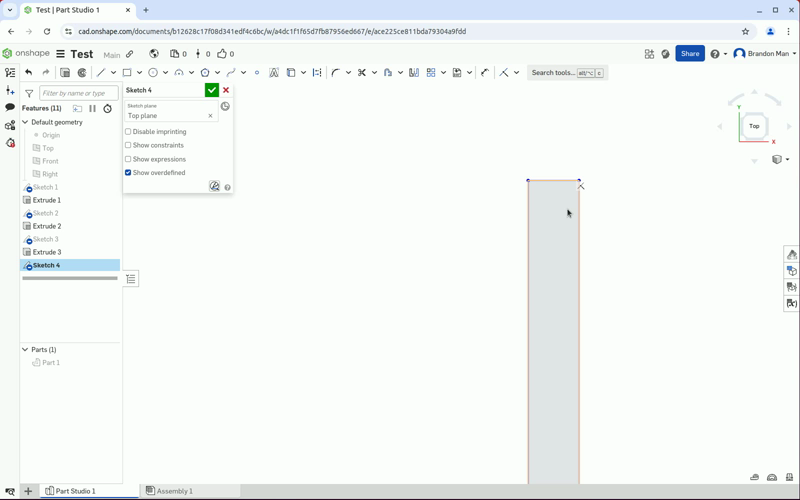
click(567, 208)
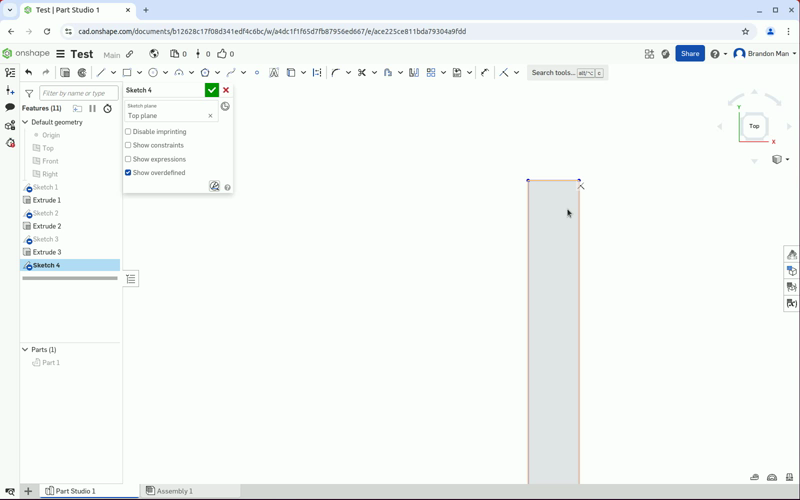
scroll(-6)
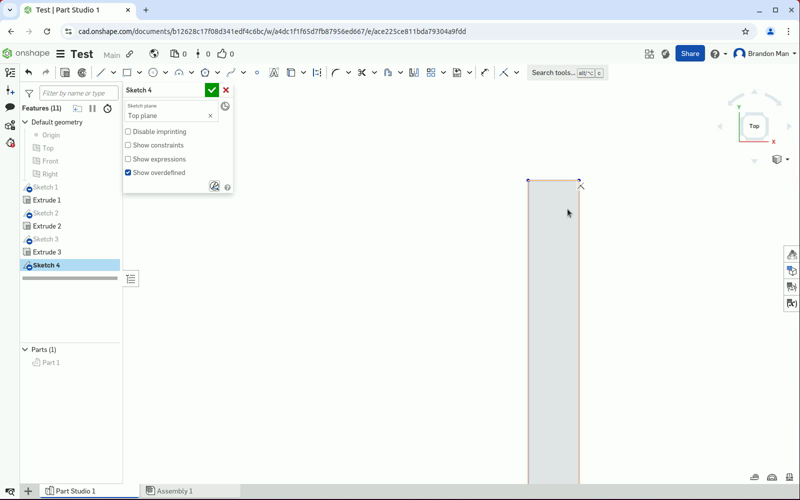
scroll(-6)
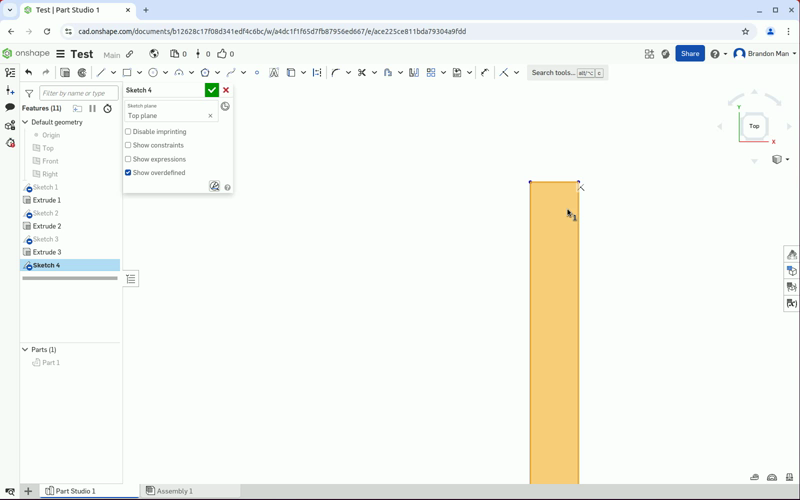
scroll(-6)
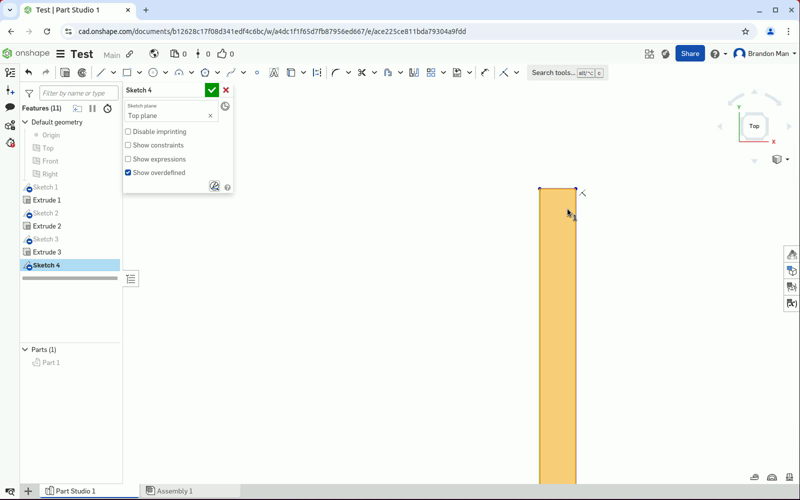
scroll(-6)
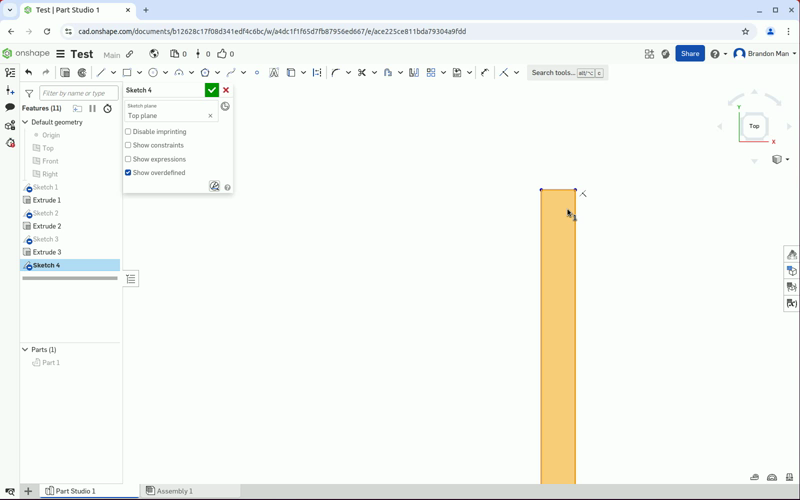
scroll(-6)
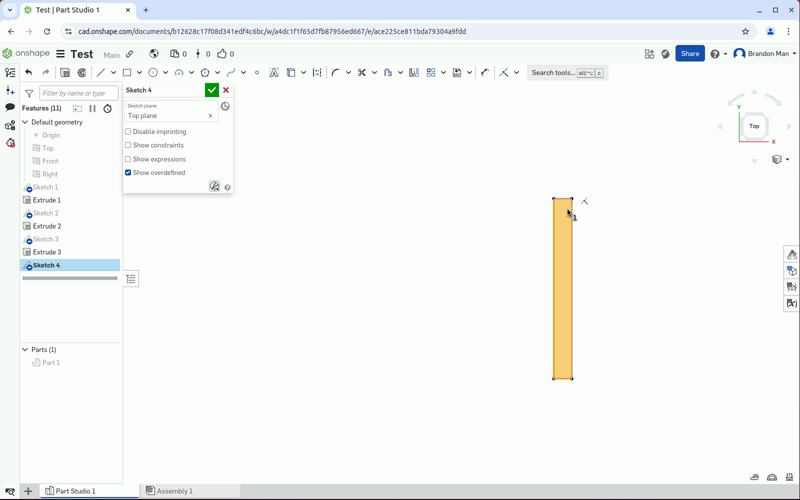
scroll(-6)
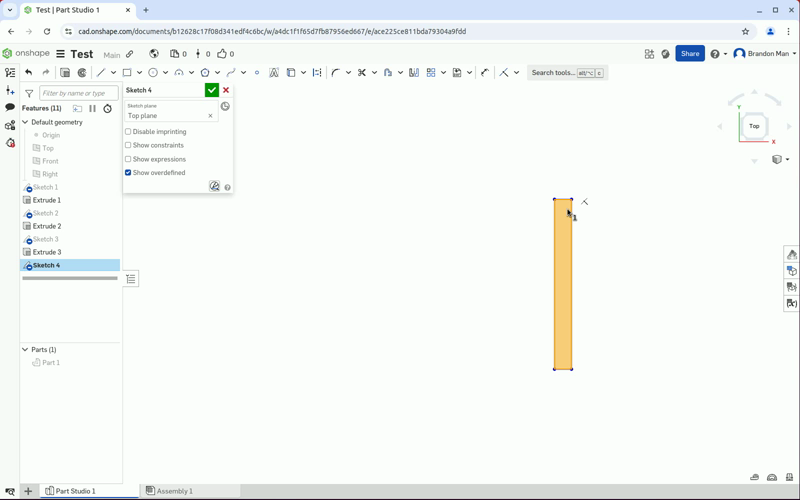
scroll(-6)
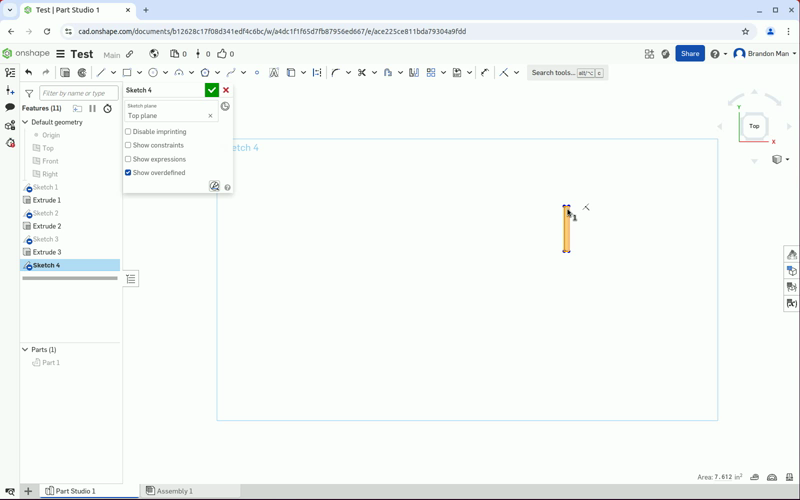
mouse_move(73, 352)
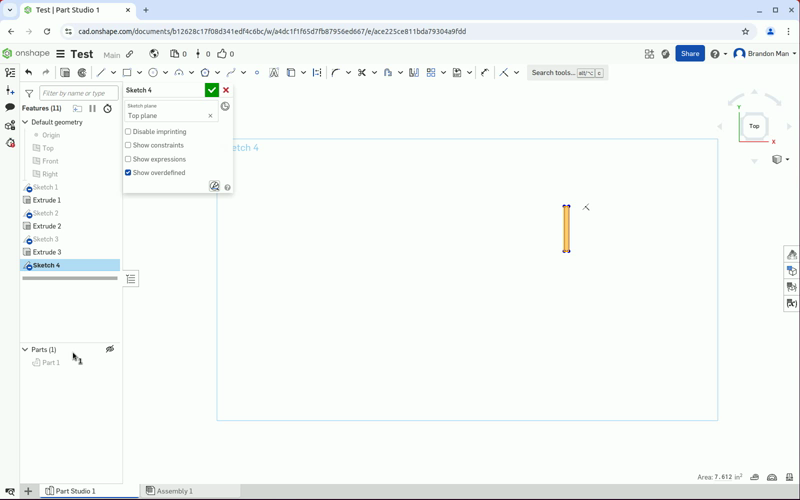
key(shift+y)
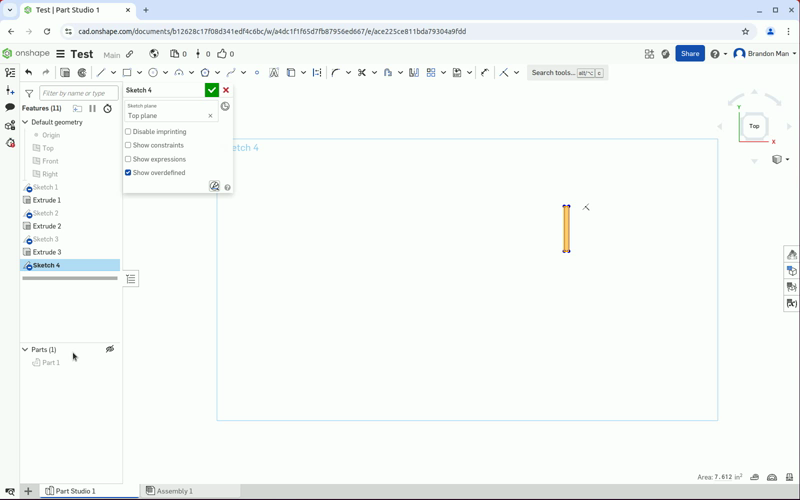
key(shift+e)
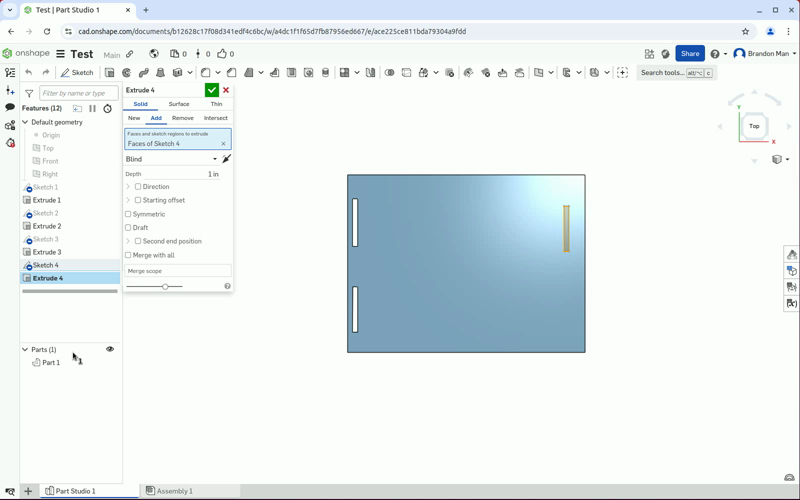
mouse_move(143, 106)
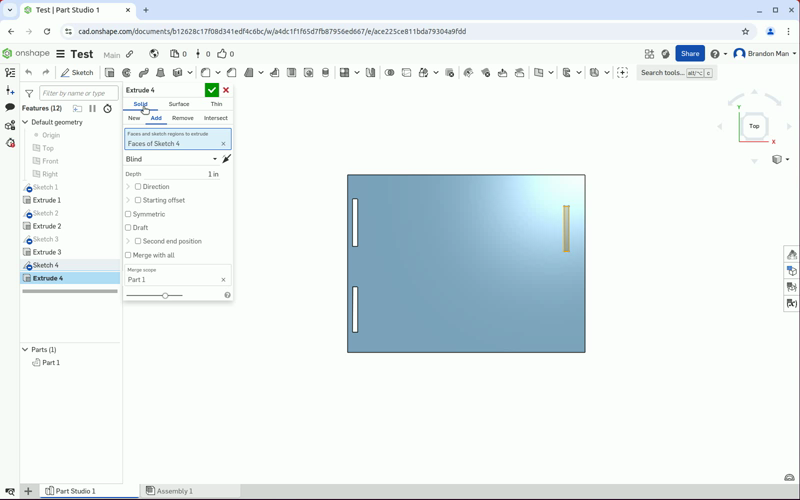
click(143, 106)
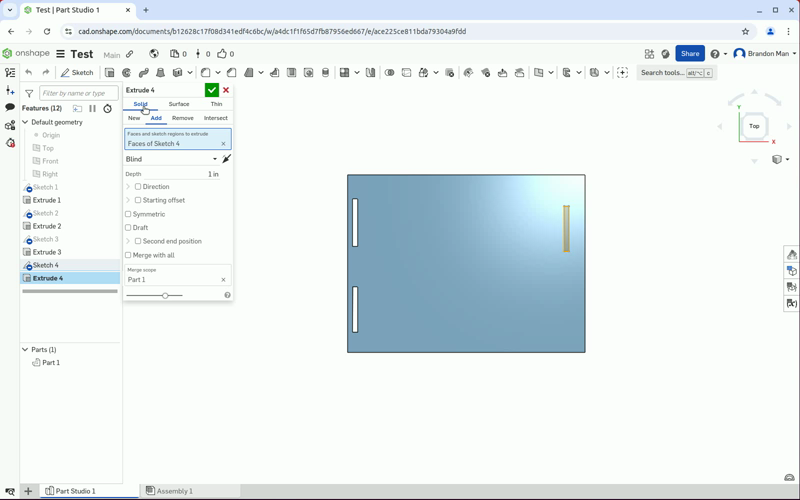
mouse_move(186, 120)
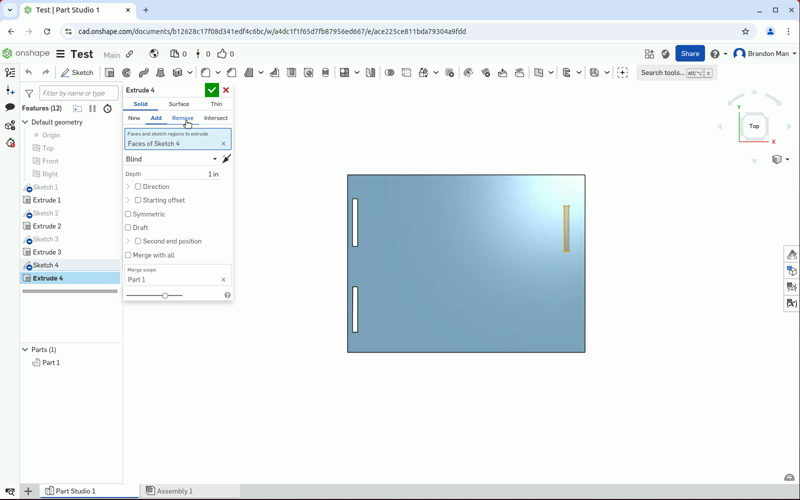
click(186, 120)
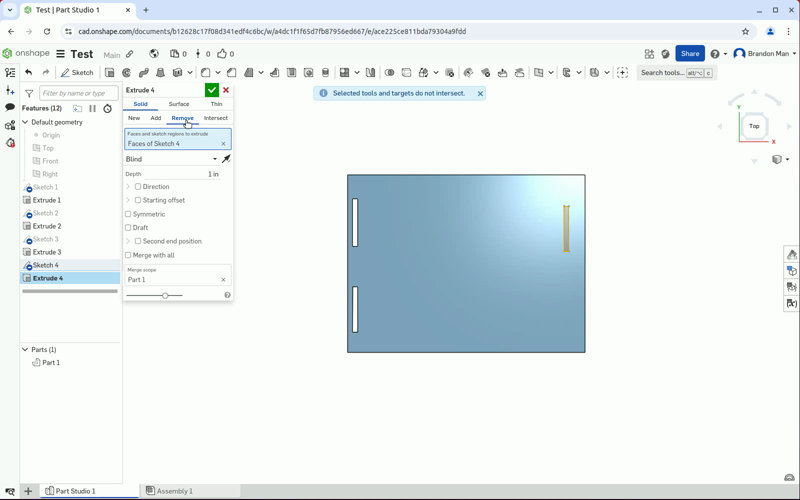
key(tab, 4)
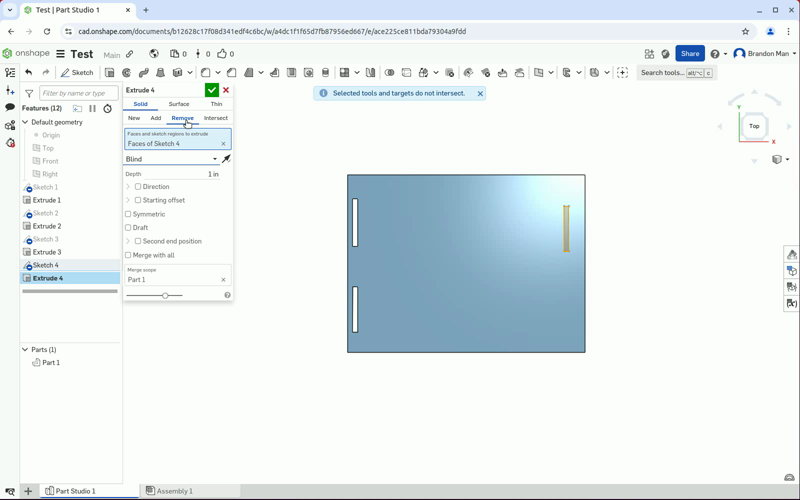
text(-0.963)
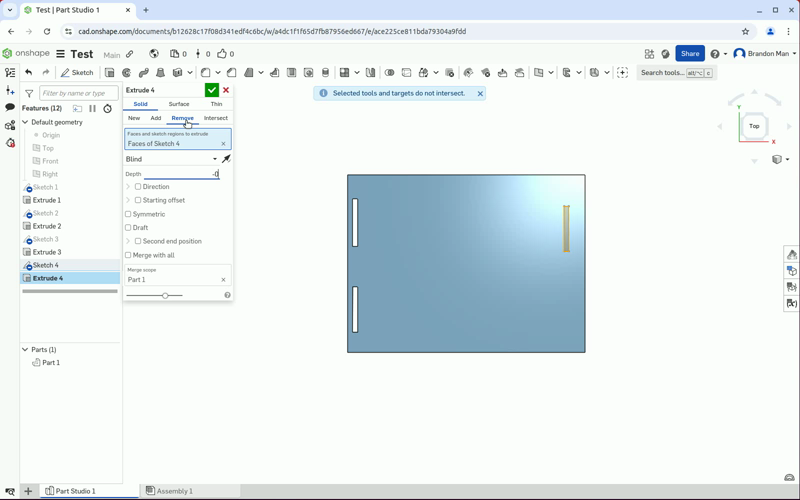
key(tab, 6)
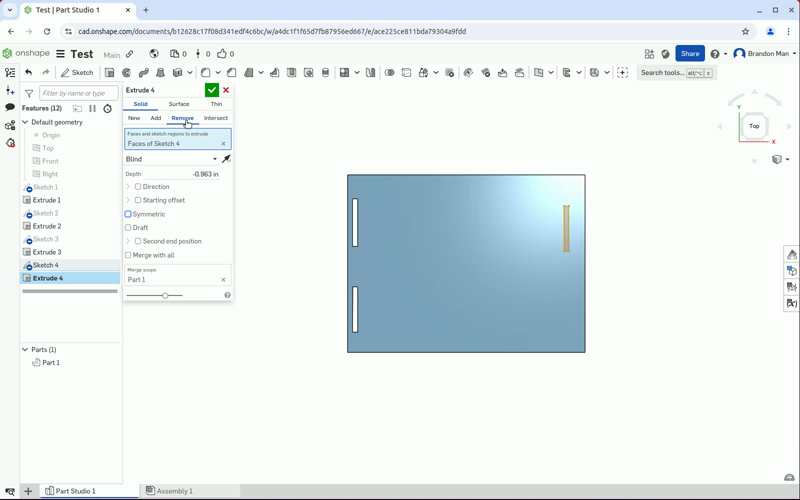
key(space)
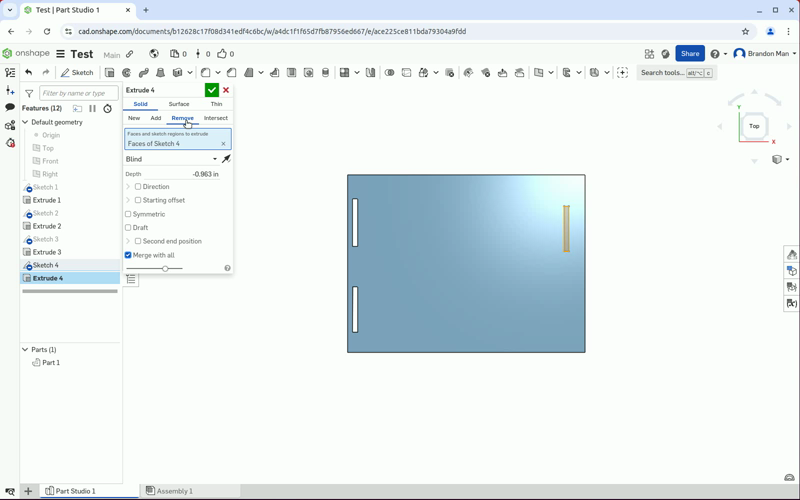
key(enter)
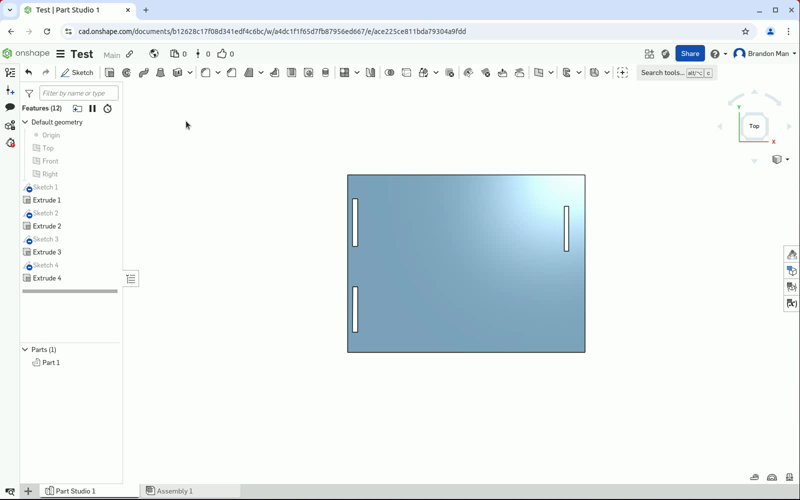
key(shift+h)
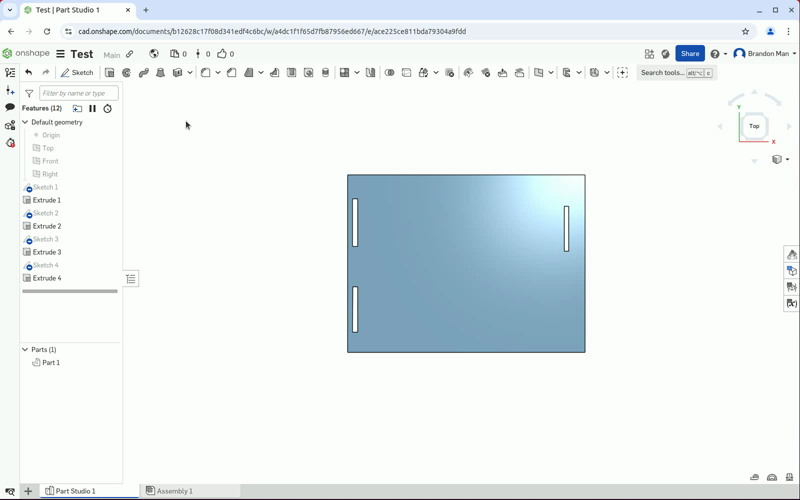
key(shift+h)
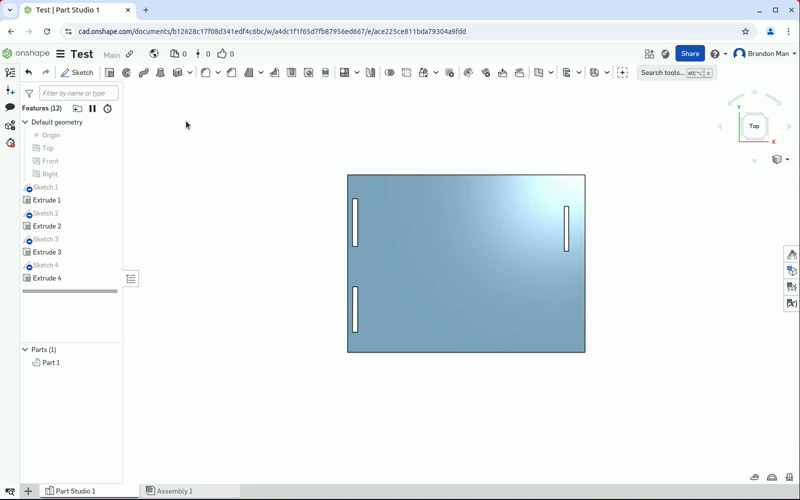
mouse_move(73, 189)
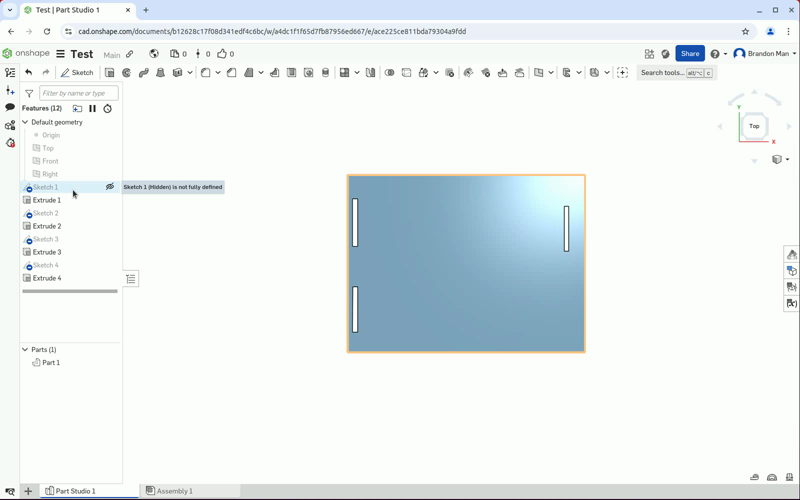
click(73, 189)
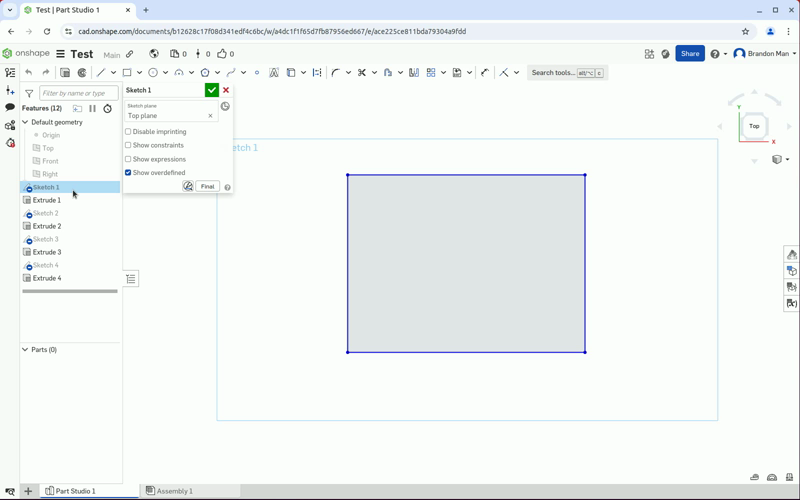
mouse_move(229, 92)
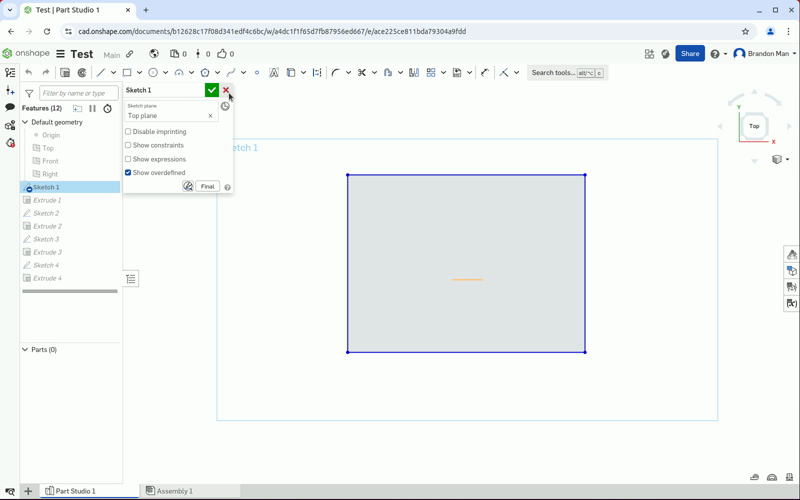
click(229, 92)
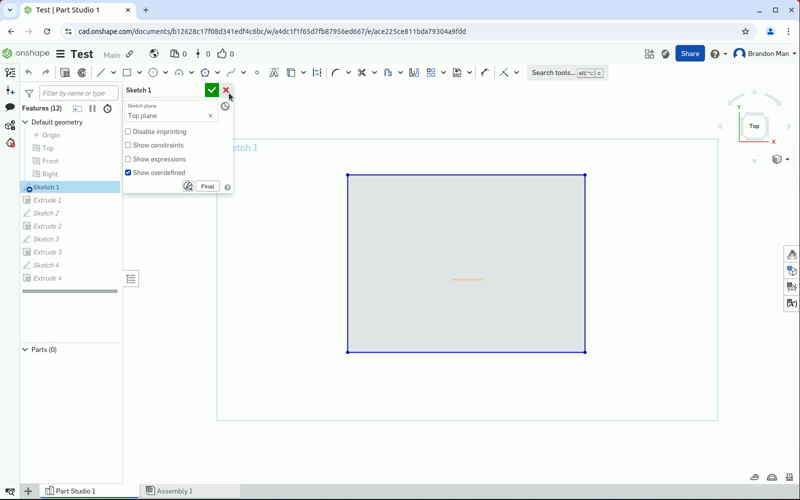
key(shift+s)
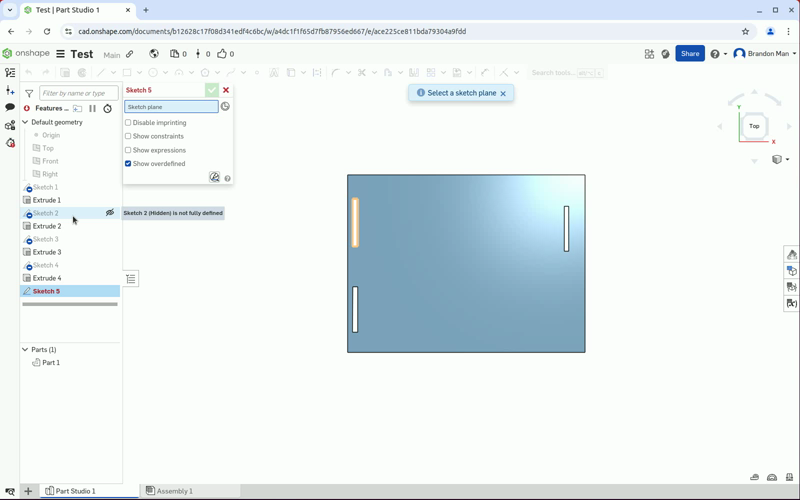
scroll(3)
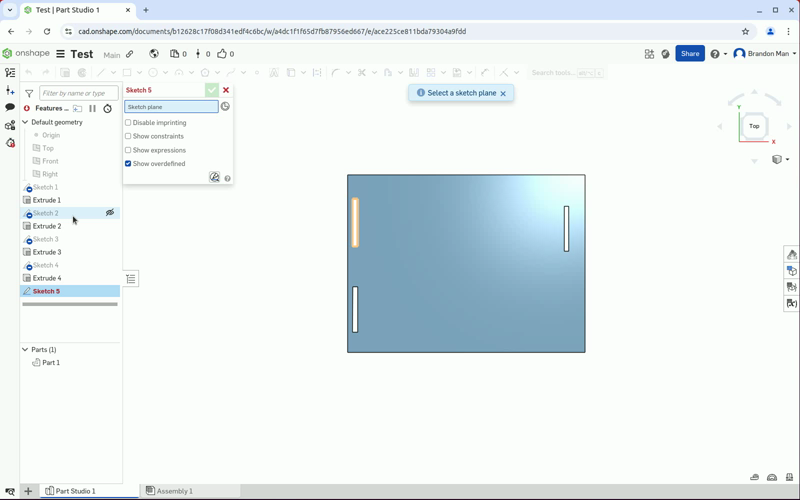
mouse_move(73, 150)
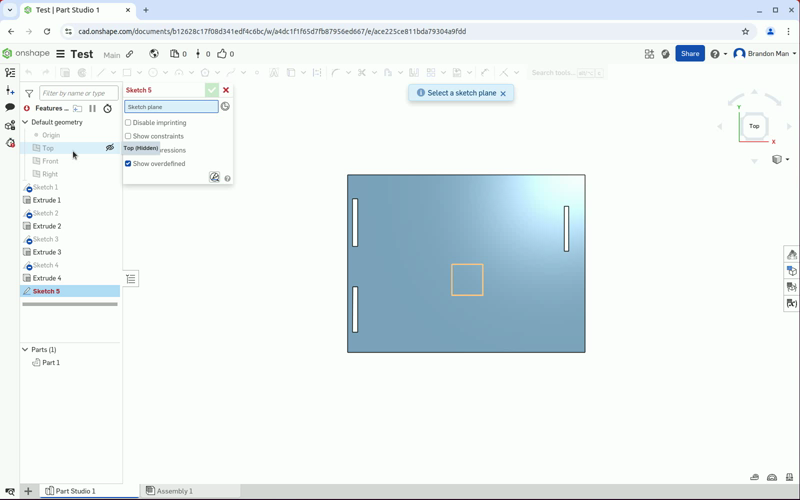
click(73, 150)
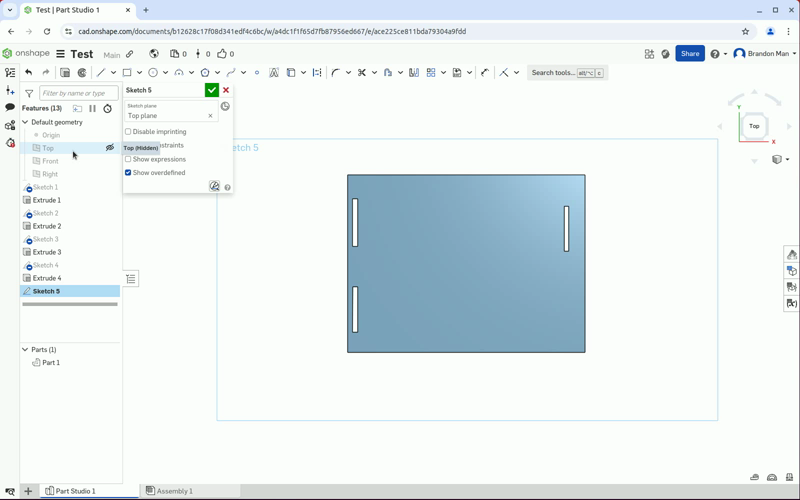
mouse_move(73, 352)
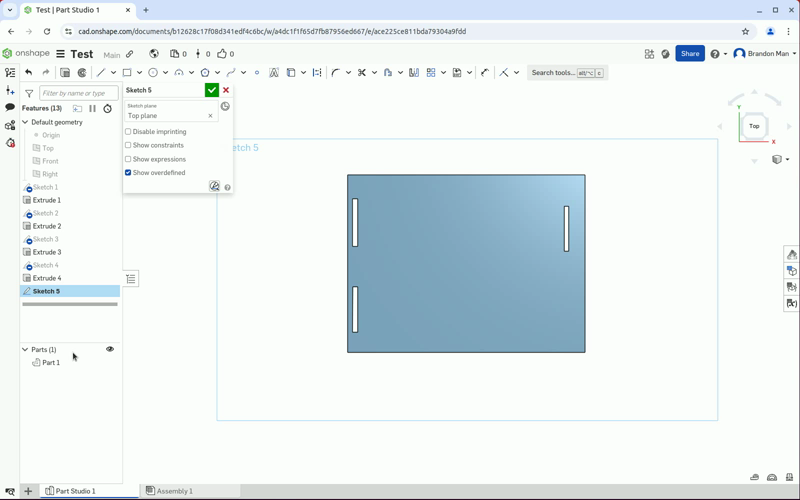
key(y)
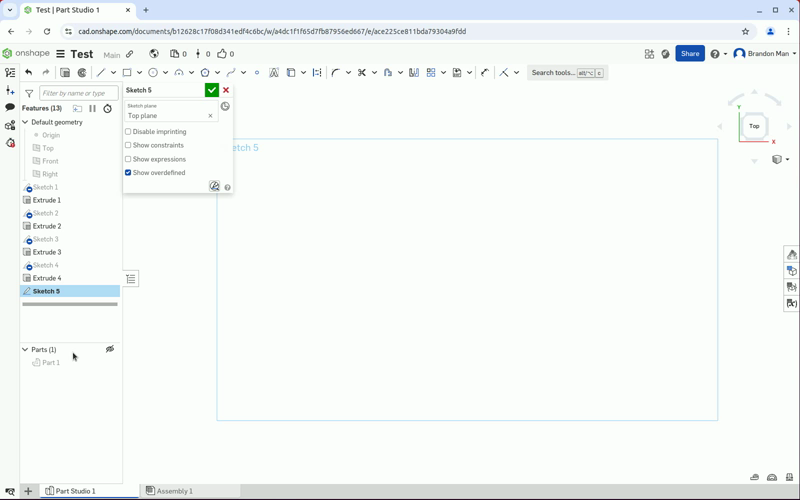
key(l)
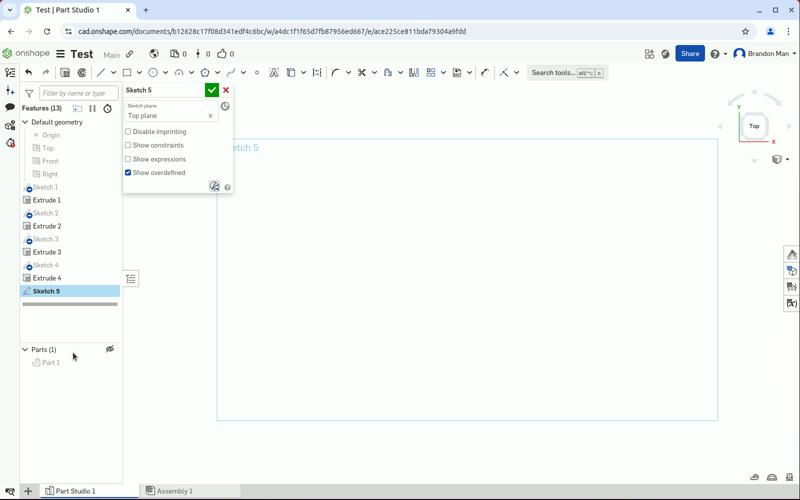
key_down(shift)
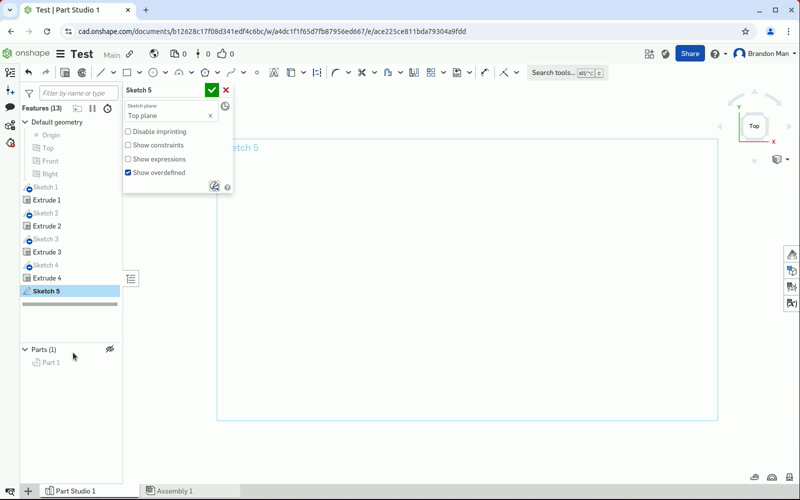
mouse_move(564, 332)
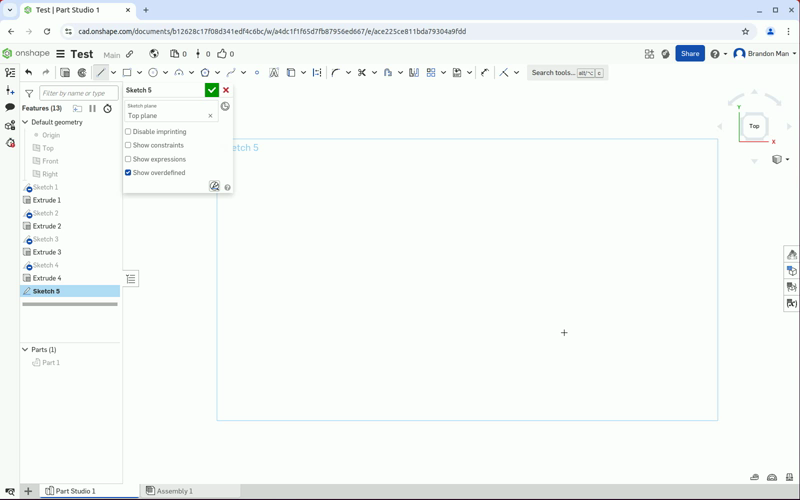
click(564, 332)
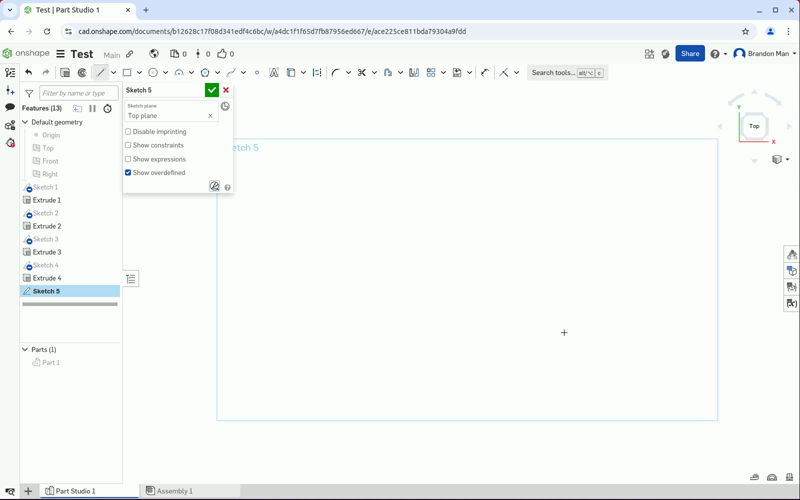
key_up(shift)
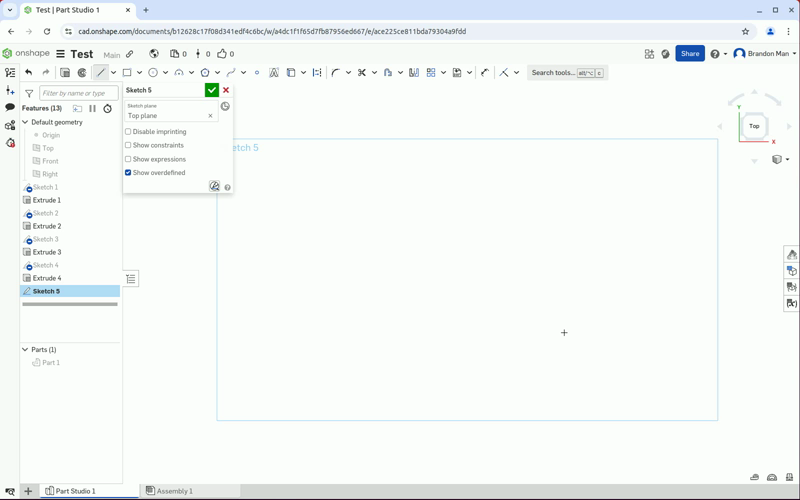
key_down(shift)
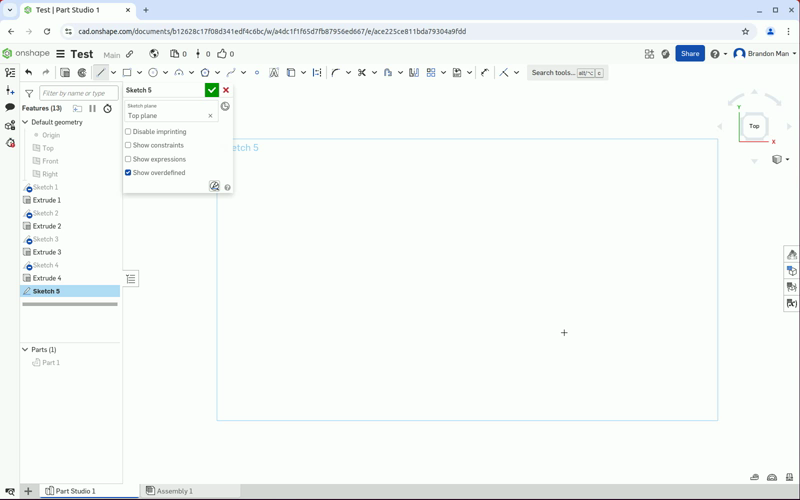
mouse_move(589, 332)
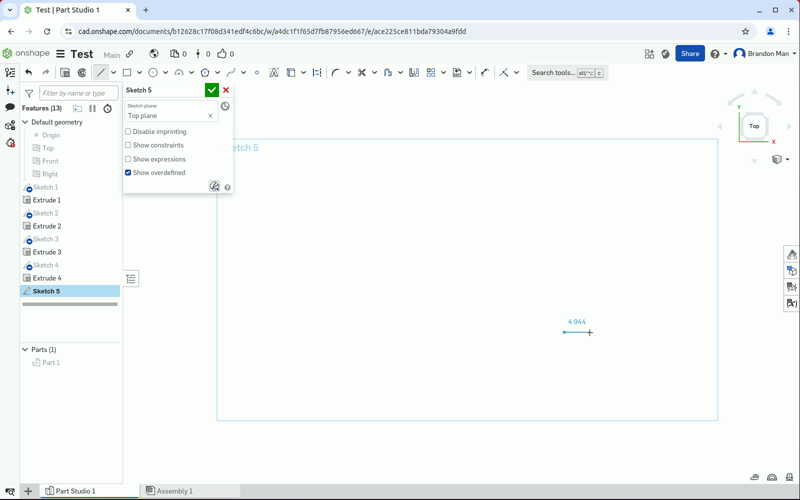
mouse_move(568, 332)
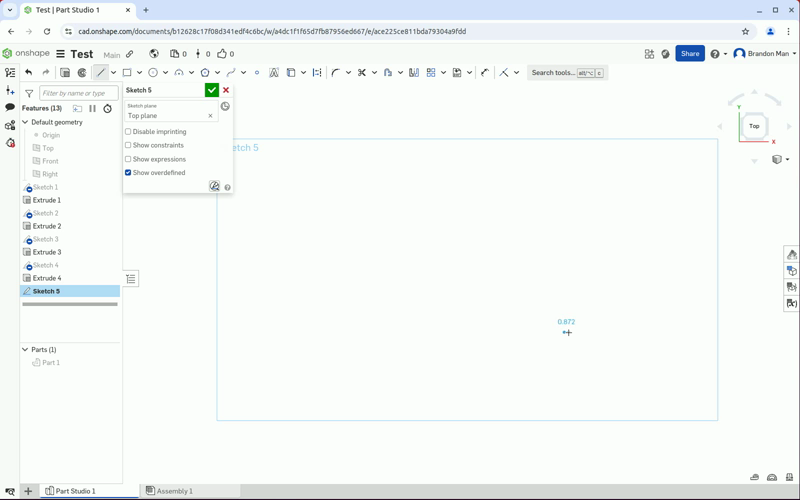
scroll(6)
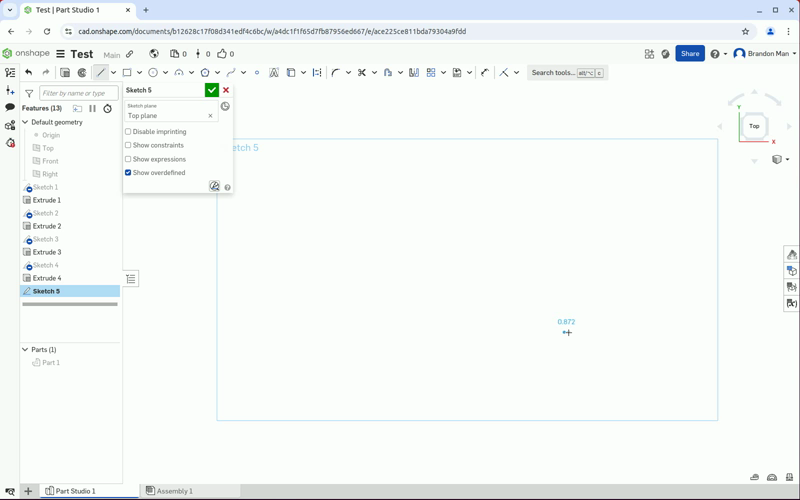
scroll(6)
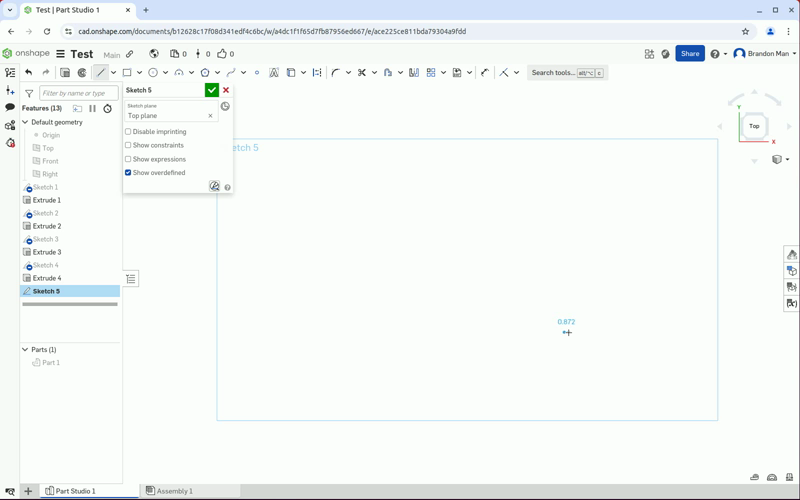
scroll(6)
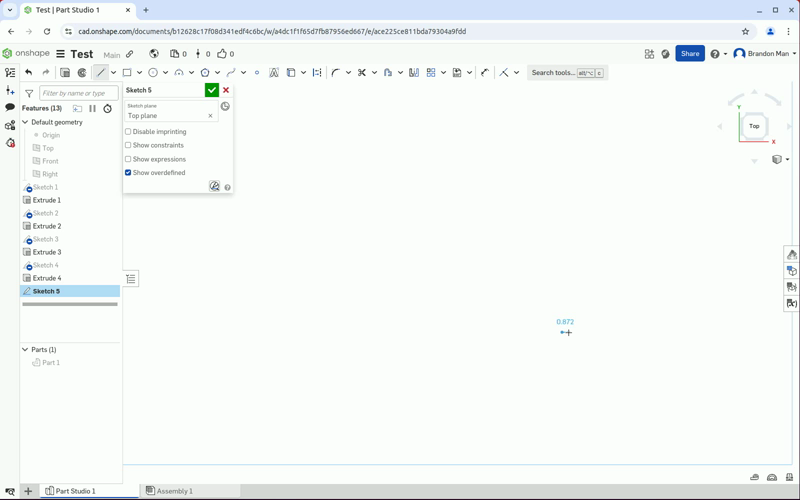
scroll(6)
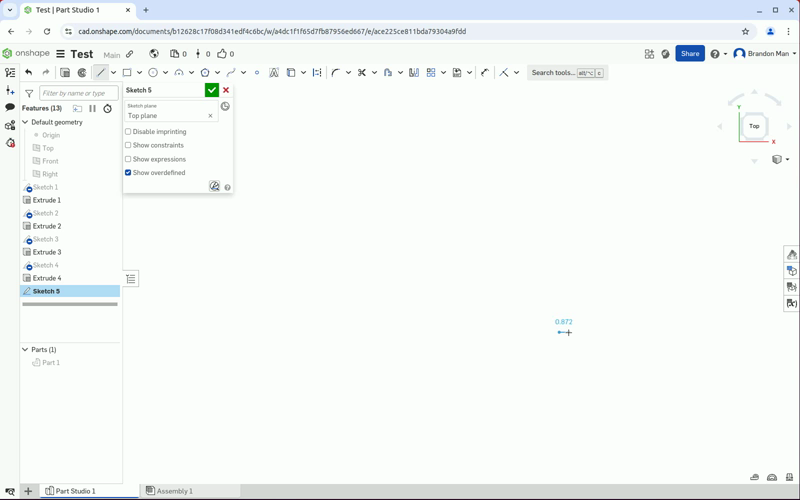
scroll(6)
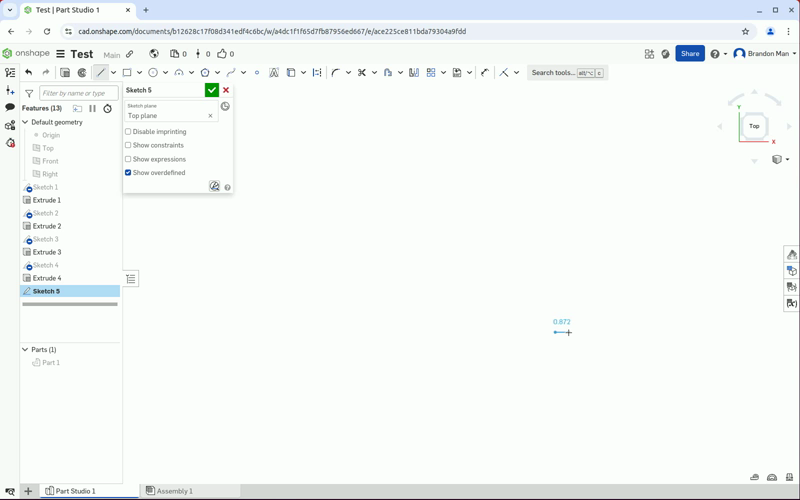
scroll(6)
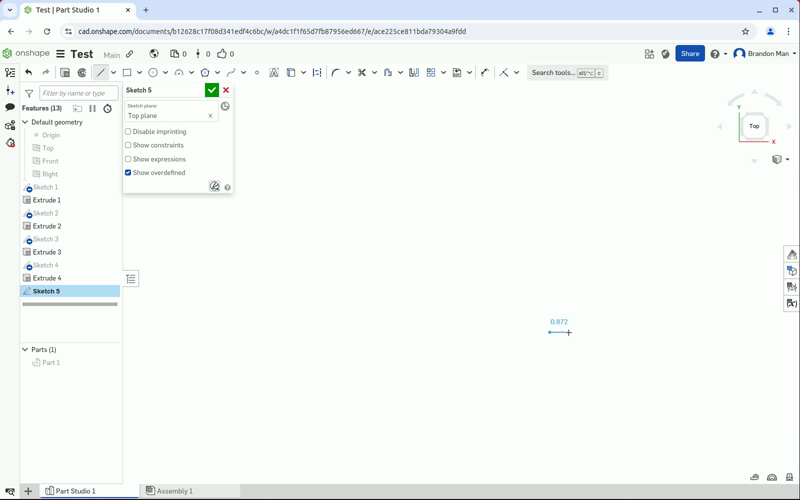
scroll(6)
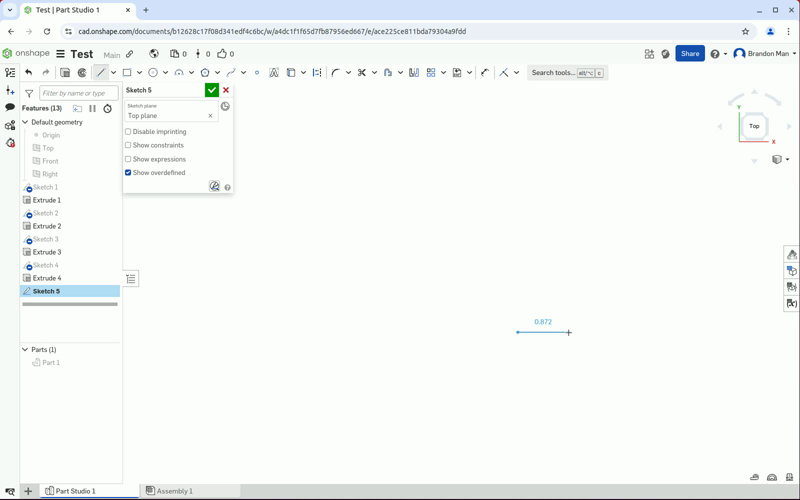
click(568, 332)
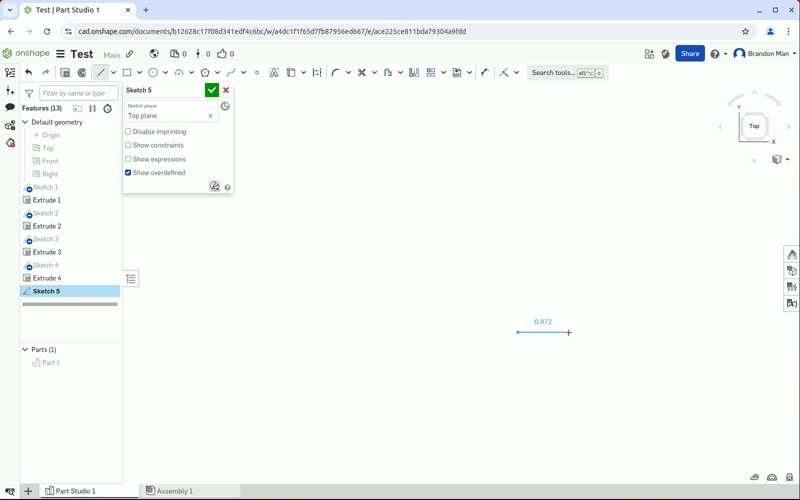
scroll(-6)
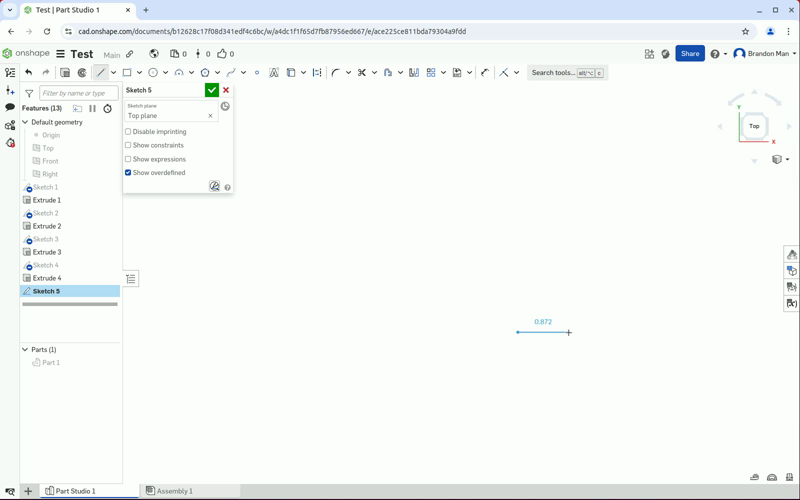
scroll(-6)
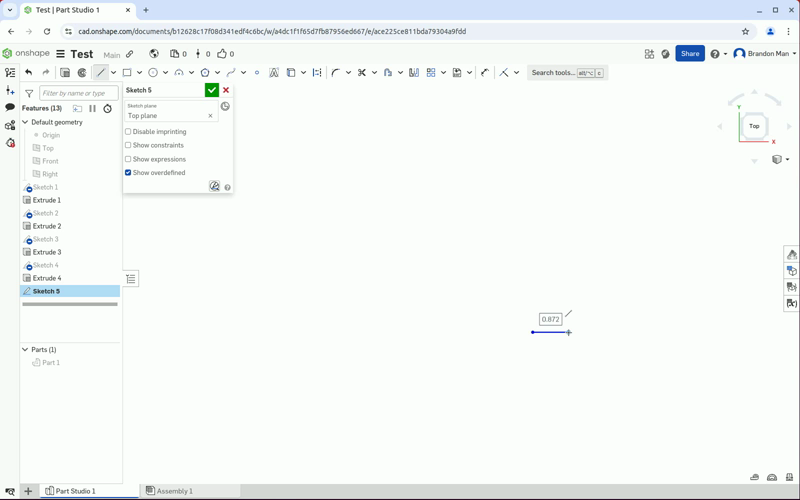
scroll(-6)
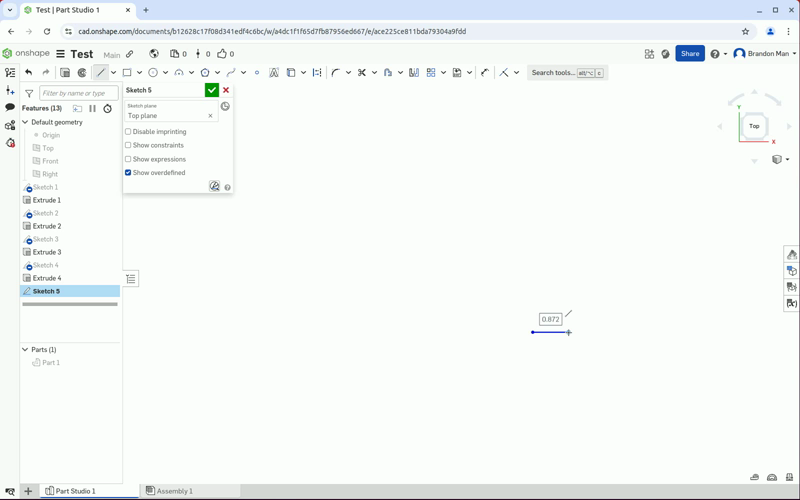
scroll(-6)
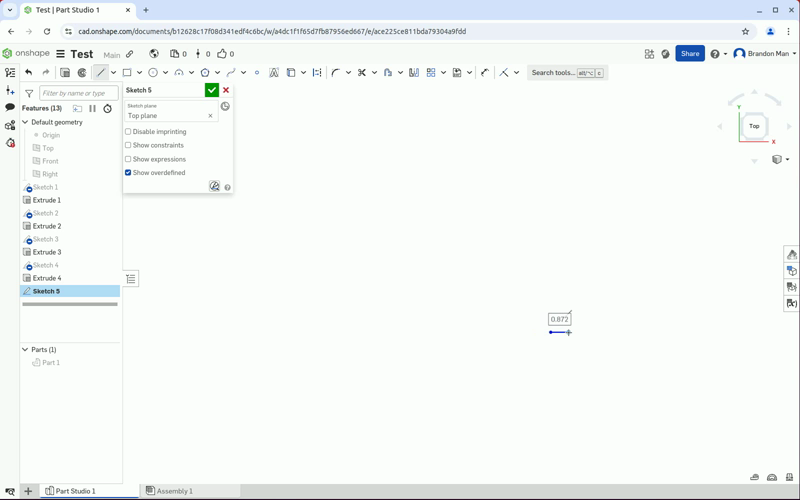
scroll(-6)
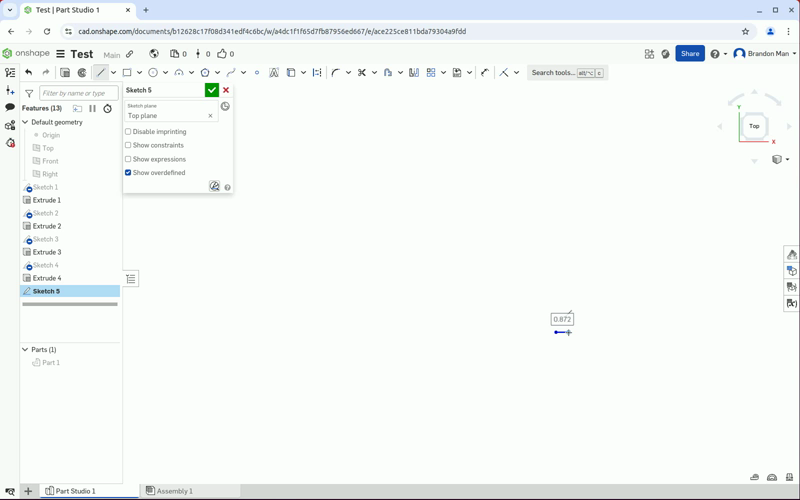
scroll(-6)
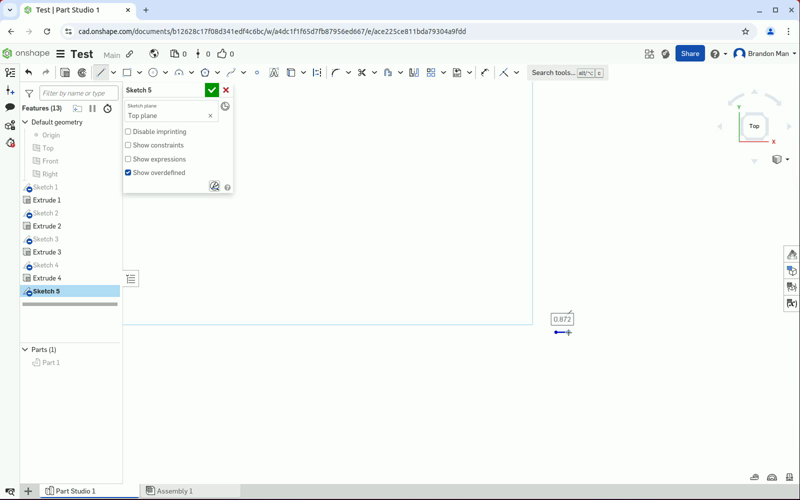
scroll(-6)
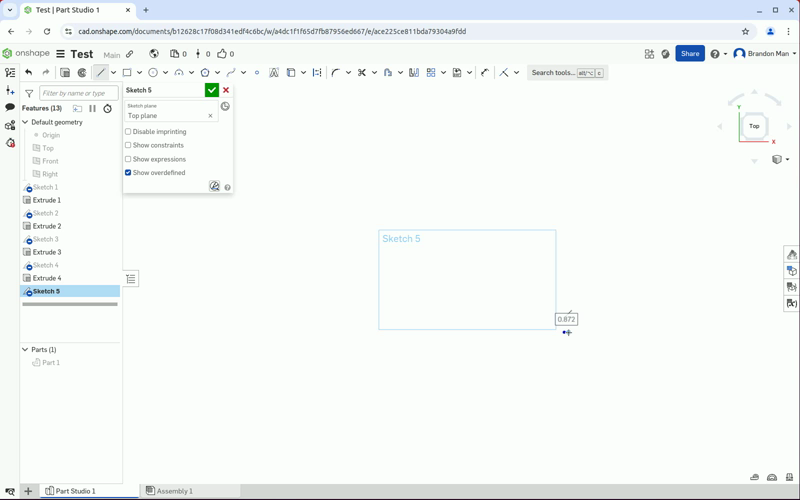
key_up(shift)
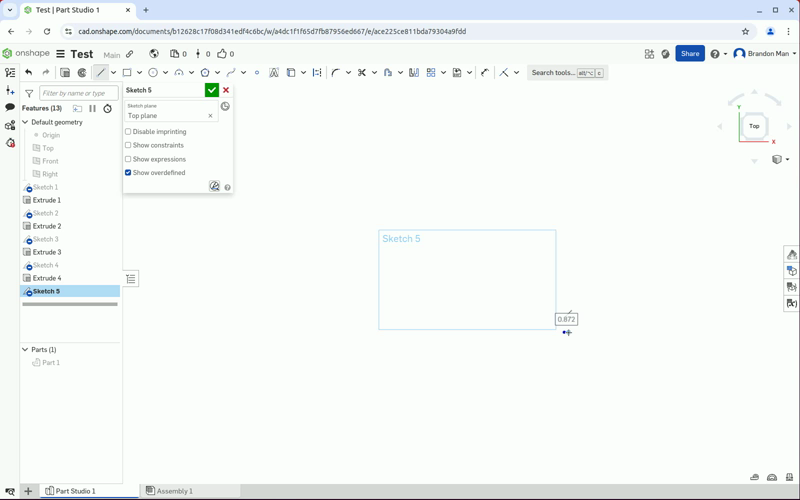
key_down(shift)
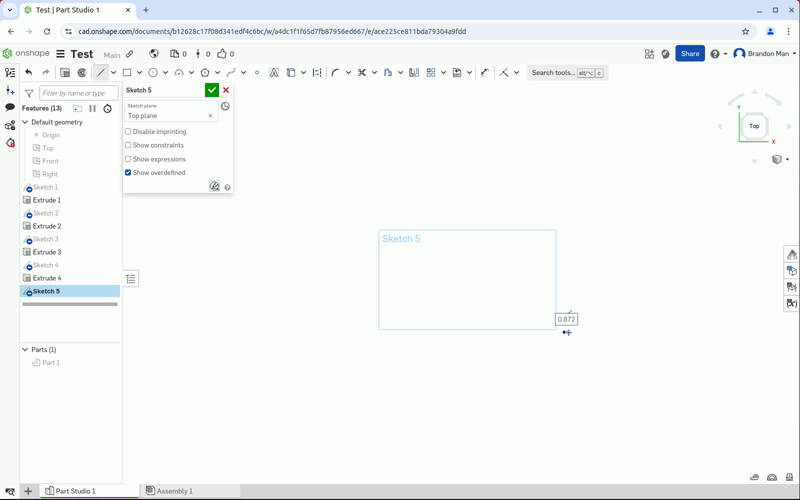
mouse_move(589, 332)
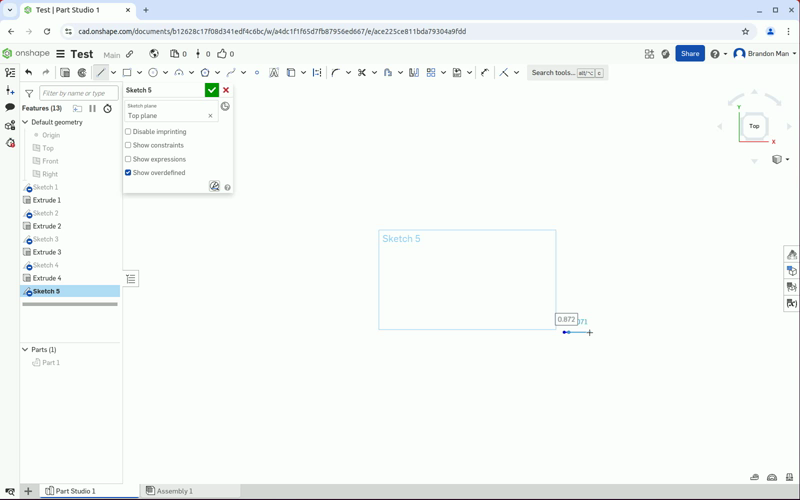
mouse_move(568, 286)
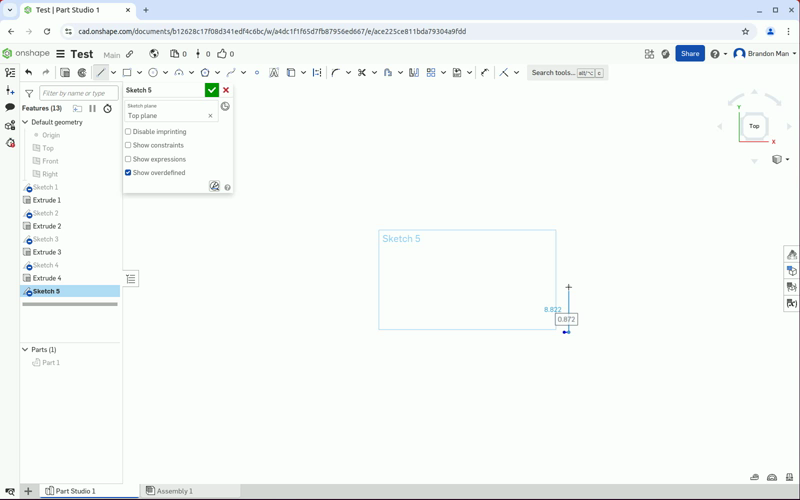
click(568, 286)
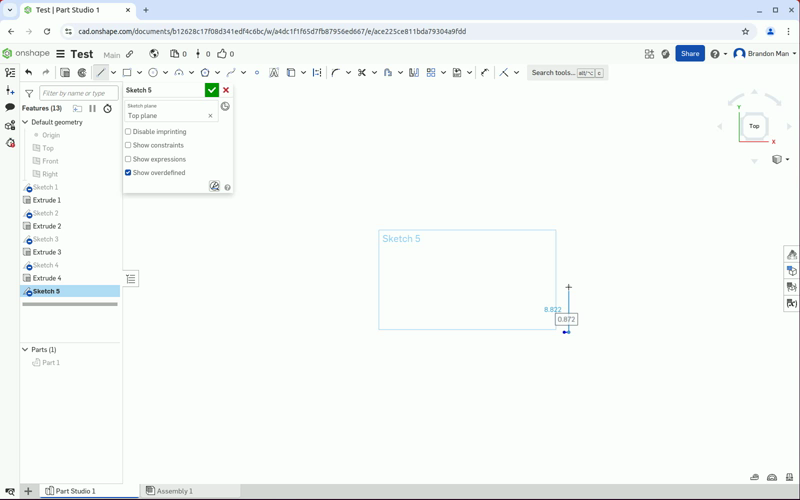
key_up(shift)
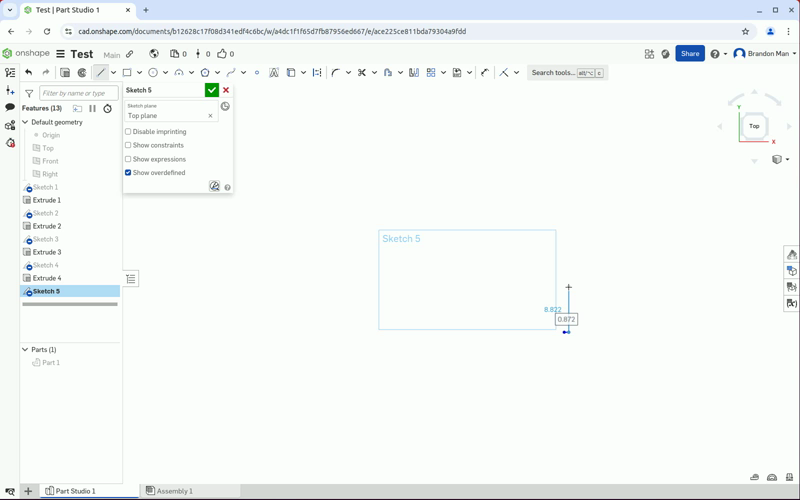
key_down(shift)
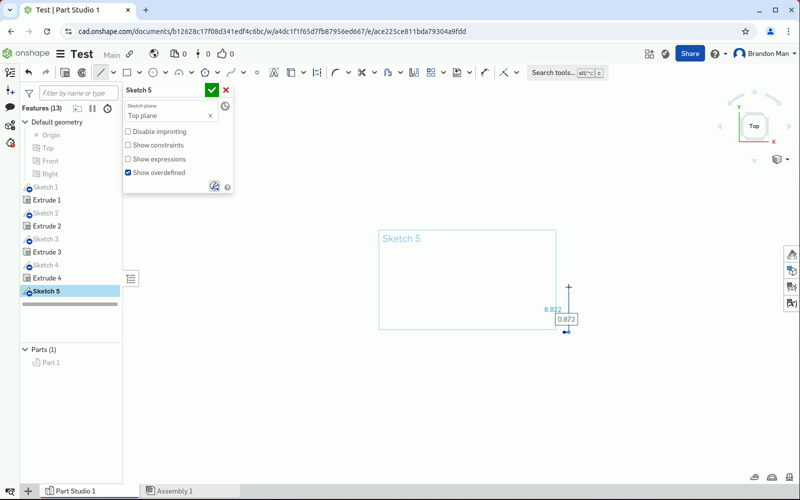
mouse_move(589, 286)
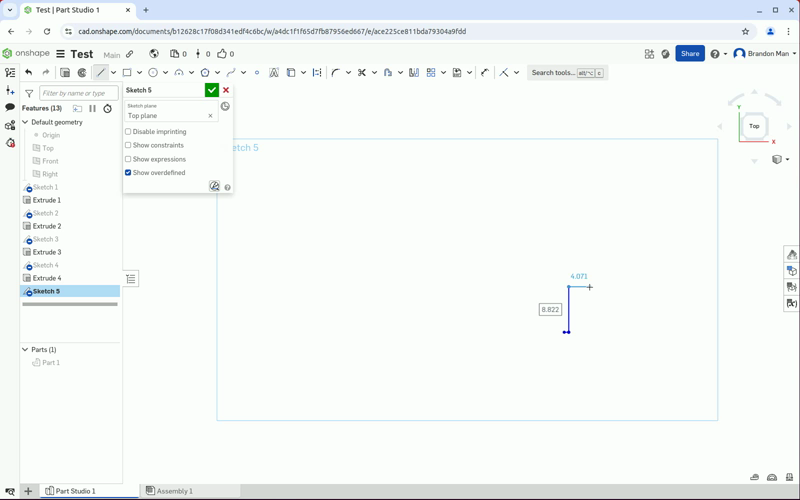
mouse_move(564, 286)
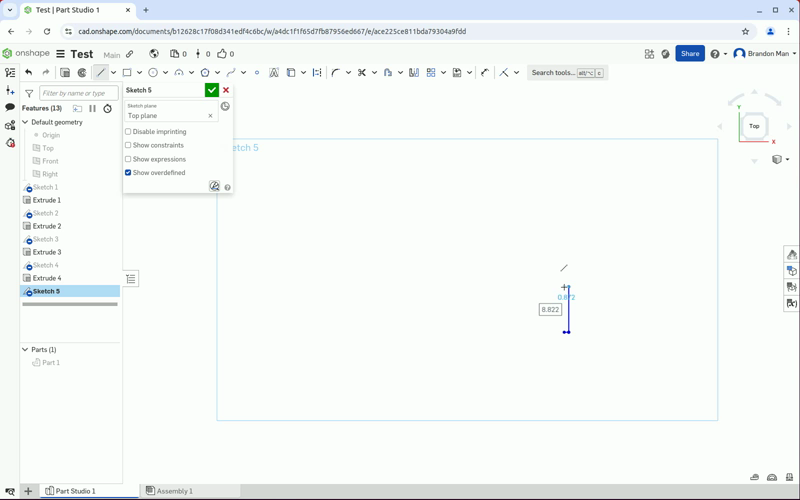
scroll(6)
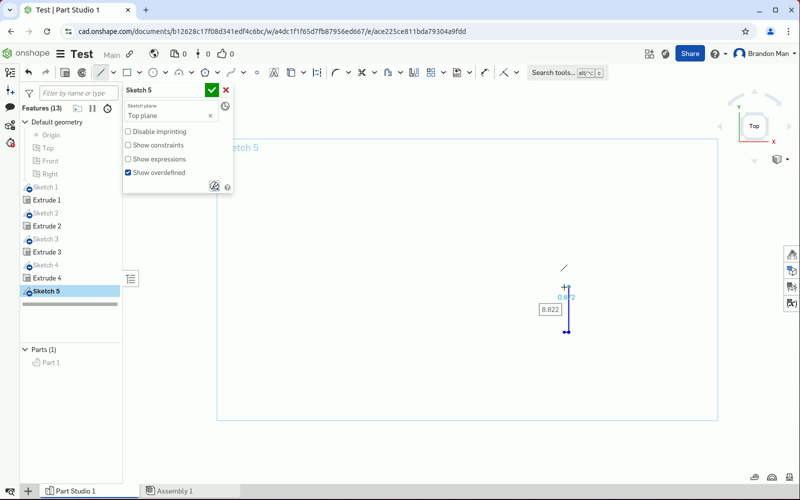
scroll(6)
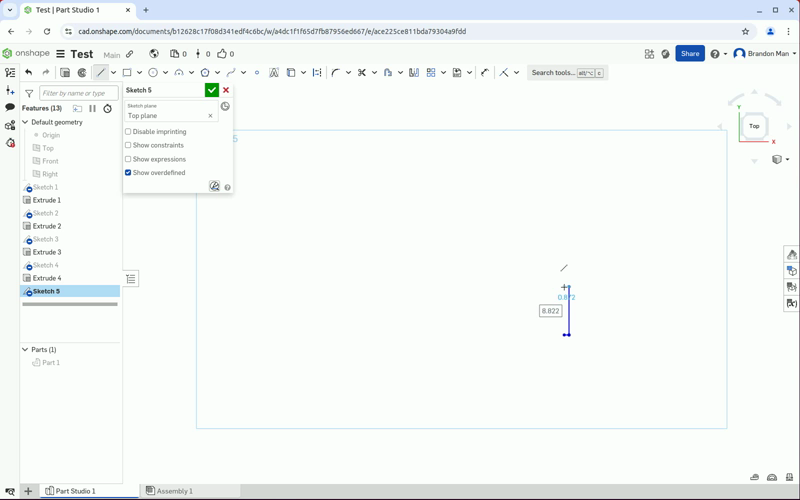
scroll(6)
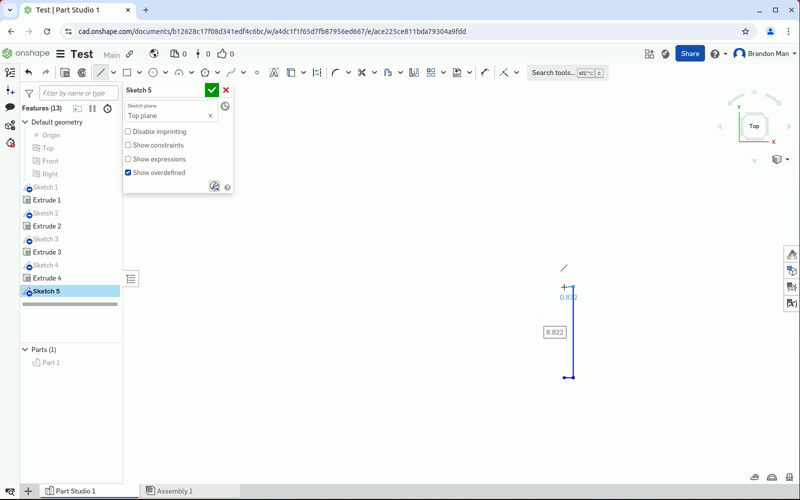
scroll(6)
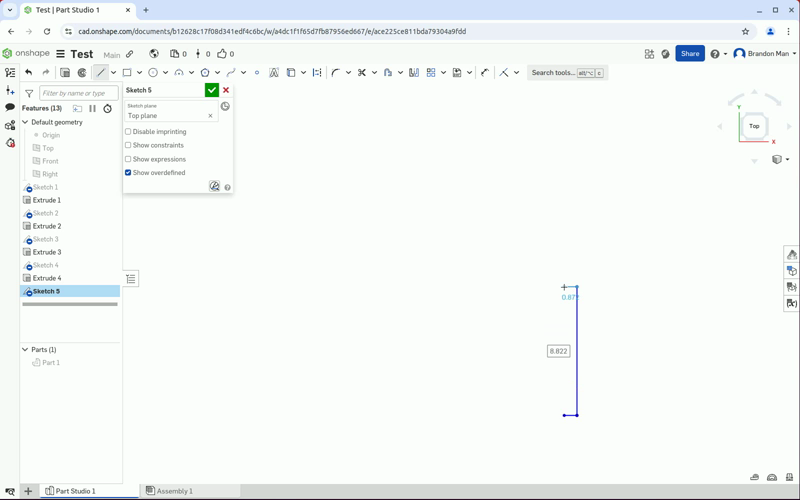
scroll(6)
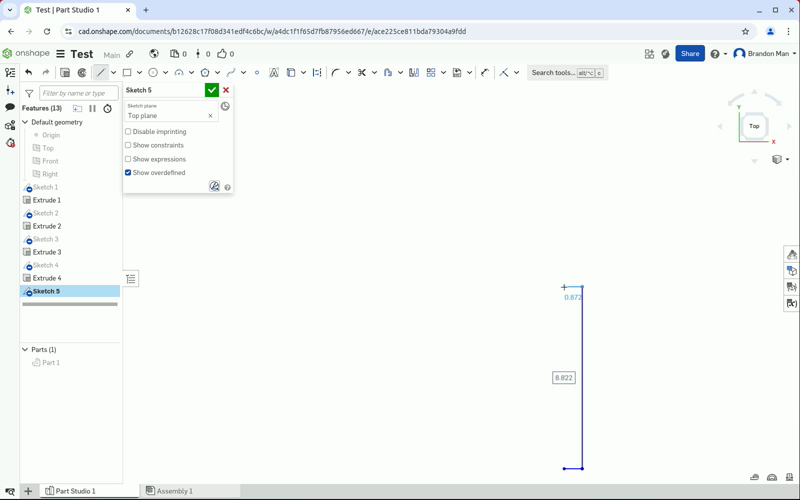
scroll(6)
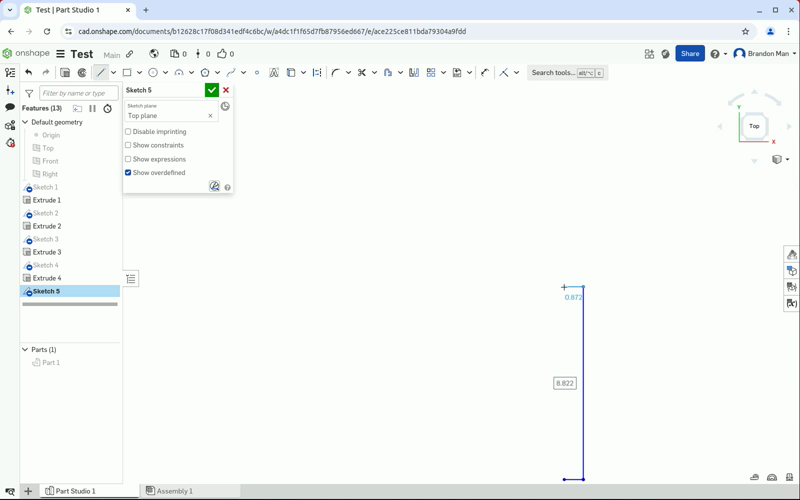
scroll(6)
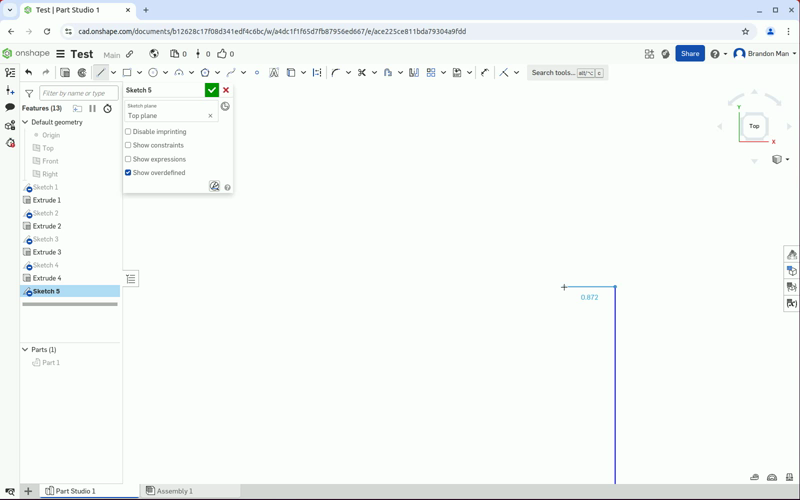
click(564, 286)
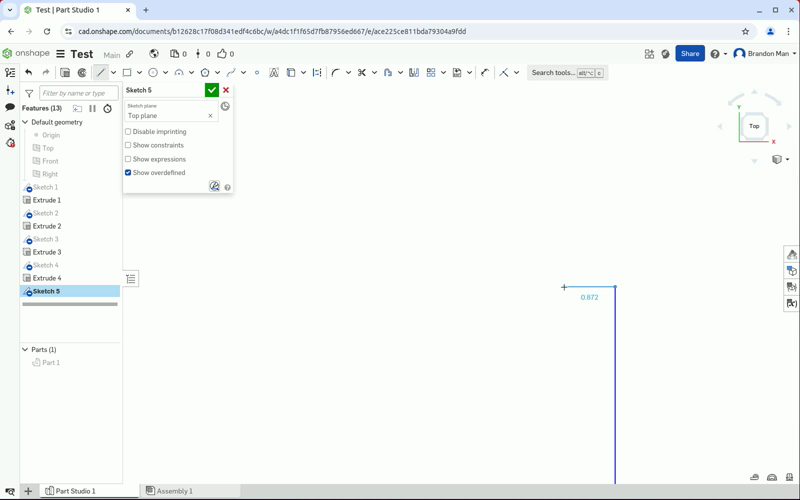
scroll(-6)
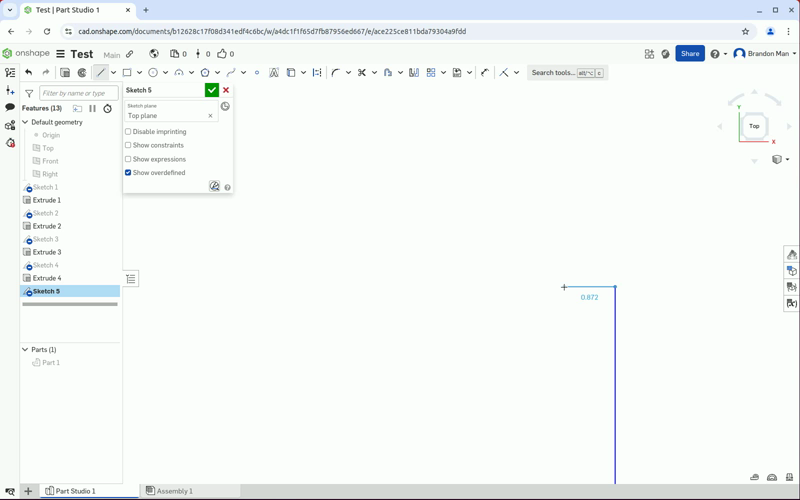
scroll(-6)
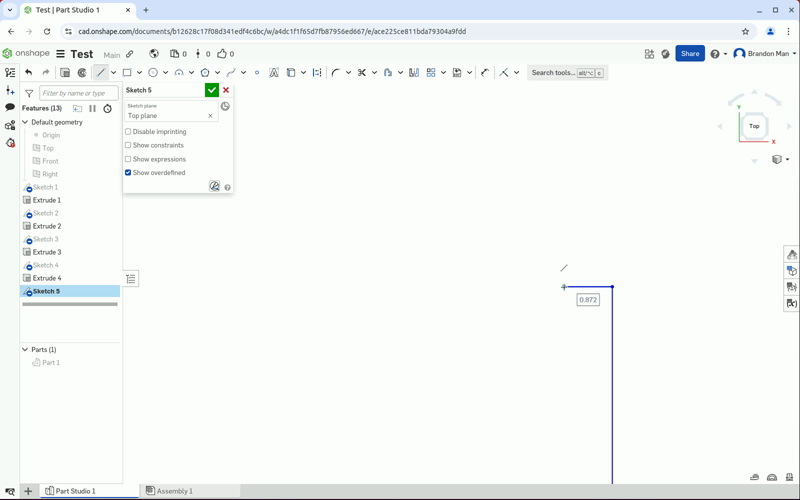
scroll(-6)
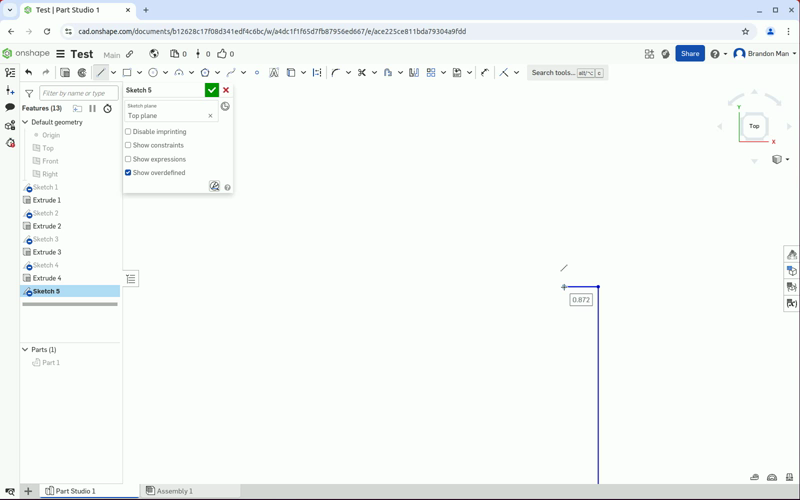
scroll(-6)
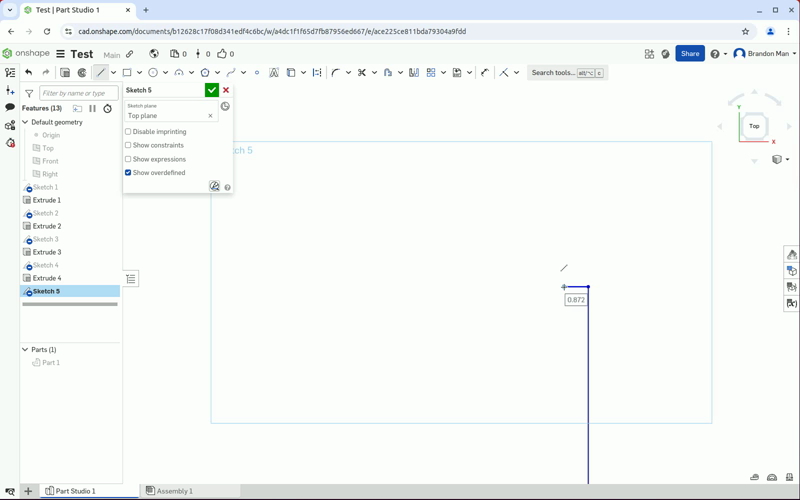
scroll(-6)
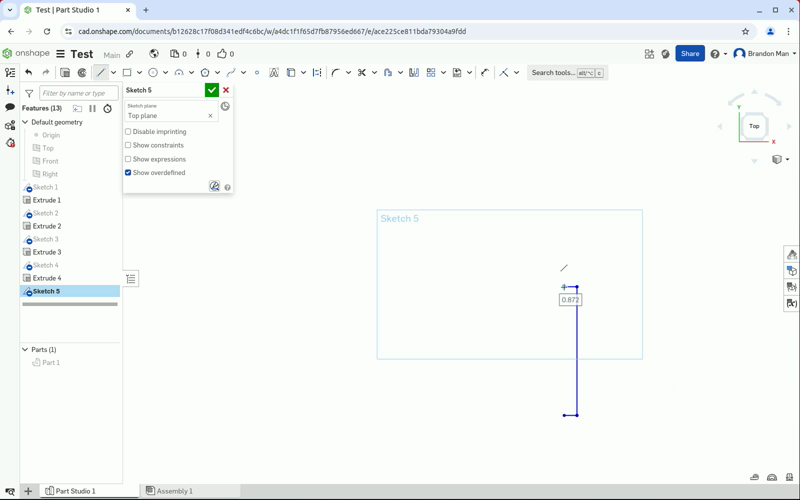
scroll(-6)
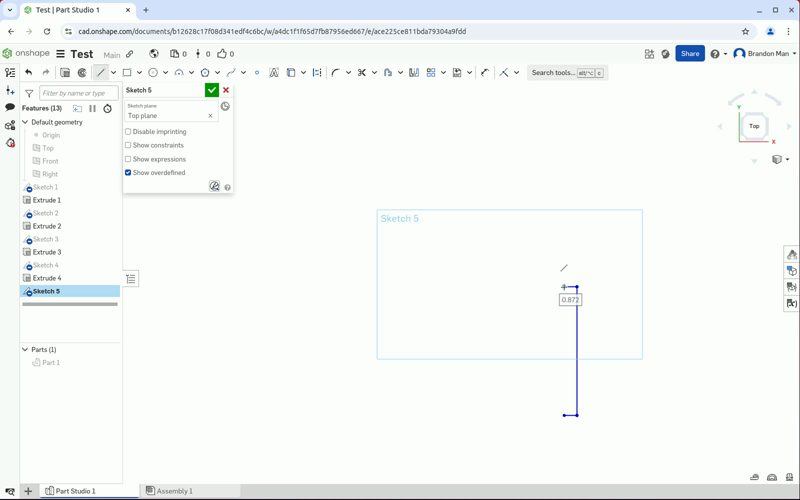
scroll(-6)
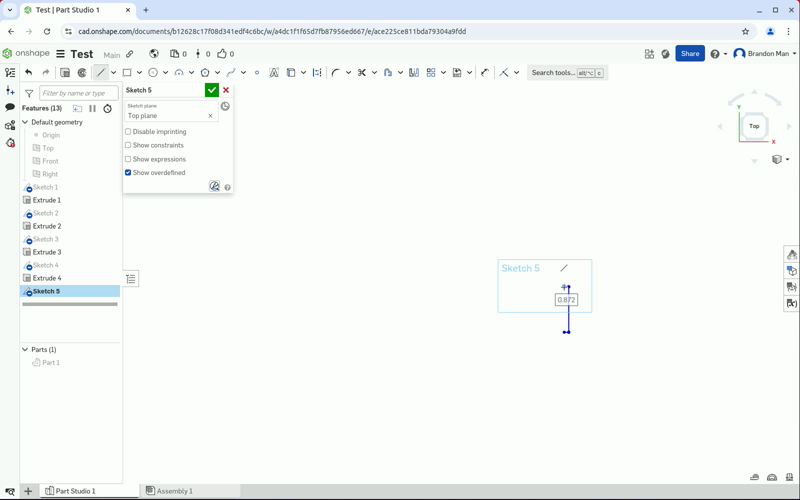
key_up(shift)
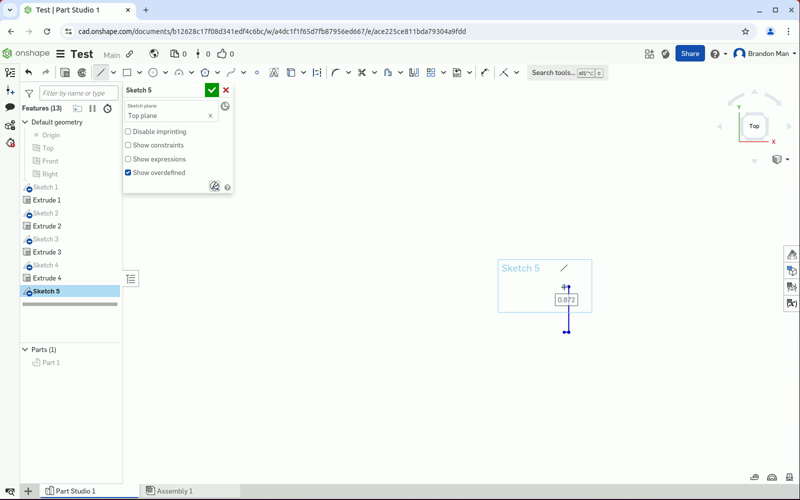
mouse_move(589, 286)
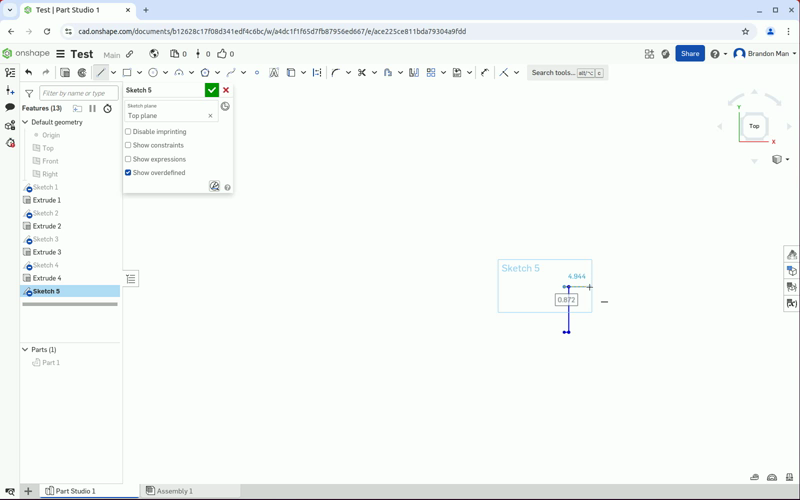
key_down(shift)
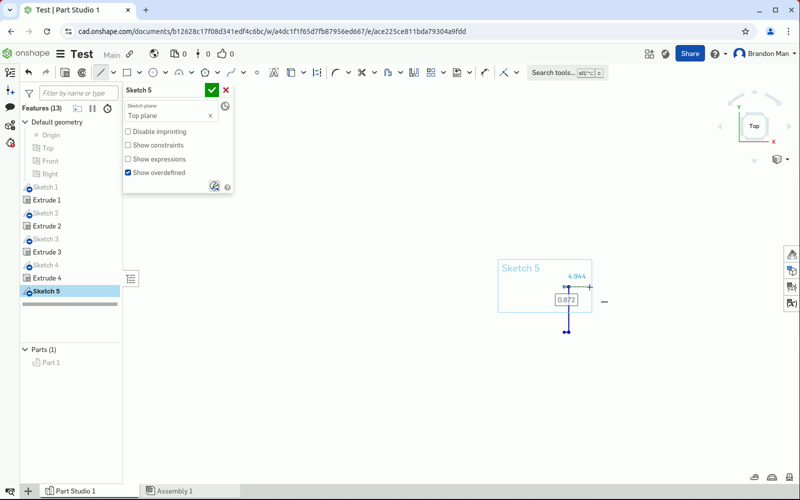
mouse_move(564, 332)
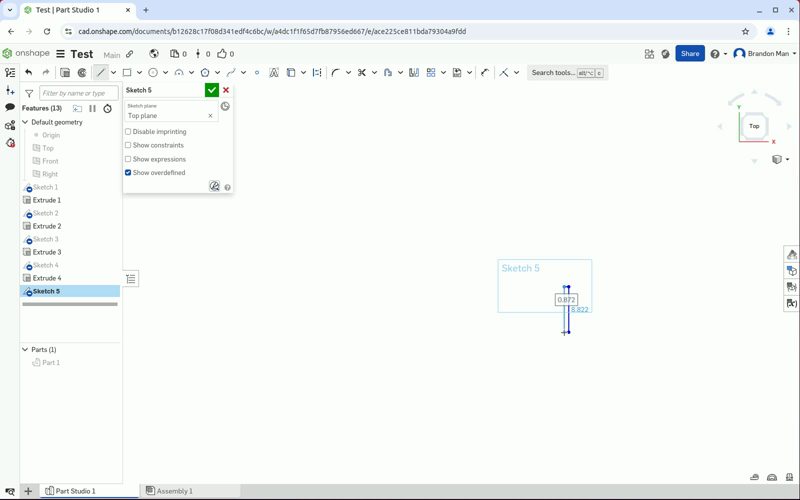
key_up(shift)
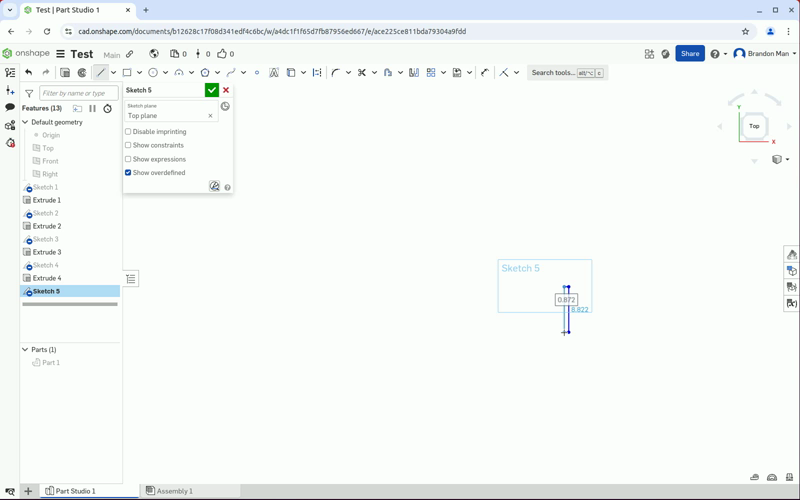
click(564, 332)
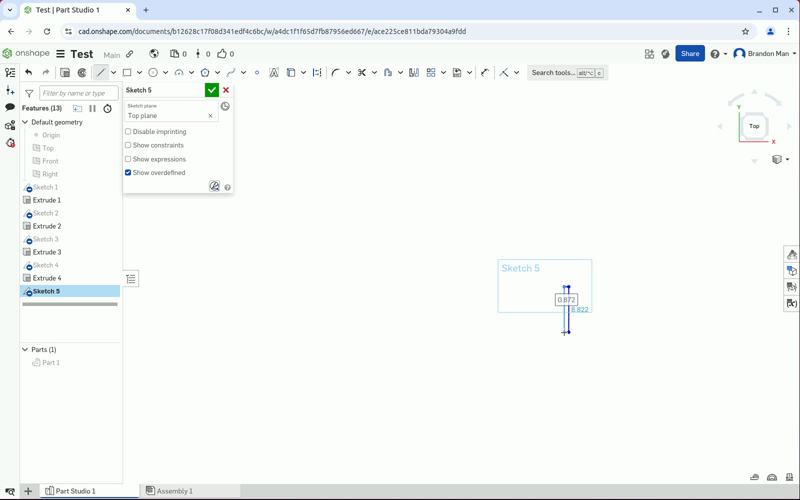
key(esc)
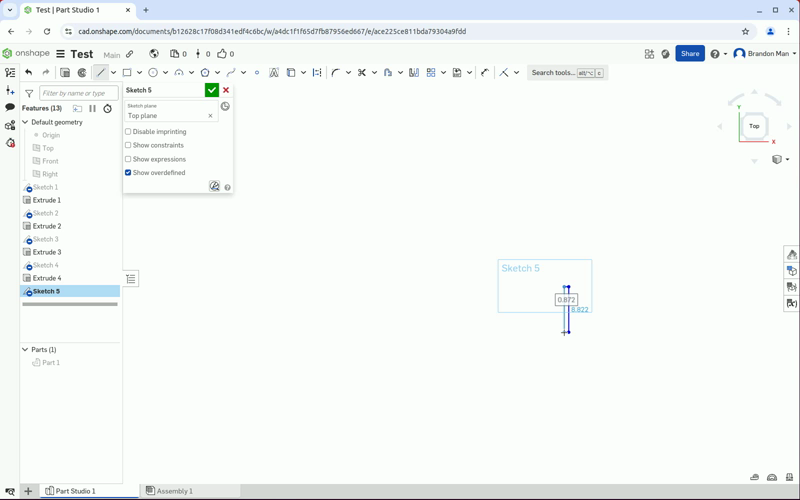
mouse_move(567, 313)
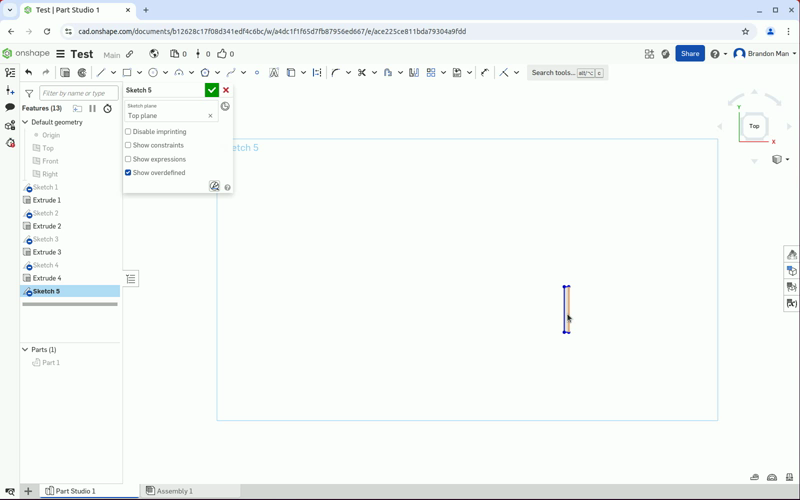
scroll(6)
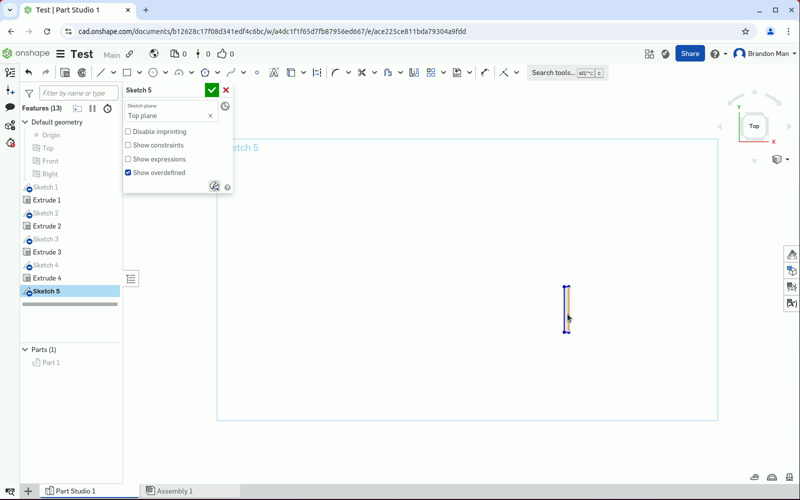
scroll(6)
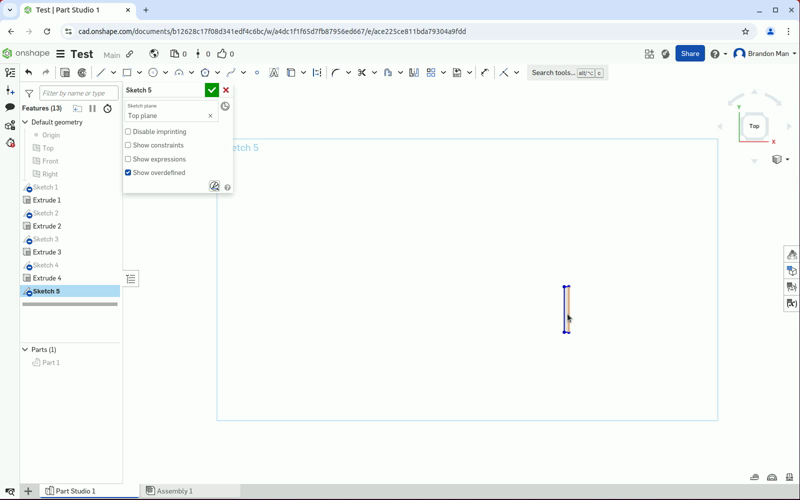
scroll(6)
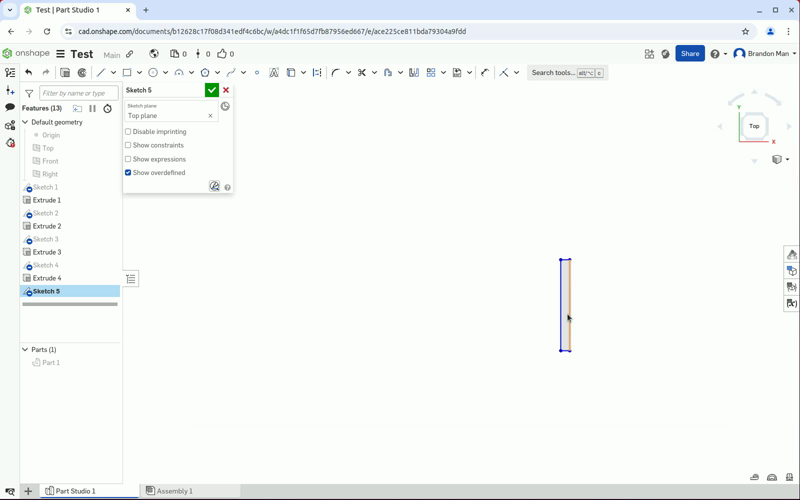
scroll(6)
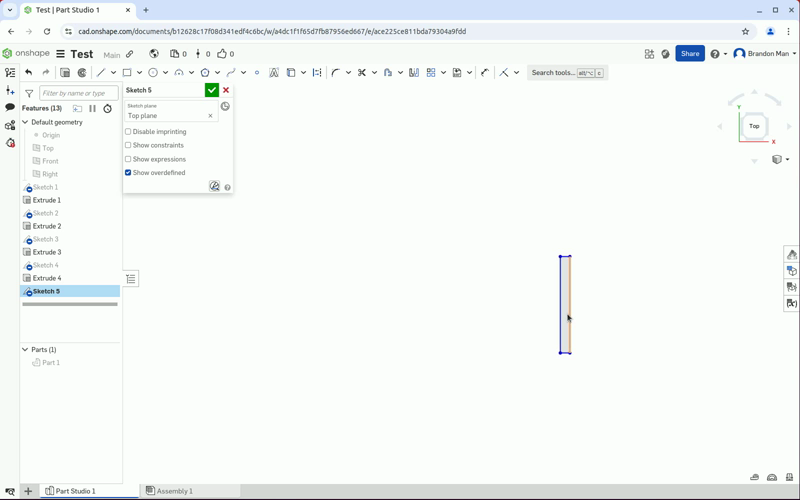
scroll(6)
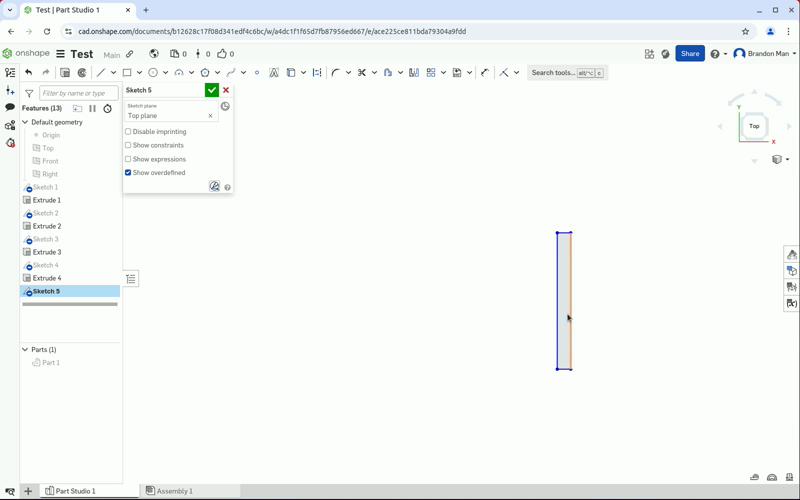
scroll(6)
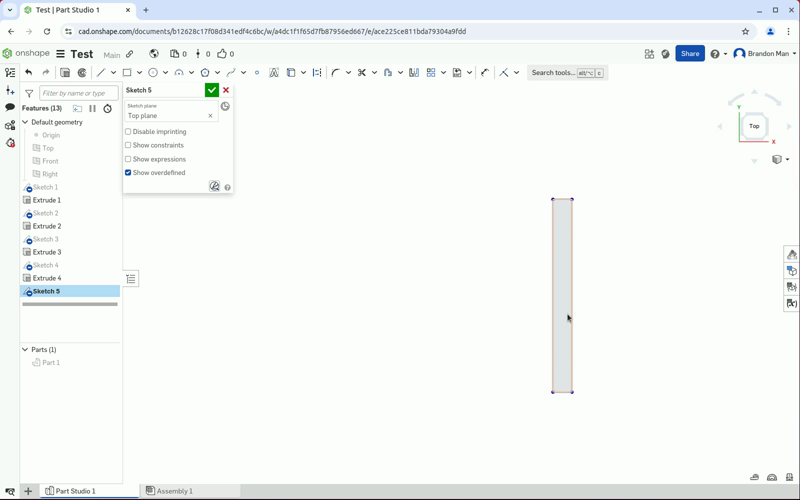
scroll(6)
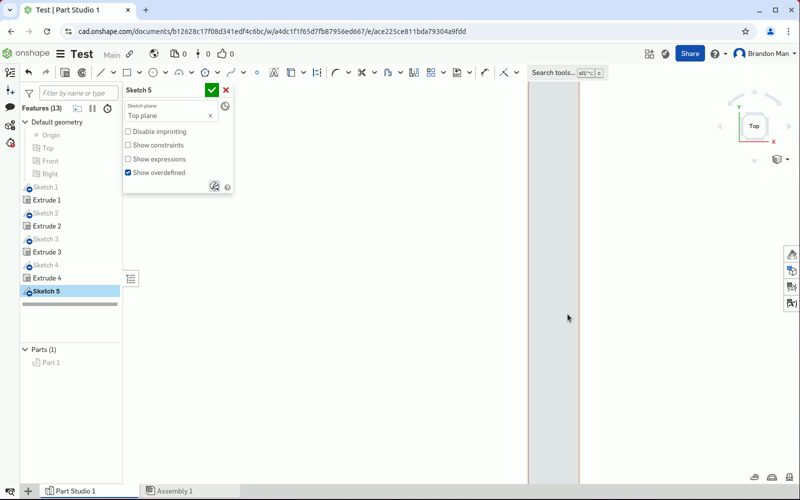
click(567, 313)
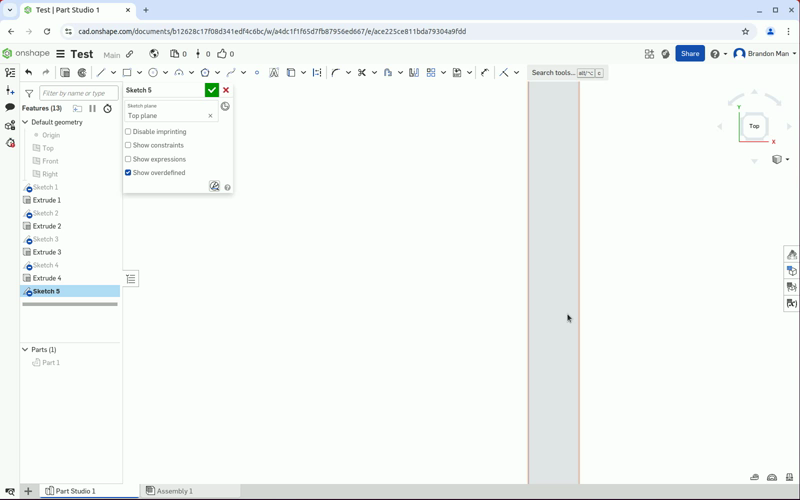
scroll(-6)
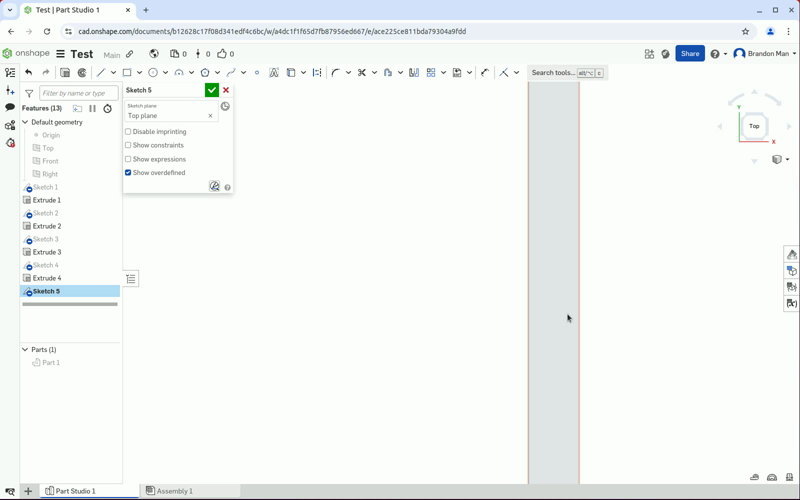
scroll(-6)
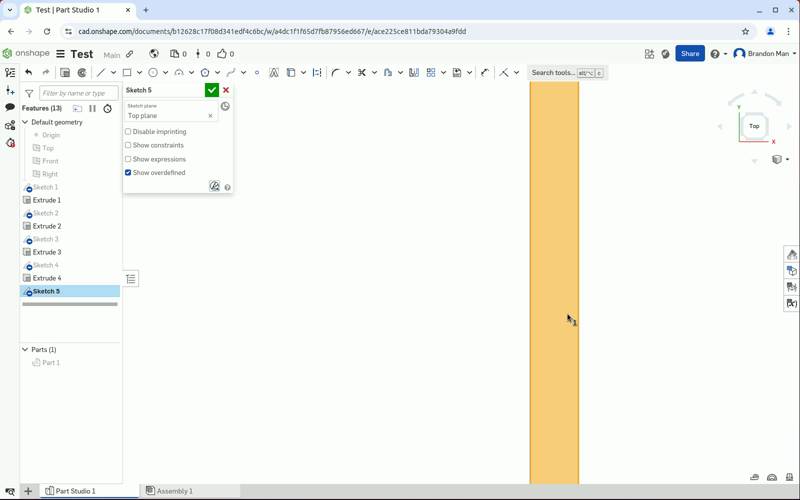
scroll(-6)
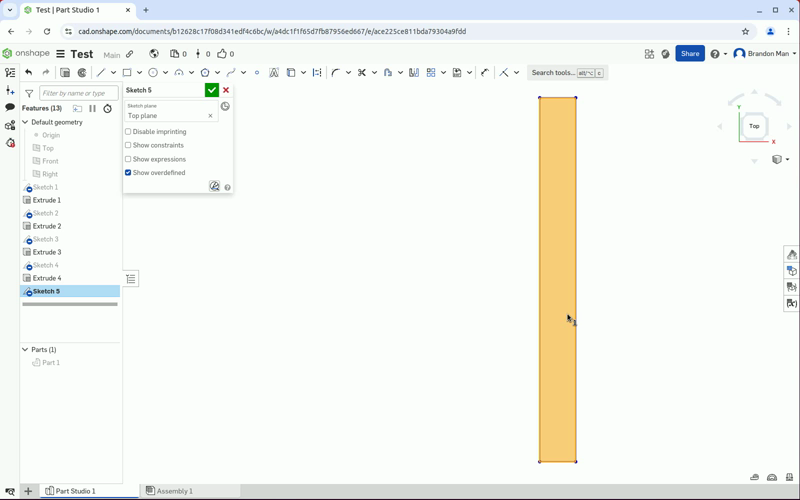
scroll(-6)
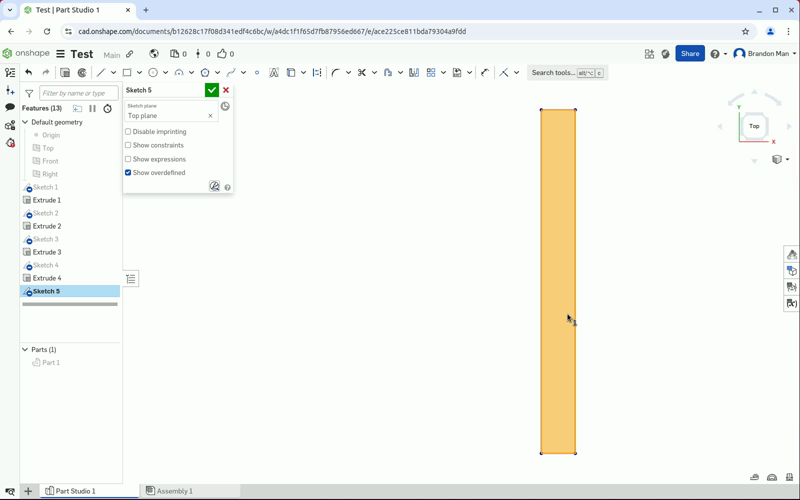
scroll(-6)
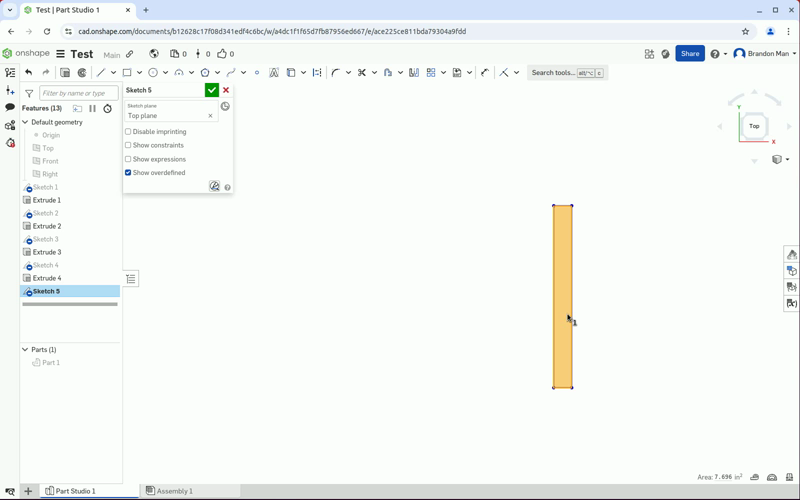
scroll(-6)
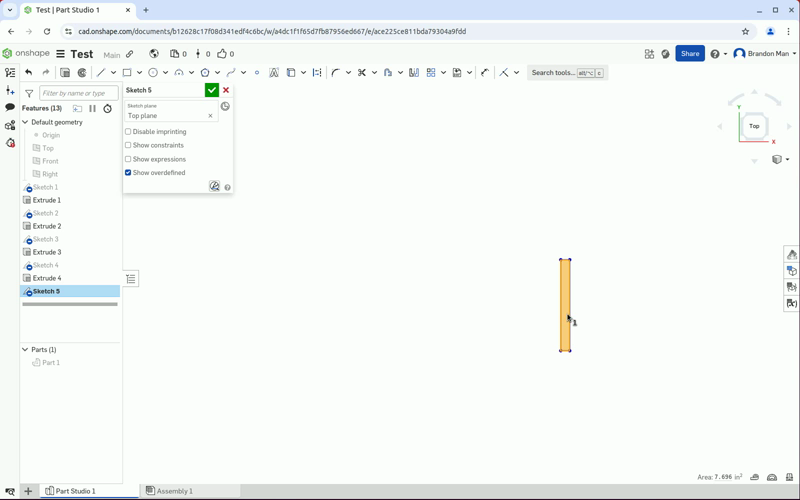
scroll(-6)
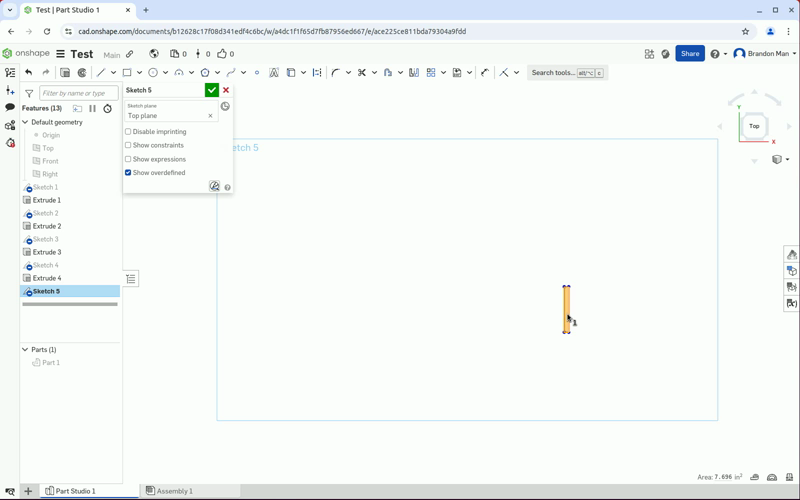
mouse_move(73, 352)
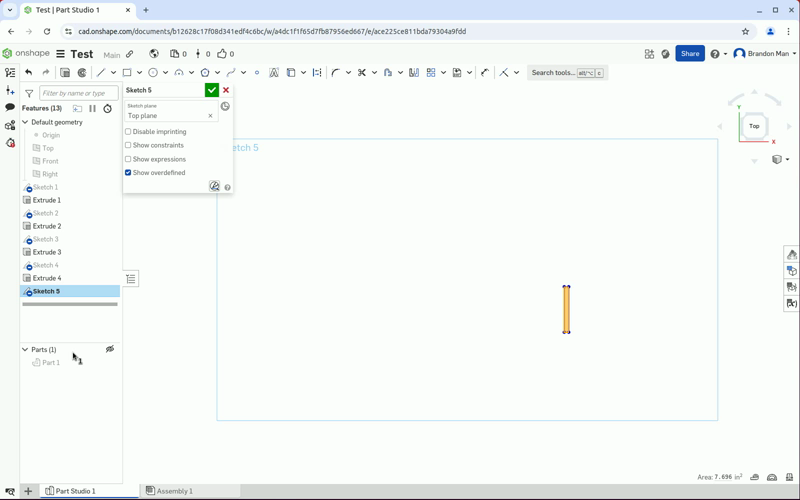
key(shift+y)
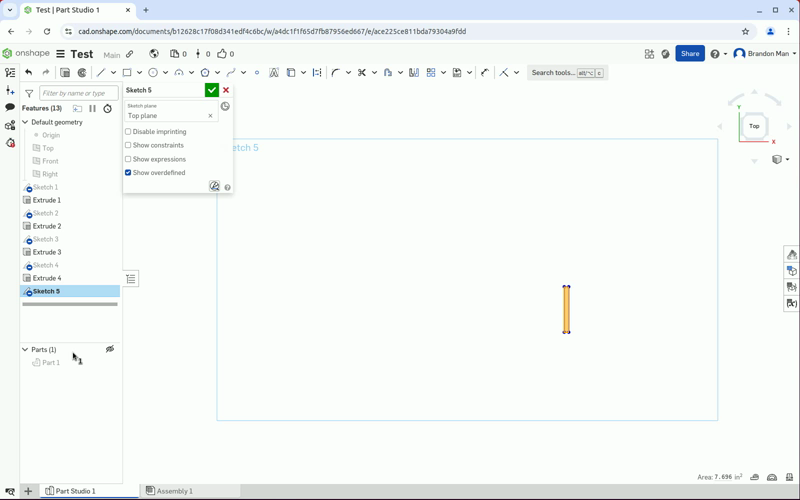
key(shift+e)
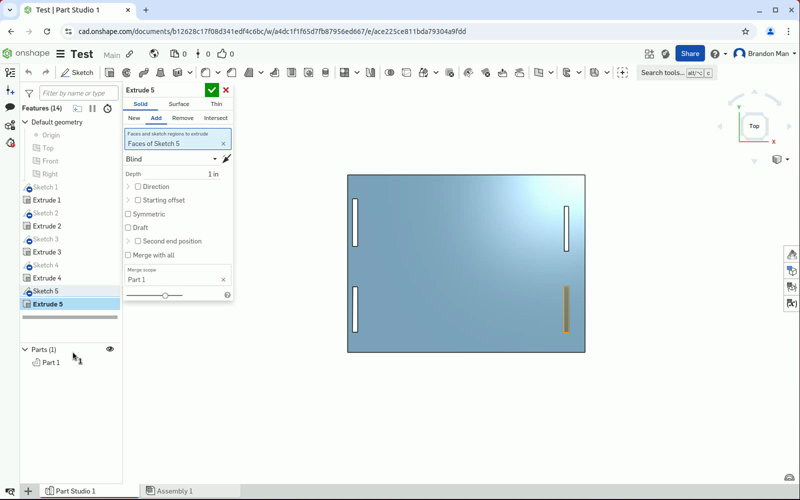
mouse_move(143, 106)
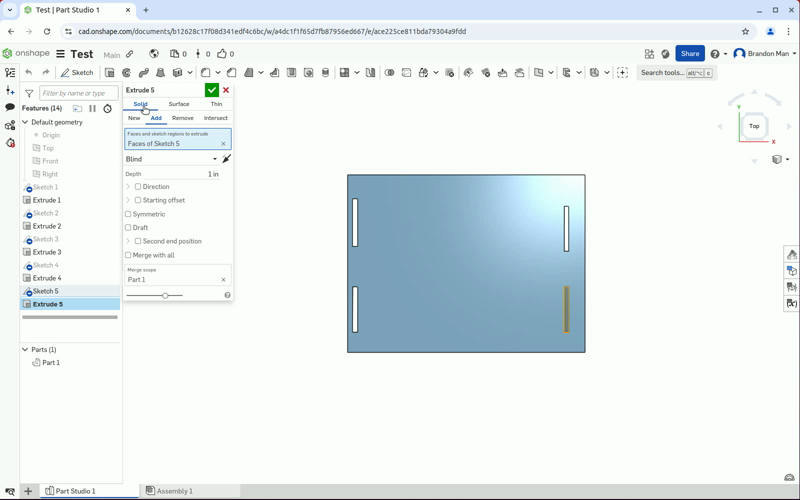
click(143, 106)
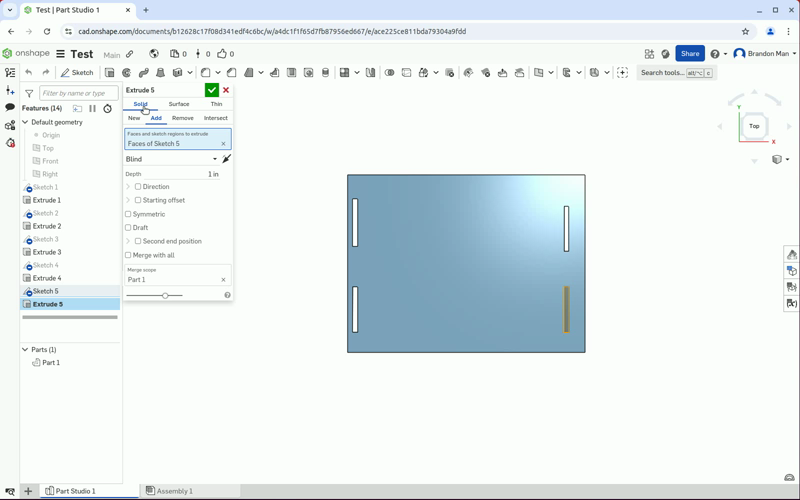
mouse_move(186, 120)
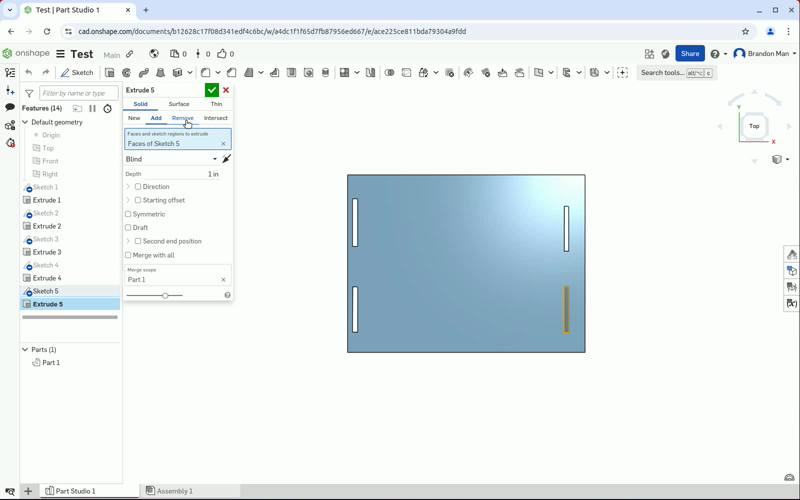
click(186, 120)
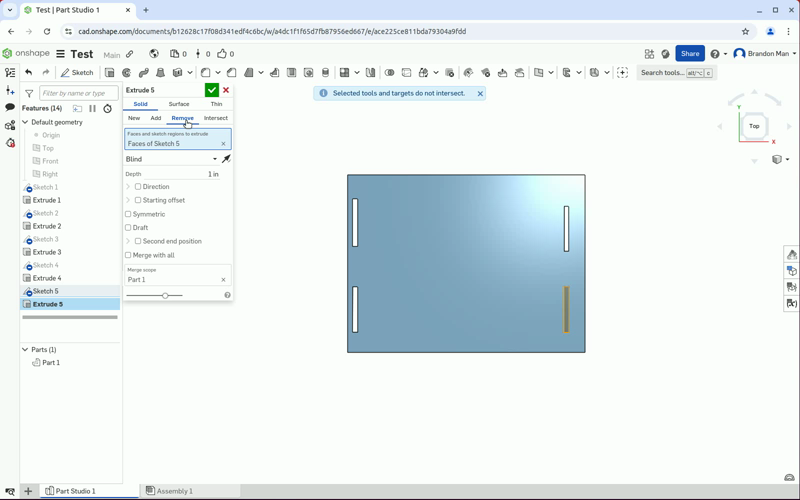
key(tab, 4)
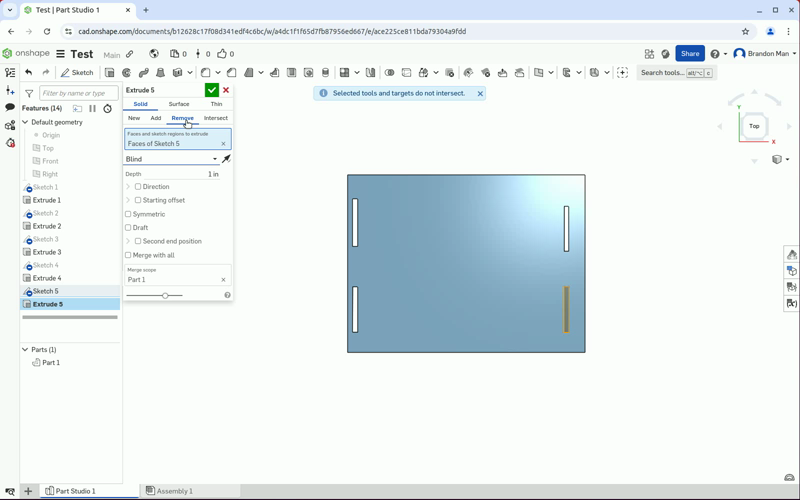
text(-0.963)
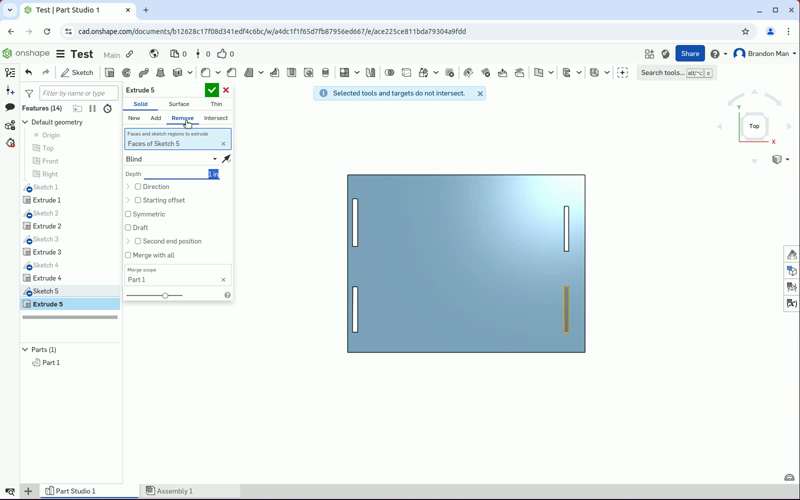
key(tab, 6)
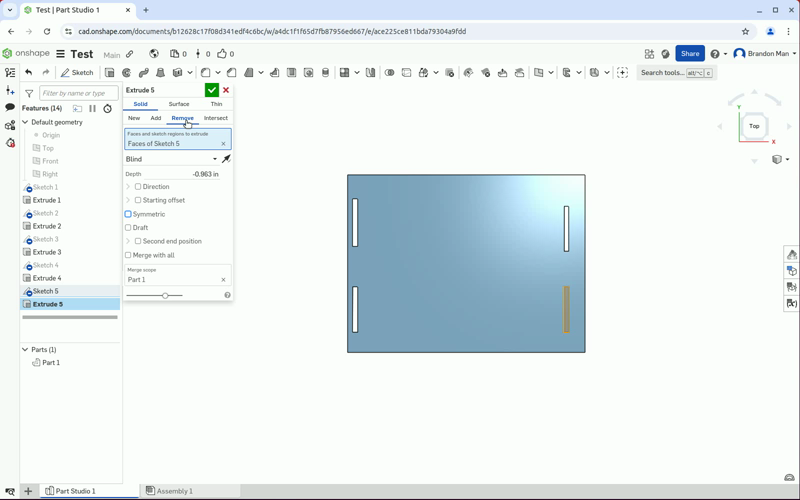
key(space)
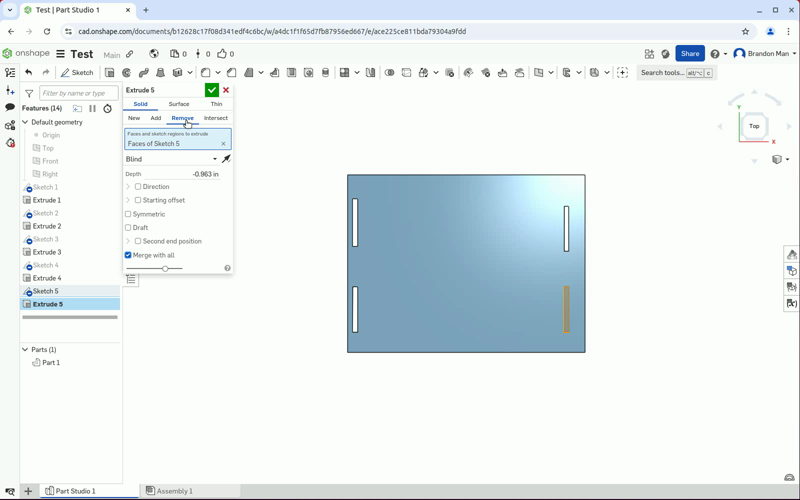
key(enter)
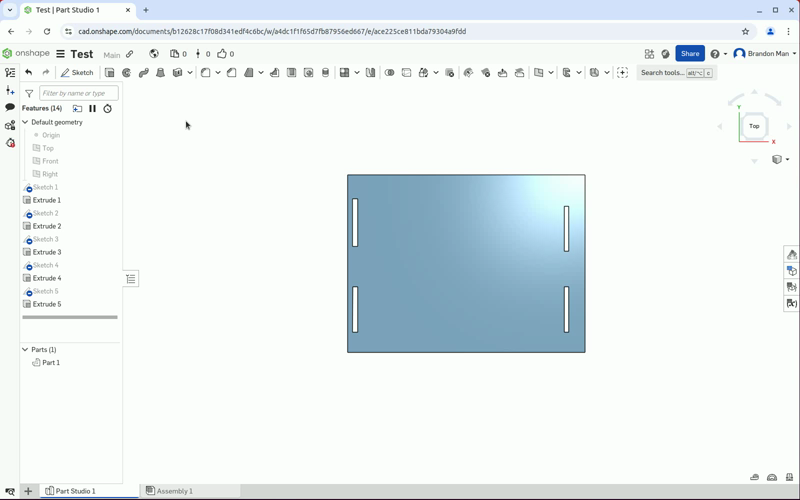
key(shift+h)
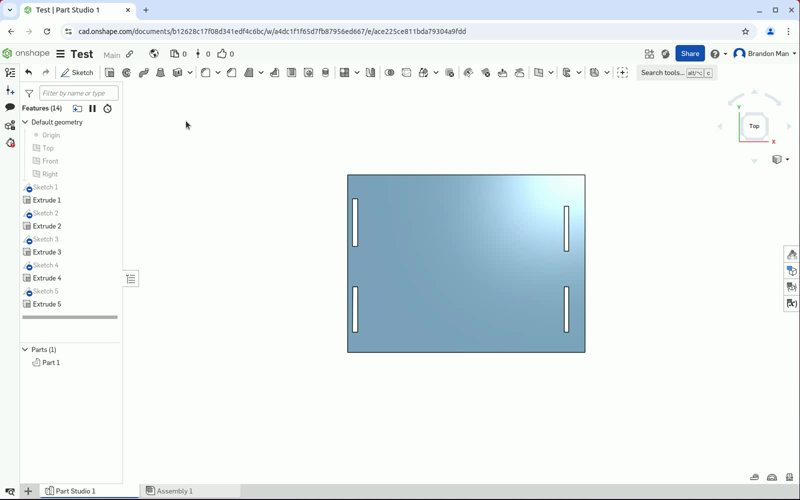
key(shift+h)
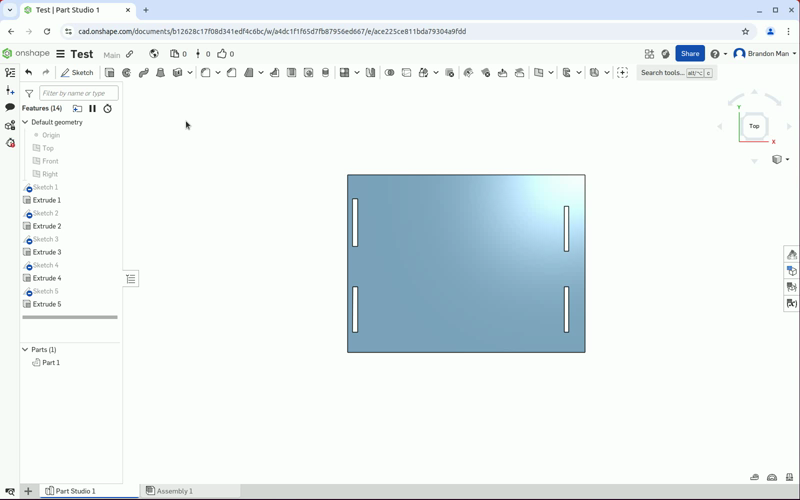
key(shift+7)
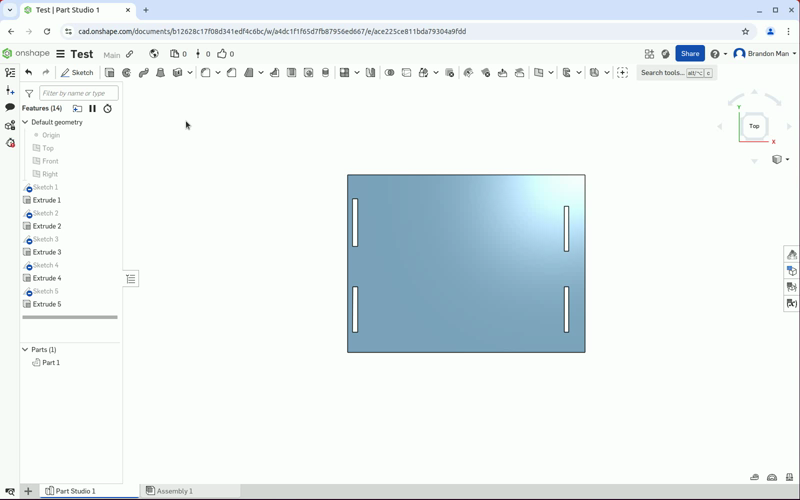
key(up, 3)
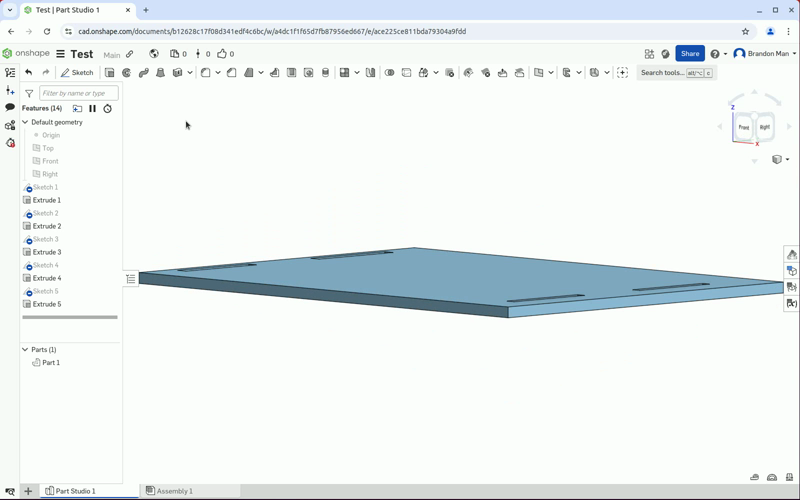
key(left, 3)
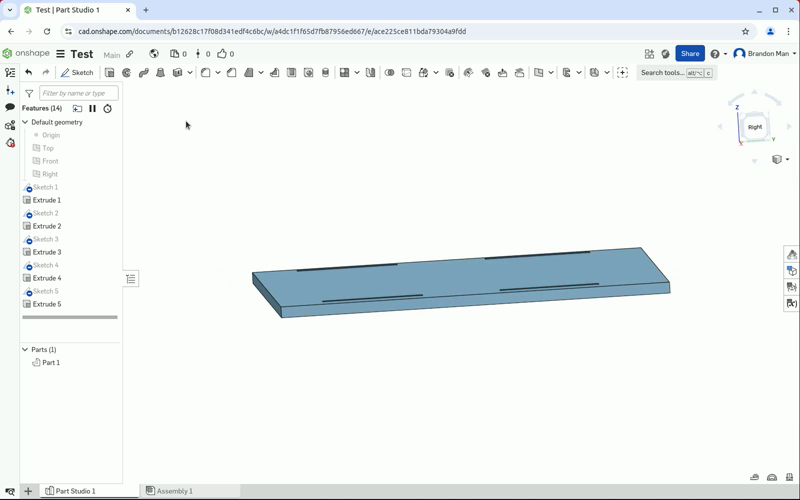
key(right, 3)
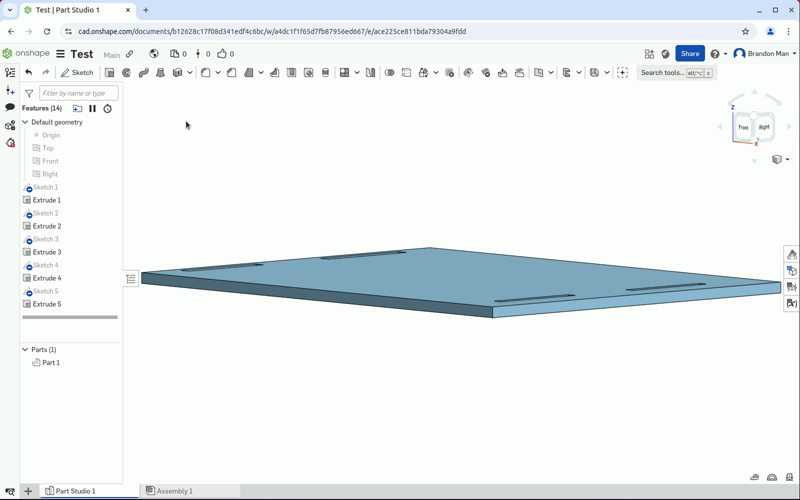
key(down, 3)
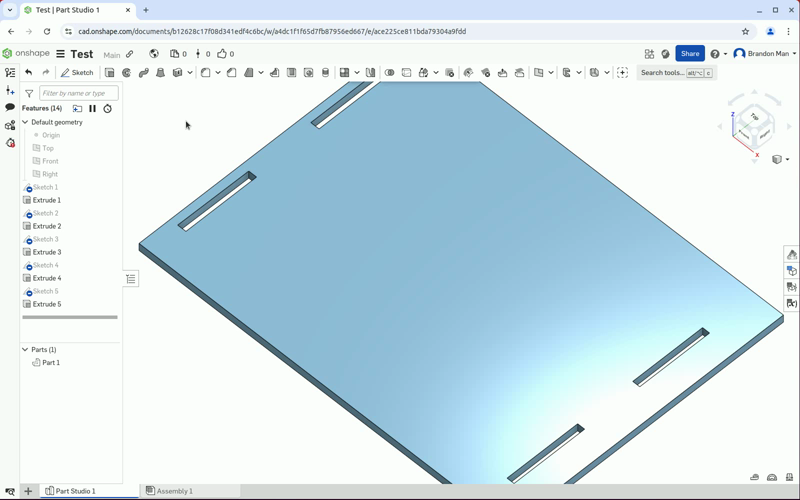
mouse_move(73, 189)
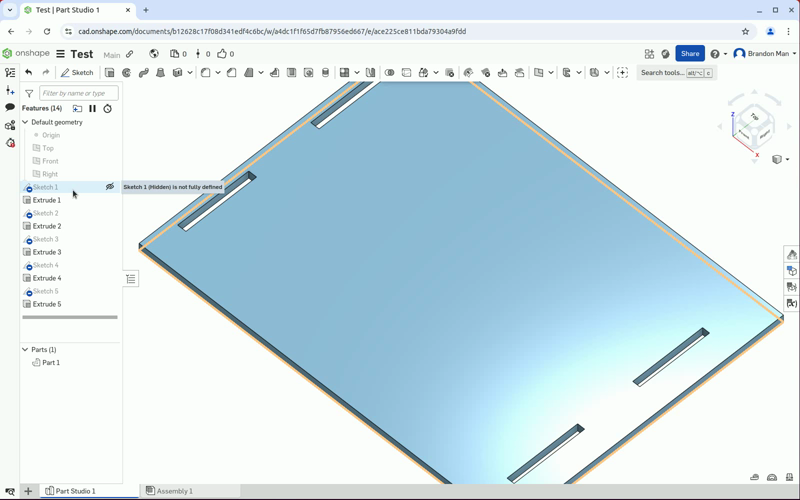
click(73, 189)